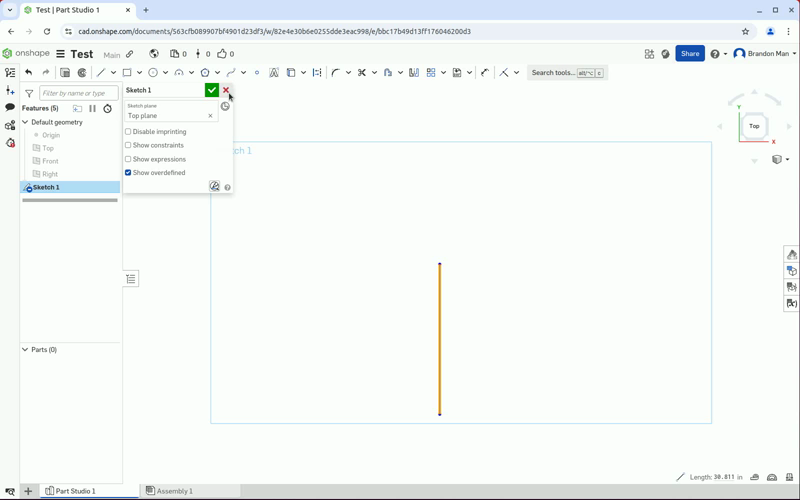
key(shift+h)
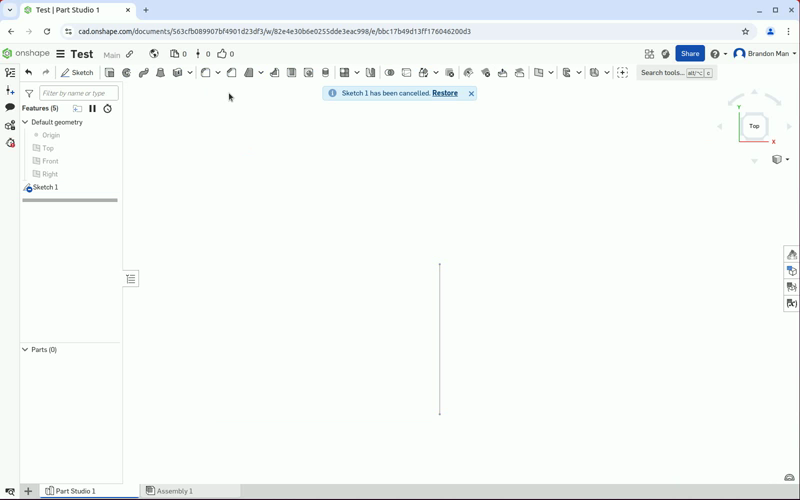
key(shift+s)
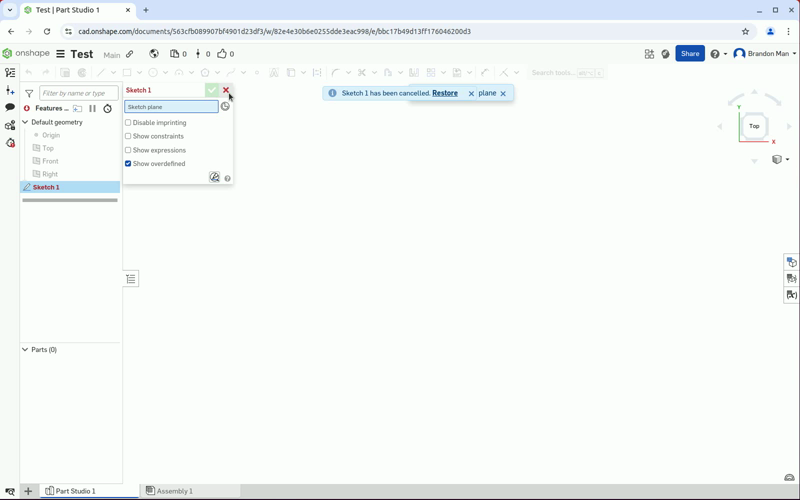
mouse_move(73, 150)
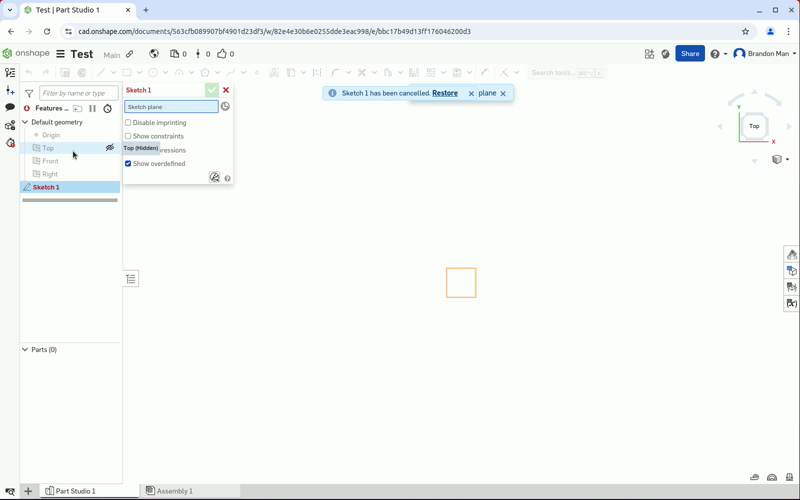
click(73, 150)
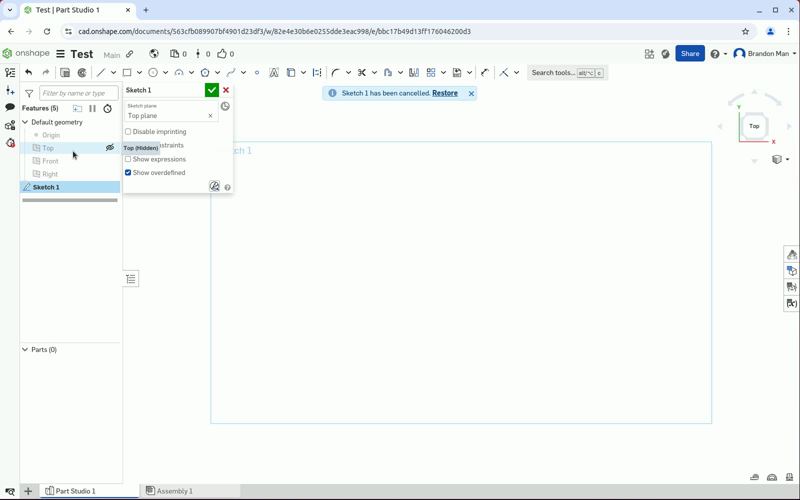
mouse_move(73, 352)
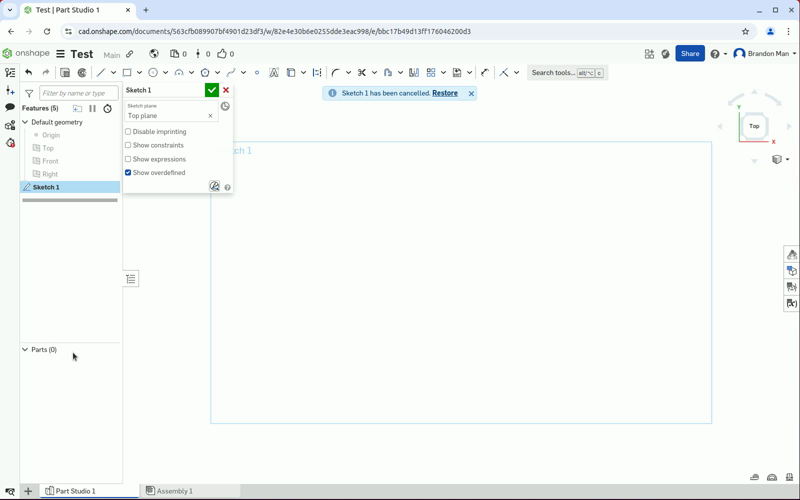
key(y)
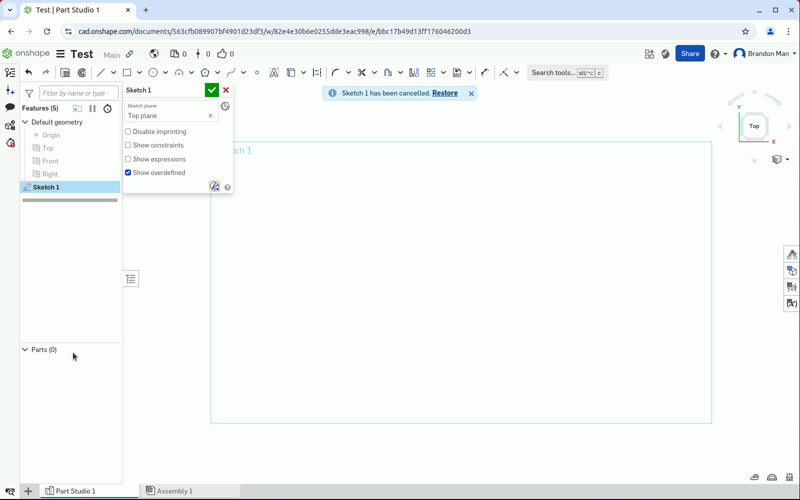
key(l)
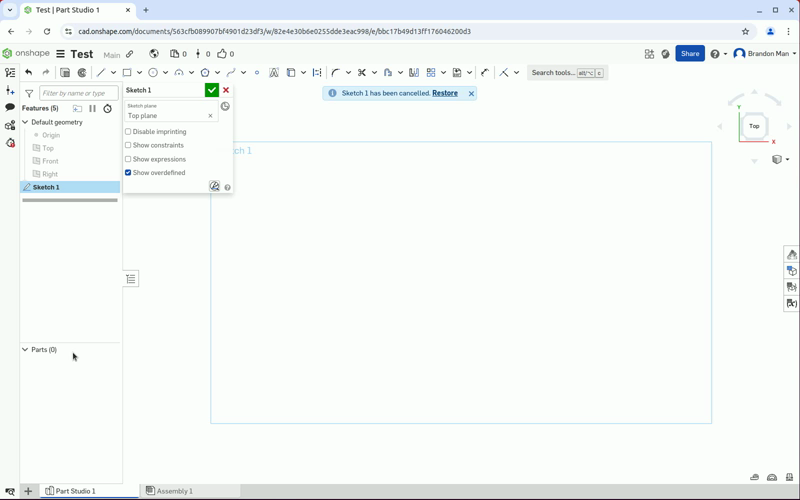
key_down(shift)
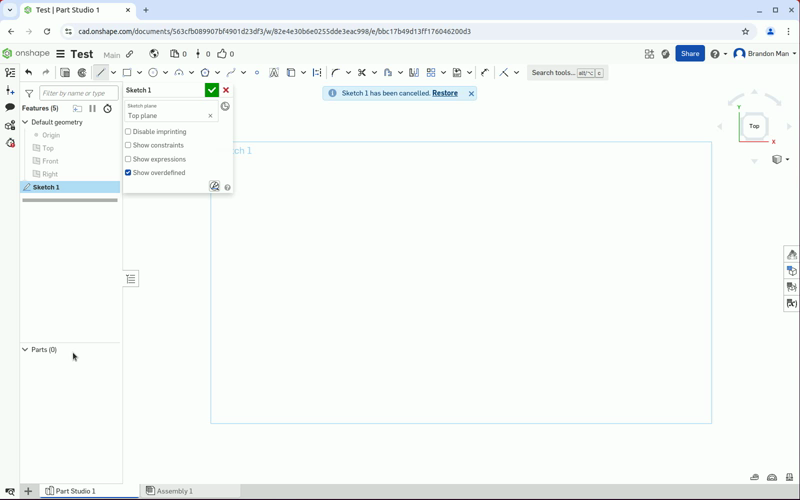
mouse_move(485, 232)
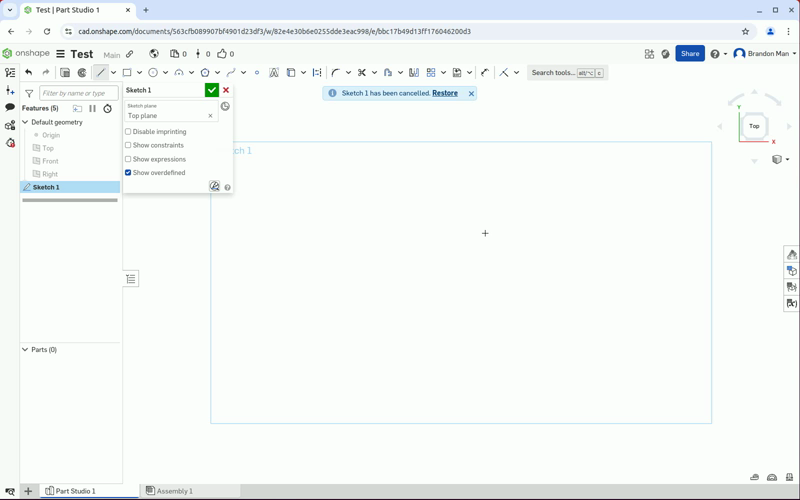
click(485, 232)
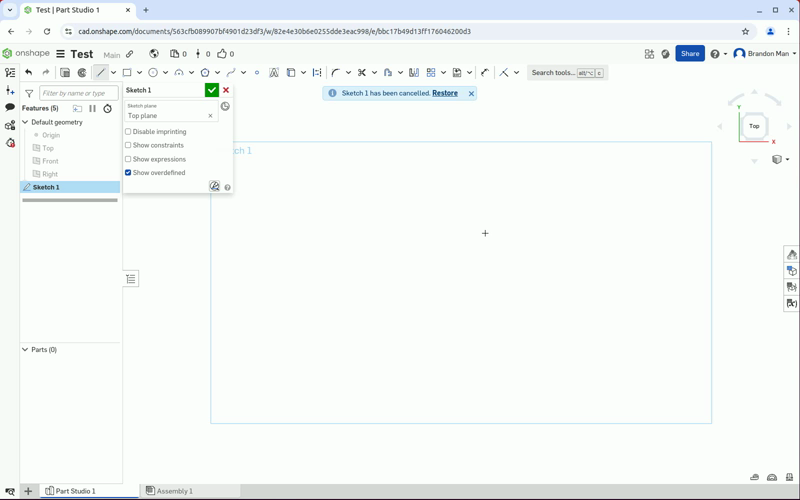
key_up(shift)
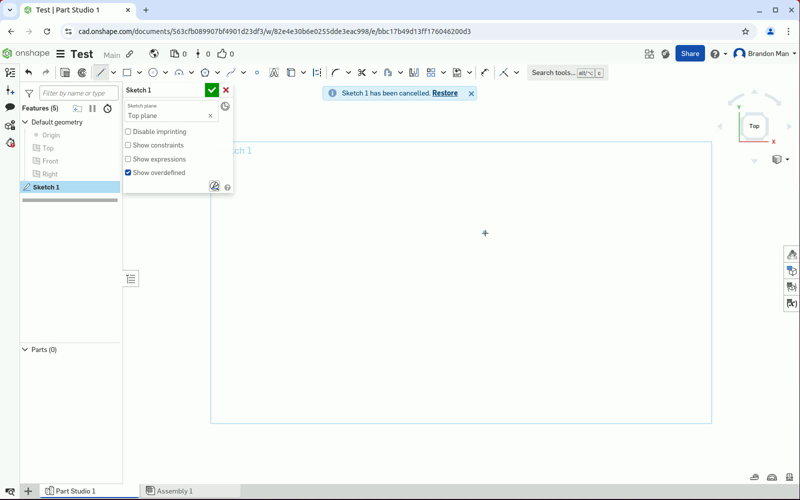
key_down(shift)
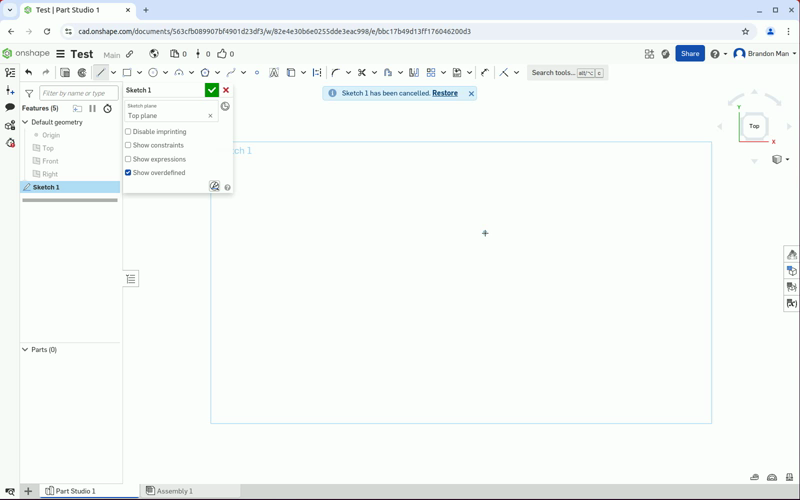
mouse_move(515, 232)
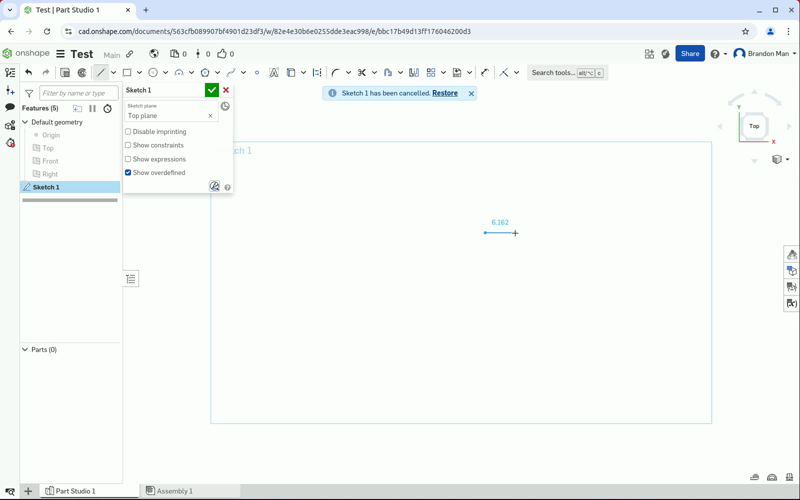
mouse_move(505, 232)
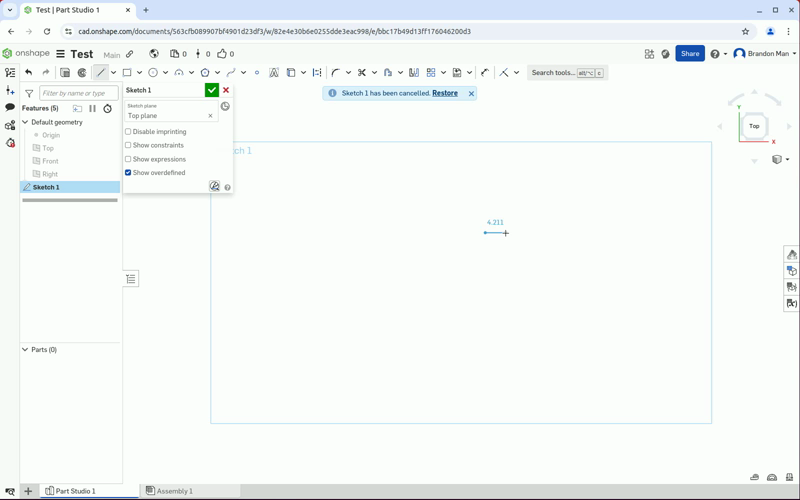
click(505, 232)
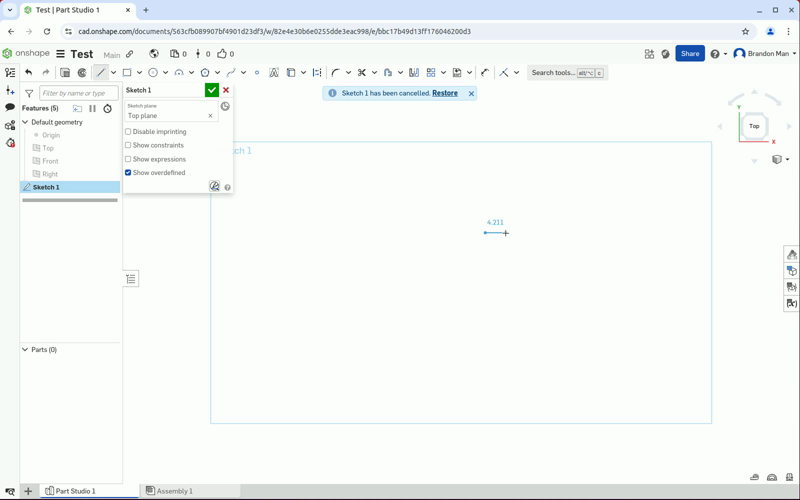
key_up(shift)
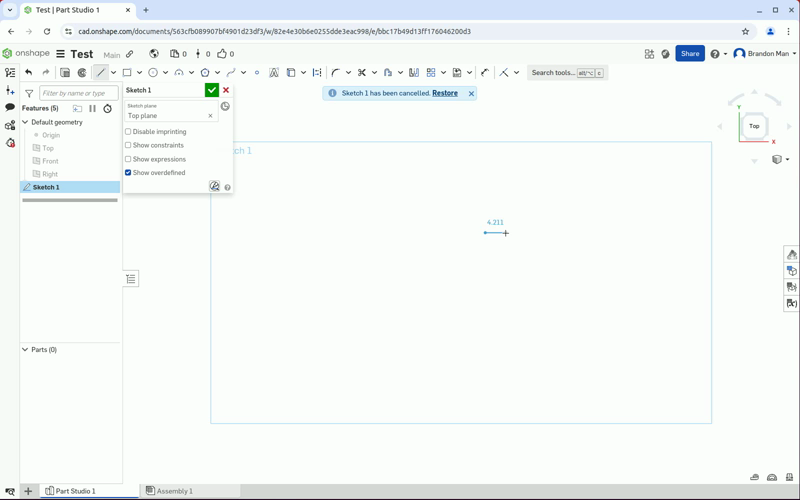
key(esc)
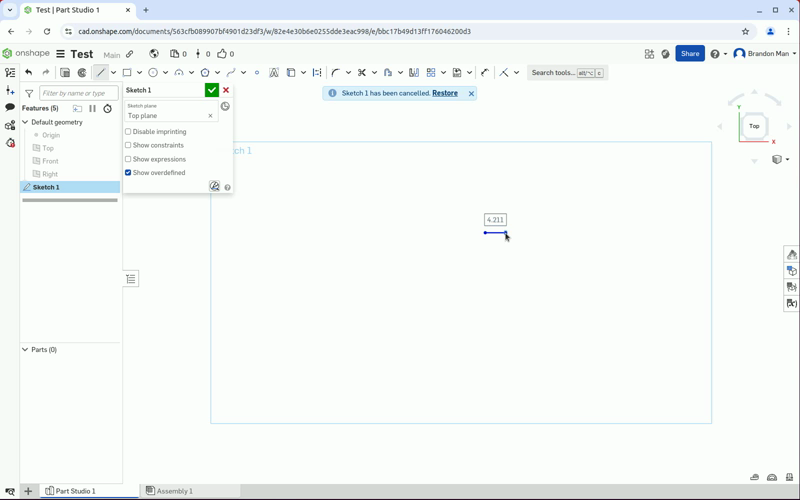
key(a)
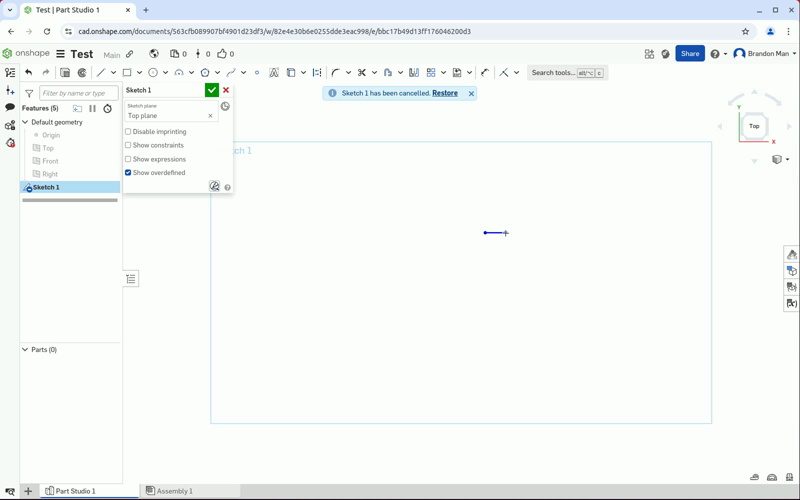
mouse_move(505, 232)
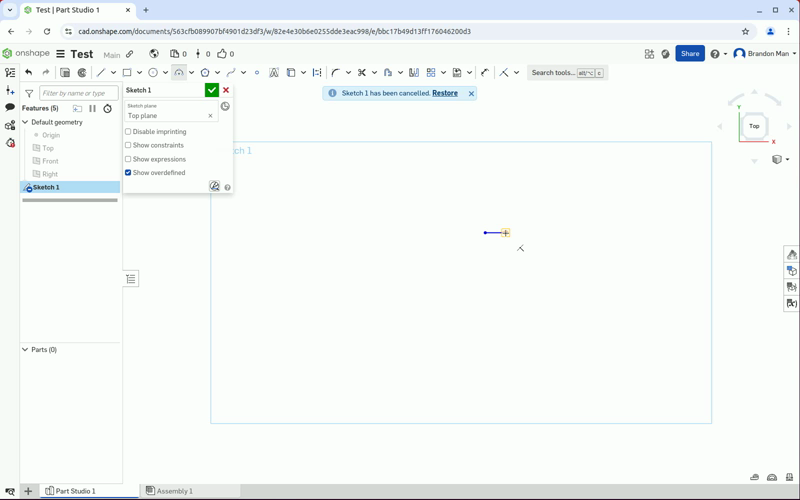
click(505, 232)
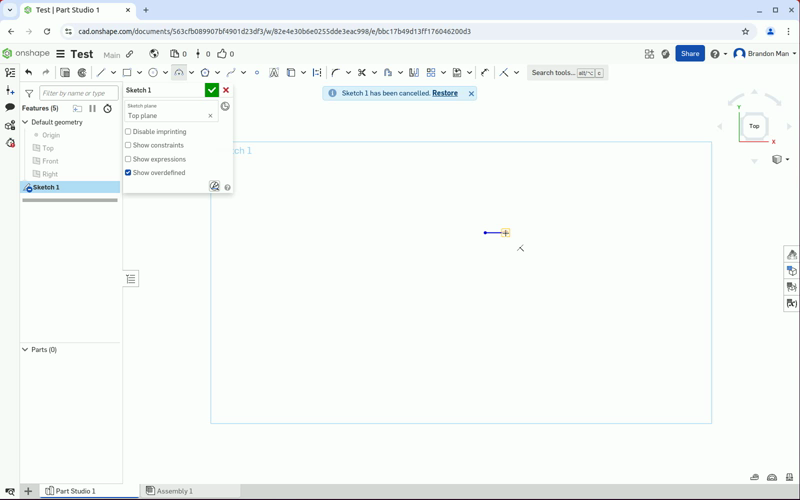
key_down(shift)
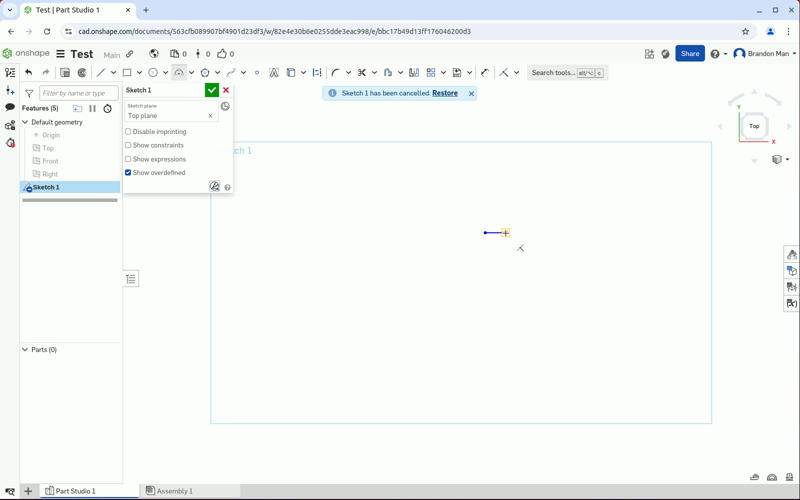
mouse_move(513, 240)
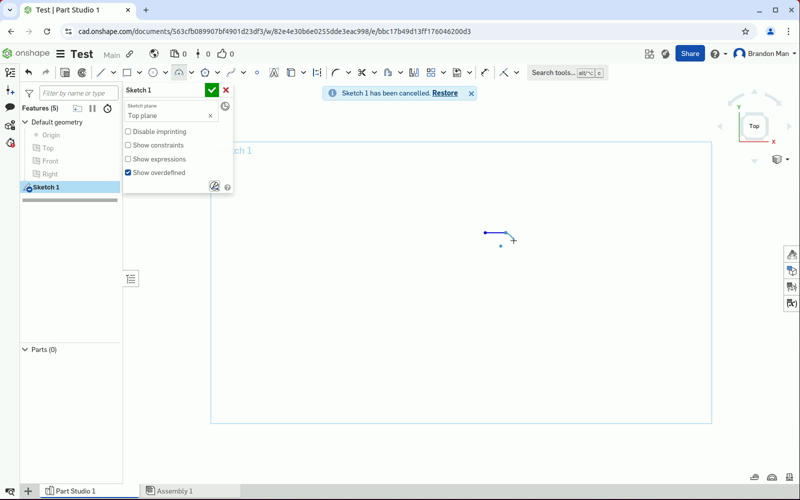
click(513, 240)
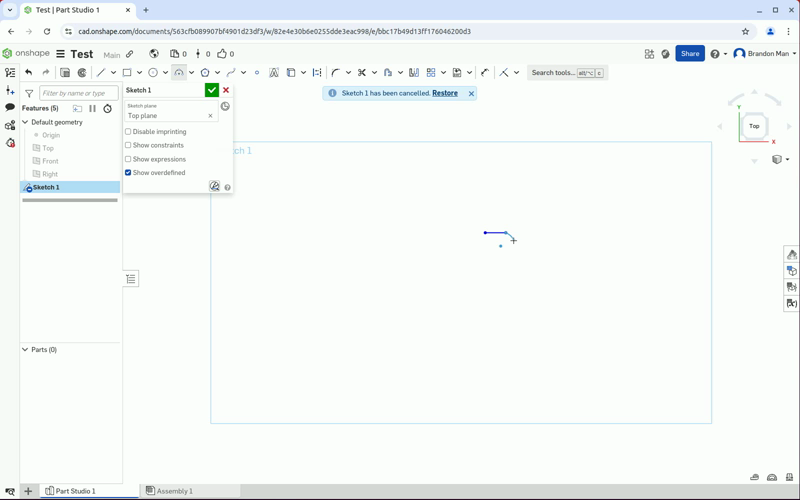
mouse_move(511, 234)
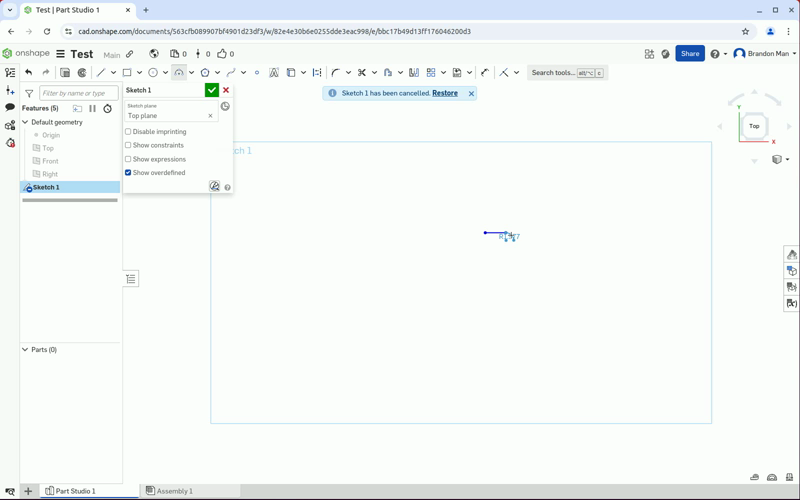
click(511, 234)
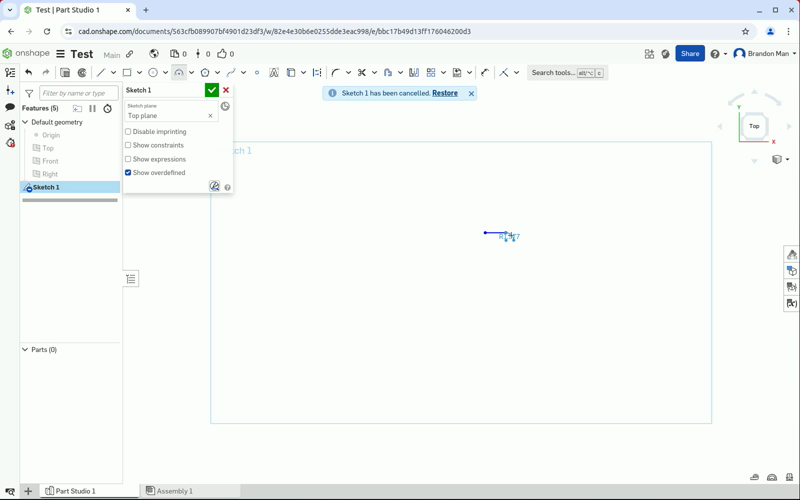
key_up(shift)
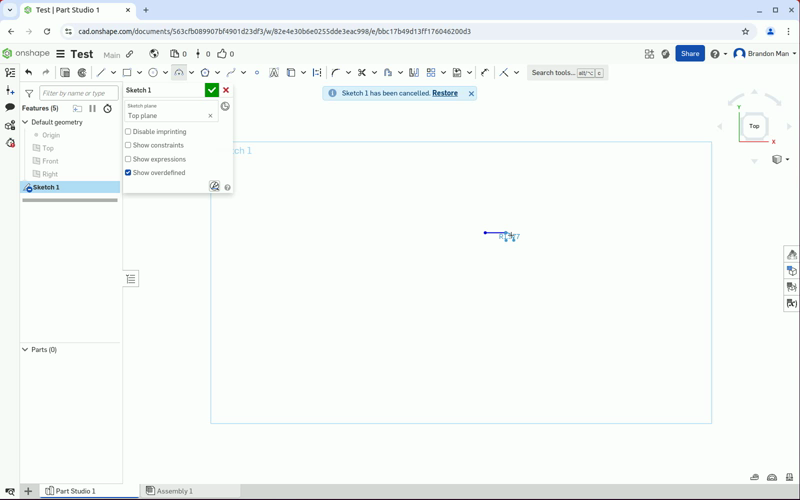
key(esc)
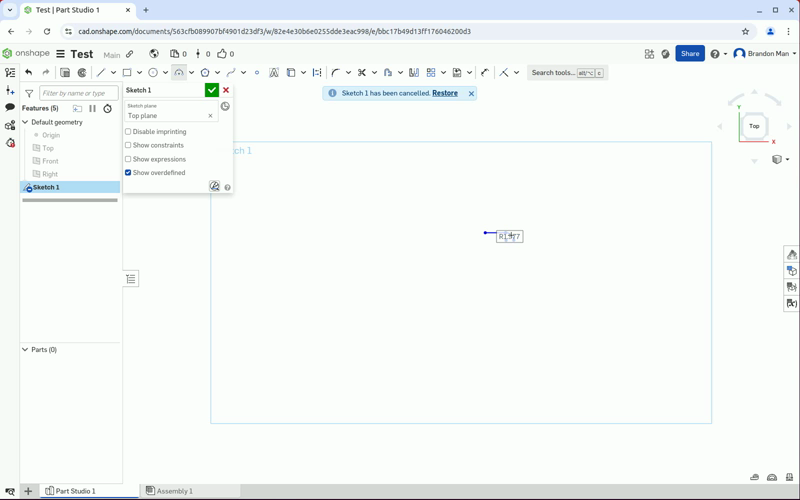
key(l)
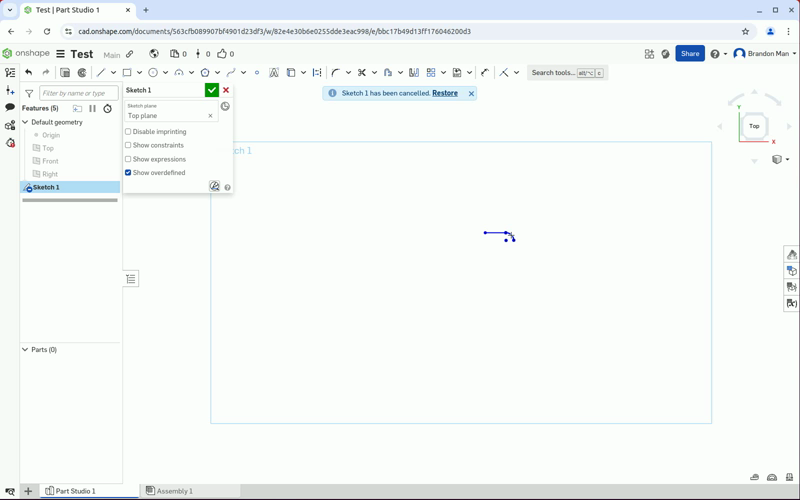
mouse_move(513, 240)
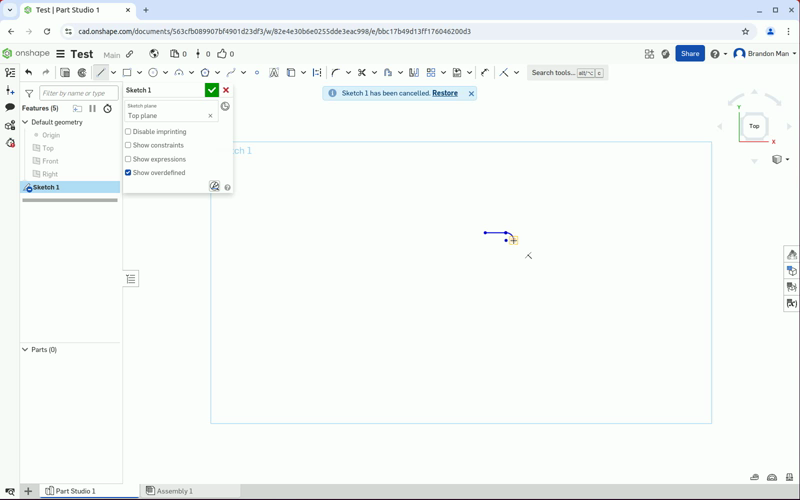
click(513, 240)
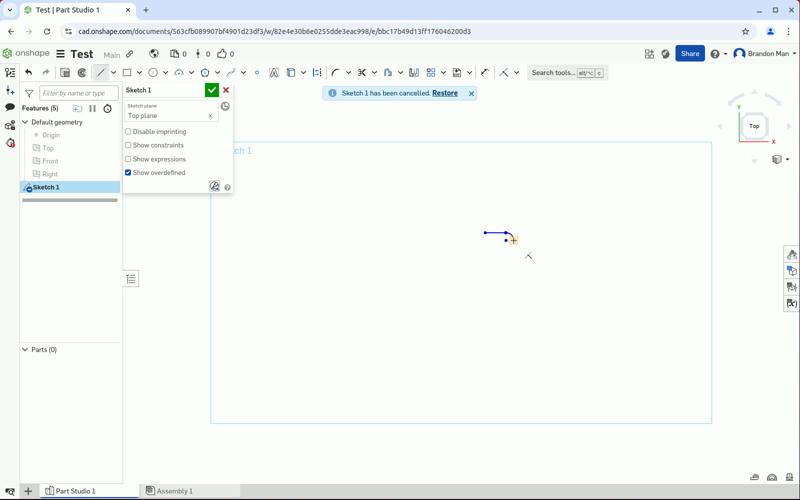
key_down(shift)
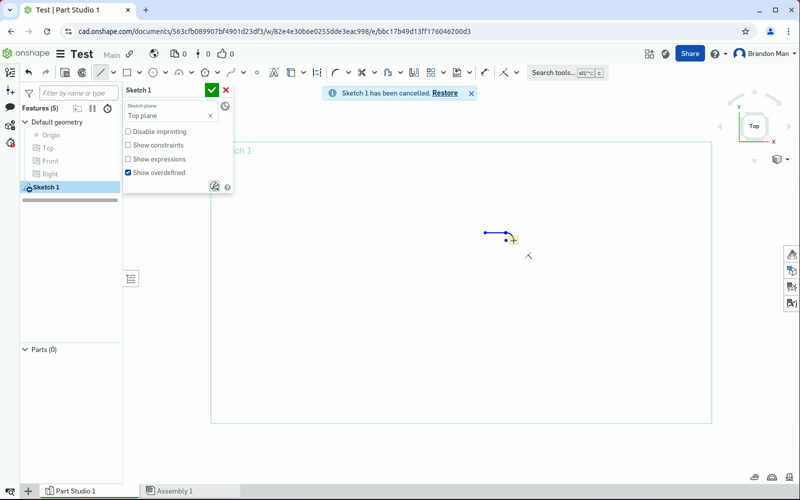
mouse_move(543, 240)
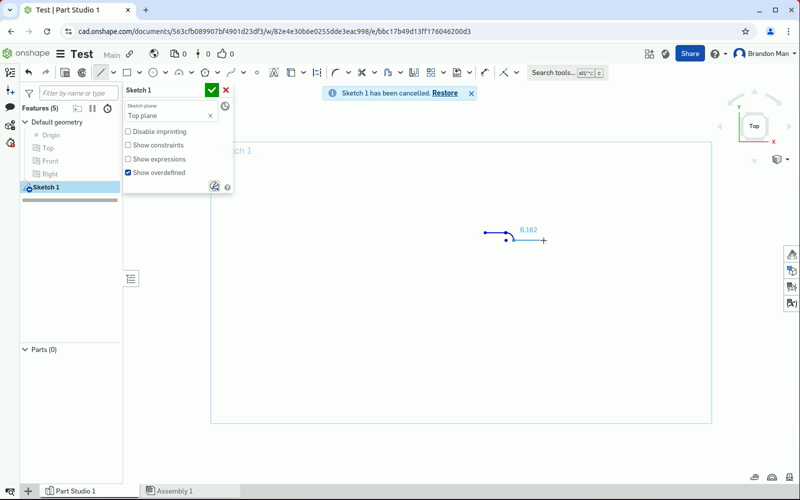
mouse_move(513, 260)
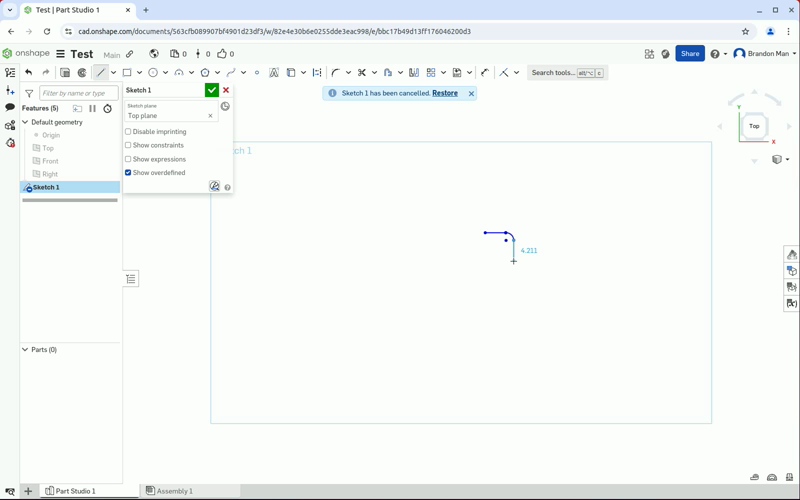
click(513, 260)
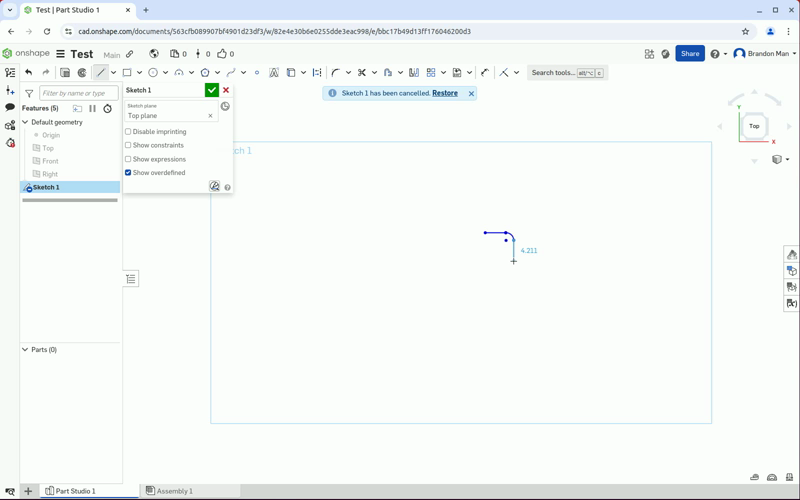
key_up(shift)
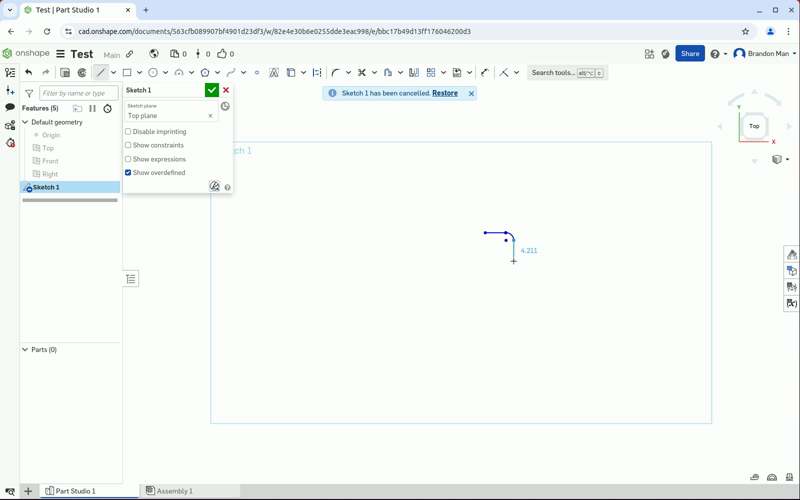
key(esc)
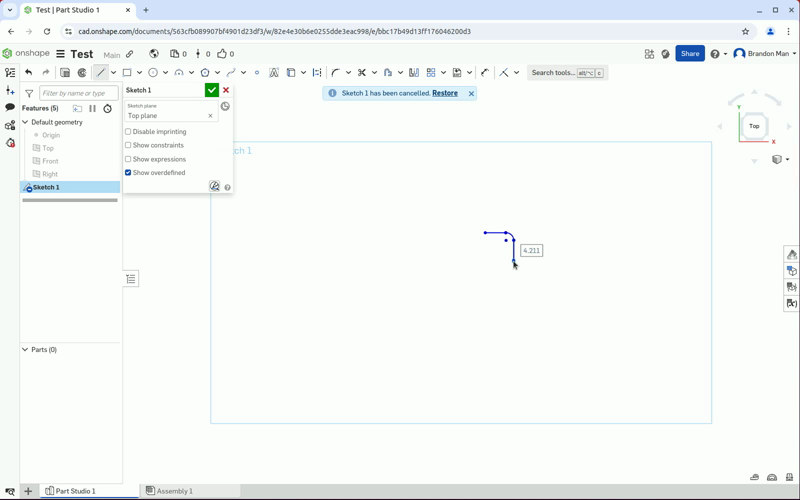
key(a)
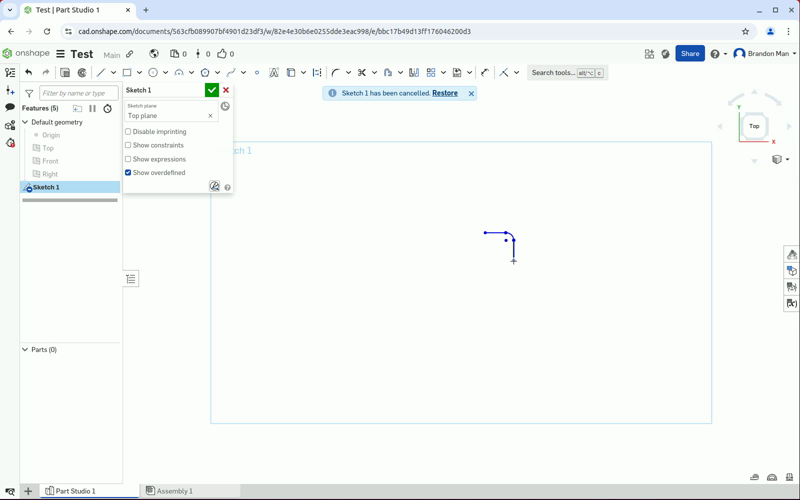
mouse_move(513, 260)
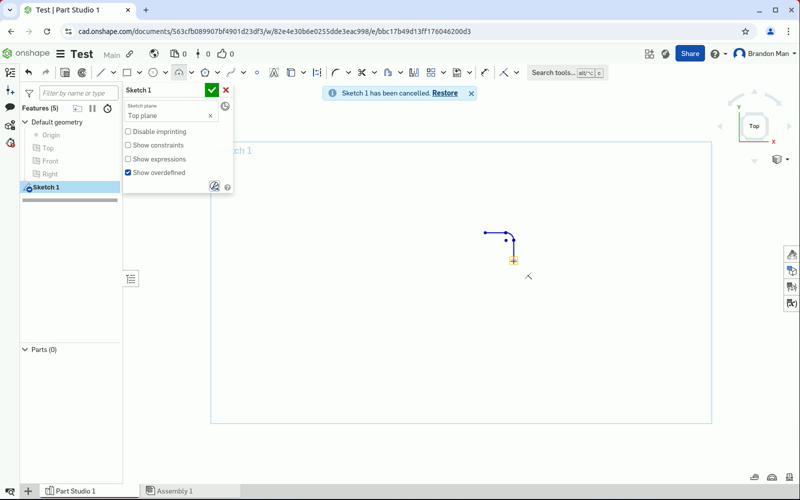
click(513, 260)
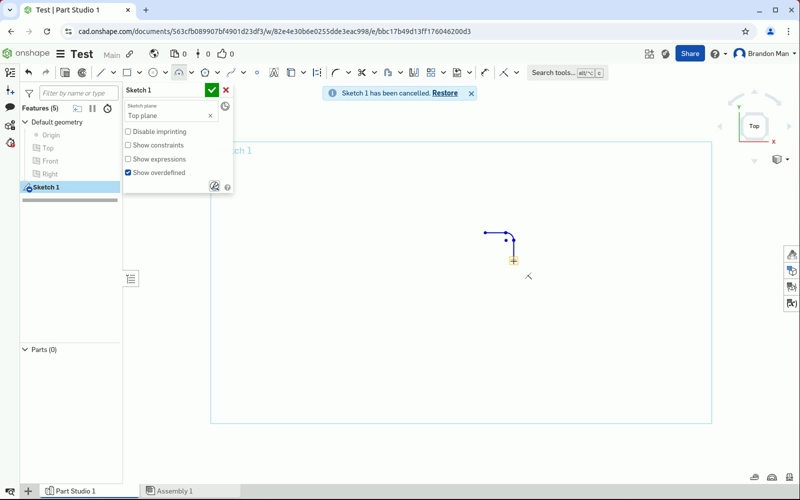
mouse_move(485, 232)
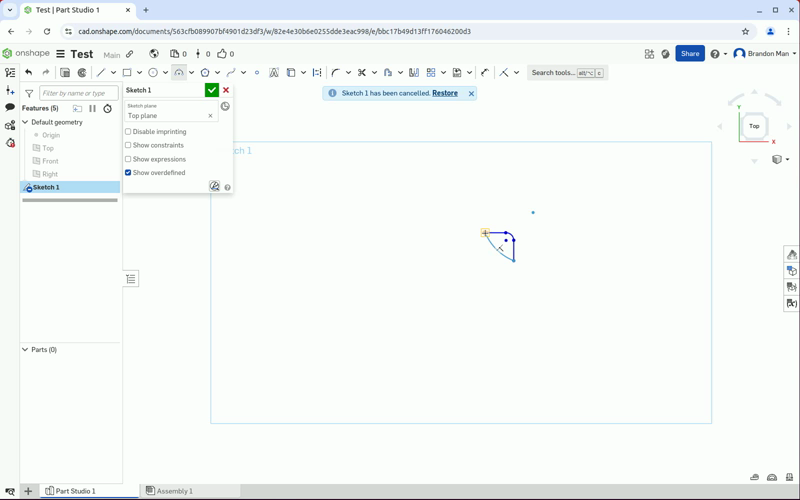
click(485, 232)
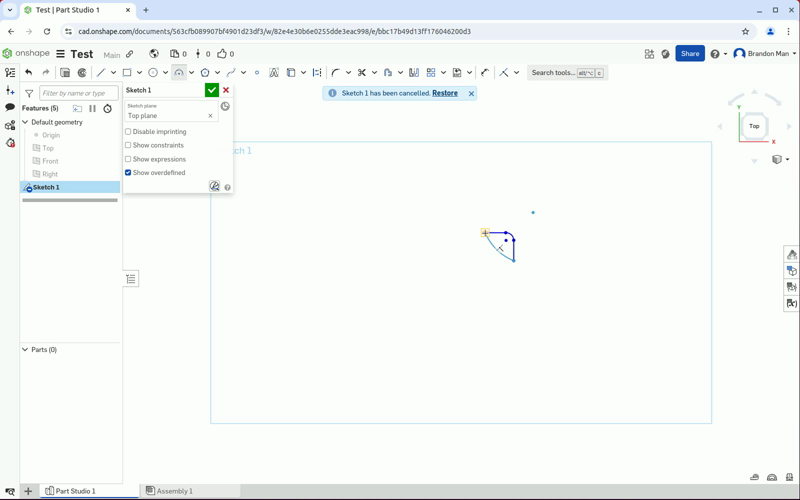
key_down(shift)
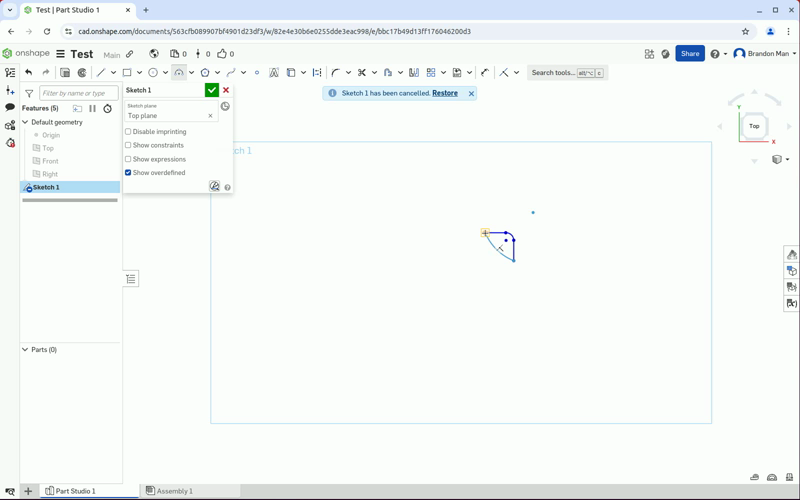
mouse_move(520, 225)
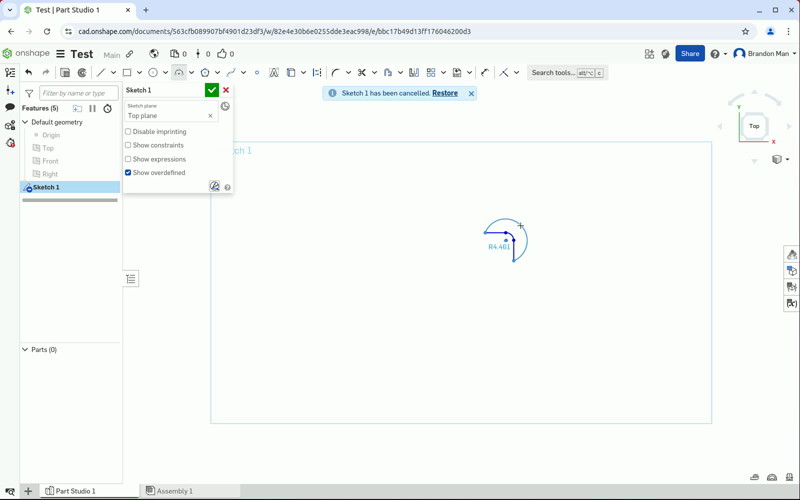
click(520, 225)
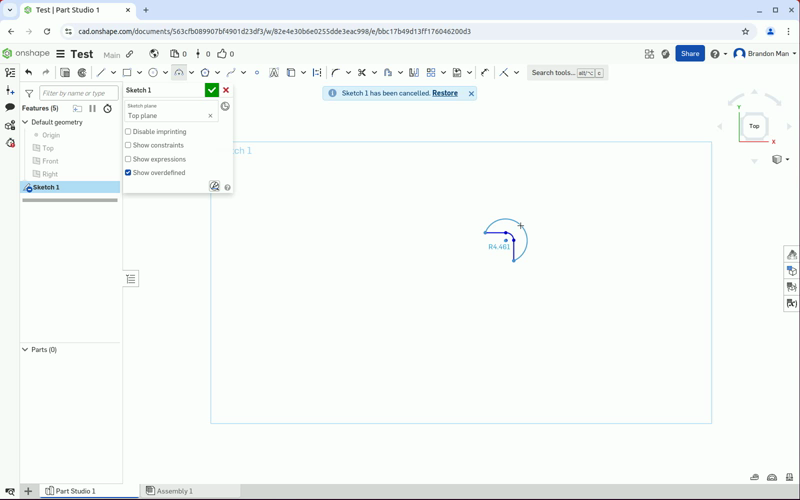
key_up(shift)
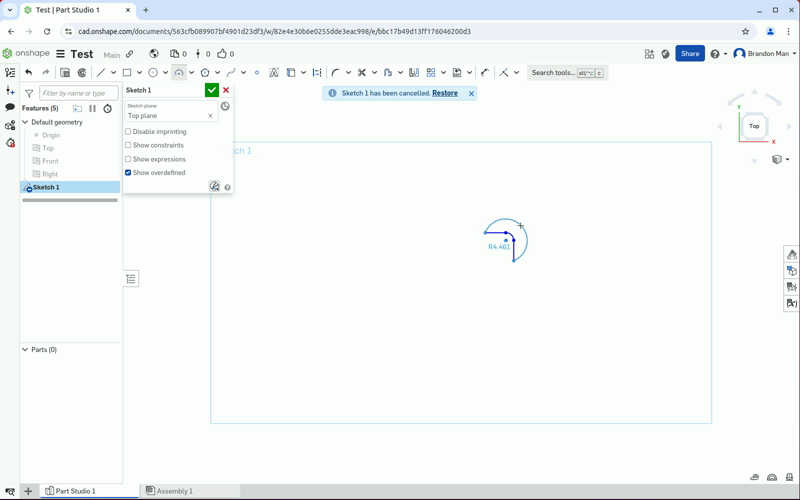
key(esc)
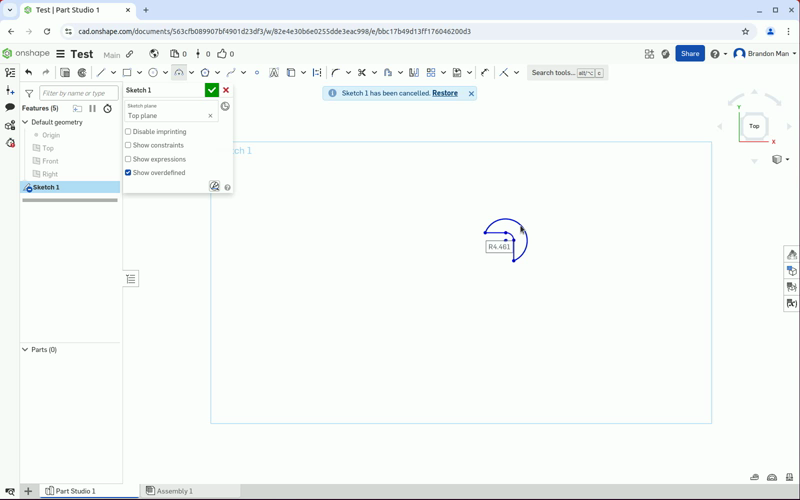
mouse_move(517, 246)
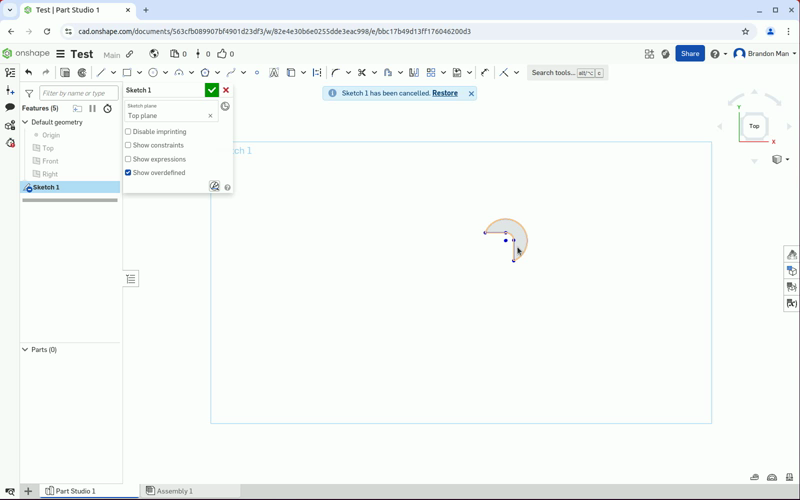
scroll(6)
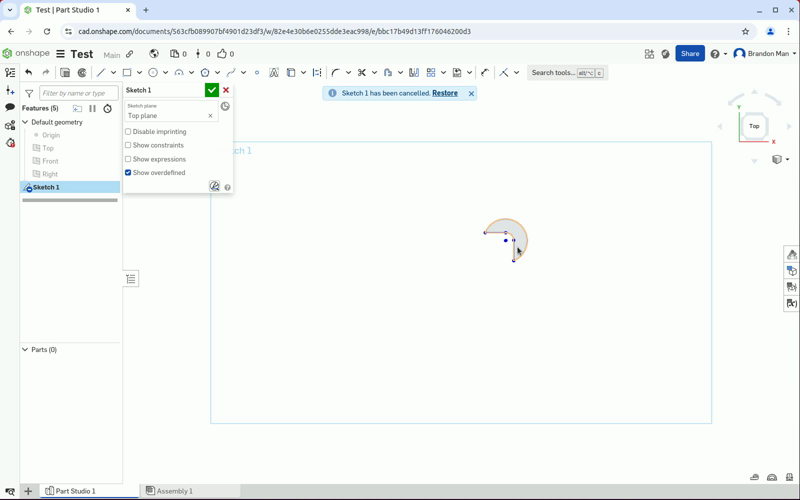
scroll(6)
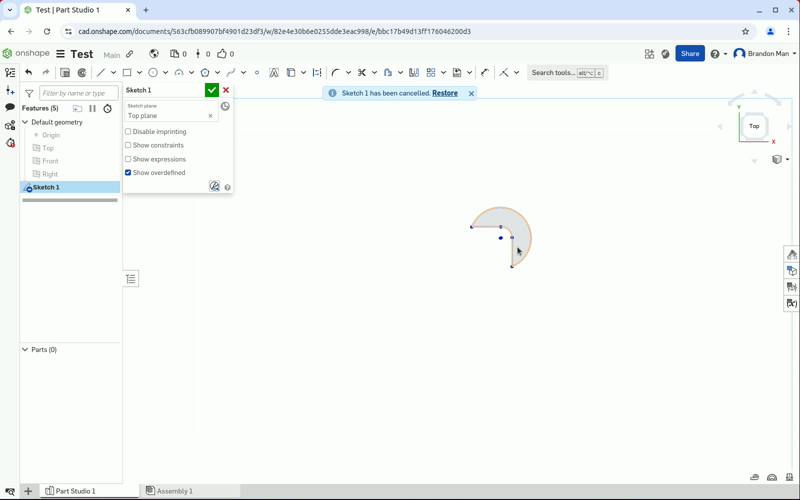
scroll(6)
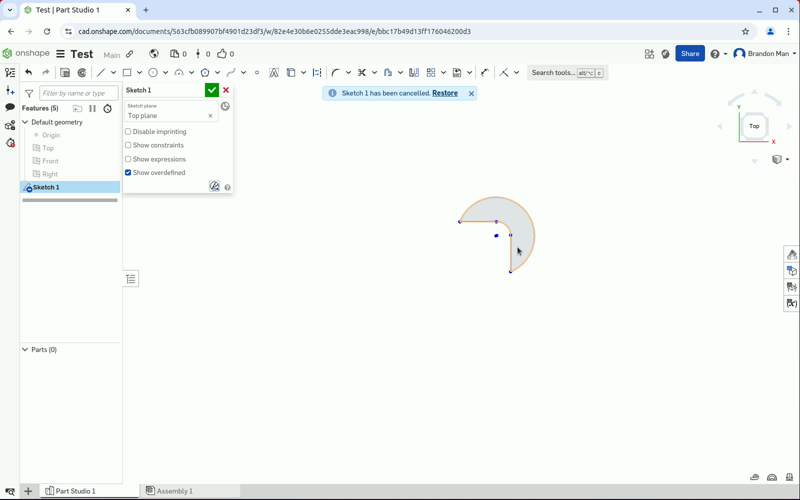
scroll(6)
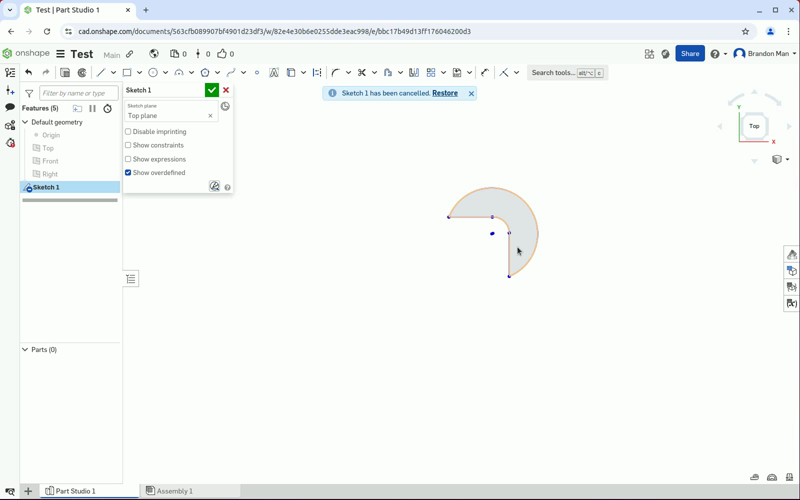
scroll(6)
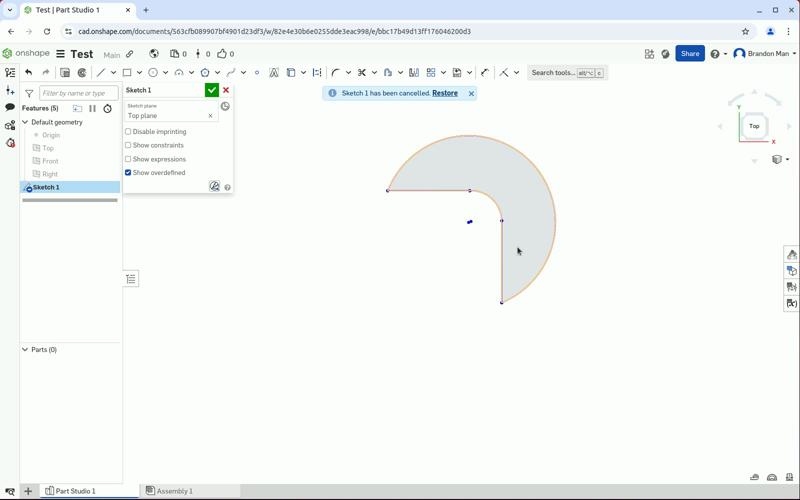
scroll(6)
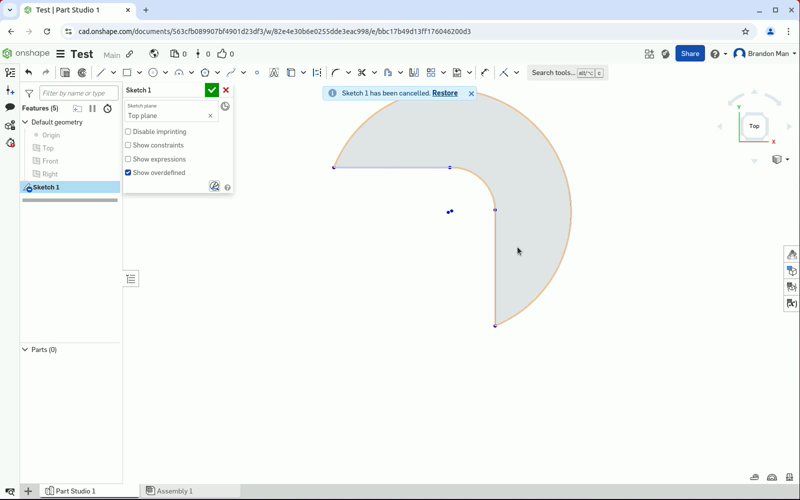
scroll(6)
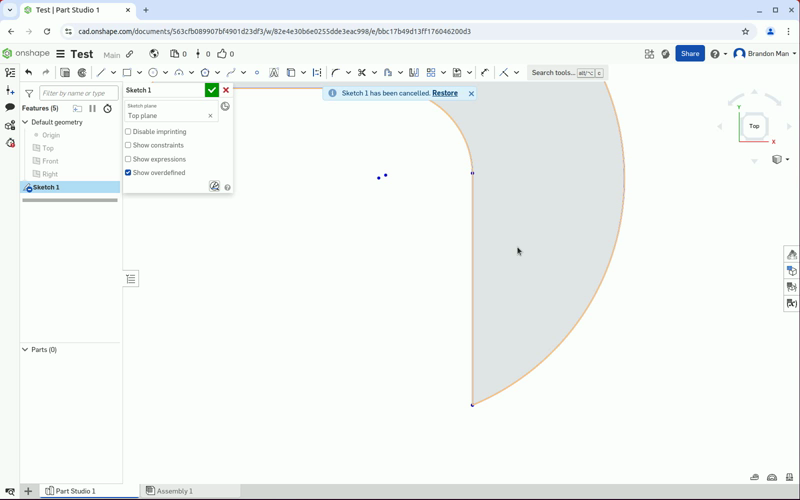
click(517, 246)
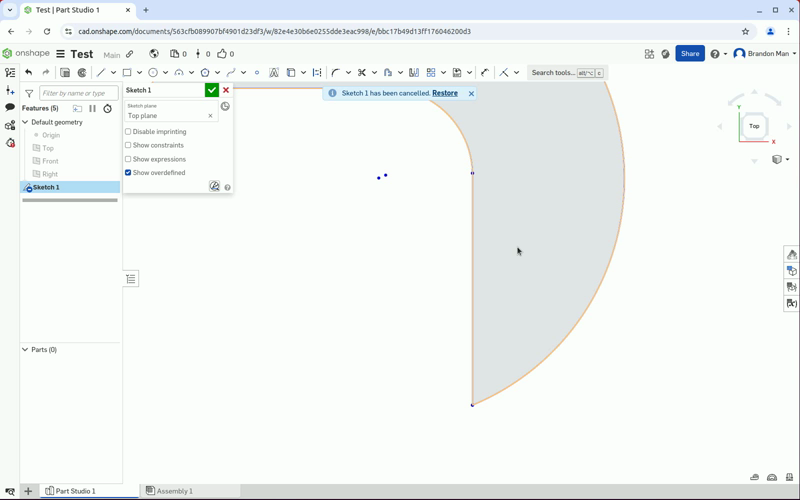
scroll(-6)
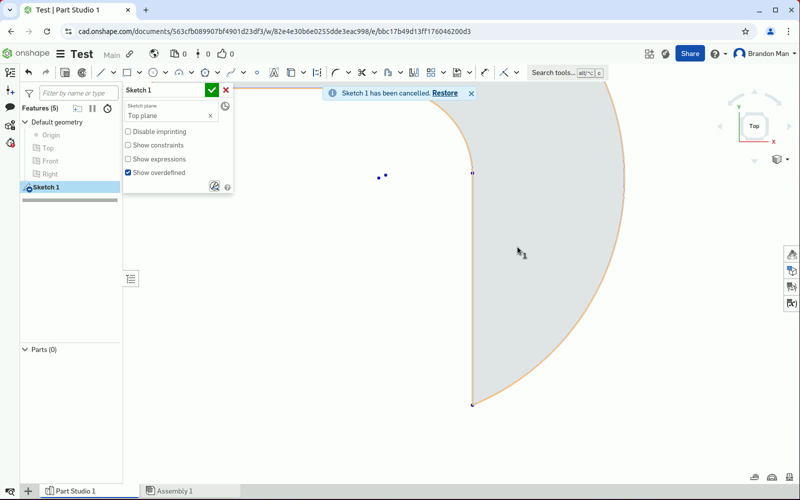
scroll(-6)
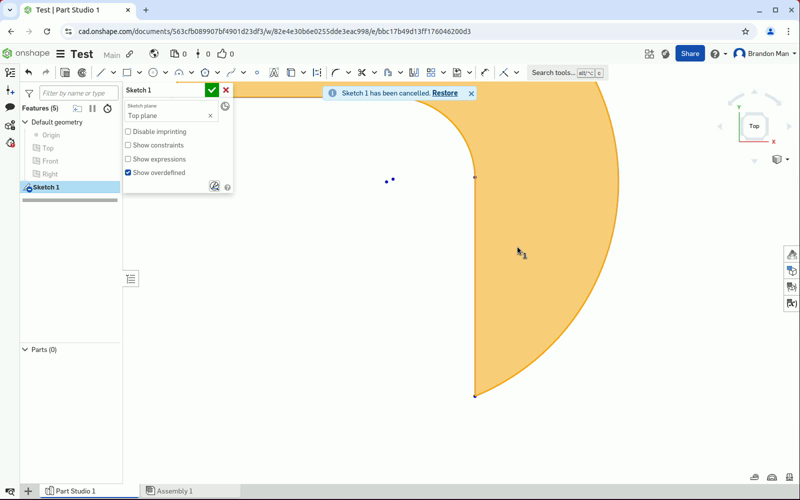
scroll(-6)
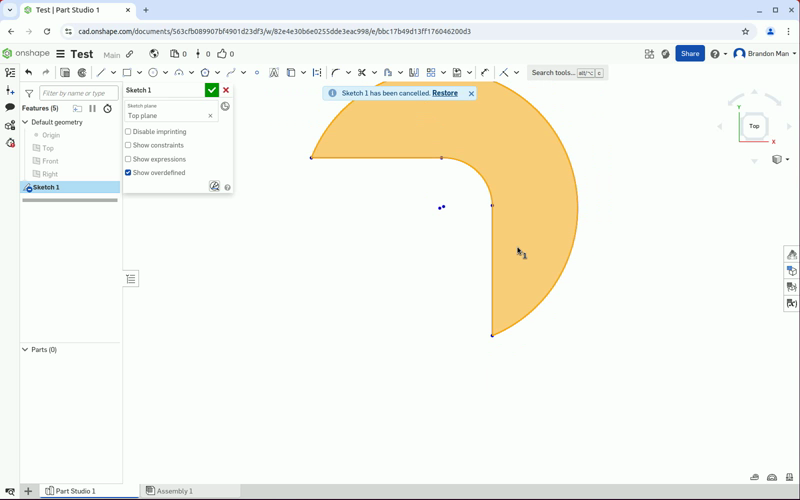
scroll(-6)
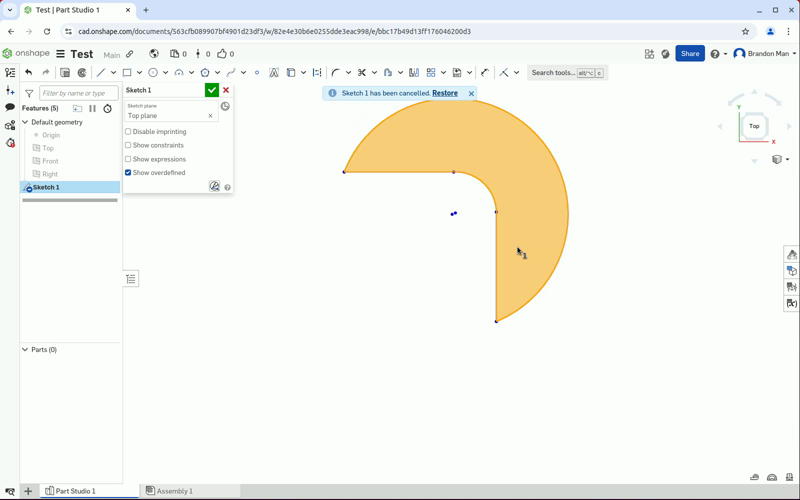
scroll(-6)
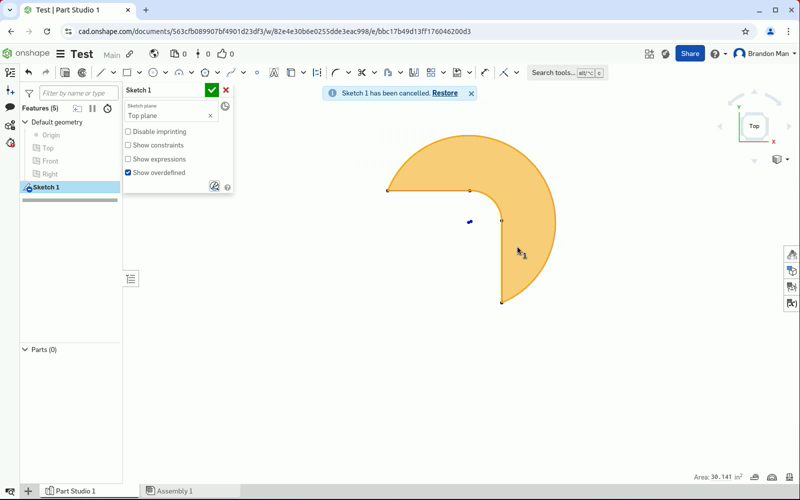
scroll(-6)
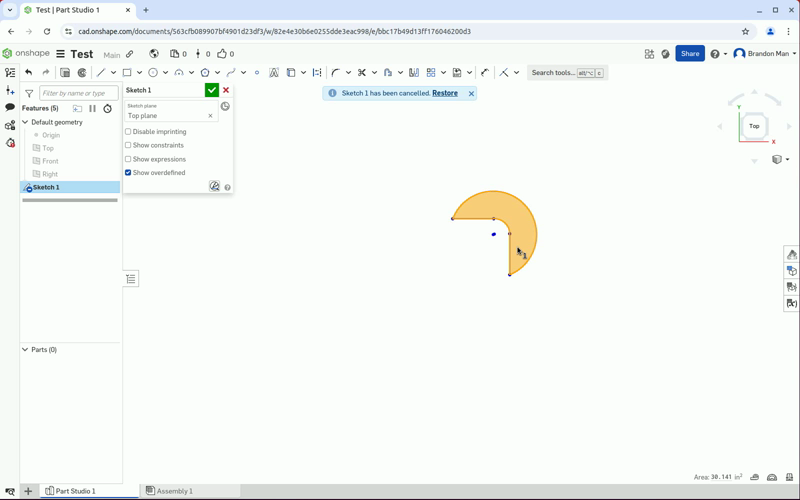
scroll(-6)
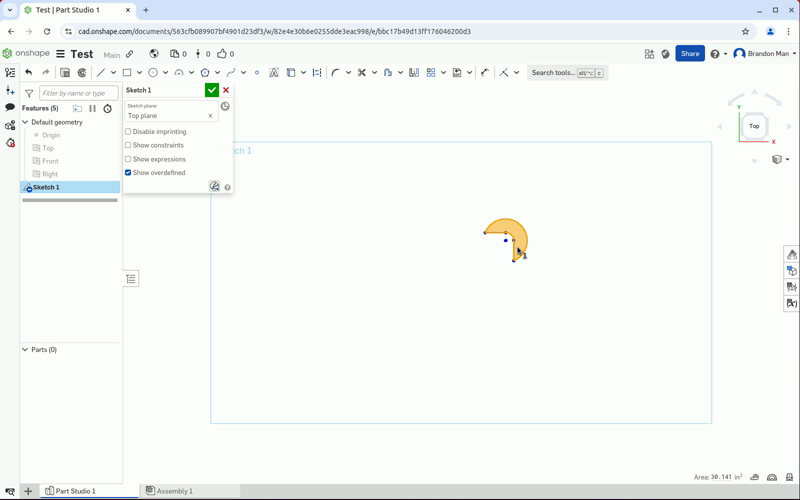
mouse_move(73, 352)
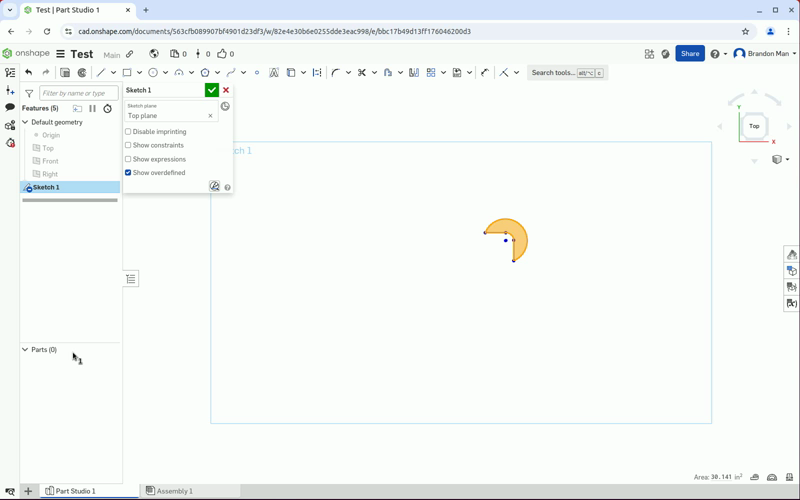
key(shift+y)
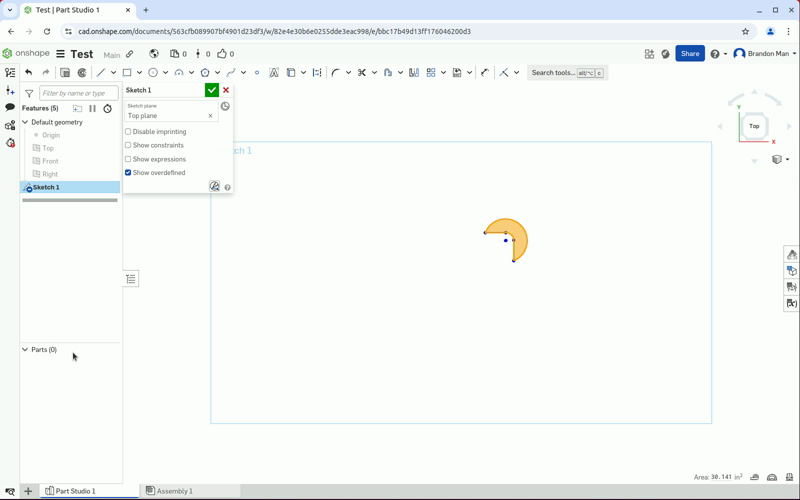
key(shift+e)
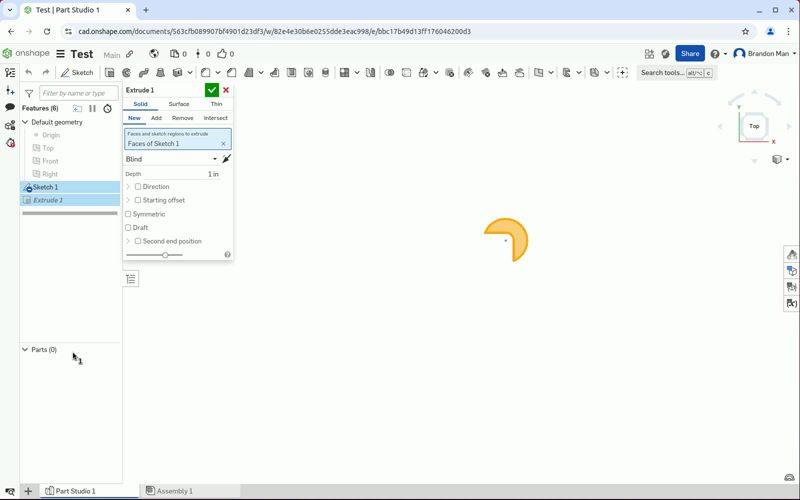
mouse_move(143, 106)
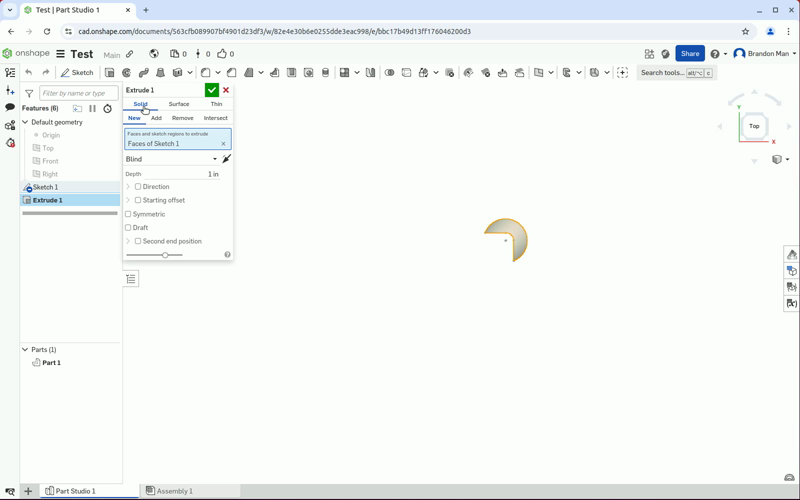
click(143, 106)
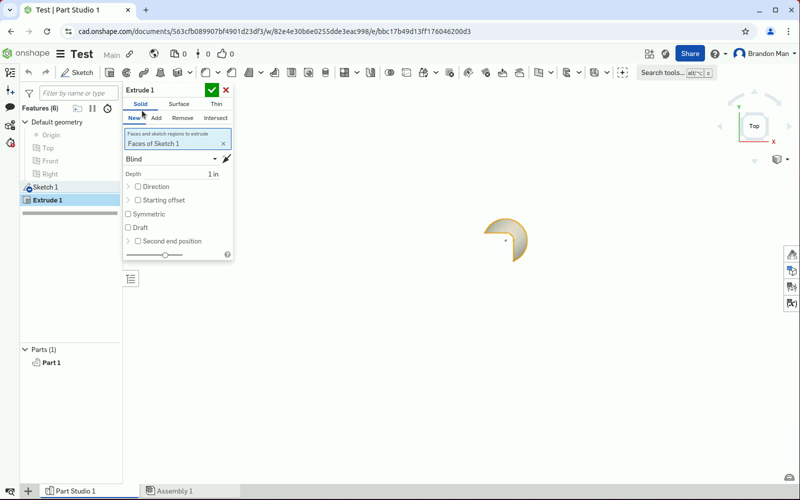
mouse_move(137, 120)
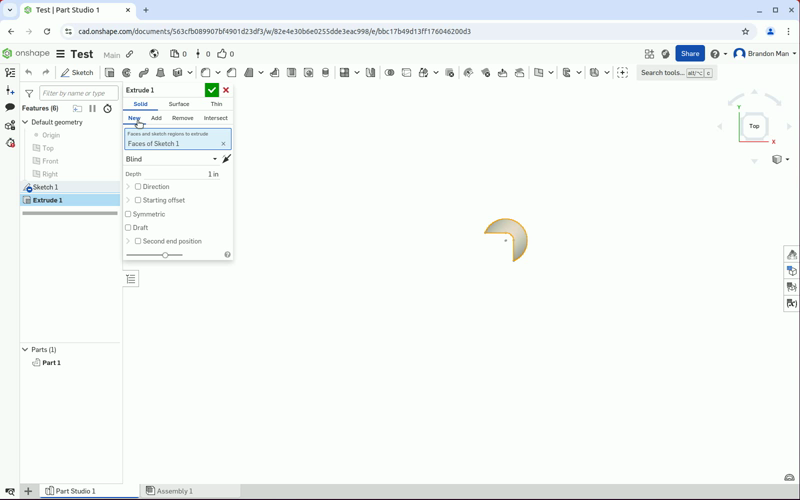
click(137, 120)
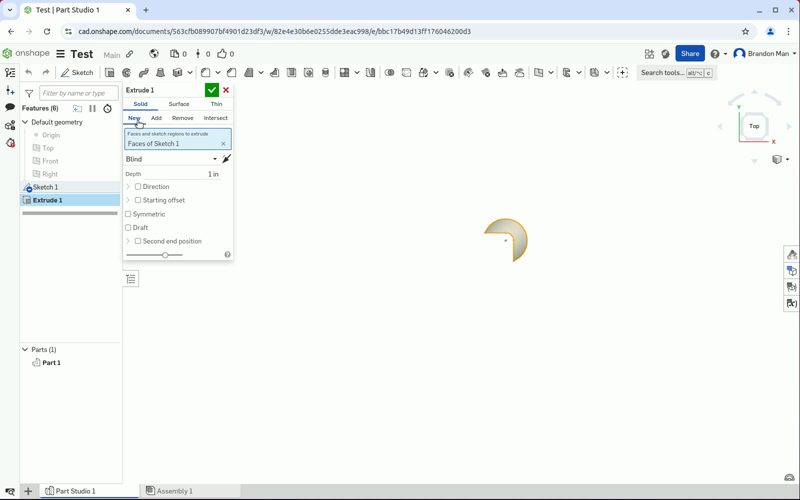
key(tab, 4)
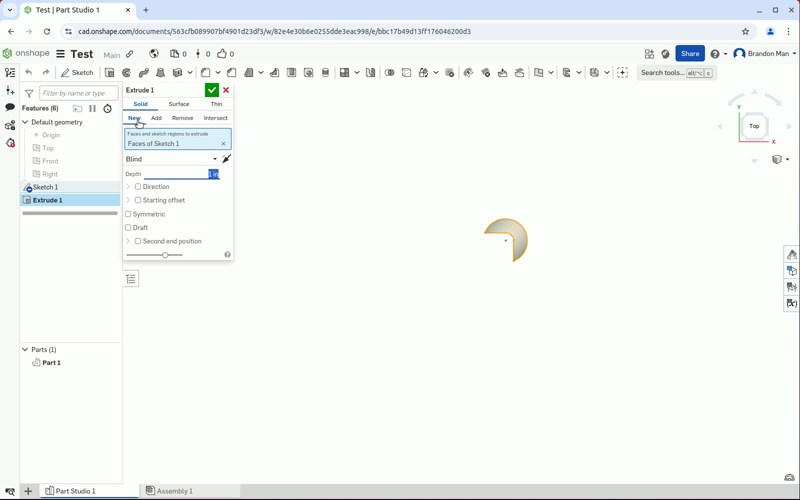
text(3.37)
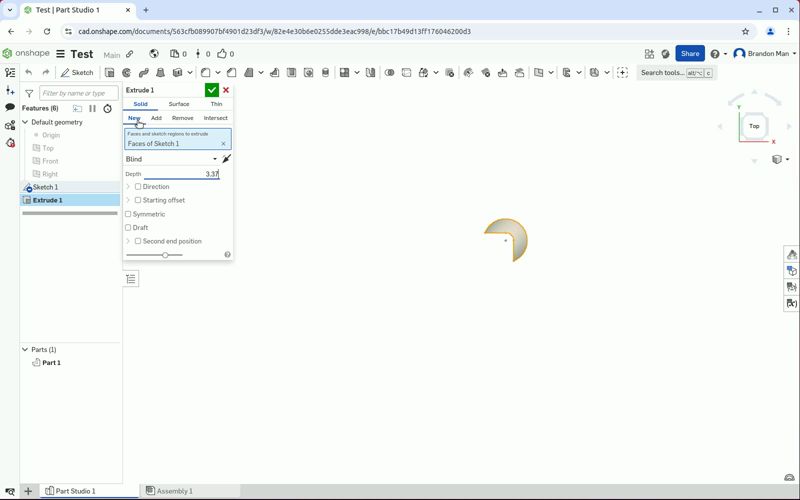
key(enter)
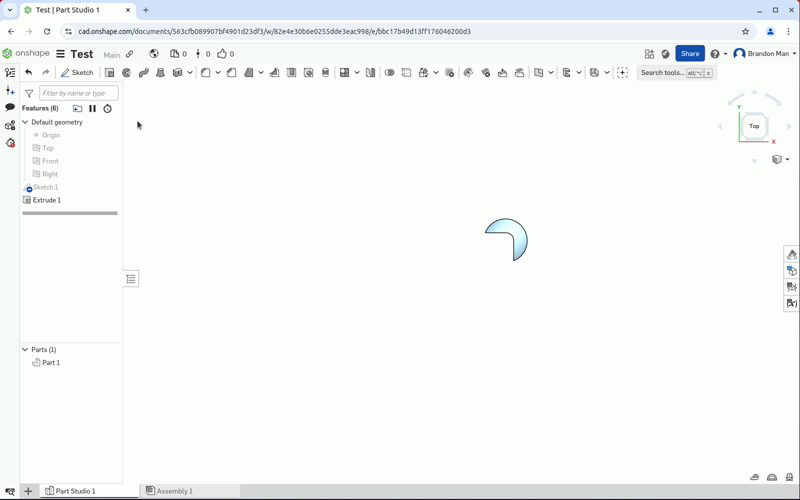
key(shift+h)
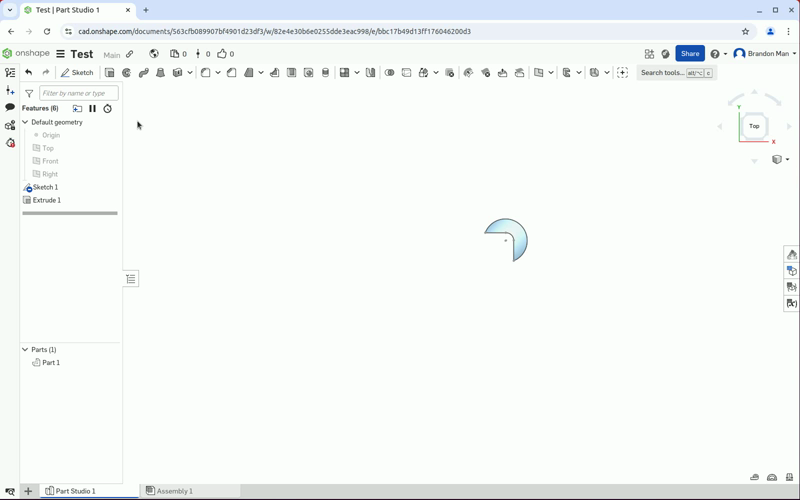
key(shift+h)
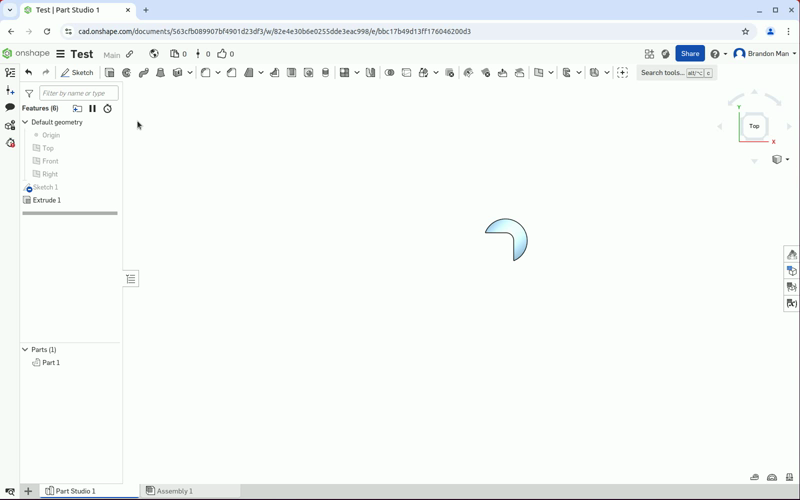
mouse_move(73, 189)
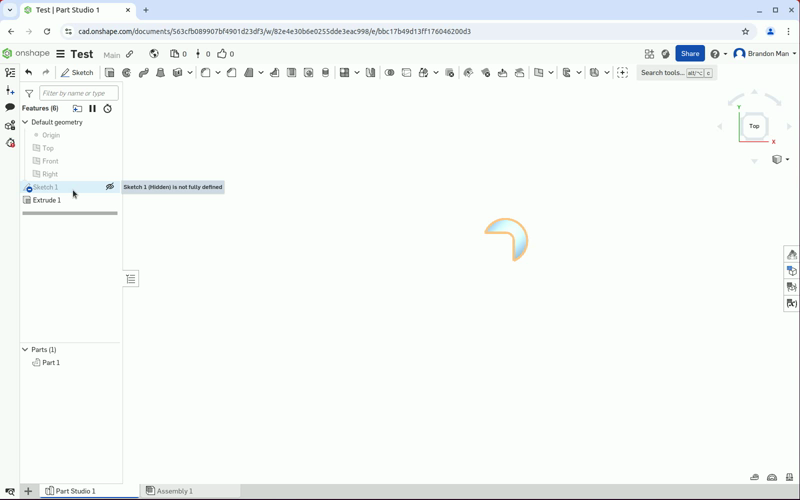
click(73, 189)
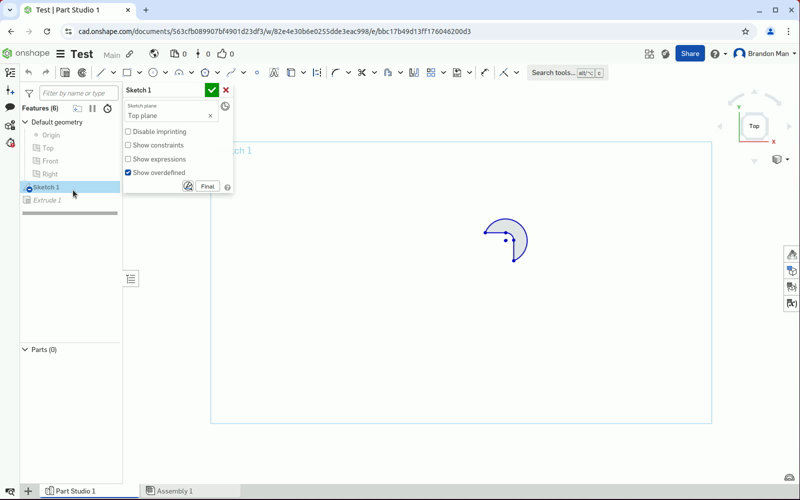
mouse_move(229, 92)
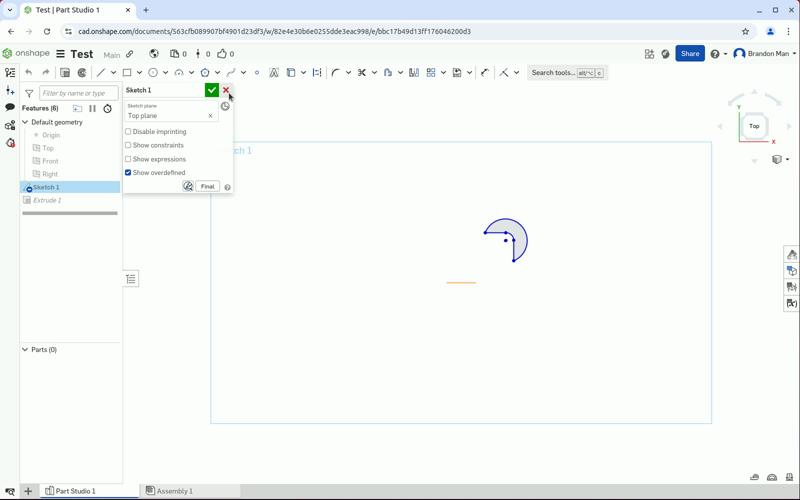
click(229, 92)
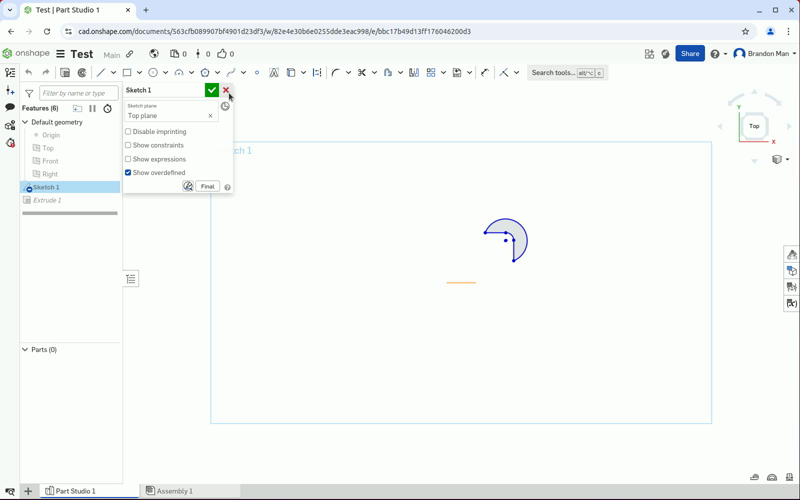
key(shift+s)
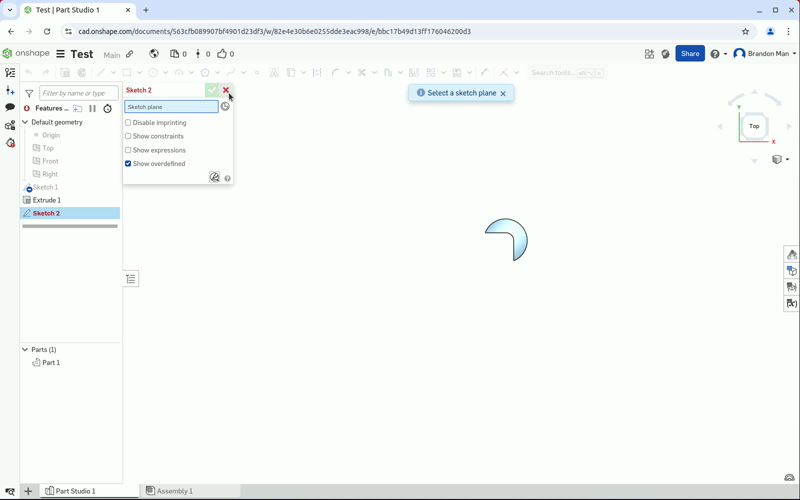
mouse_move(73, 150)
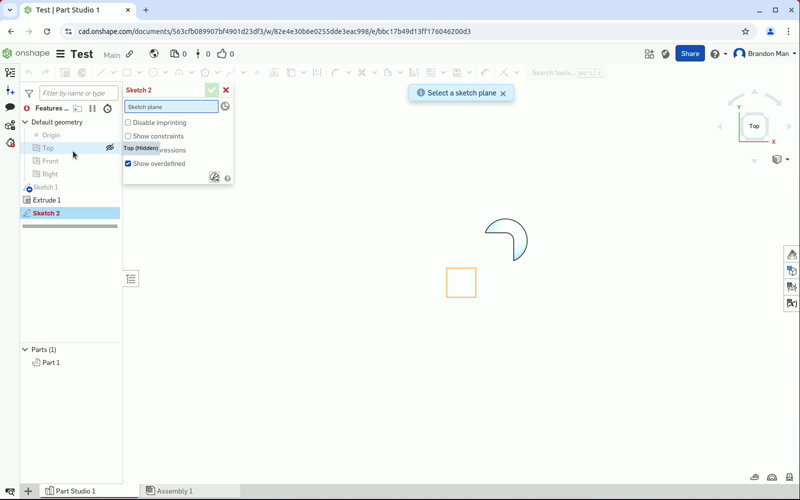
click(73, 150)
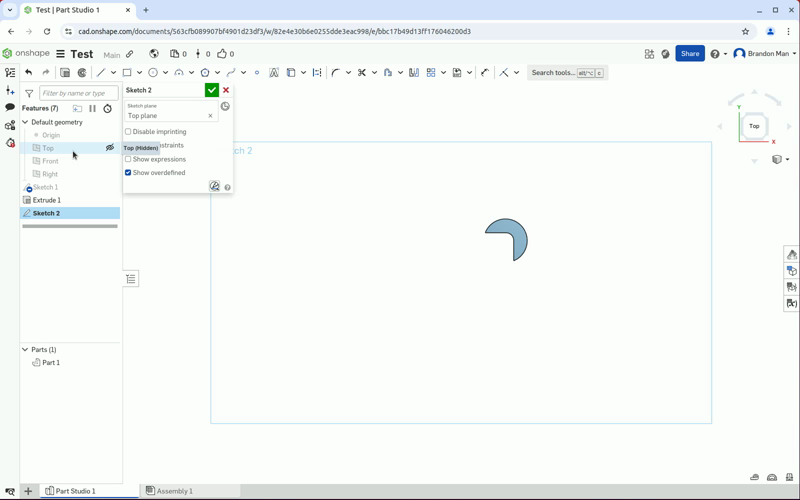
mouse_move(73, 352)
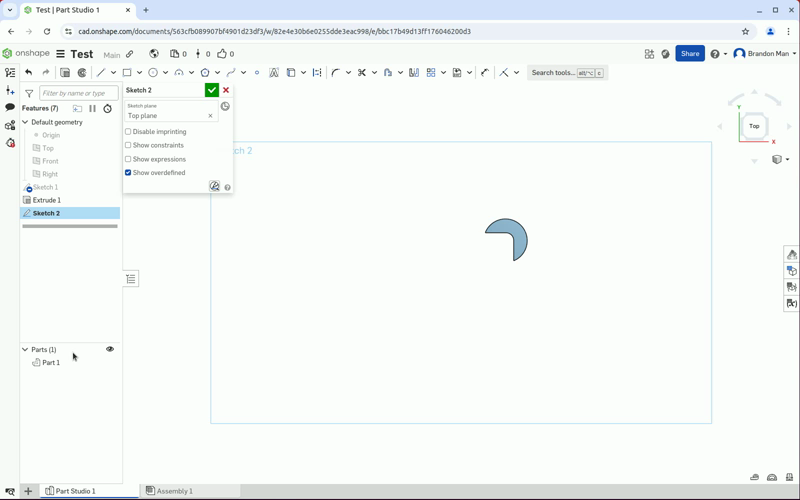
key(y)
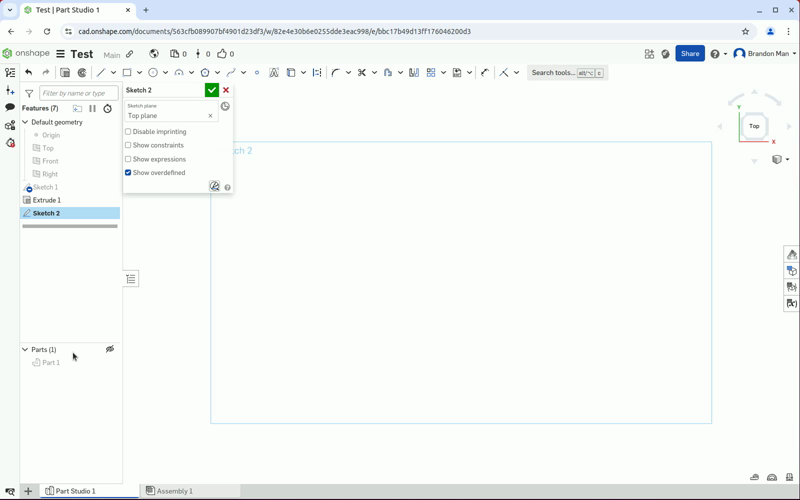
key(a)
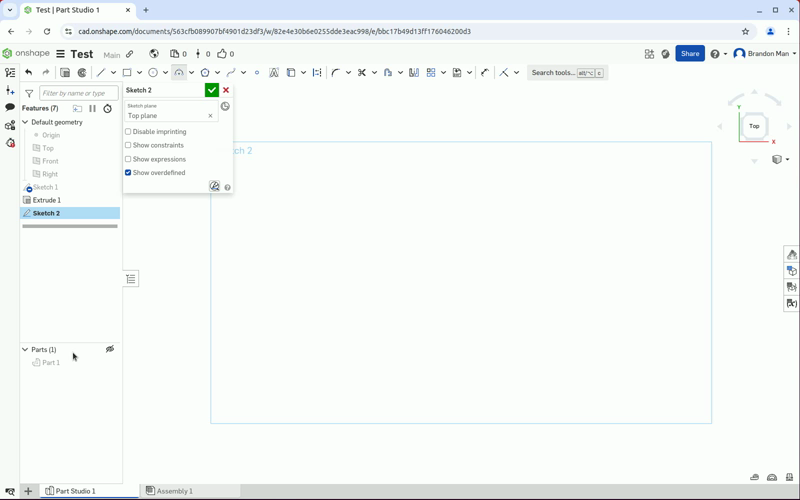
key_down(shift)
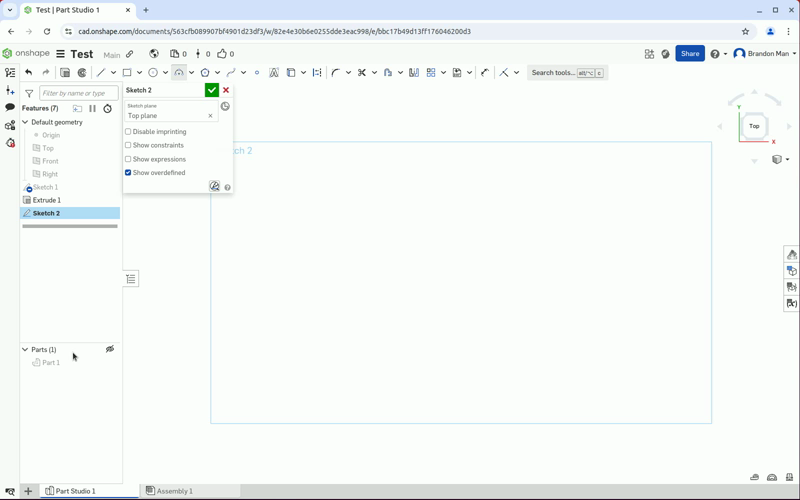
mouse_move(484, 374)
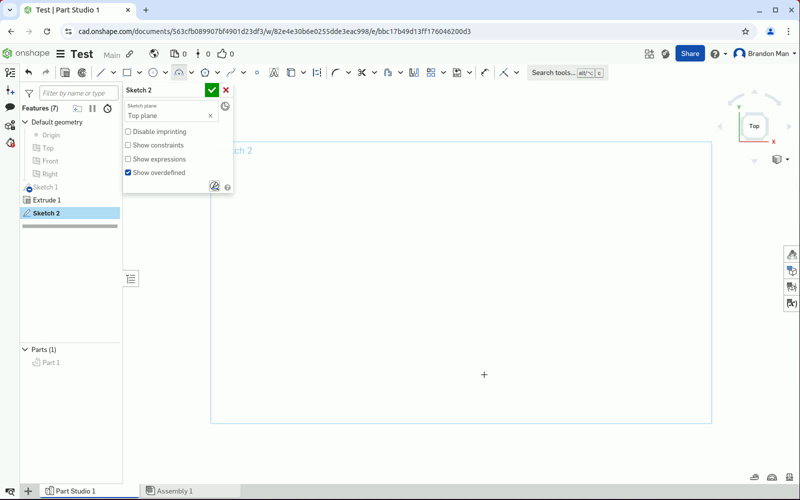
click(484, 374)
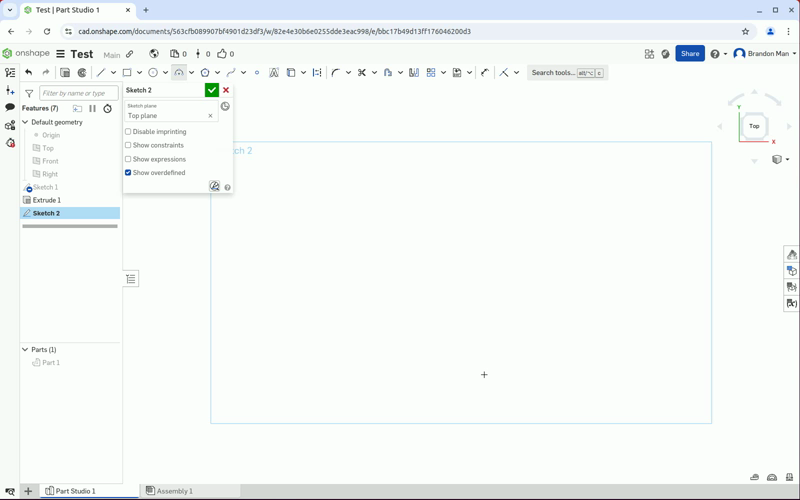
key_up(shift)
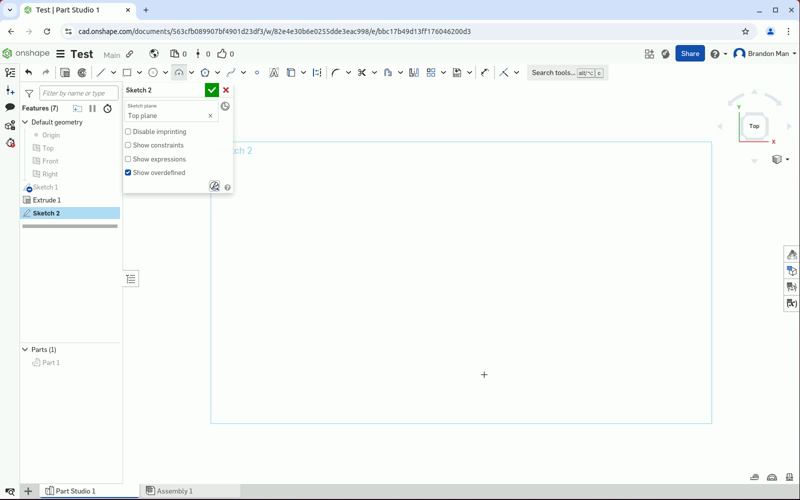
key_down(shift)
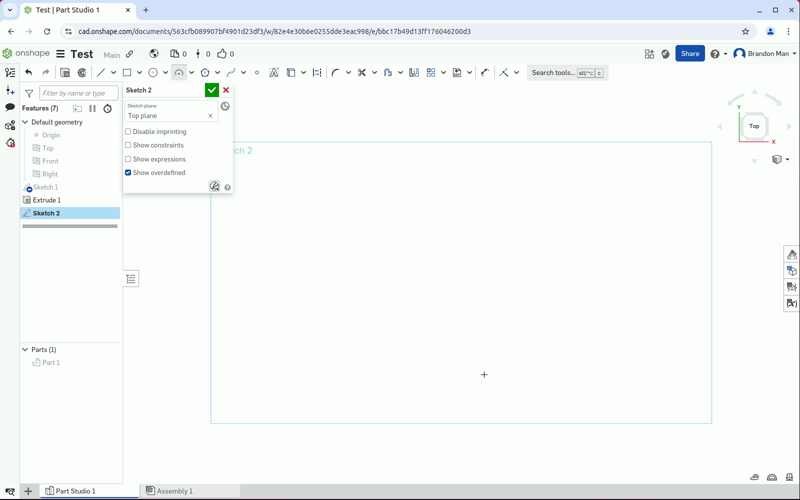
mouse_move(526, 374)
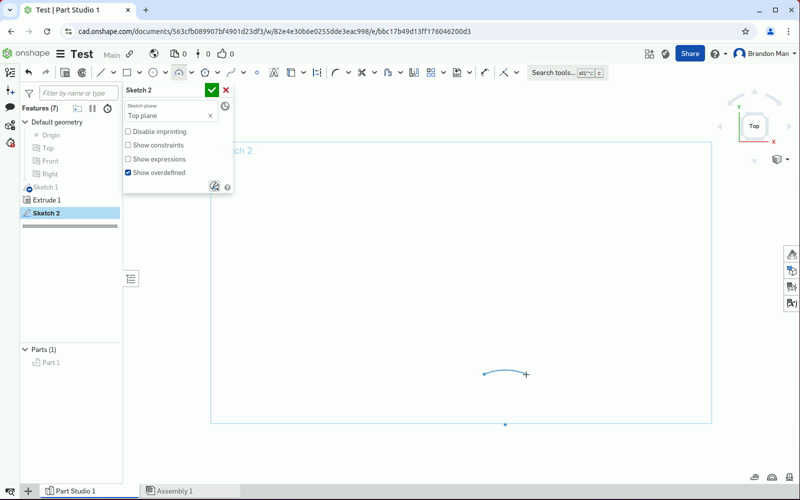
click(526, 374)
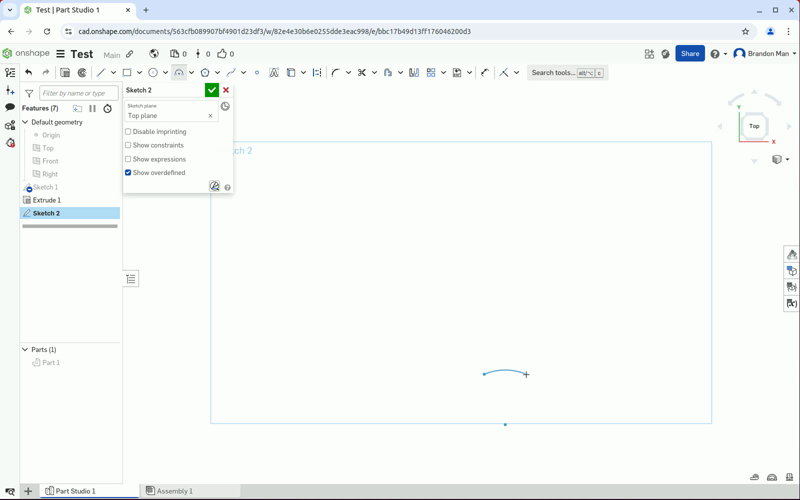
mouse_move(505, 395)
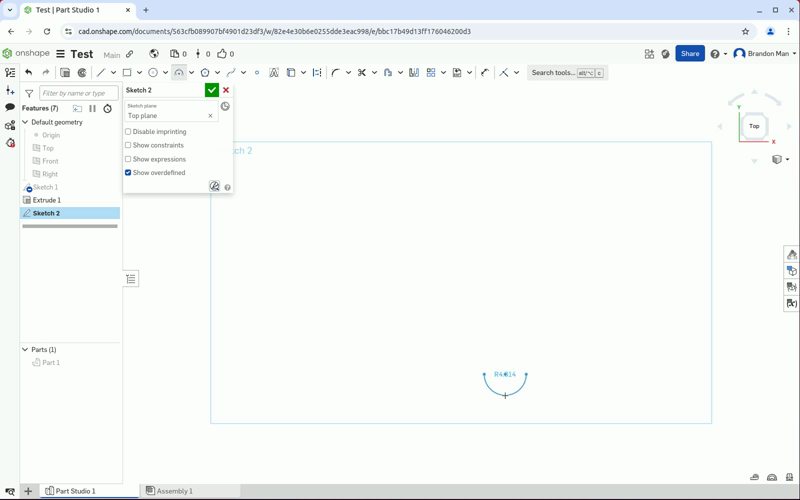
click(505, 395)
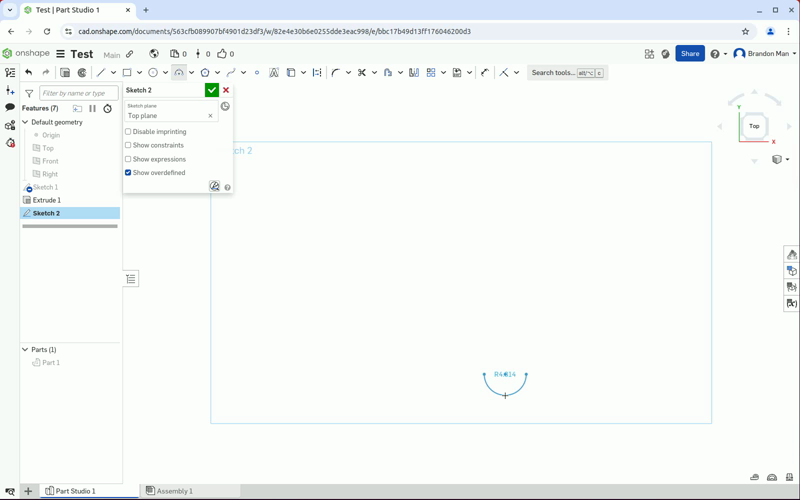
key_up(shift)
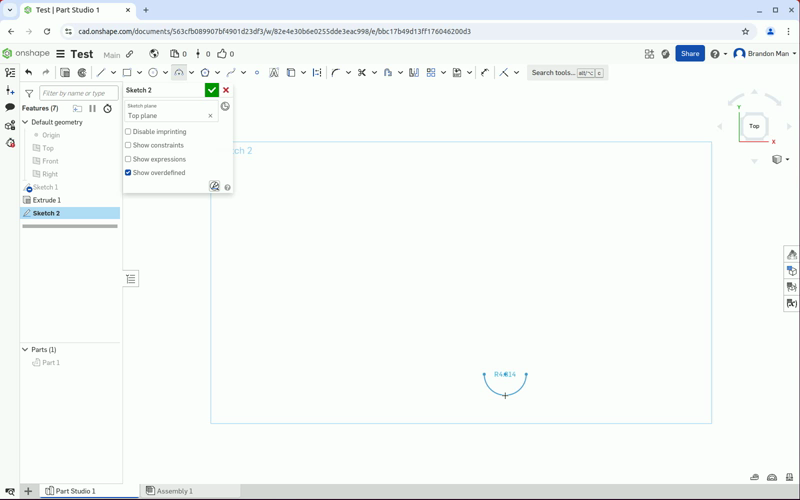
key(esc)
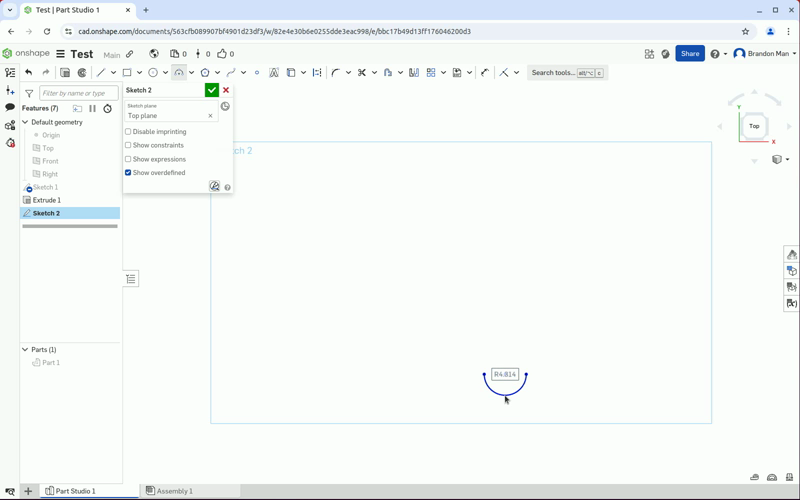
key(l)
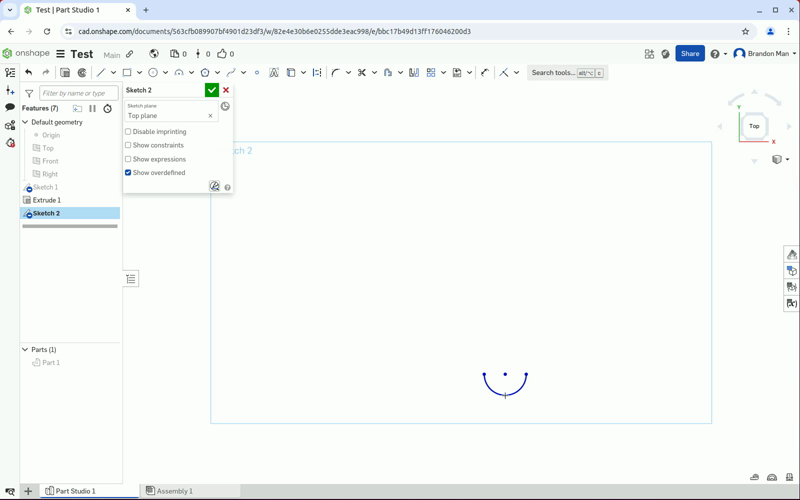
mouse_move(526, 374)
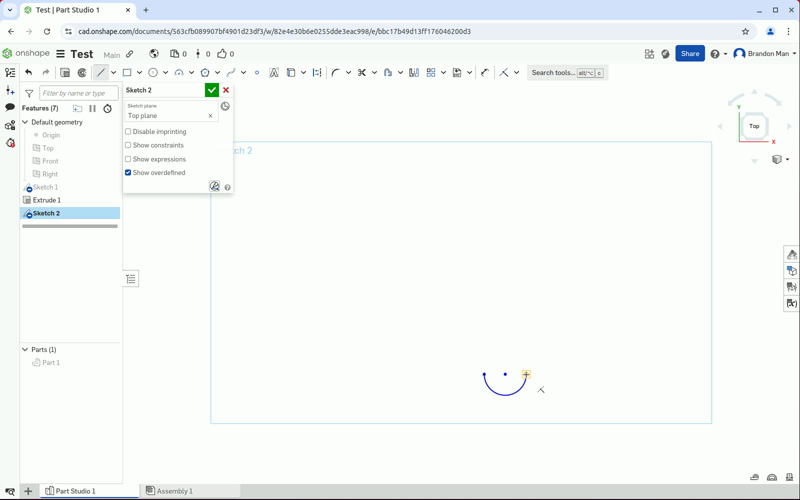
click(526, 374)
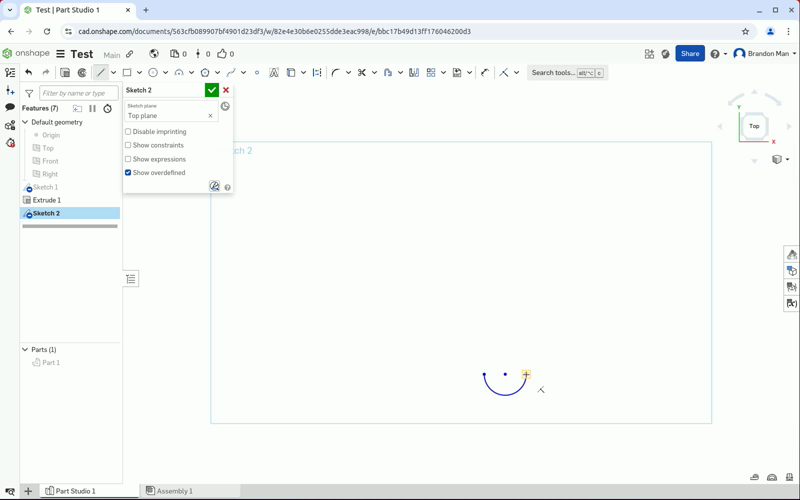
key_down(shift)
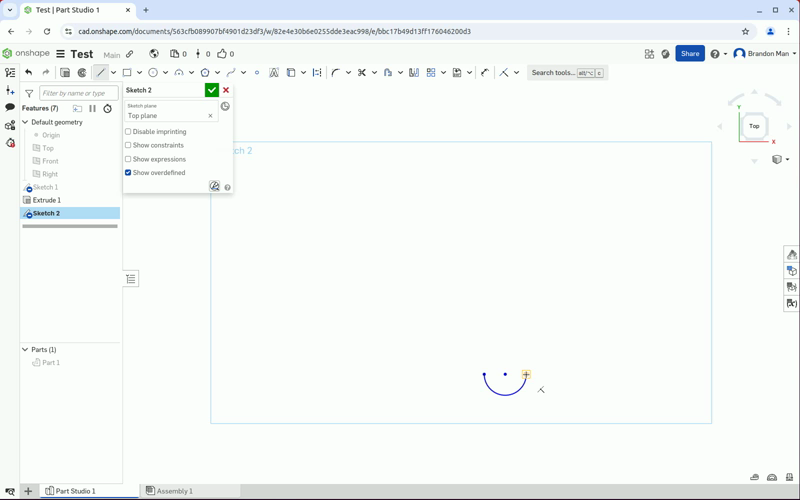
mouse_move(526, 240)
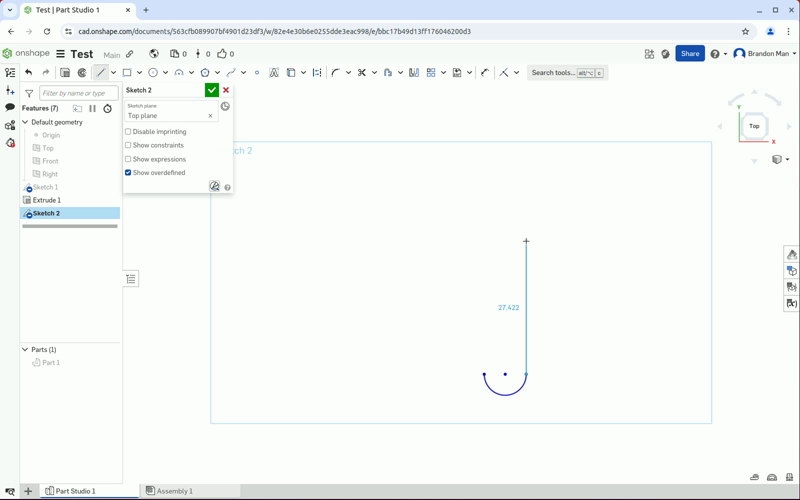
click(526, 240)
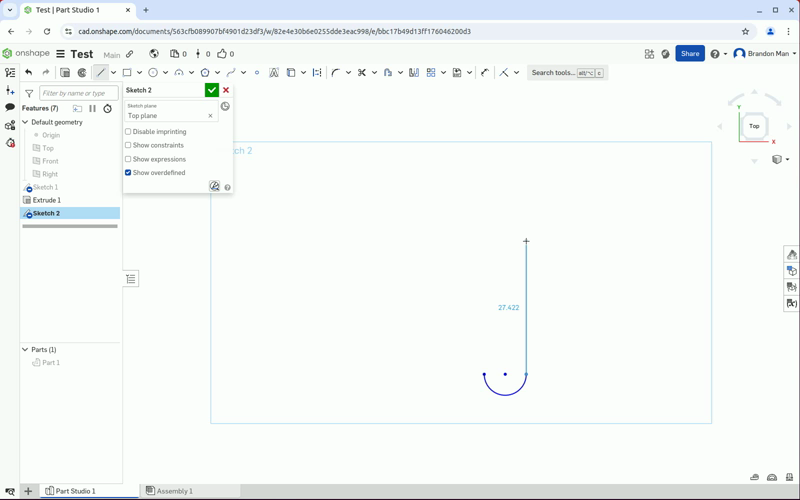
key_up(shift)
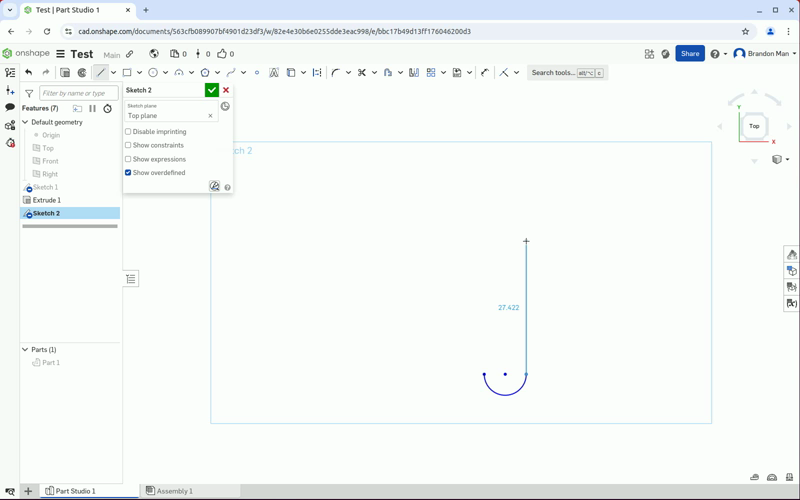
key(esc)
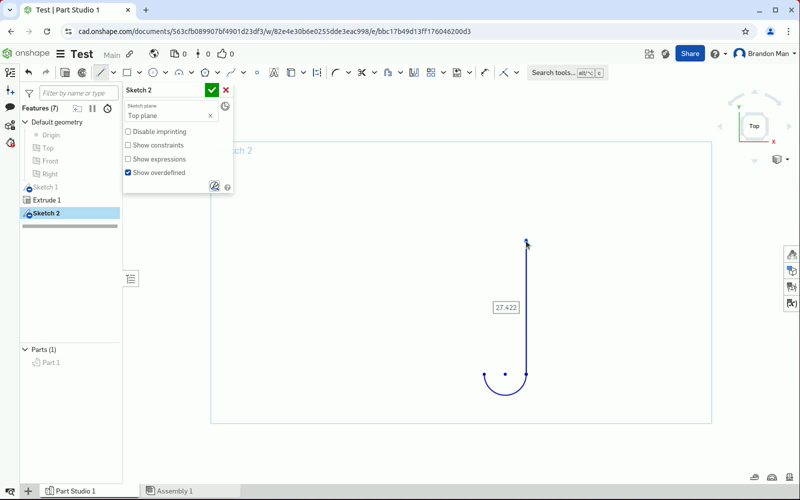
key(a)
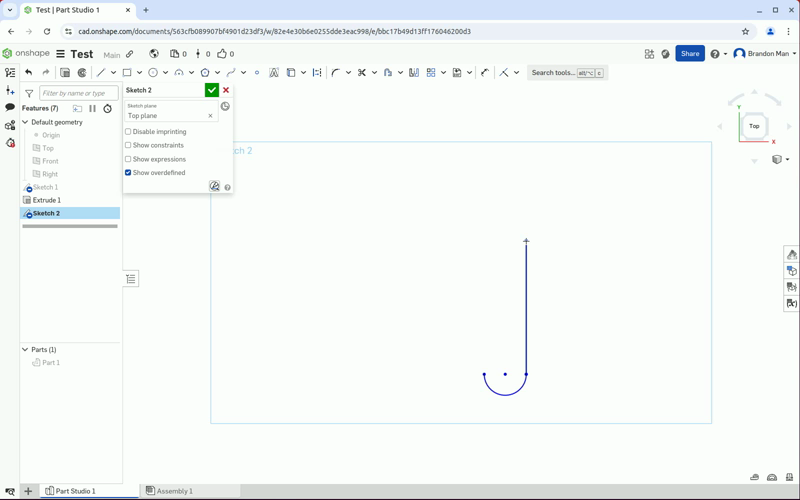
mouse_move(526, 240)
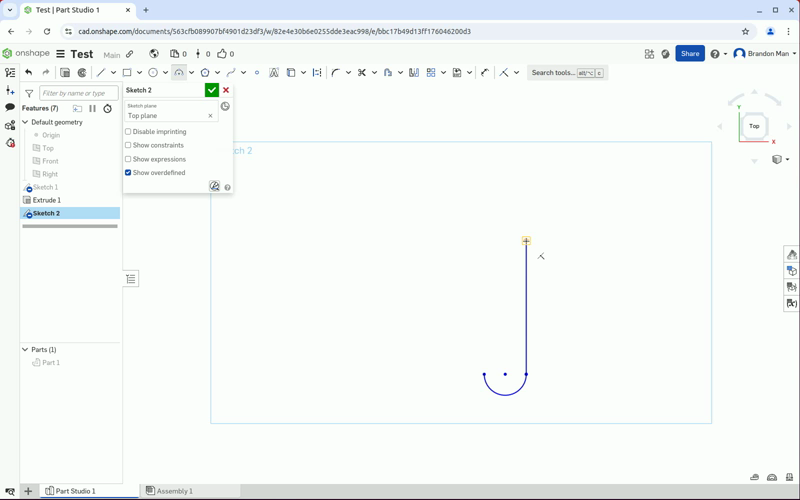
click(526, 240)
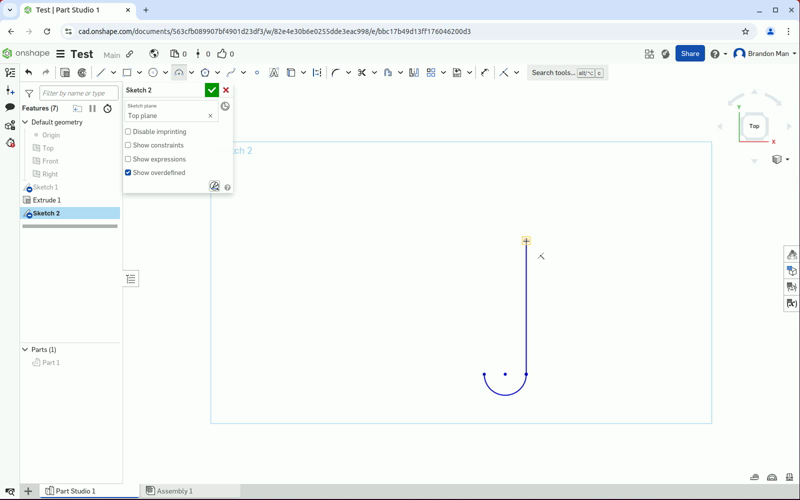
key_down(shift)
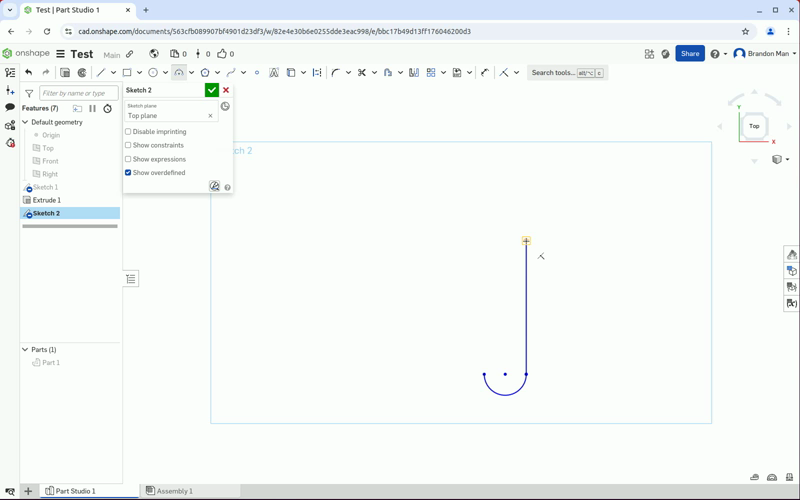
mouse_move(513, 260)
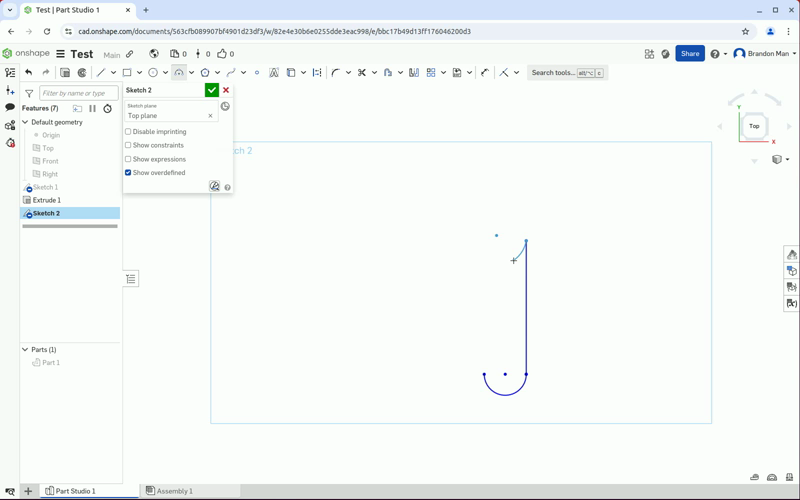
click(513, 260)
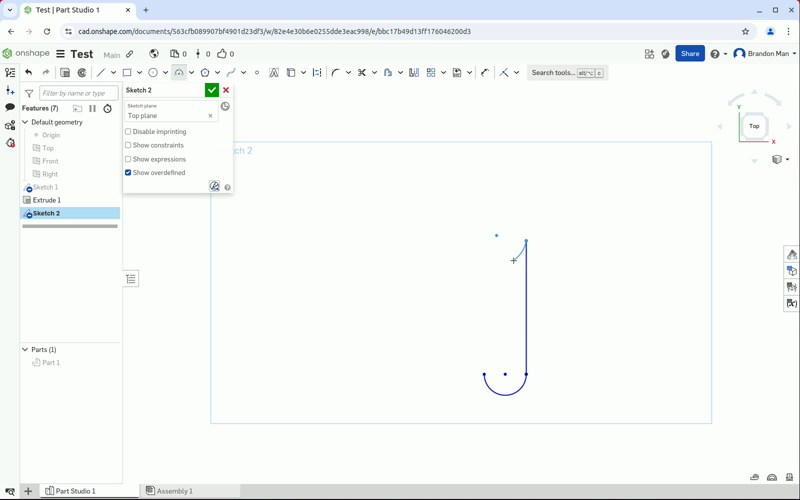
mouse_move(522, 252)
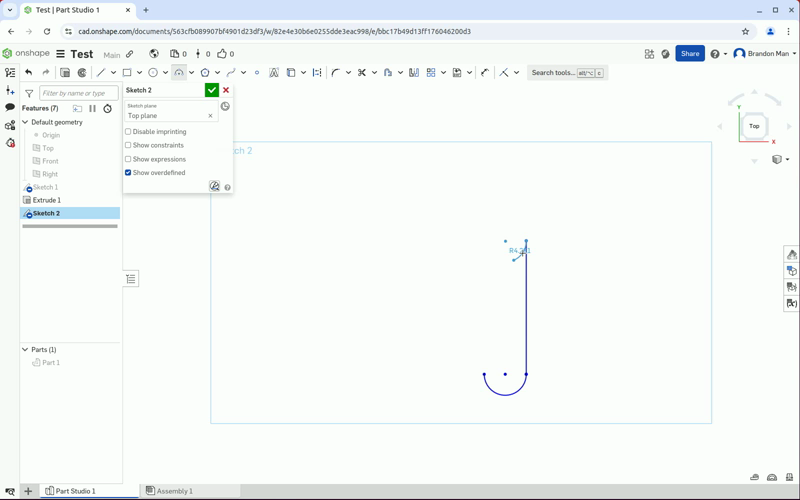
click(522, 252)
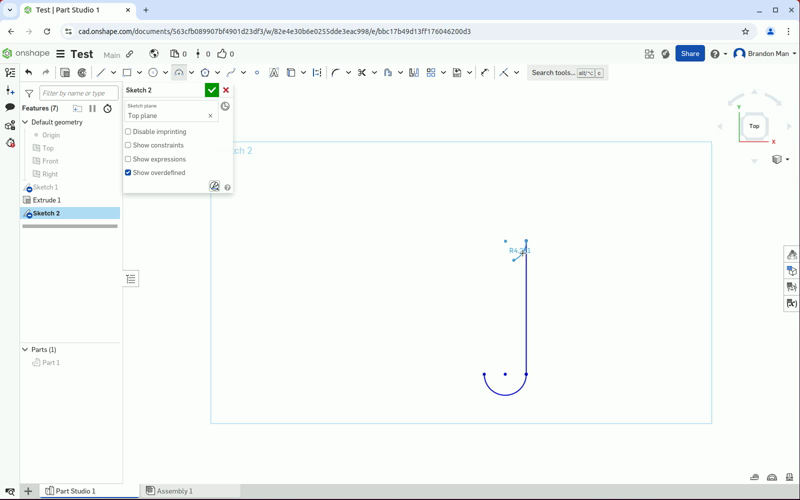
key_up(shift)
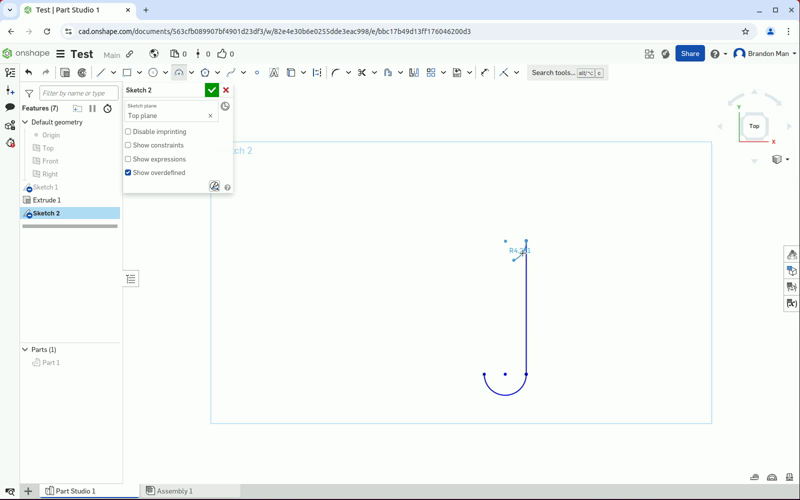
key(esc)
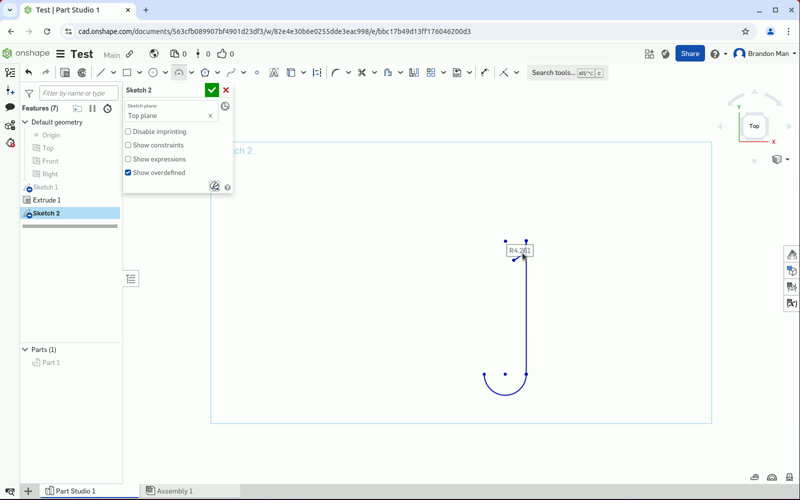
key(l)
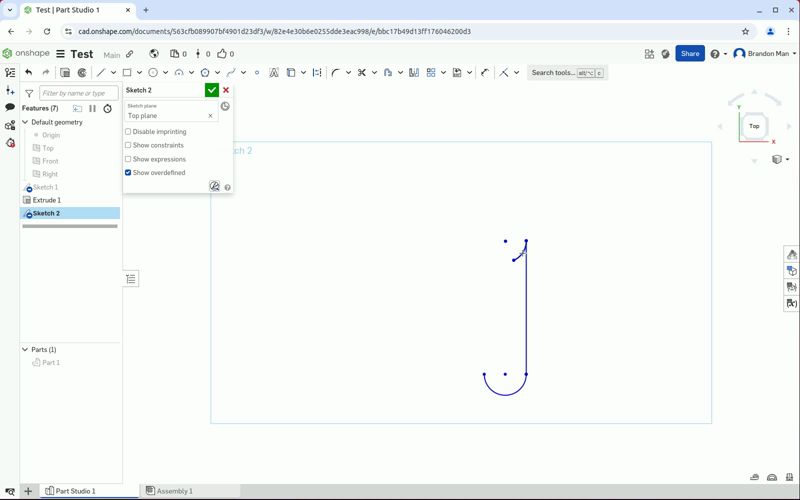
mouse_move(513, 260)
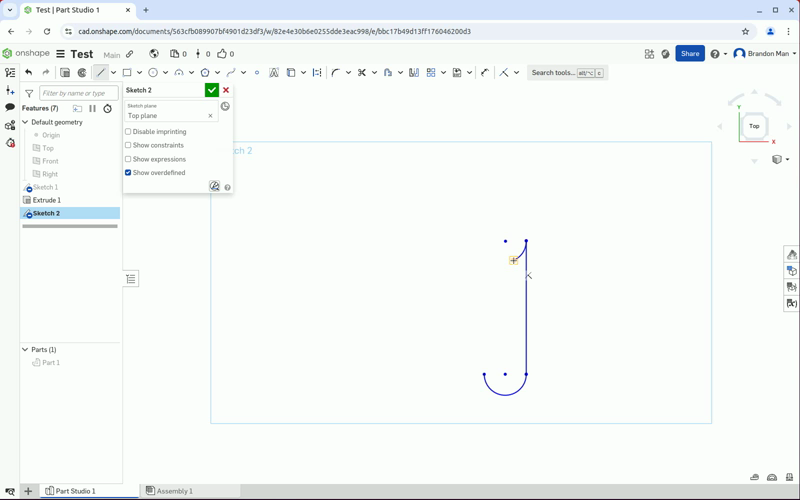
click(513, 260)
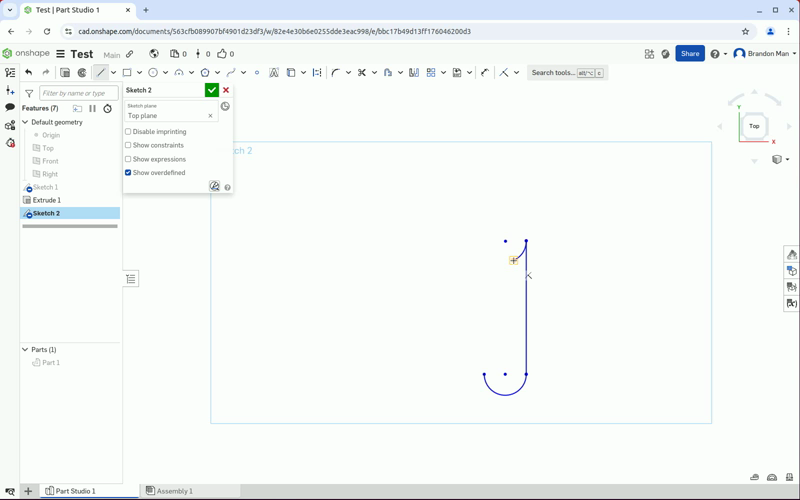
key_down(shift)
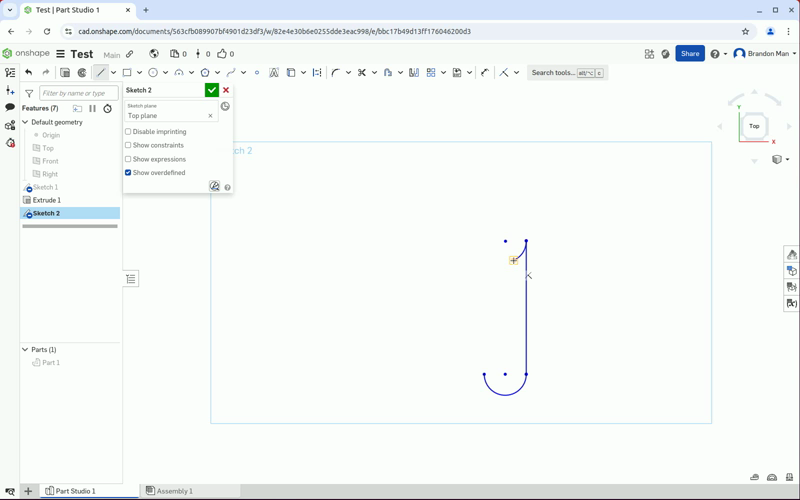
mouse_move(513, 374)
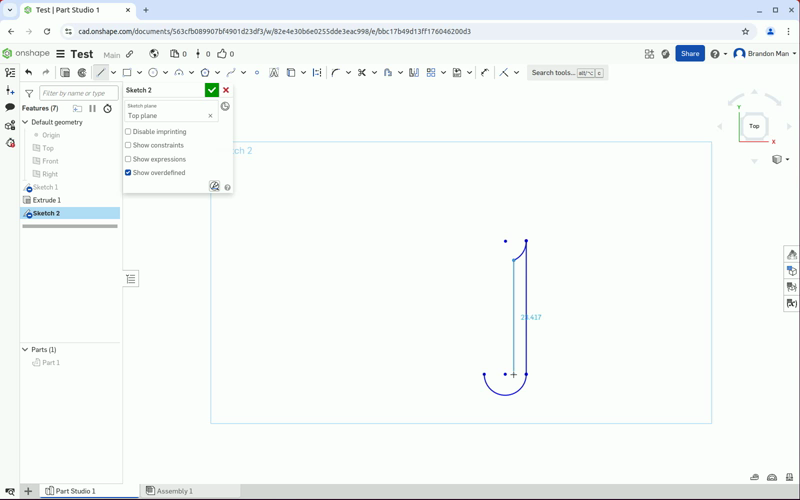
click(513, 374)
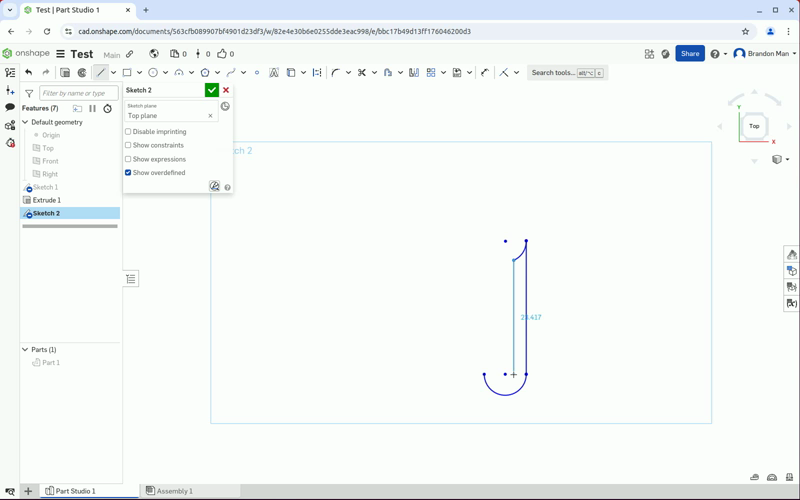
key_up(shift)
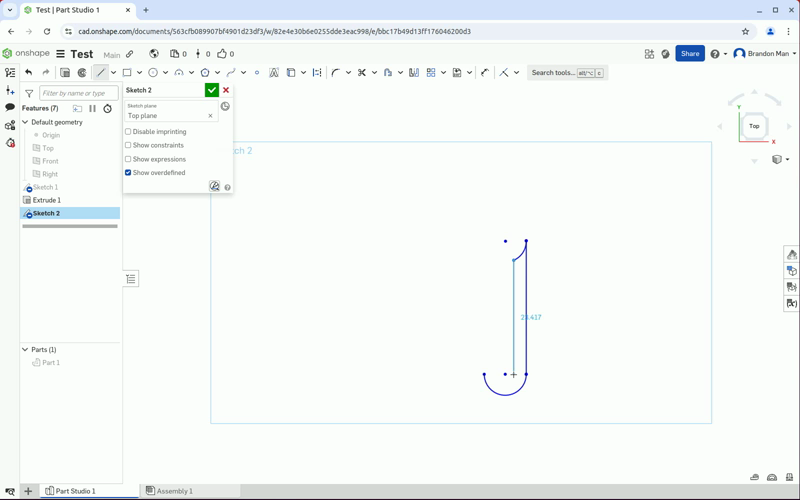
key(esc)
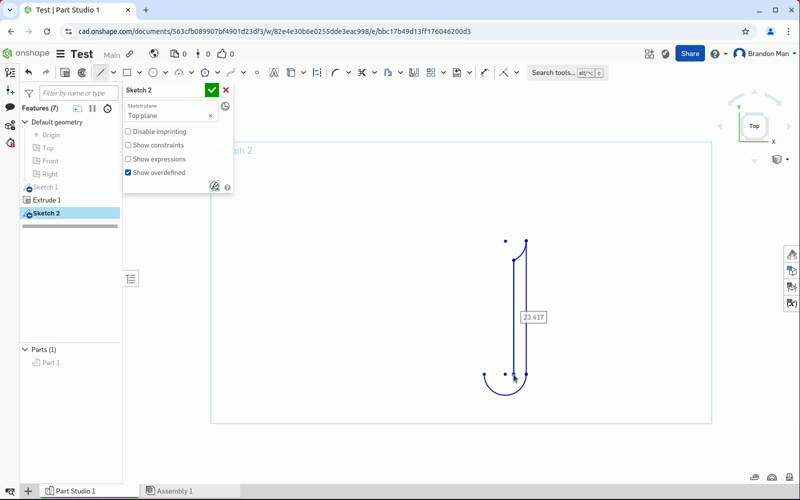
key(a)
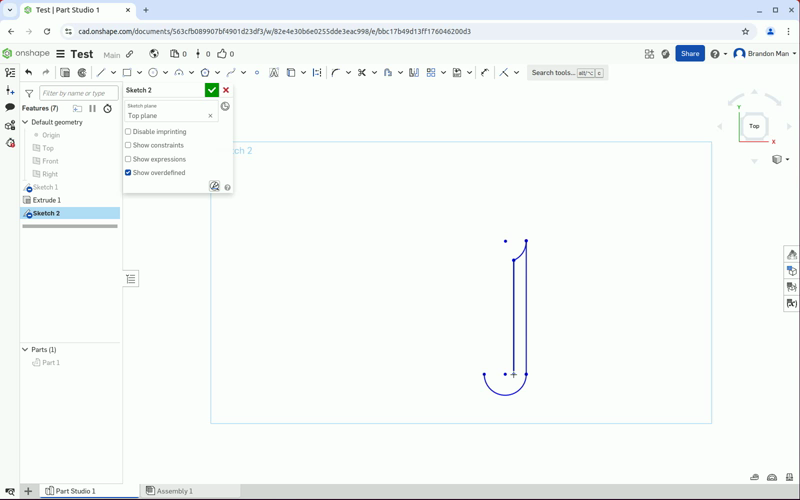
mouse_move(513, 374)
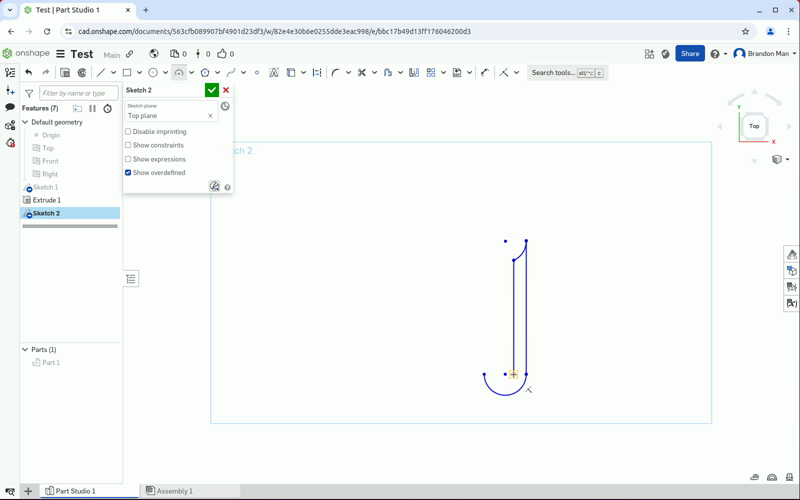
click(513, 374)
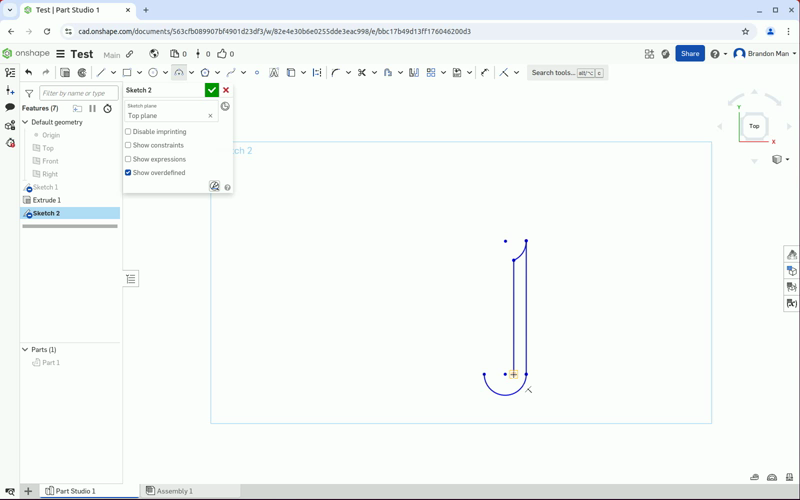
key_down(shift)
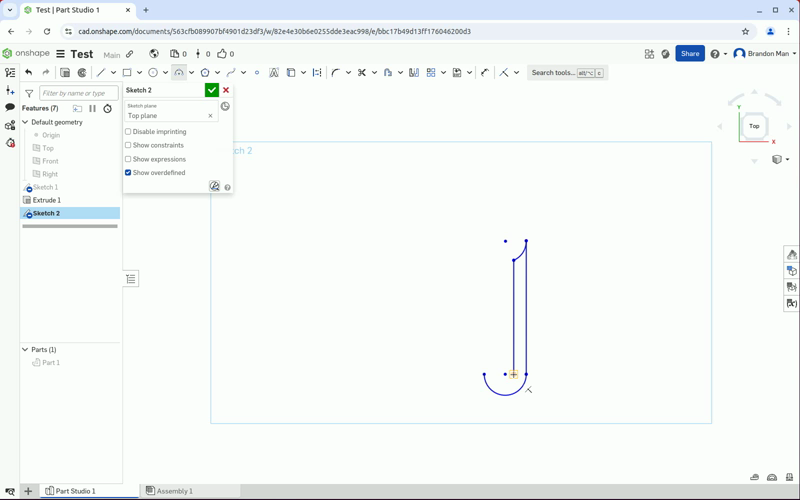
mouse_move(498, 374)
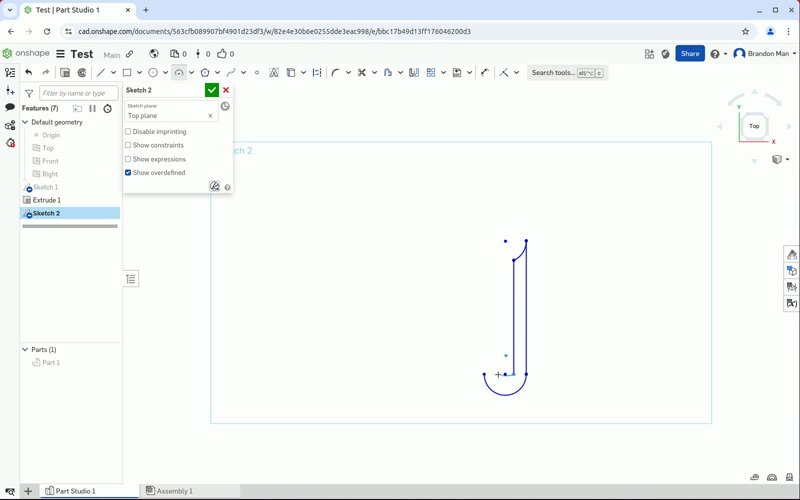
click(498, 374)
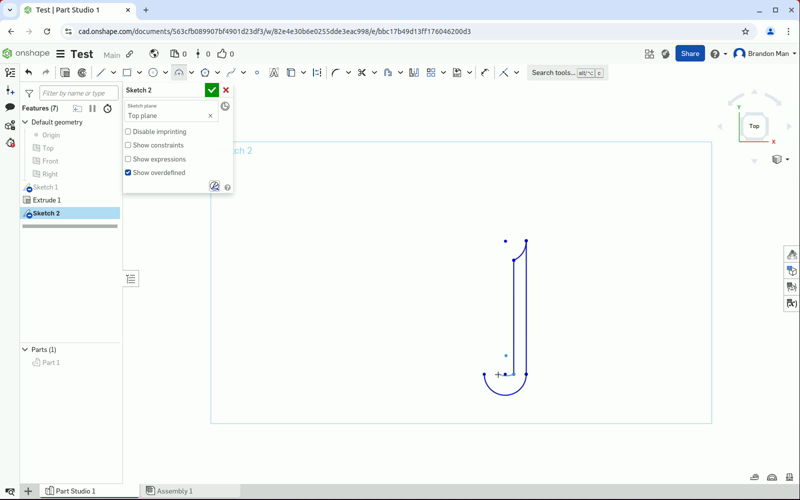
mouse_move(506, 381)
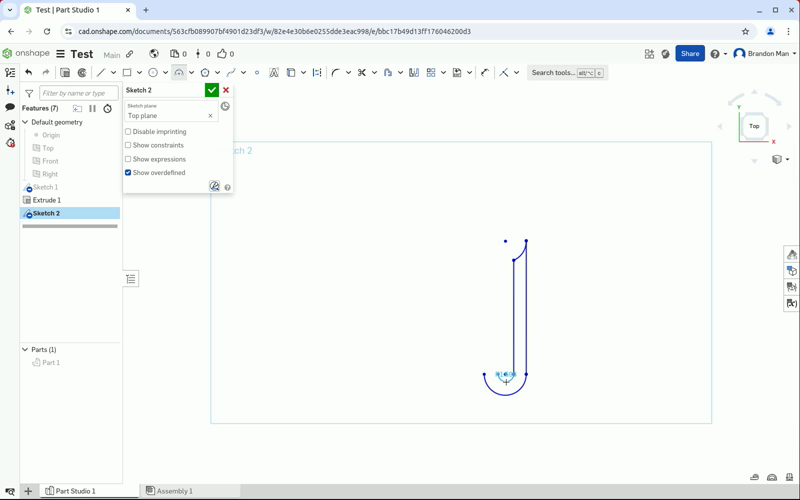
click(506, 381)
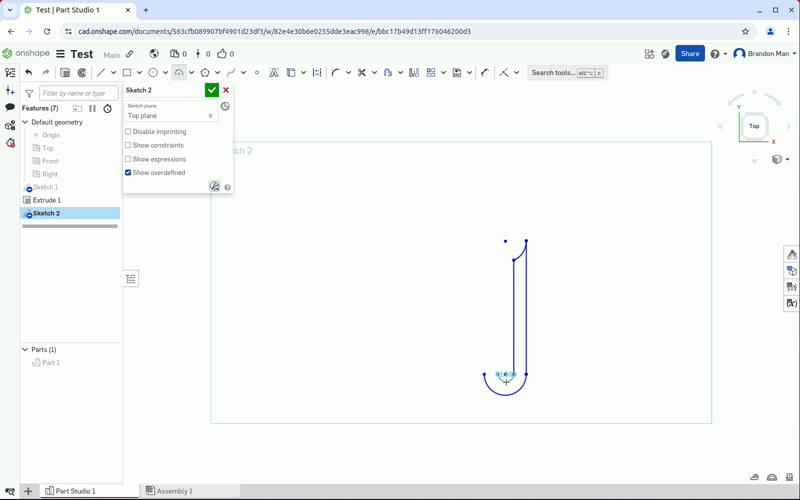
key_up(shift)
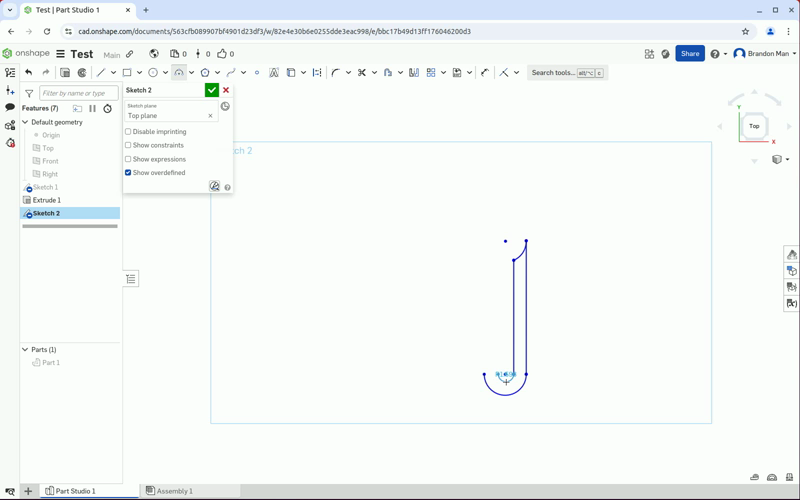
key(esc)
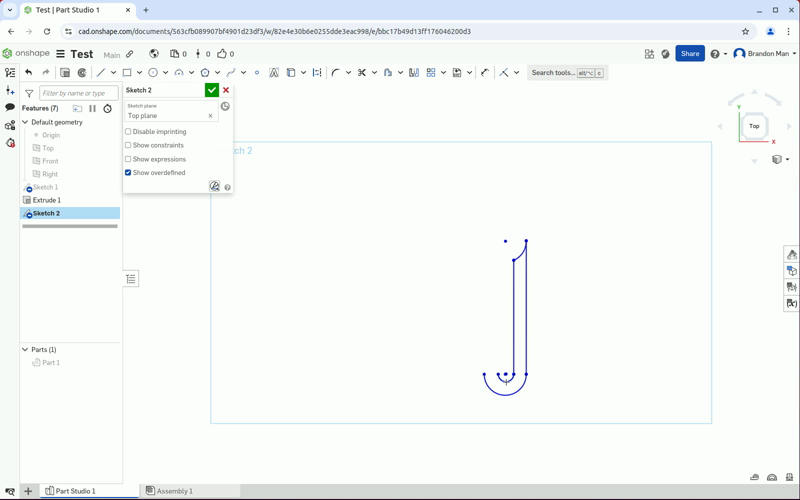
key(l)
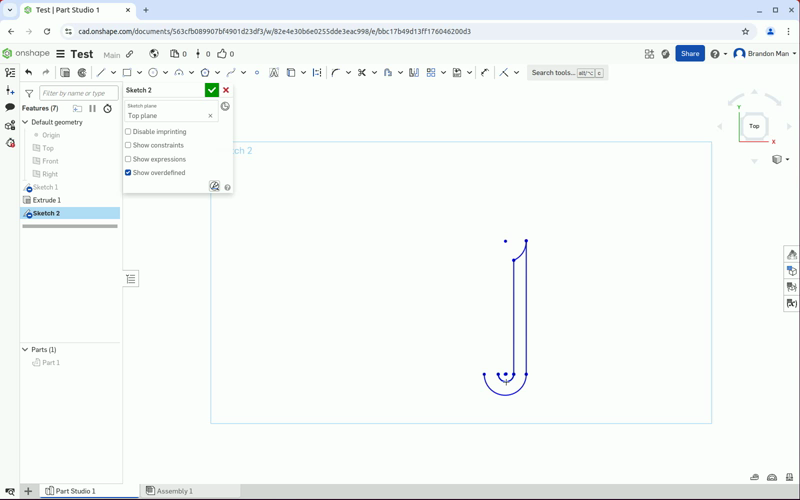
mouse_move(498, 374)
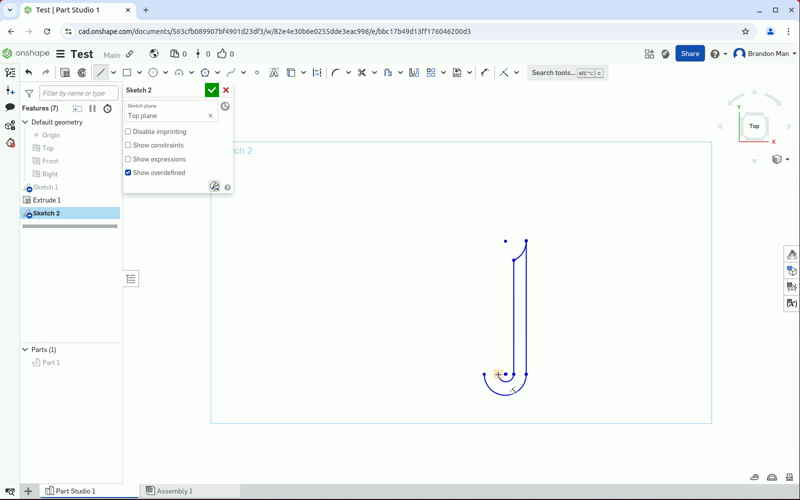
click(498, 374)
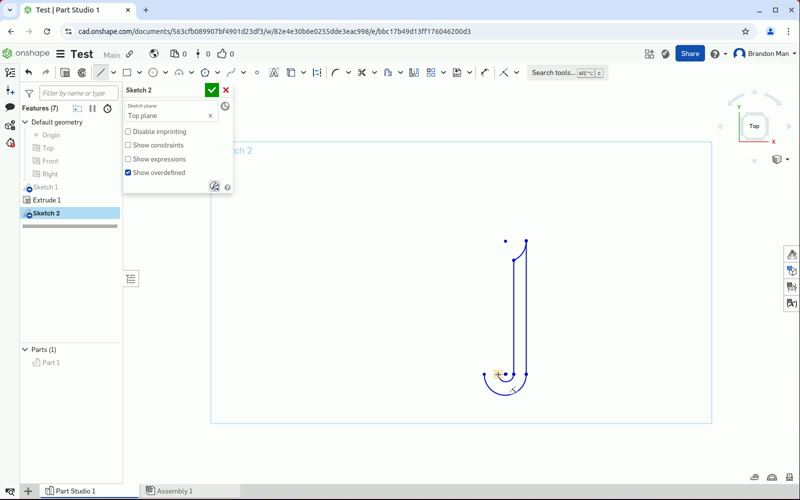
key_down(shift)
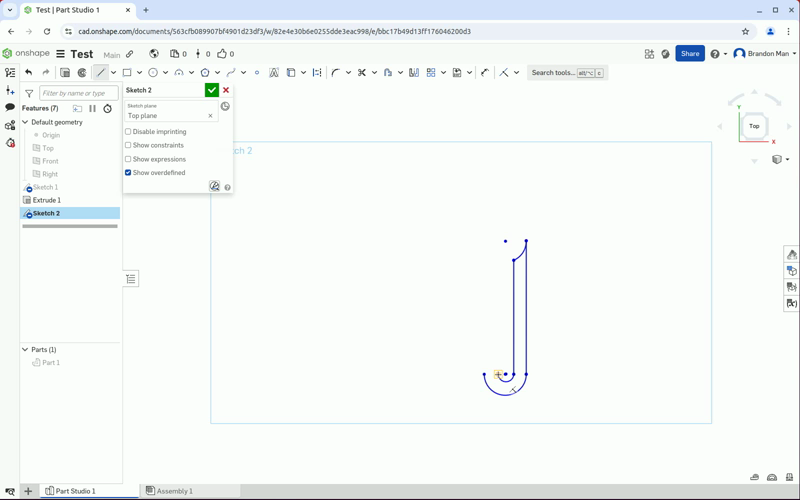
mouse_move(498, 261)
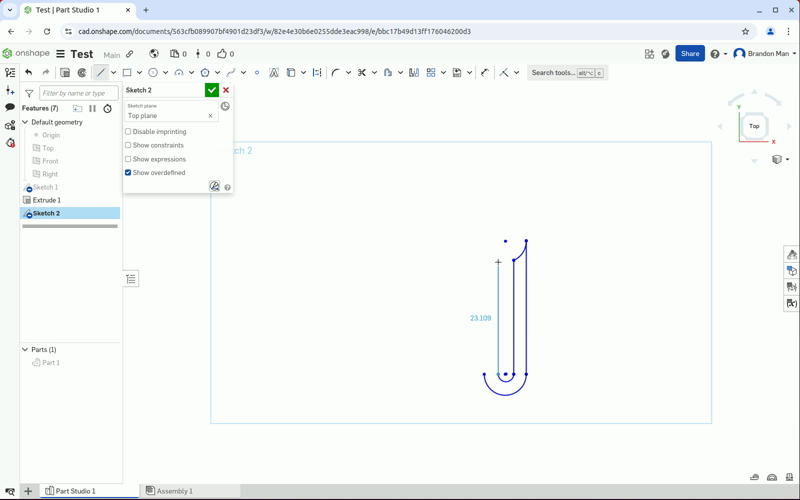
click(498, 261)
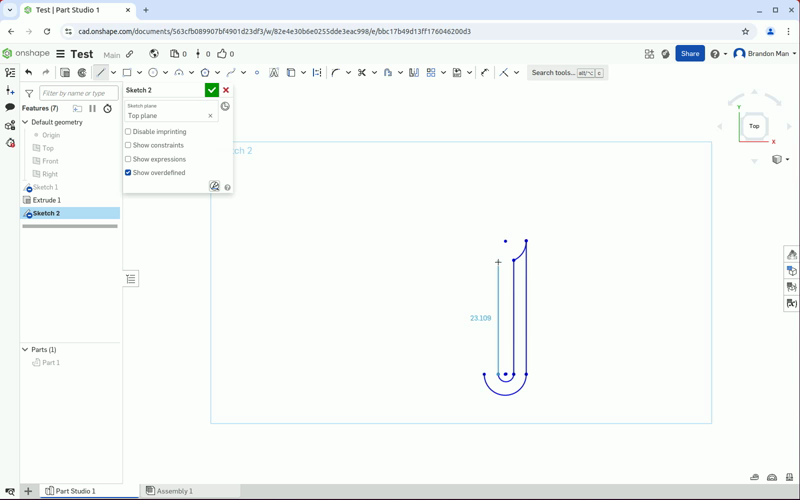
key_up(shift)
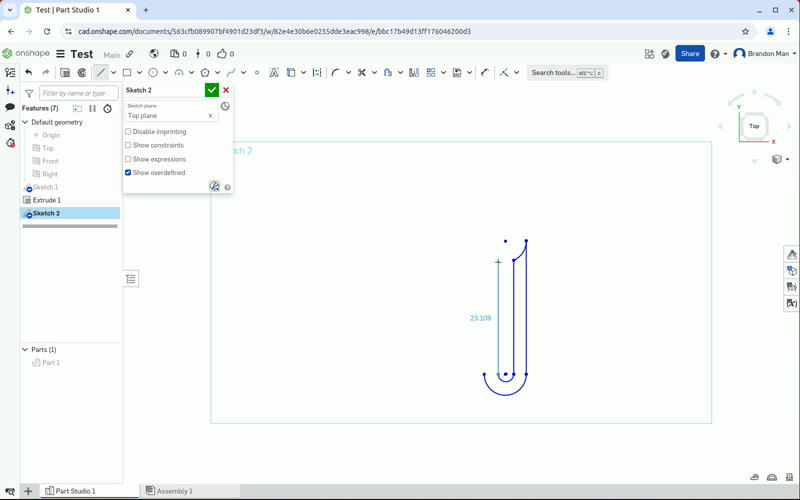
key_down(shift)
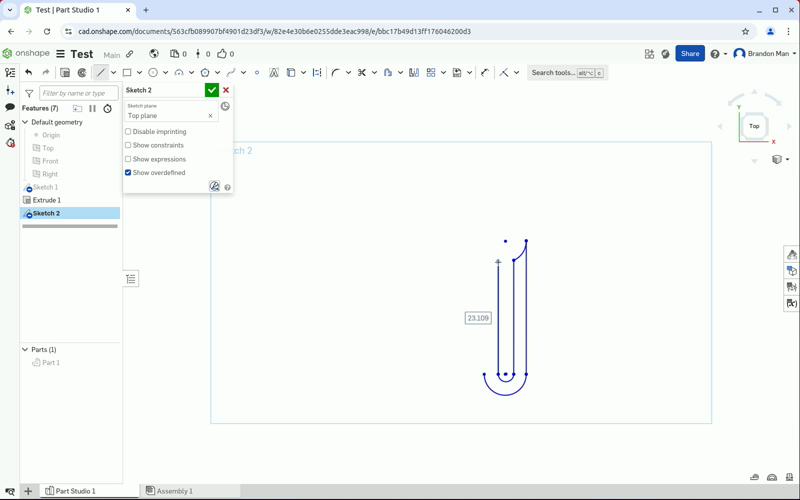
mouse_move(528, 261)
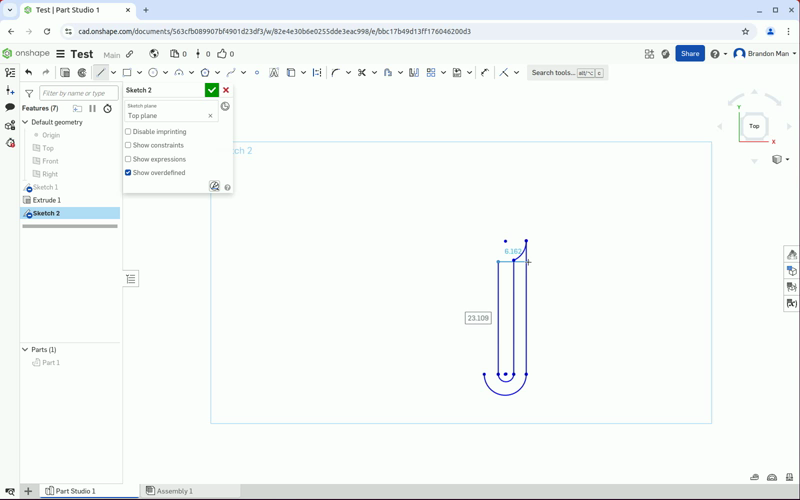
mouse_move(484, 261)
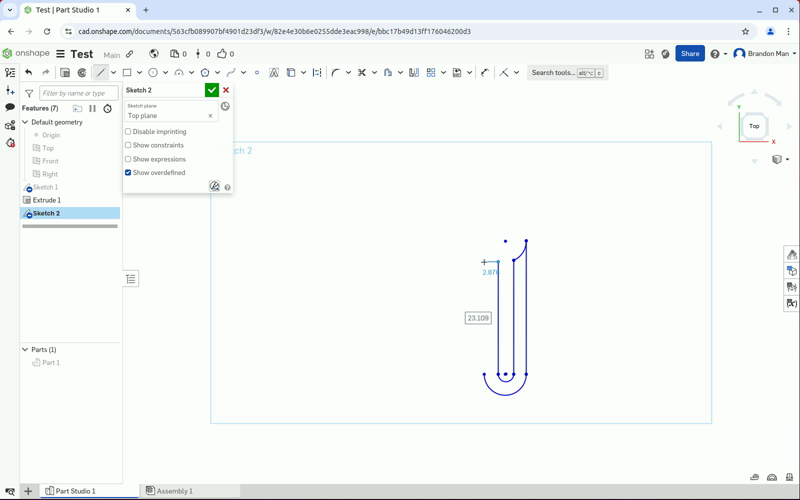
click(484, 261)
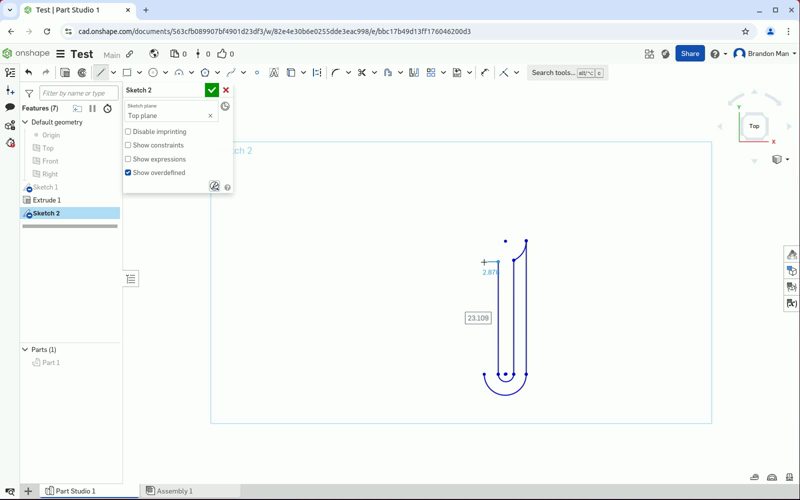
key_up(shift)
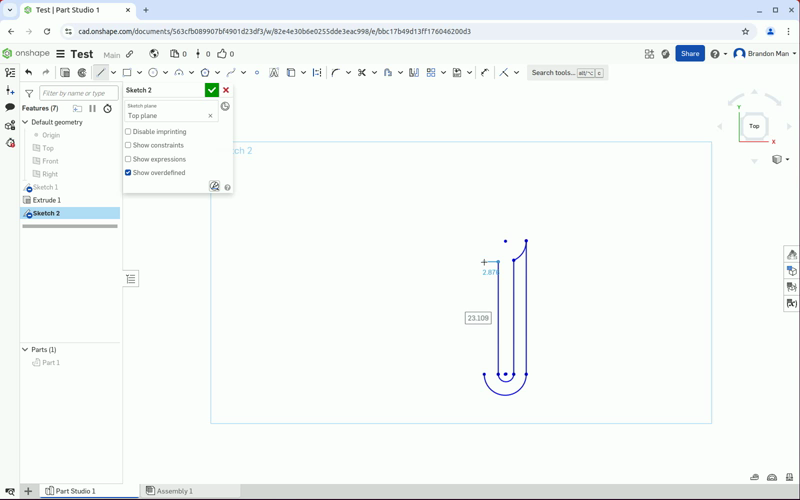
key_down(shift)
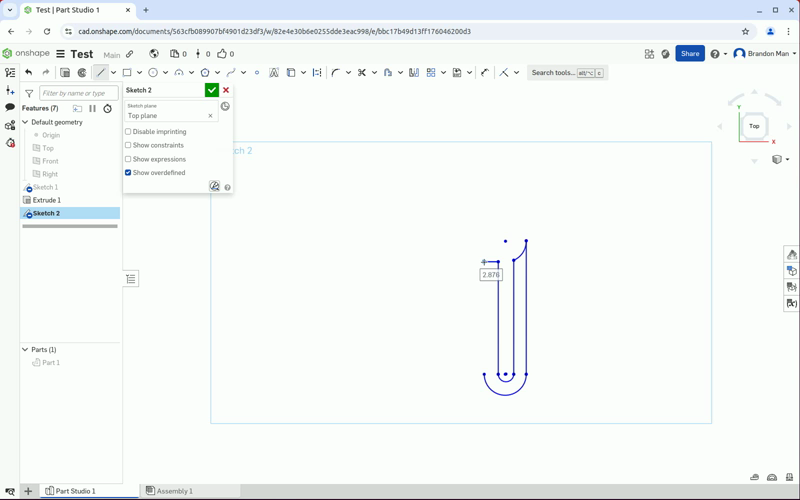
mouse_move(484, 374)
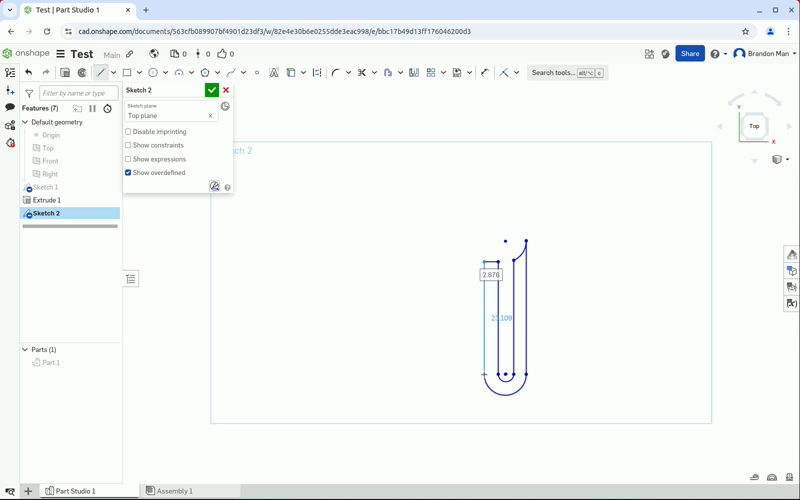
key_up(shift)
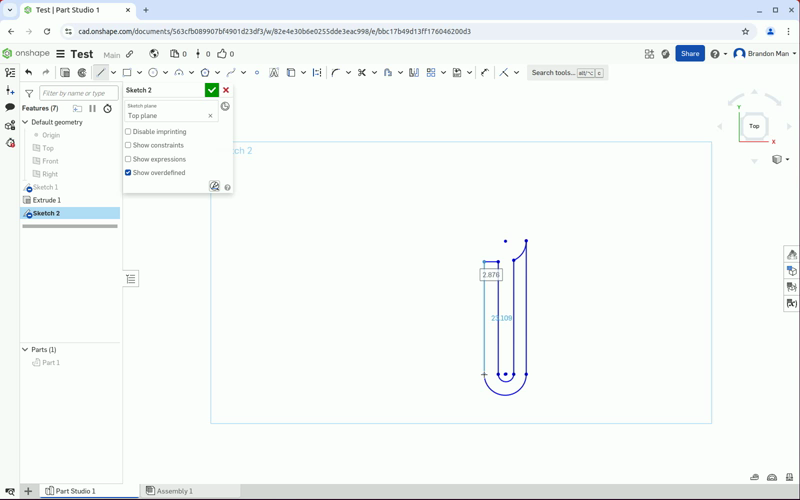
click(484, 374)
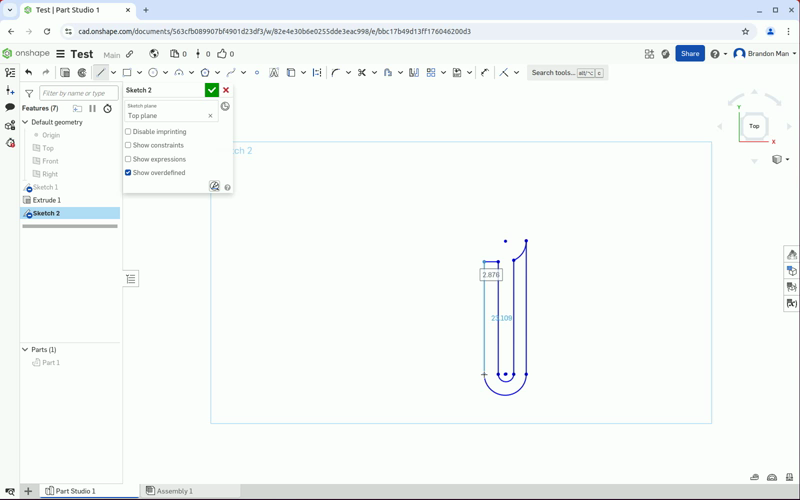
key(esc)
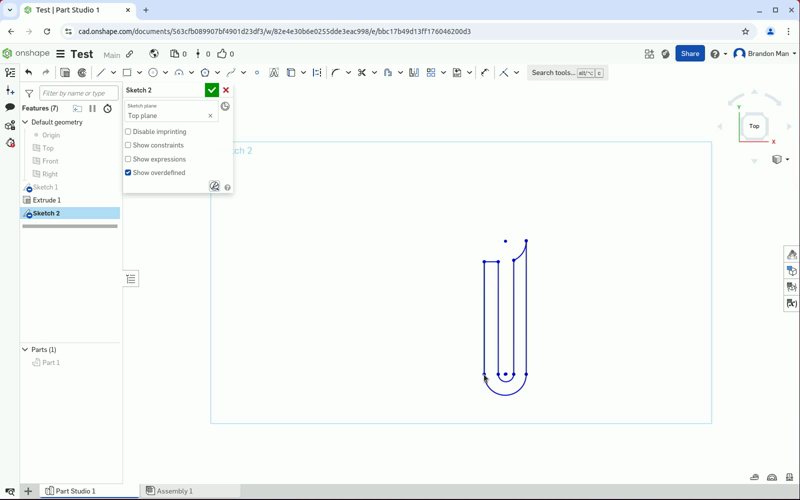
mouse_move(523, 352)
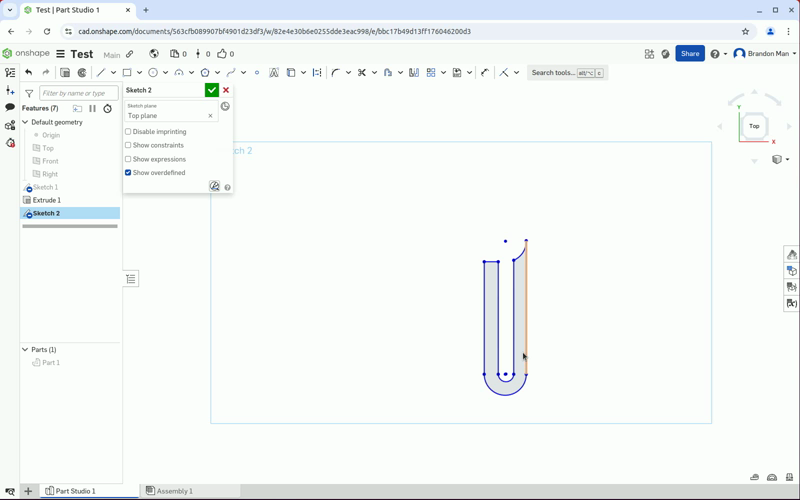
scroll(6)
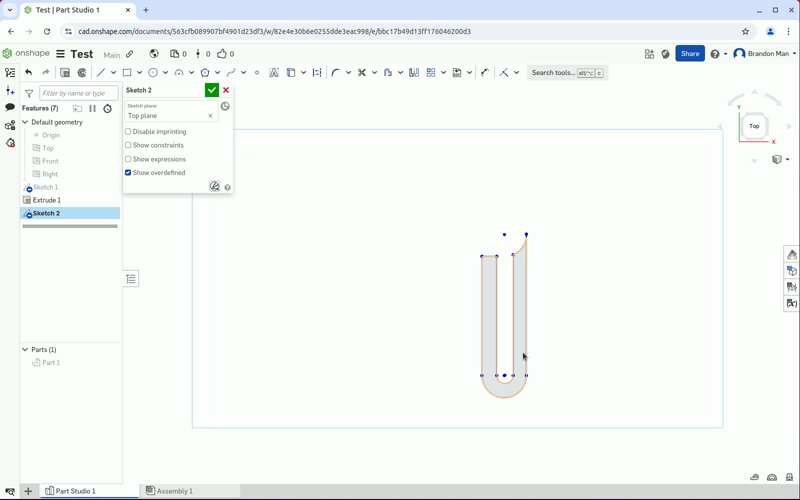
scroll(6)
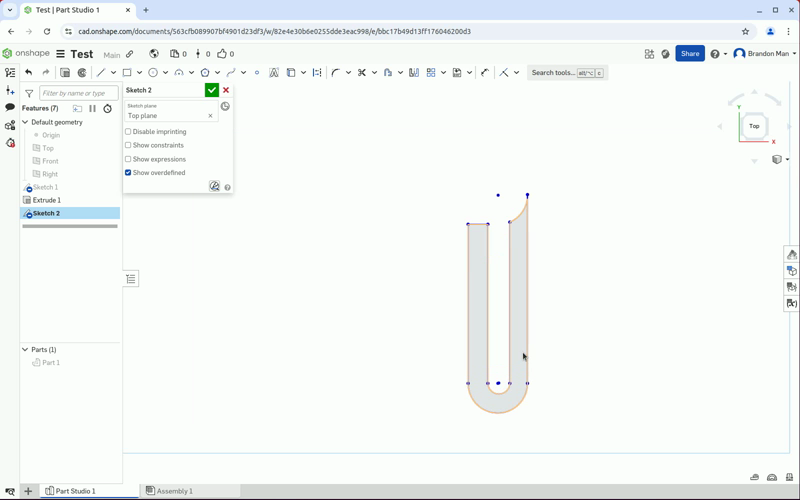
scroll(6)
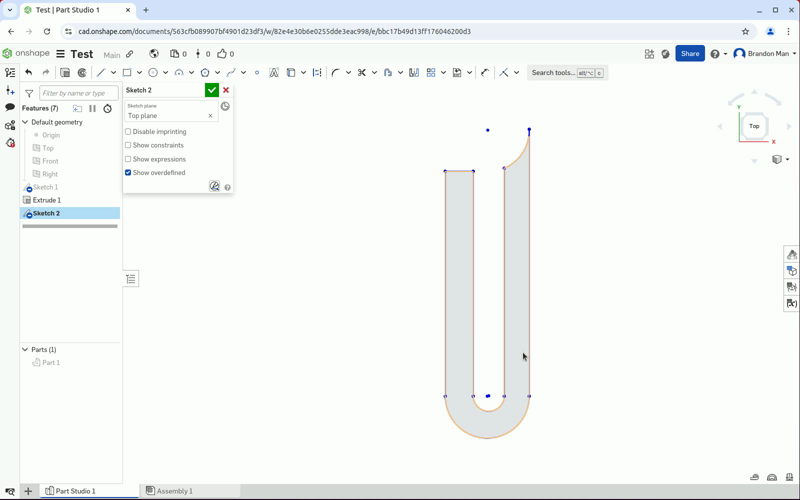
scroll(6)
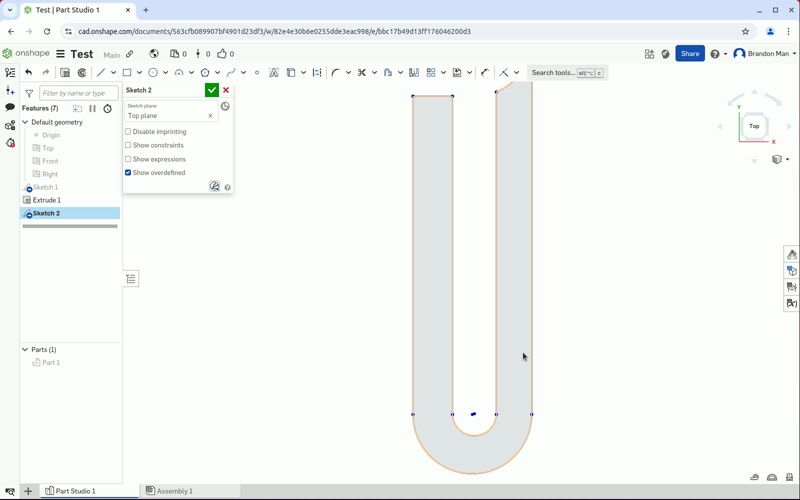
scroll(6)
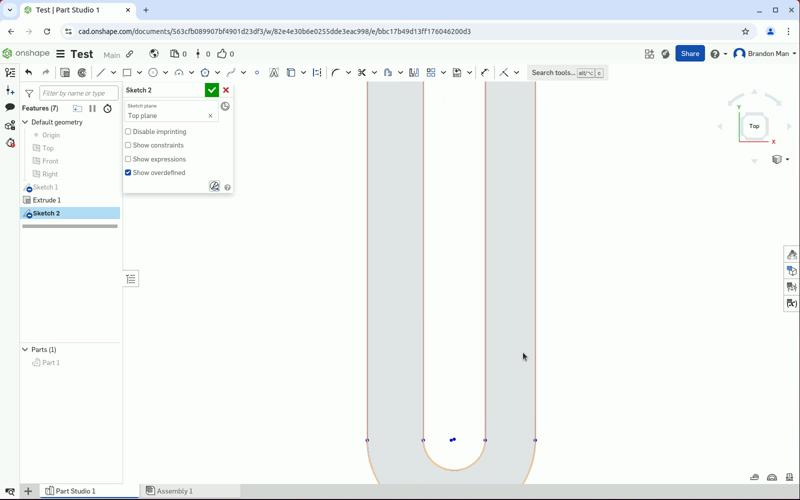
scroll(6)
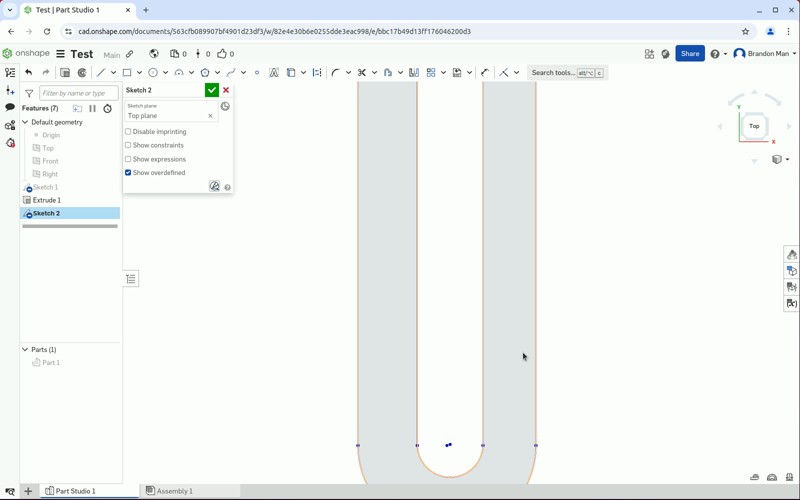
scroll(6)
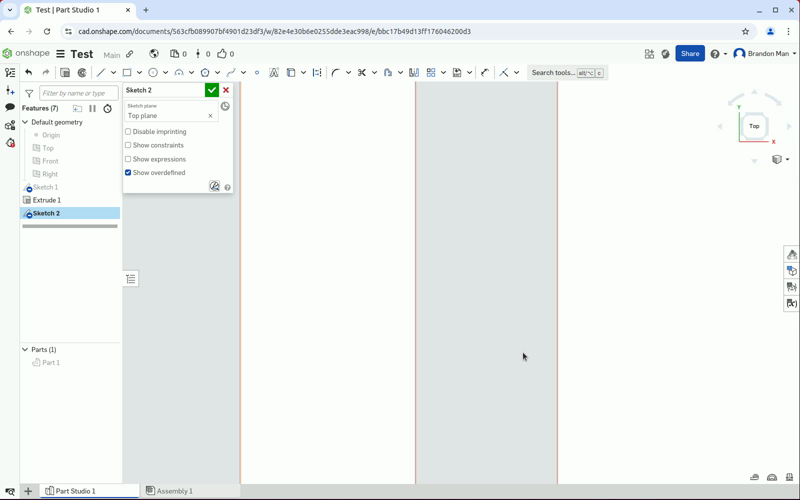
click(523, 352)
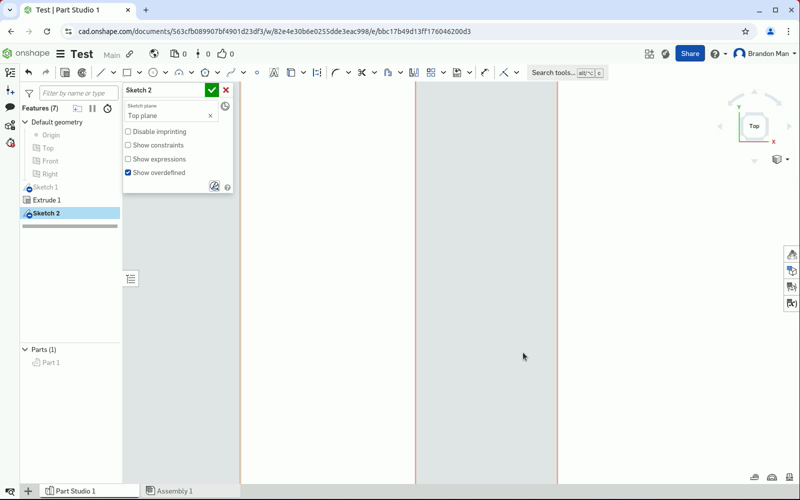
scroll(-6)
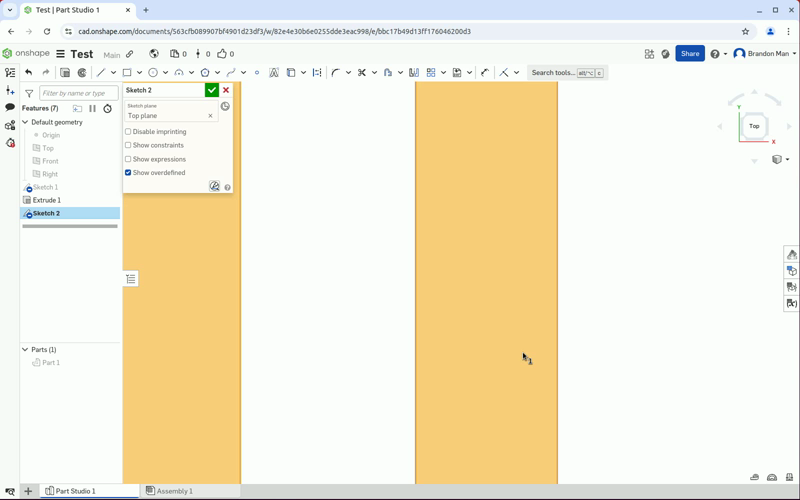
scroll(-6)
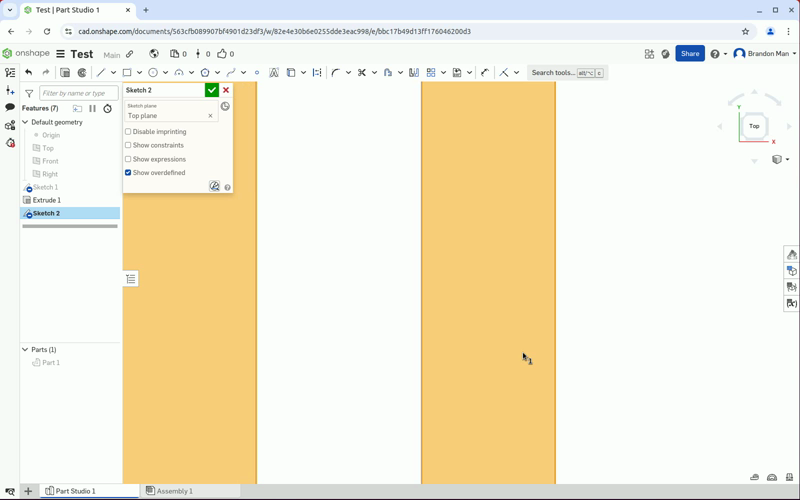
scroll(-6)
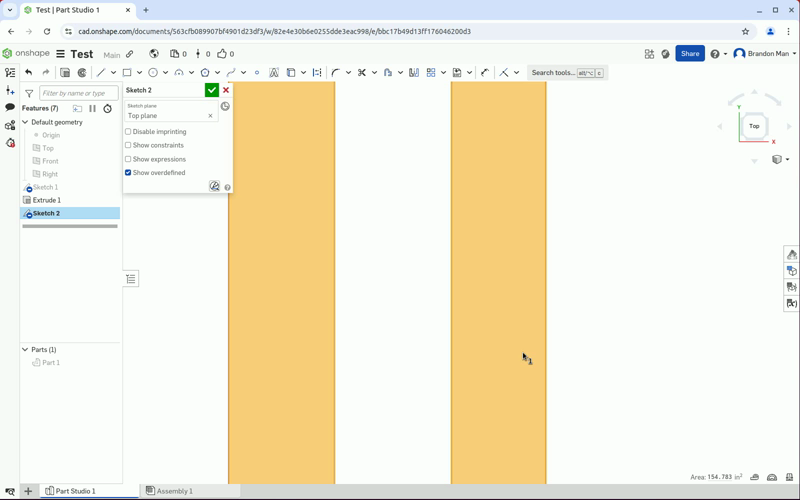
scroll(-6)
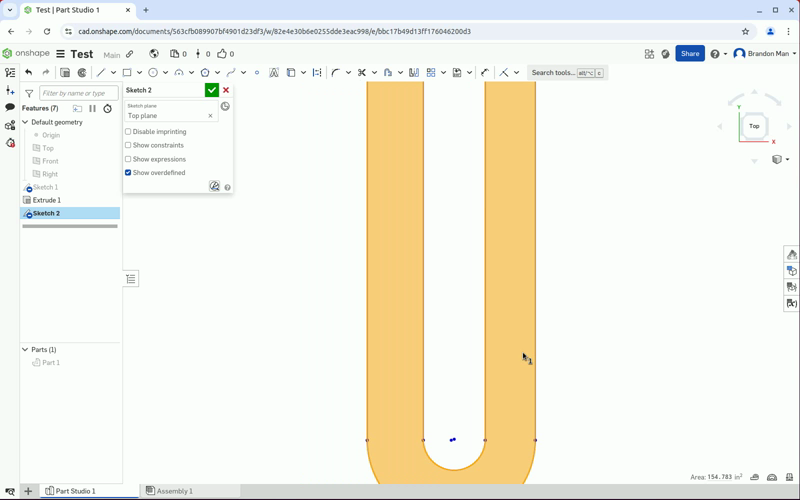
scroll(-6)
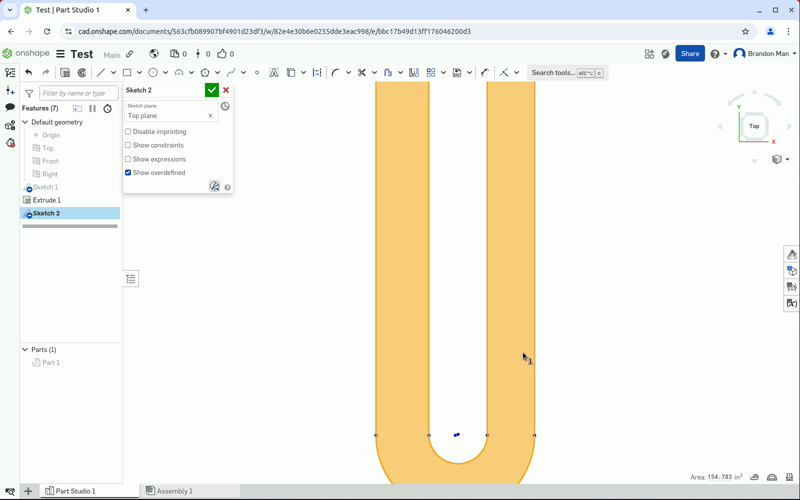
scroll(-6)
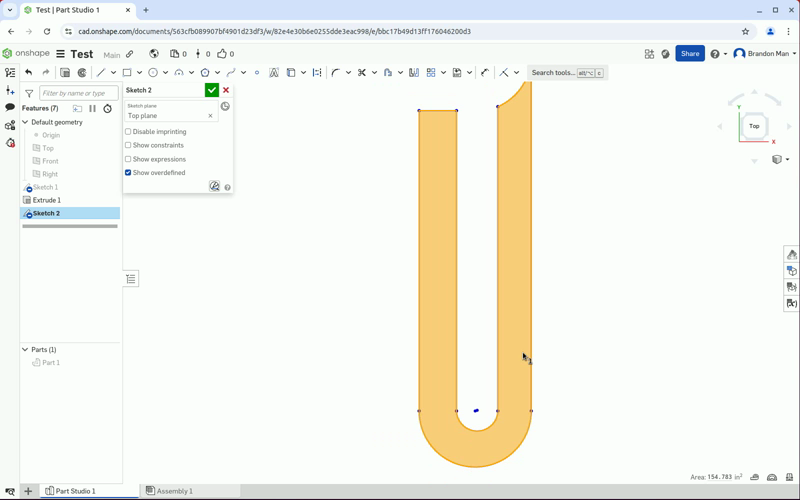
scroll(-6)
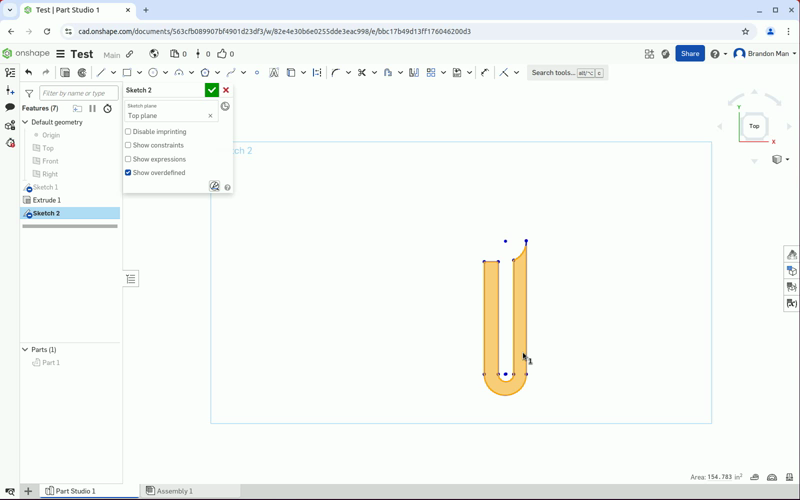
mouse_move(73, 352)
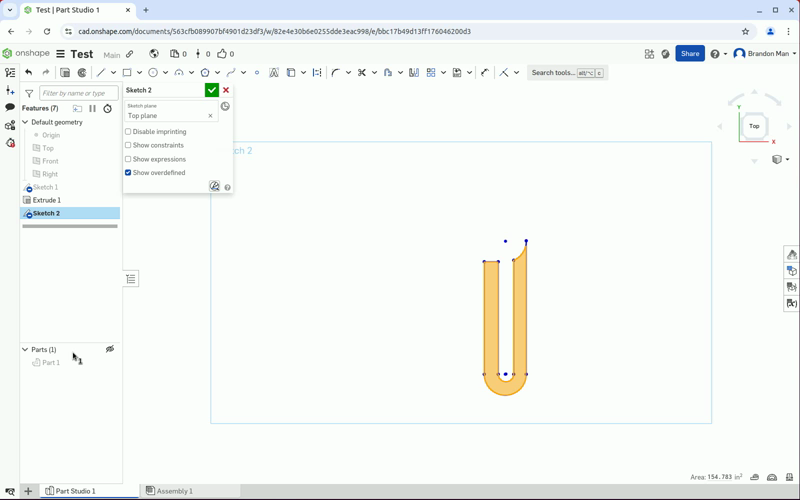
key(shift+y)
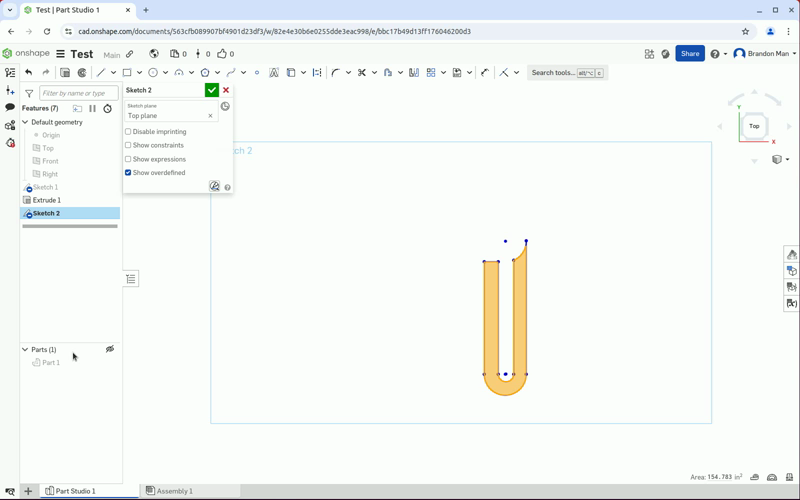
key(shift+e)
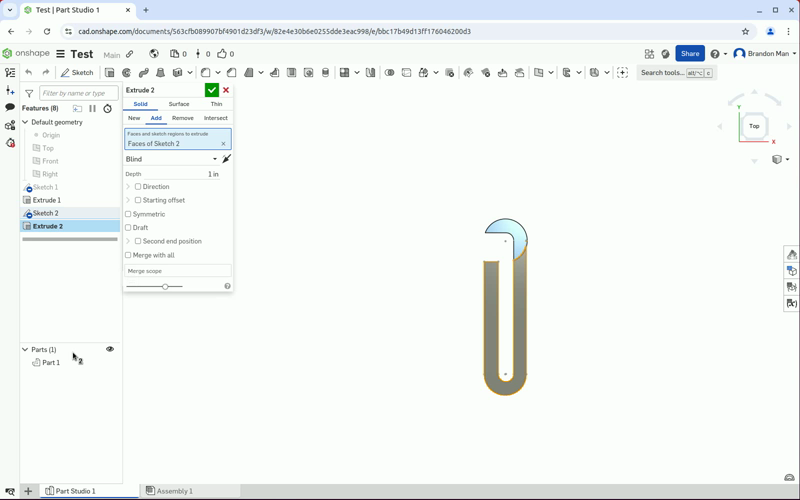
mouse_move(143, 106)
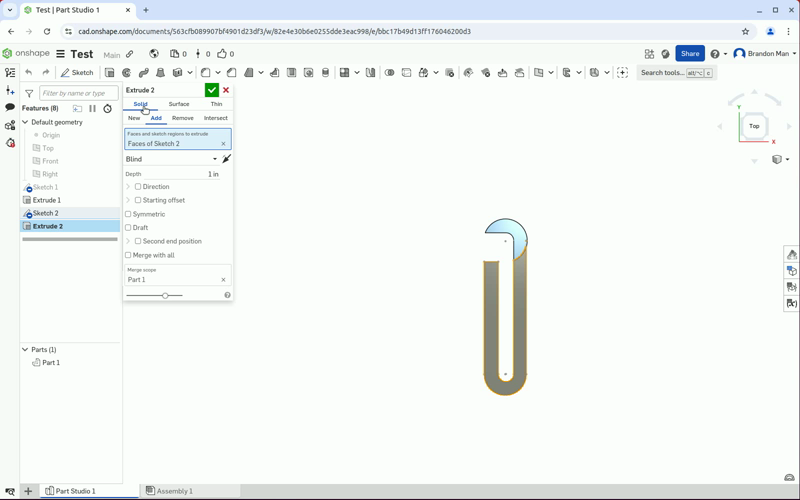
click(143, 106)
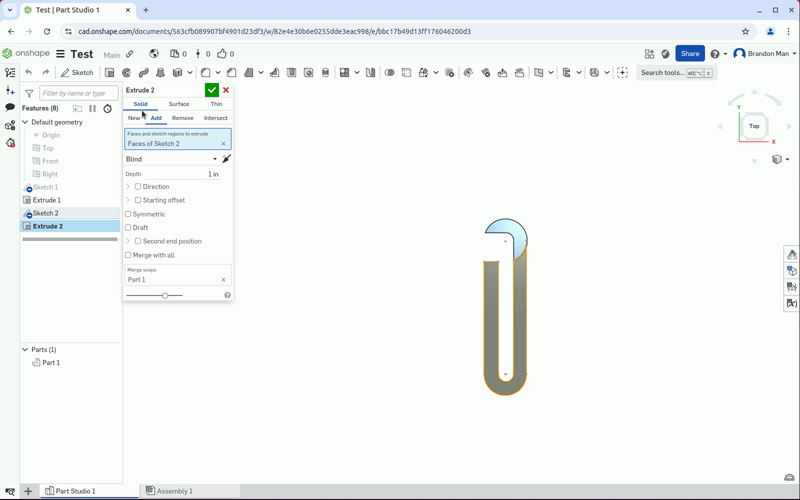
mouse_move(137, 120)
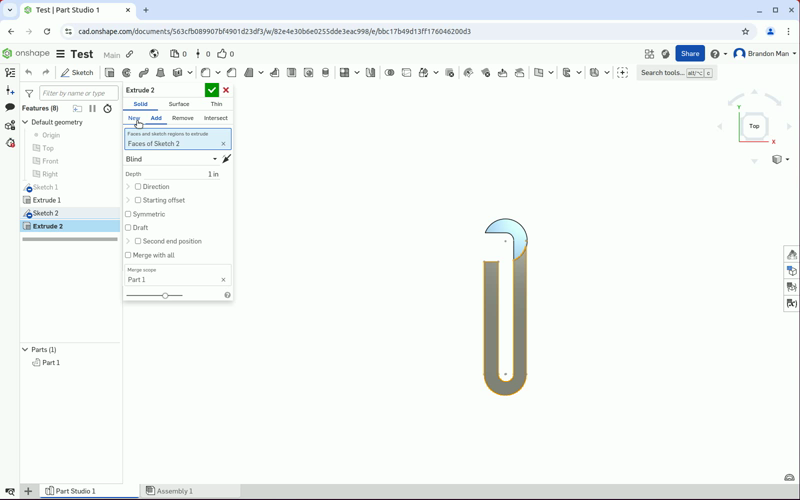
click(137, 120)
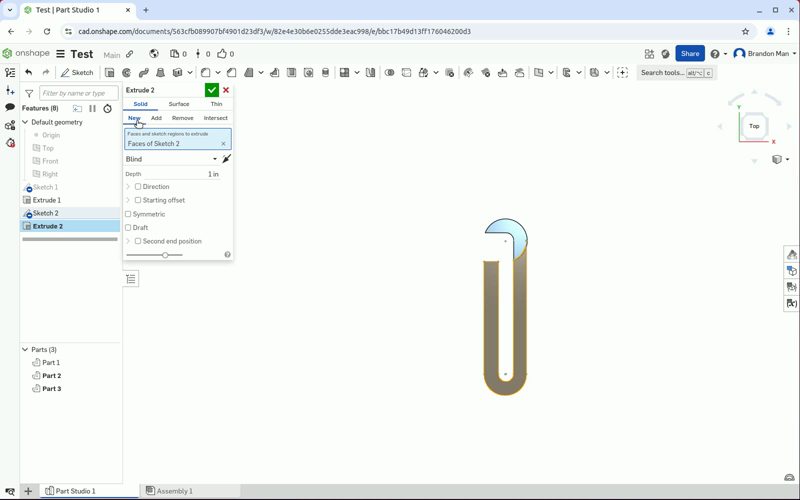
key(tab, 4)
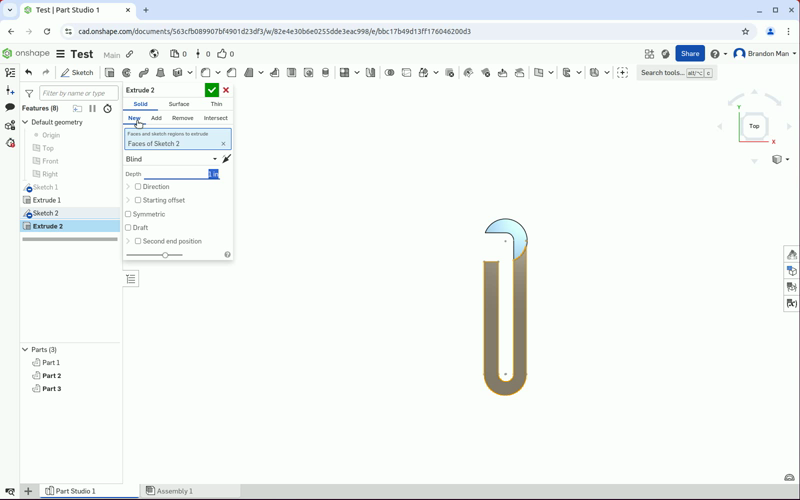
text(3.37)
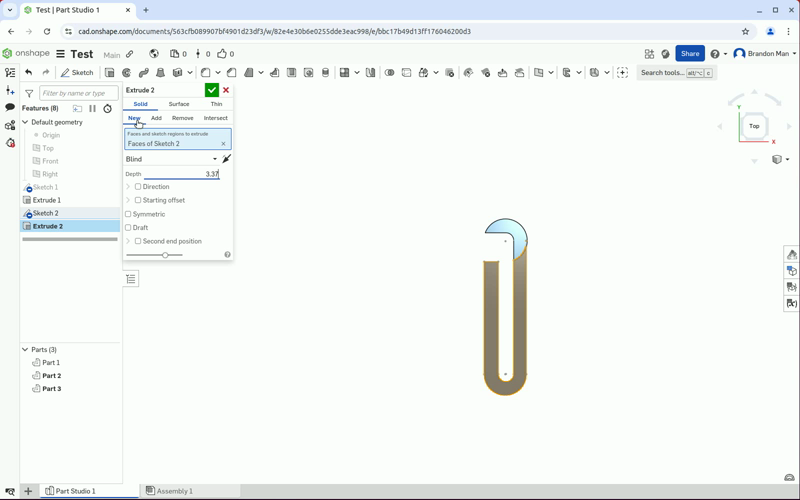
key(enter)
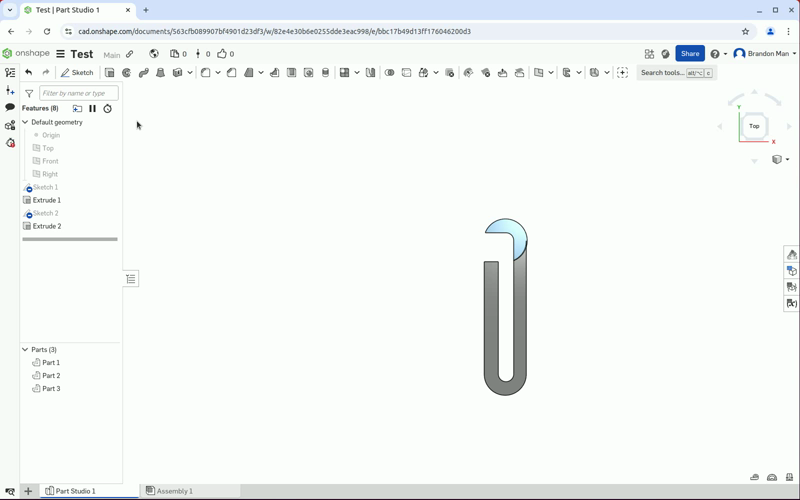
key(shift+h)
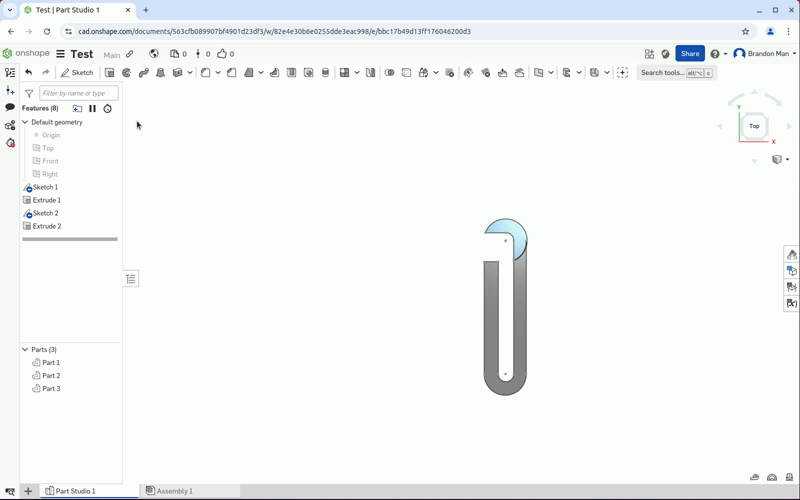
key(shift+h)
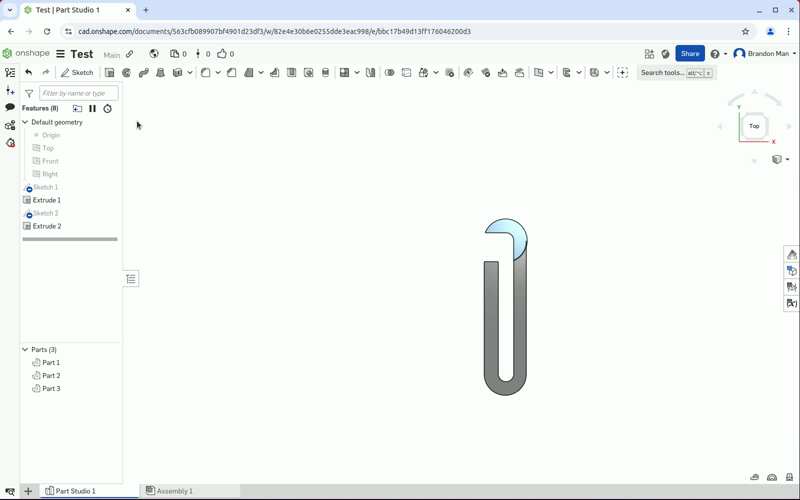
mouse_move(73, 189)
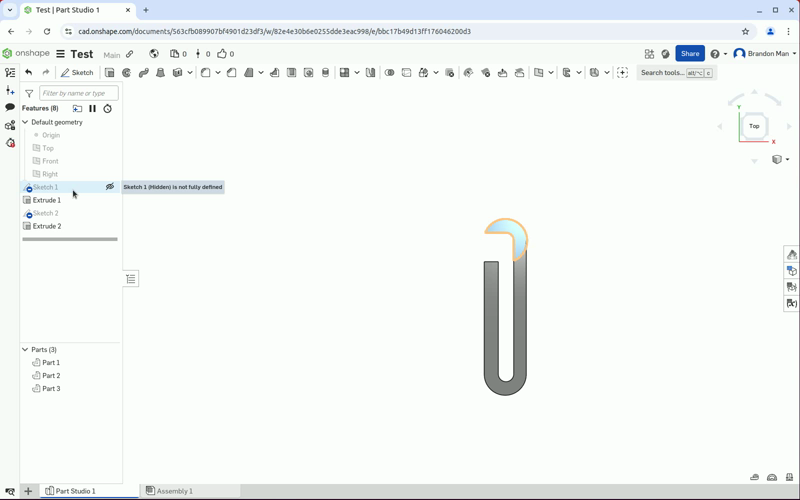
click(73, 189)
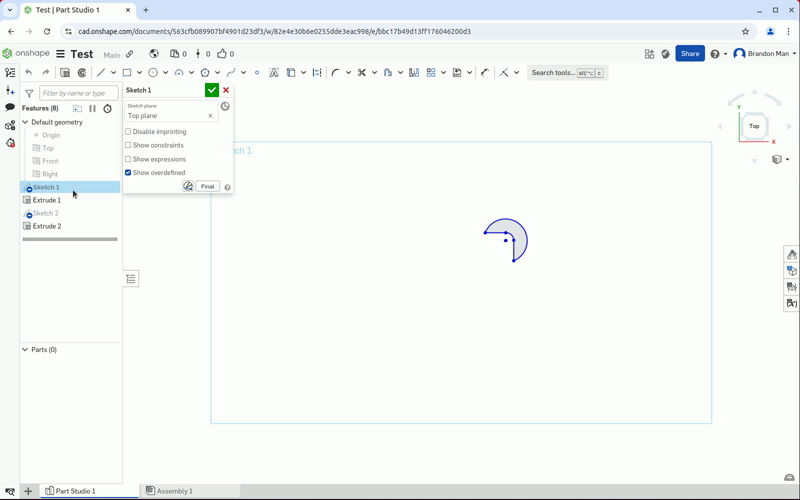
mouse_move(229, 92)
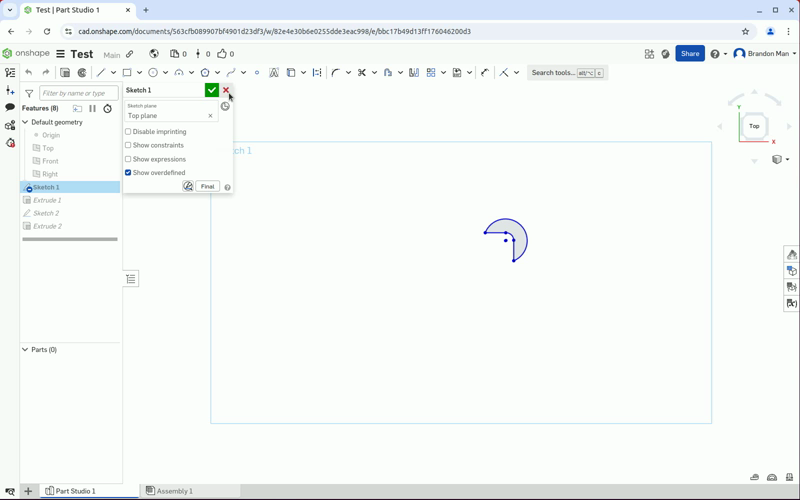
click(229, 92)
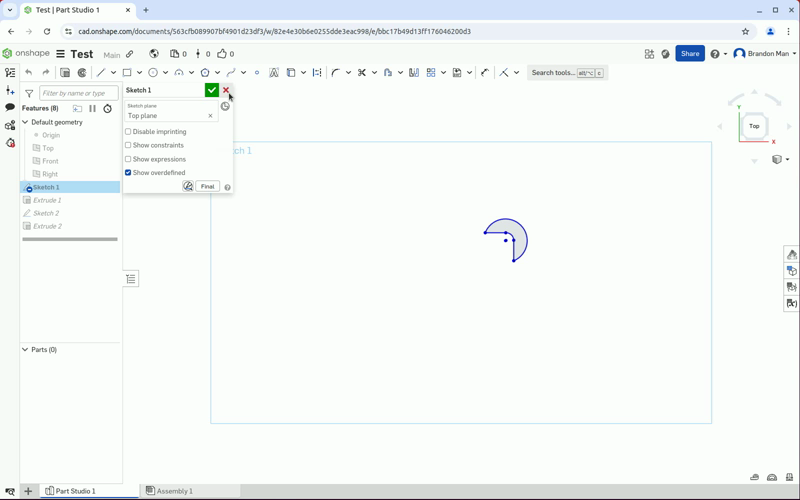
key(shift+s)
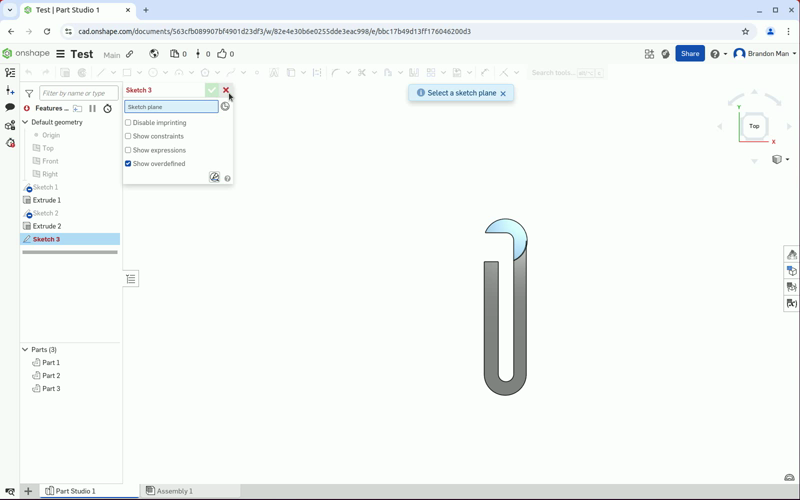
mouse_move(73, 150)
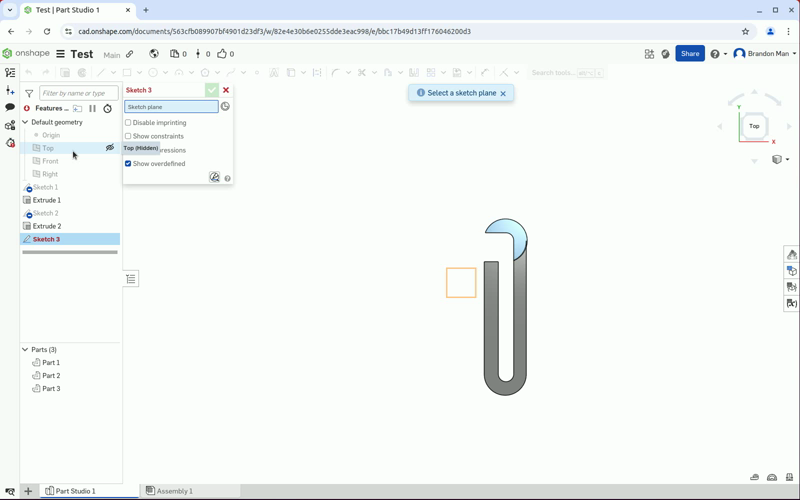
click(73, 150)
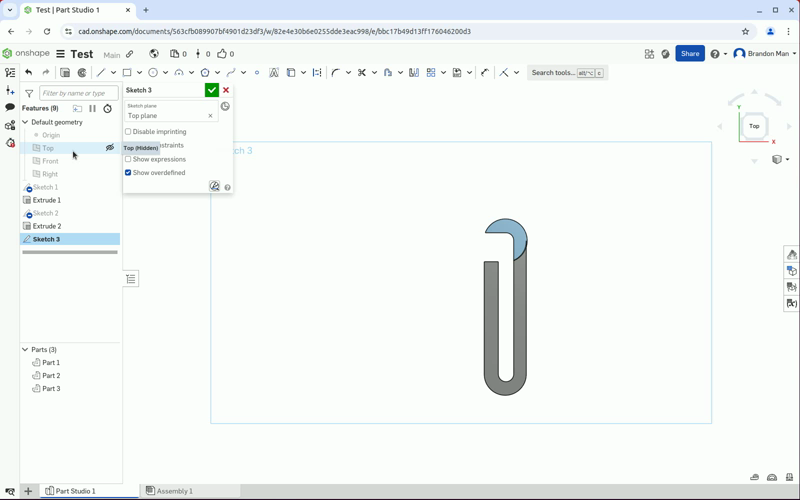
mouse_move(73, 352)
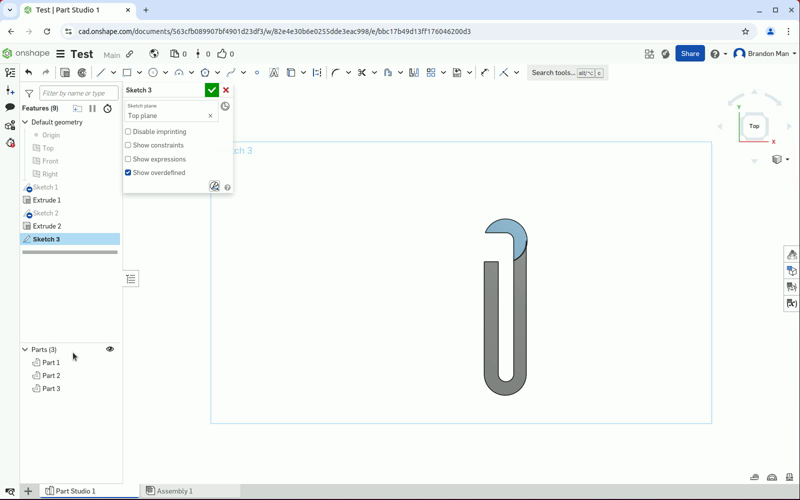
key(y)
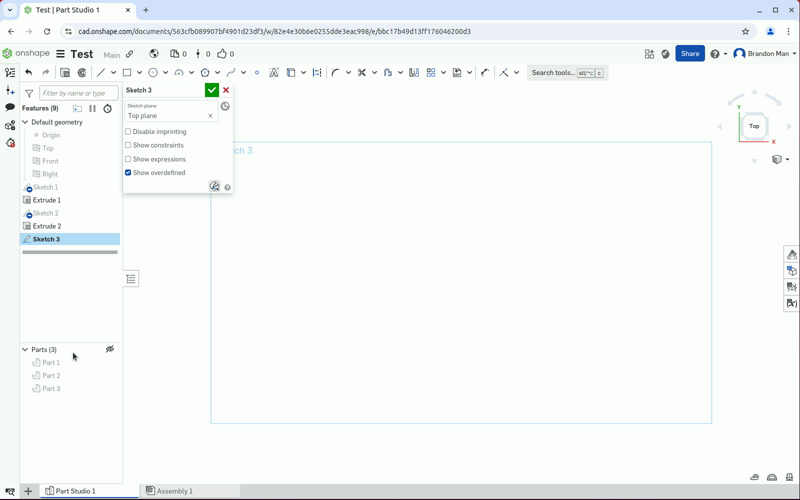
key(l)
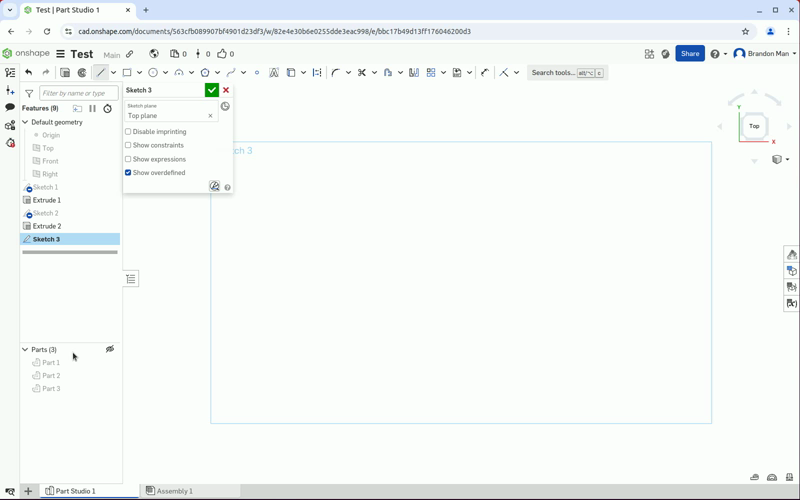
key_down(shift)
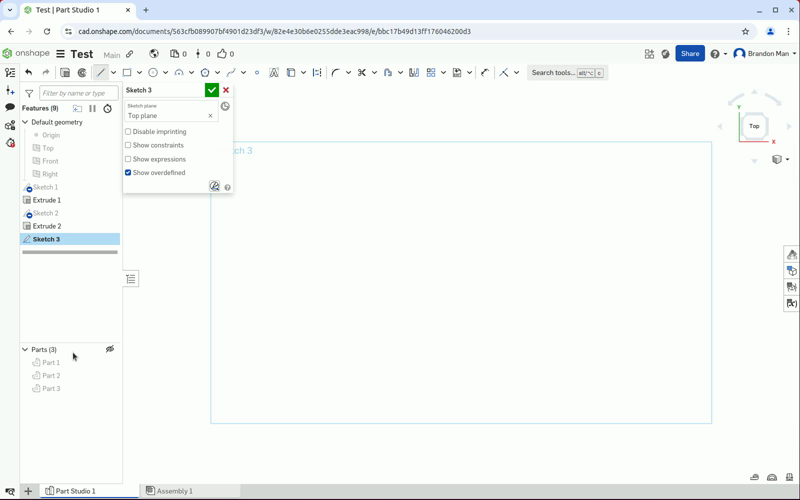
mouse_move(484, 247)
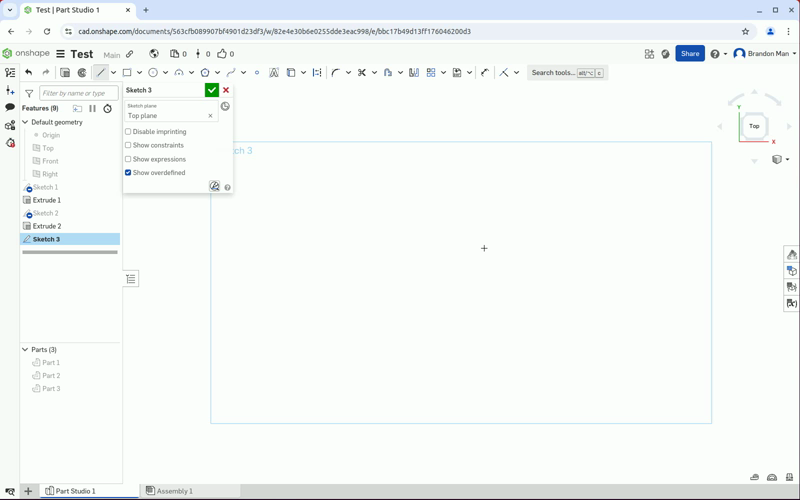
click(484, 247)
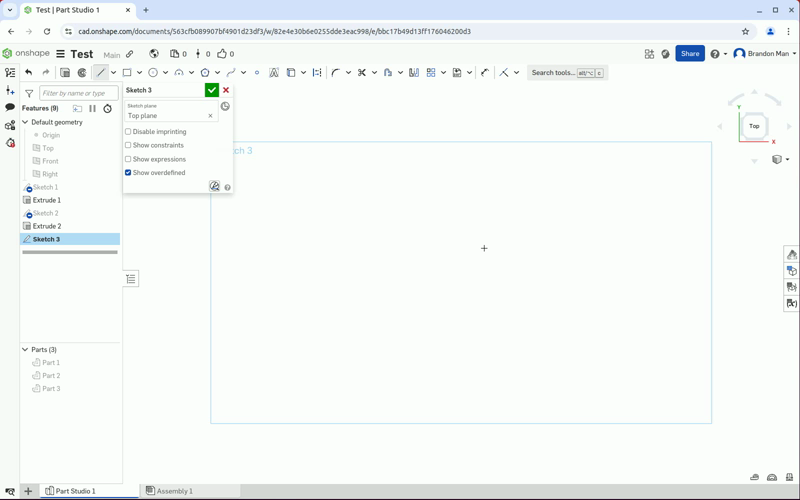
key_up(shift)
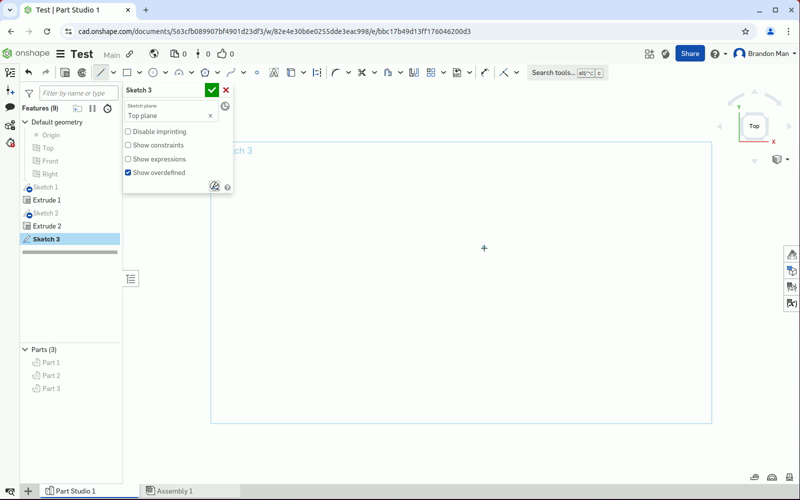
key_down(shift)
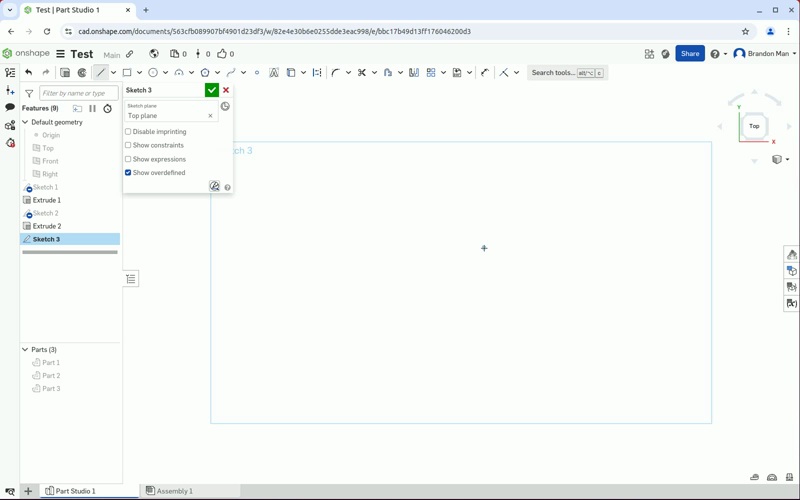
mouse_move(514, 247)
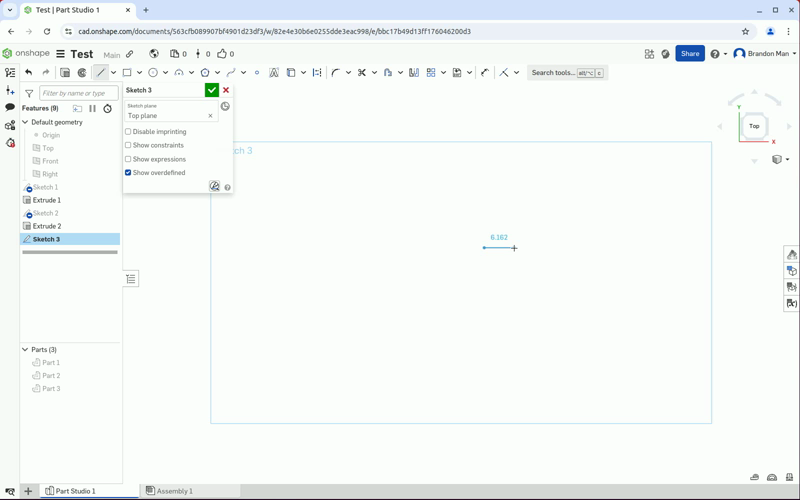
mouse_move(498, 247)
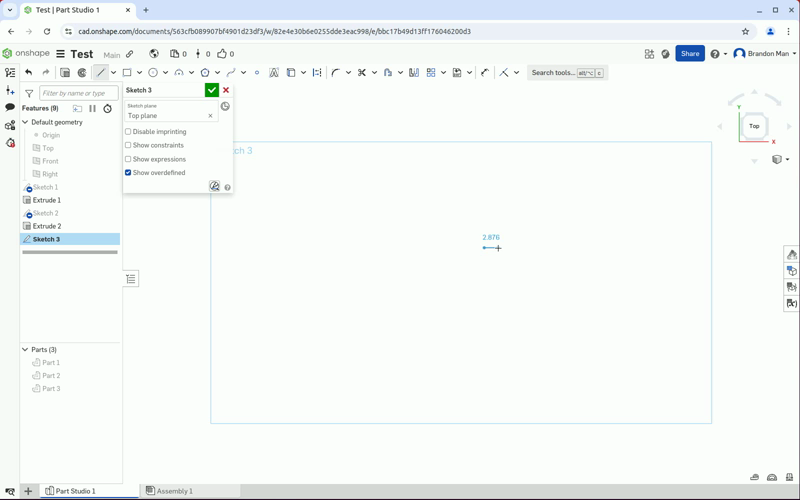
click(498, 247)
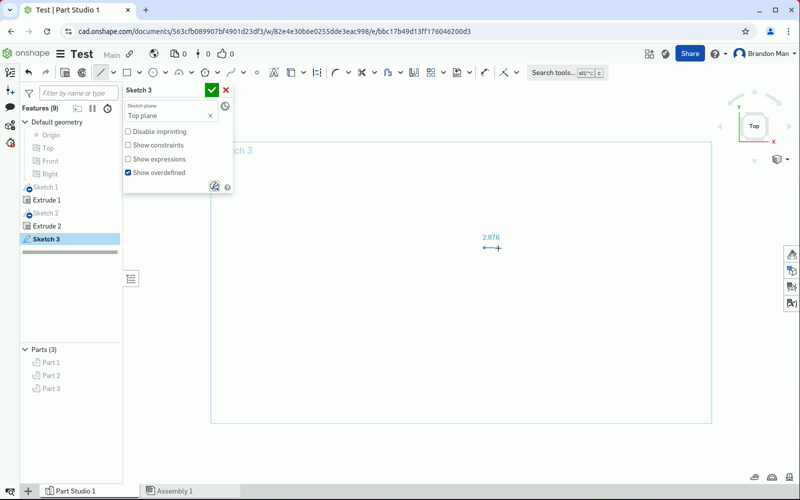
key_up(shift)
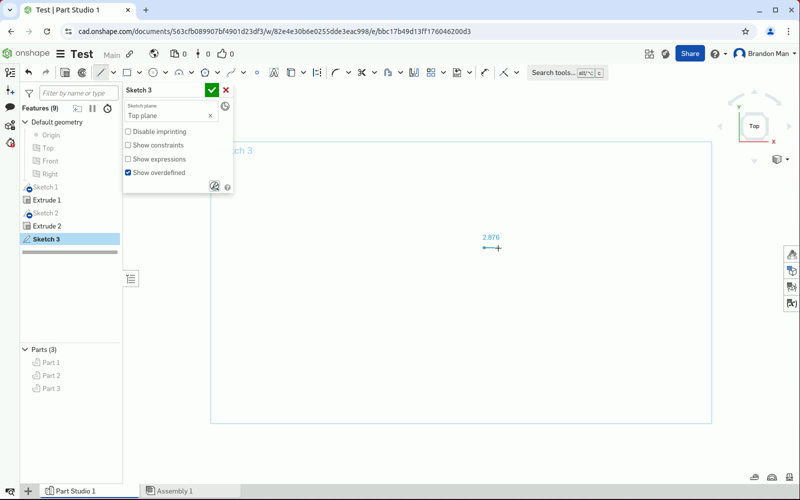
key_down(shift)
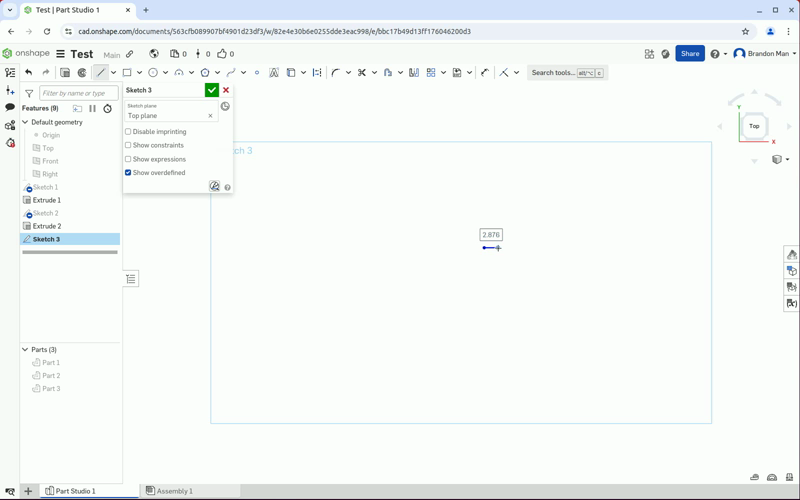
mouse_move(528, 247)
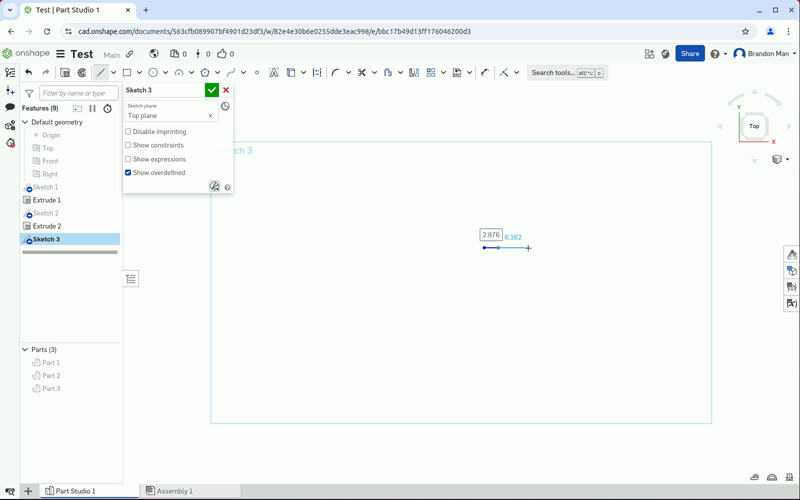
mouse_move(498, 239)
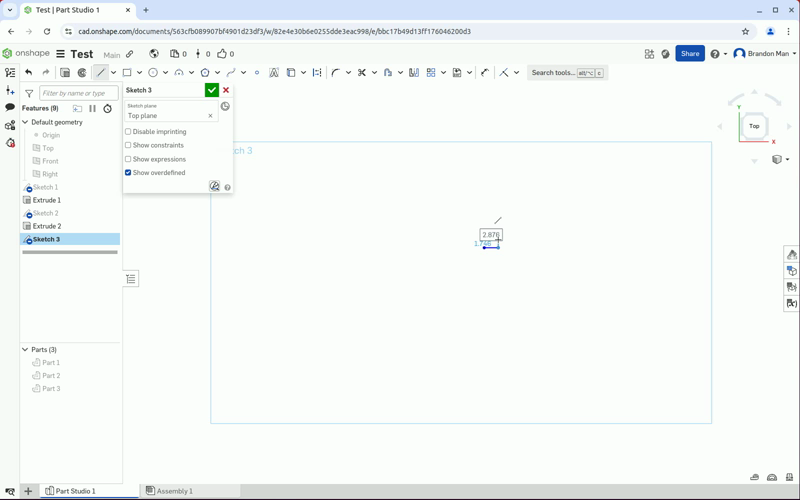
click(498, 239)
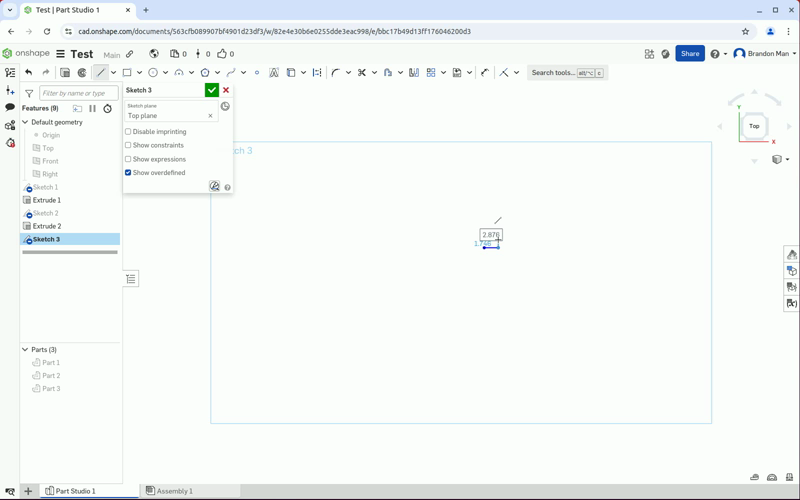
key_up(shift)
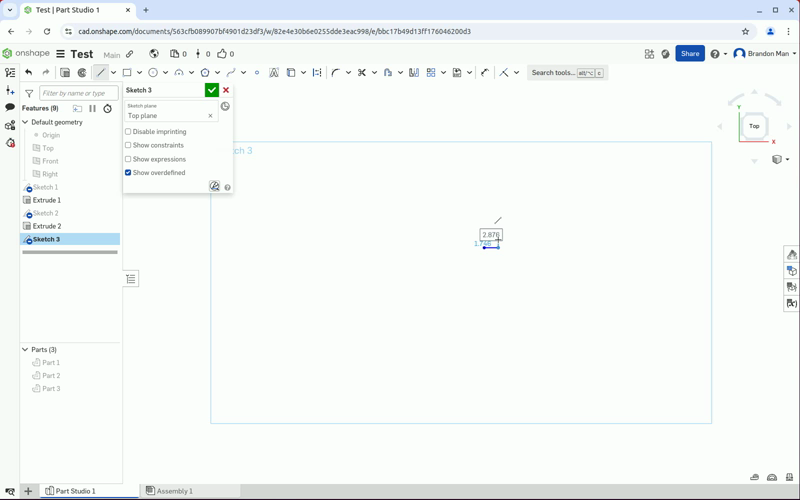
key(esc)
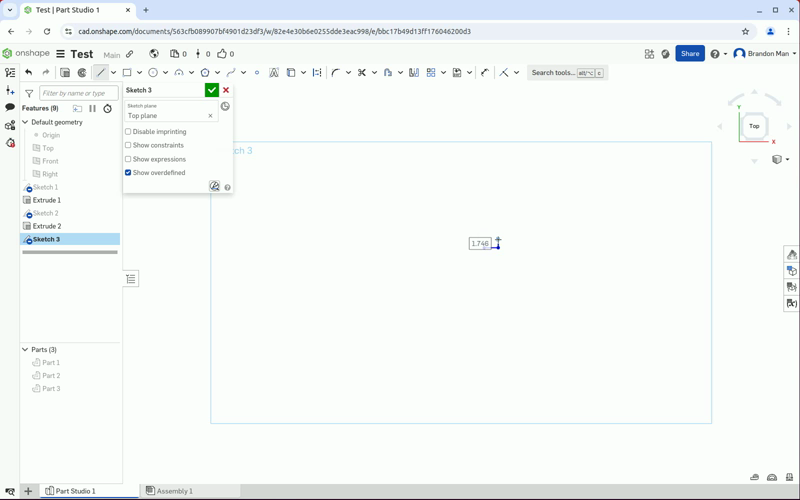
key(a)
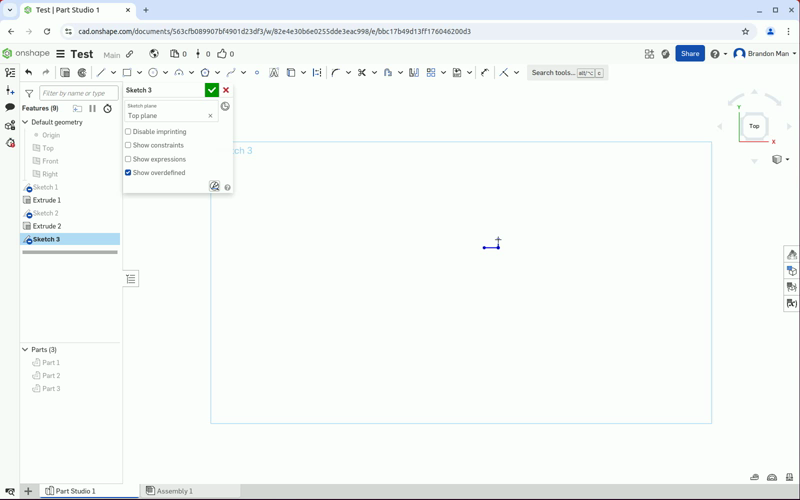
mouse_move(498, 239)
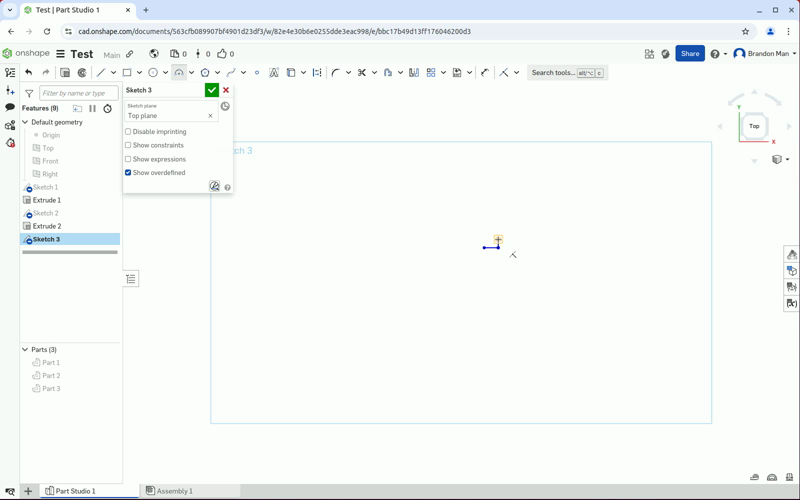
click(498, 239)
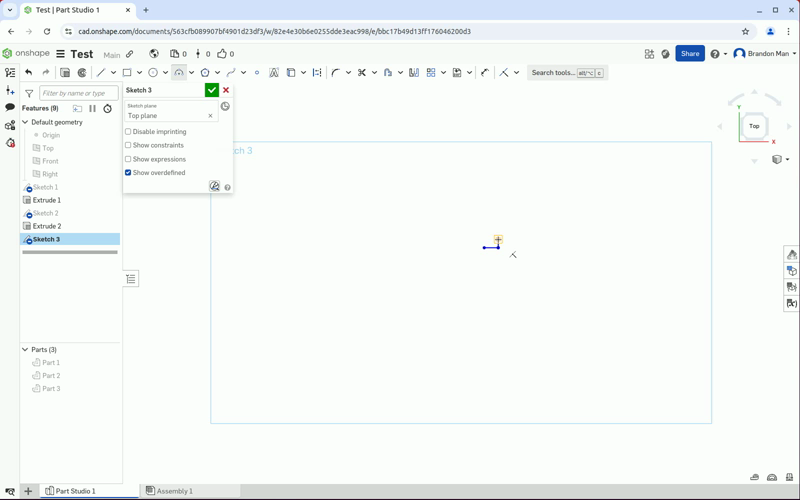
key_down(shift)
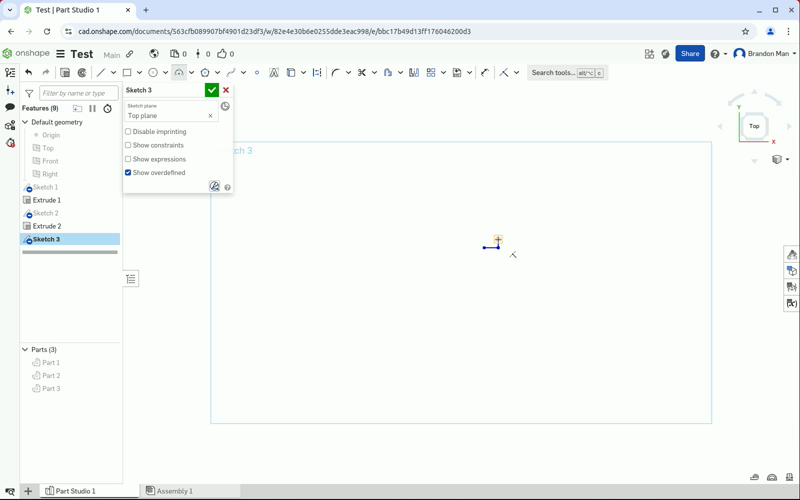
mouse_move(506, 231)
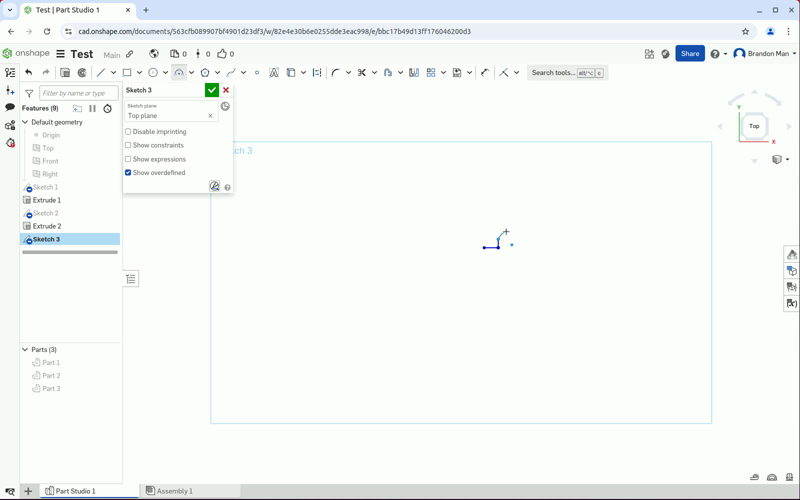
click(506, 231)
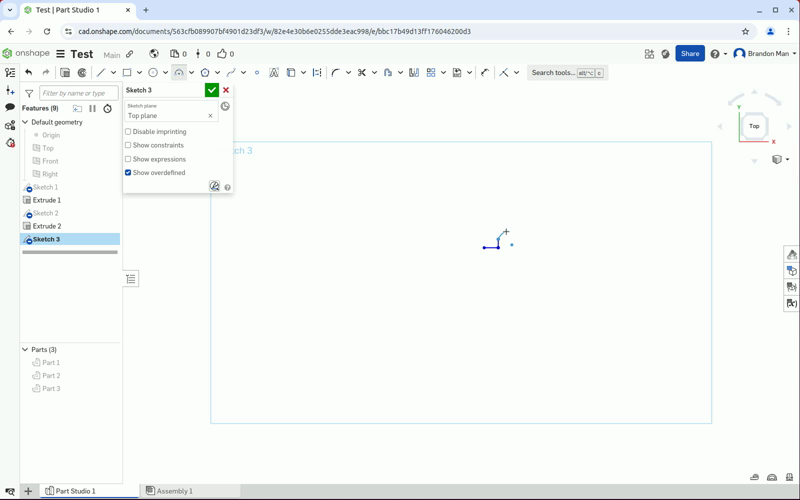
mouse_move(500, 233)
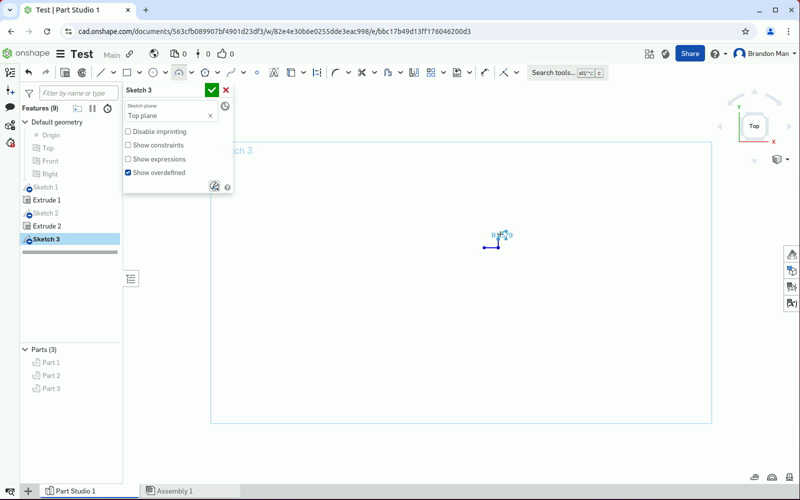
click(500, 233)
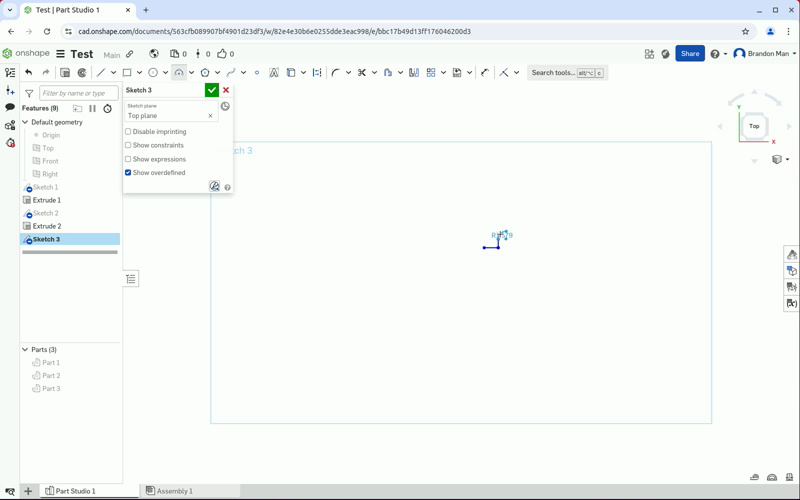
key_up(shift)
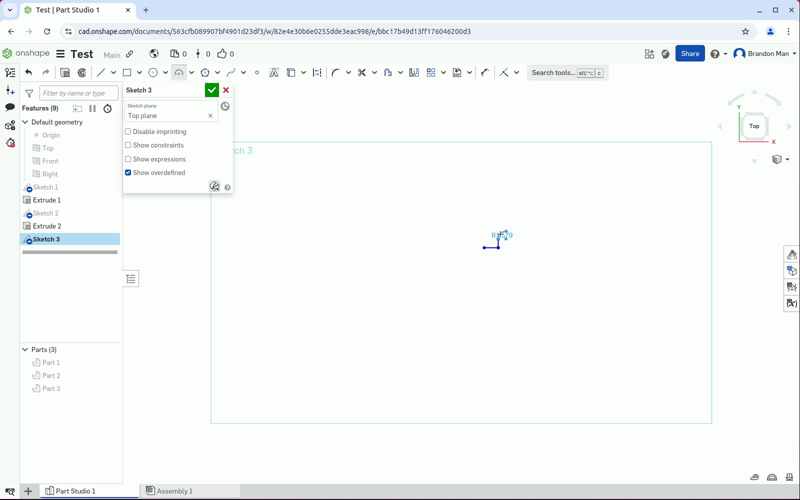
key(esc)
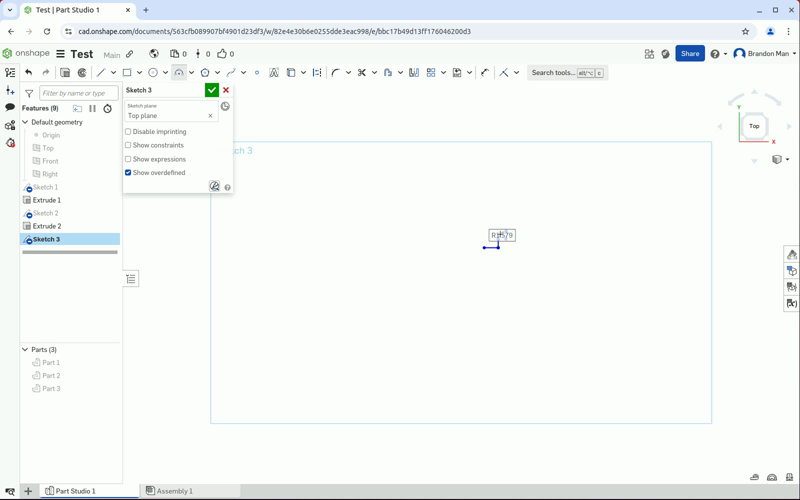
key(l)
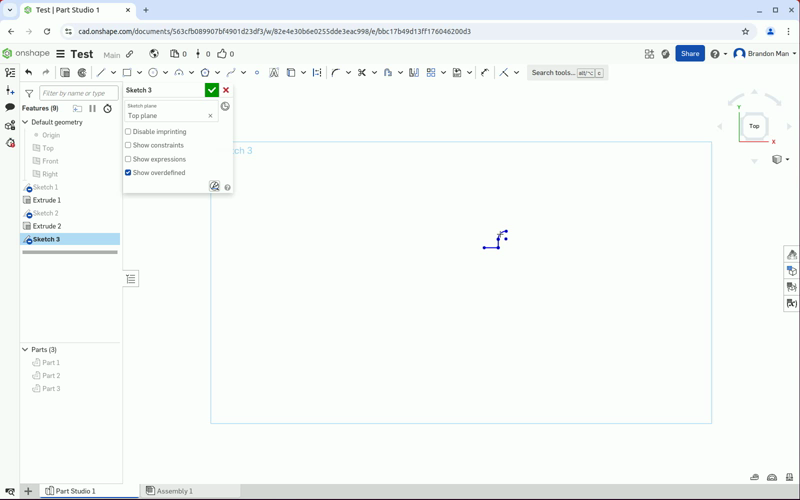
mouse_move(506, 231)
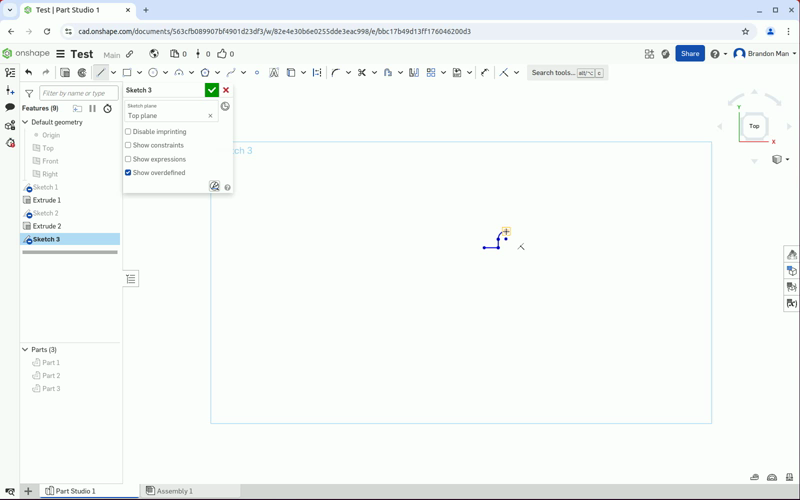
click(506, 231)
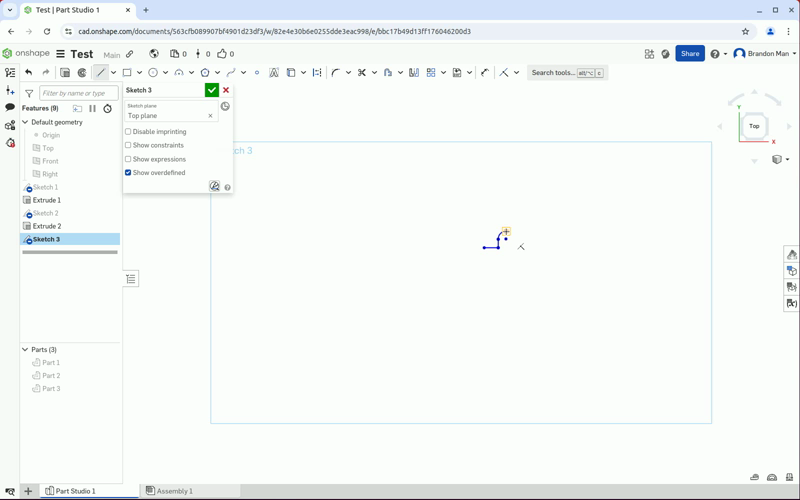
key_down(shift)
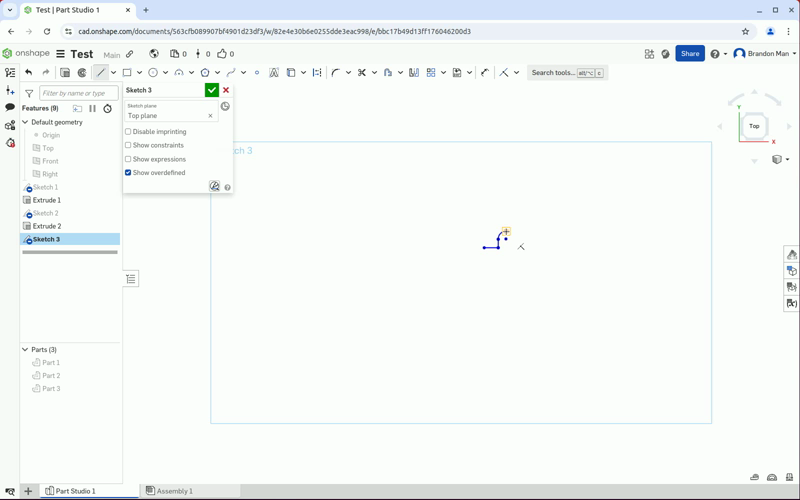
mouse_move(536, 231)
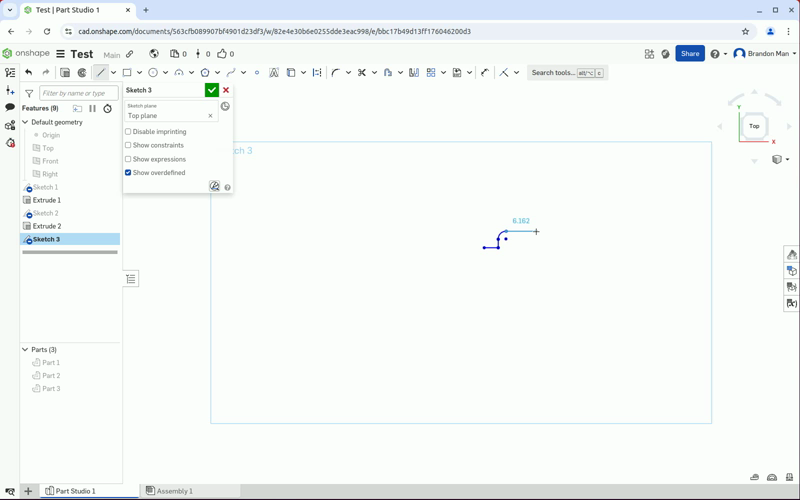
mouse_move(485, 231)
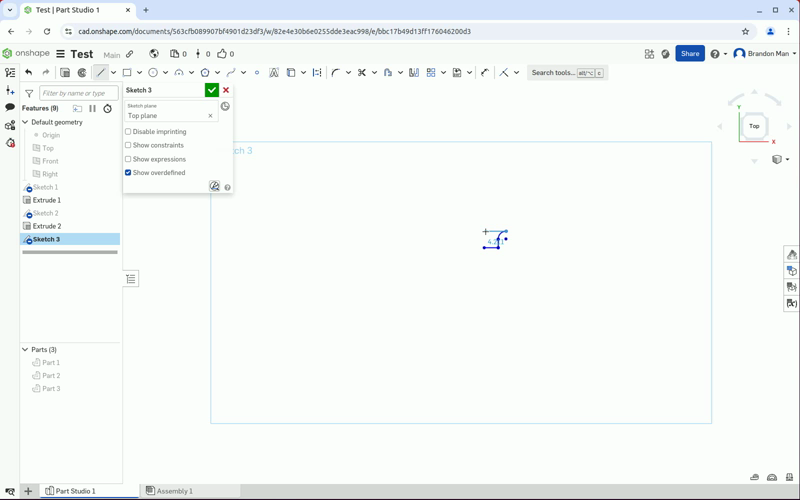
click(485, 231)
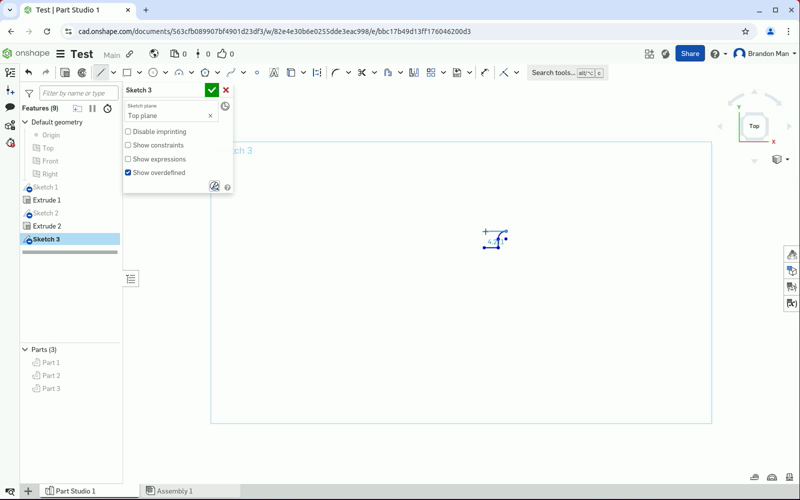
key_up(shift)
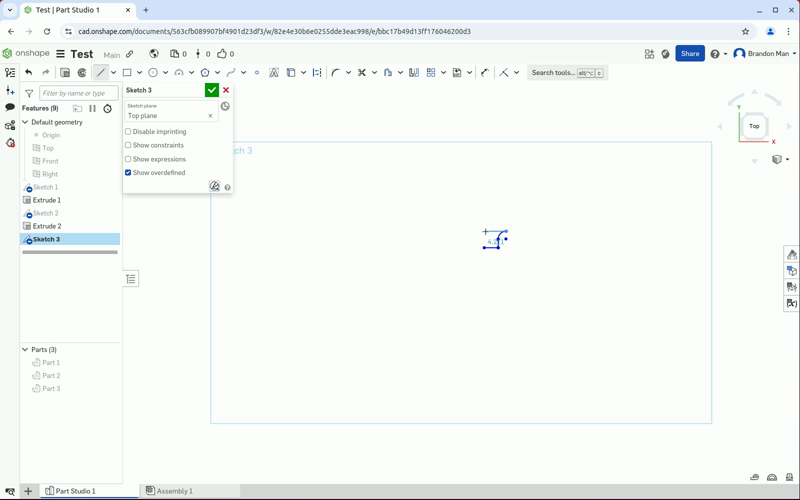
key(esc)
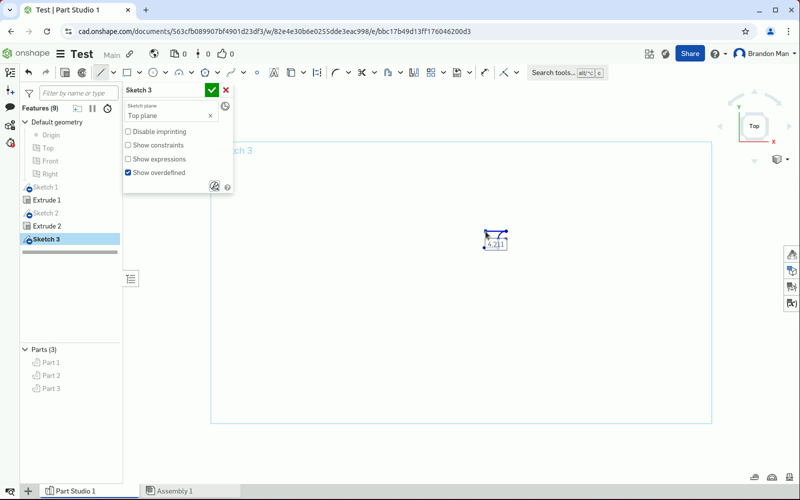
key(a)
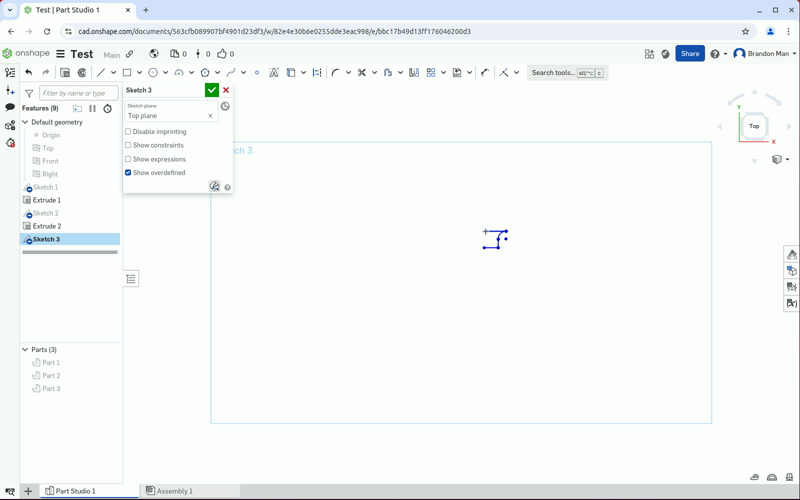
mouse_move(485, 231)
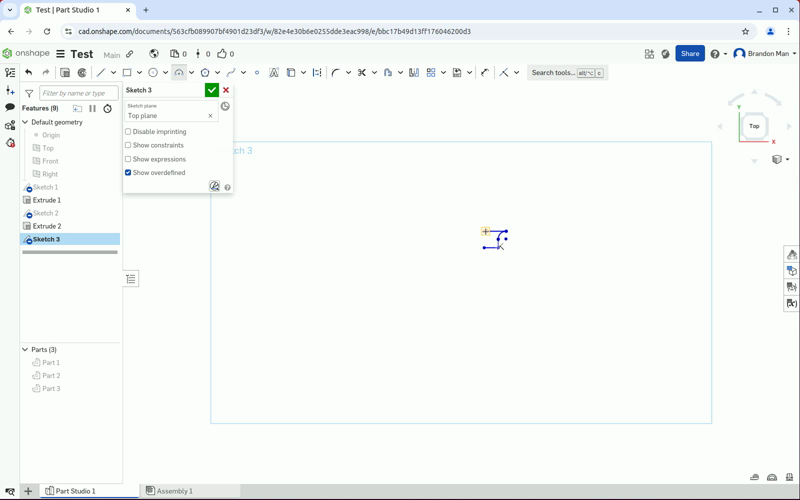
click(485, 231)
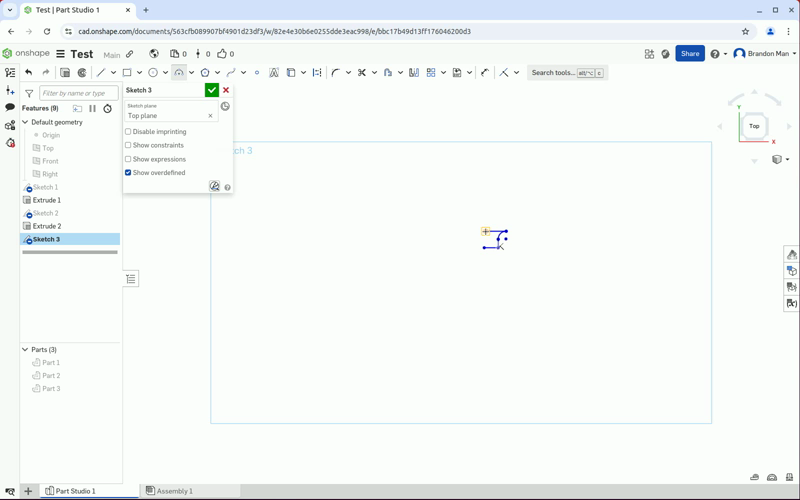
key_down(shift)
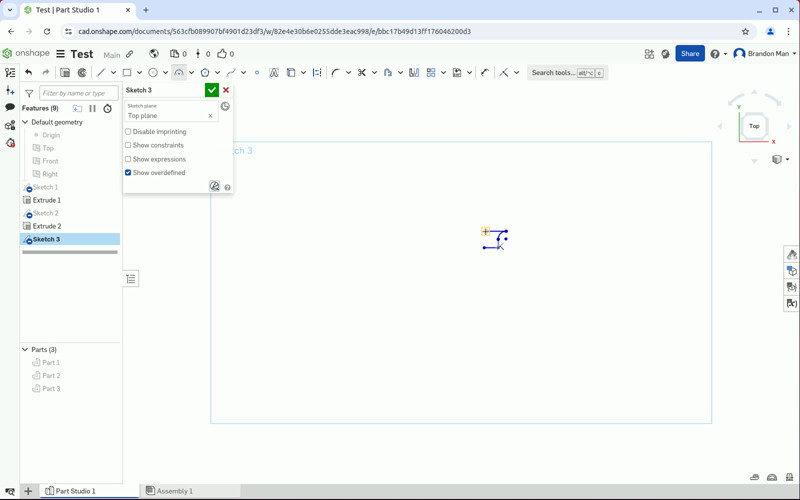
mouse_move(484, 239)
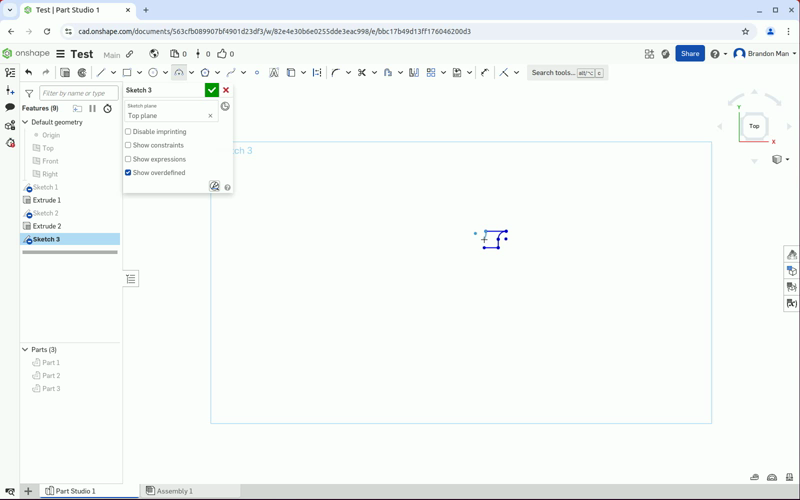
click(484, 239)
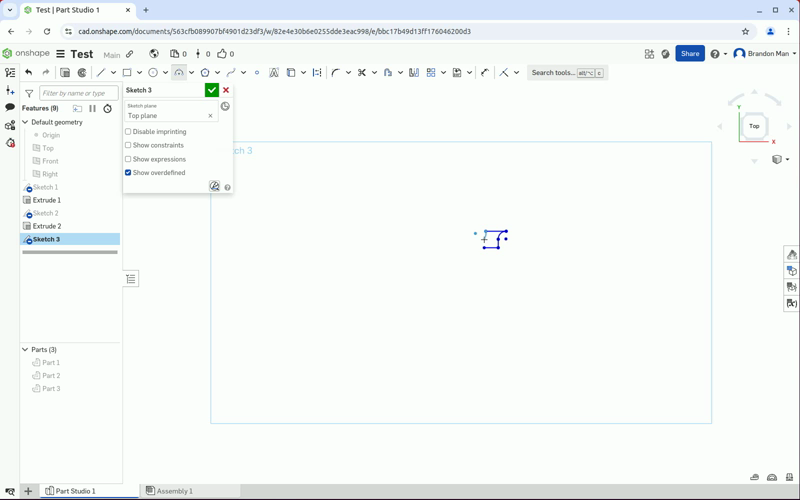
mouse_move(483, 235)
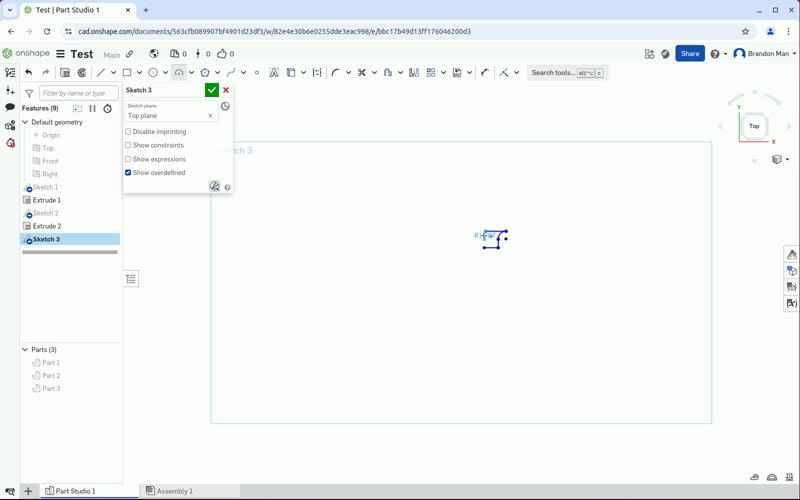
scroll(6)
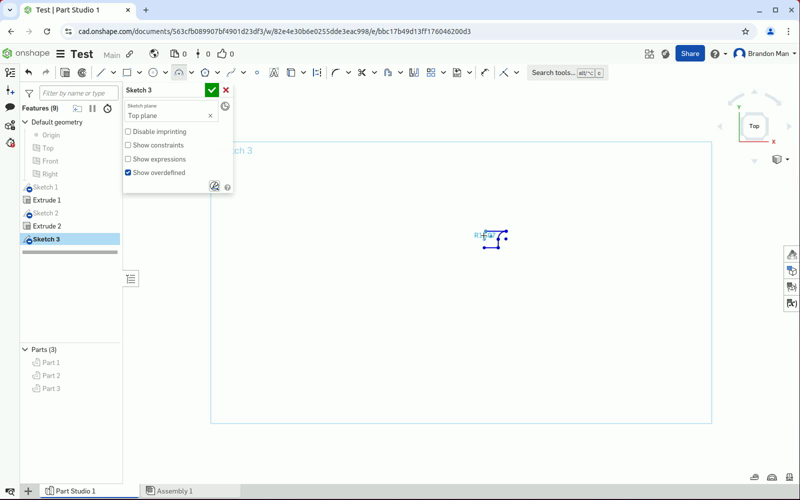
scroll(6)
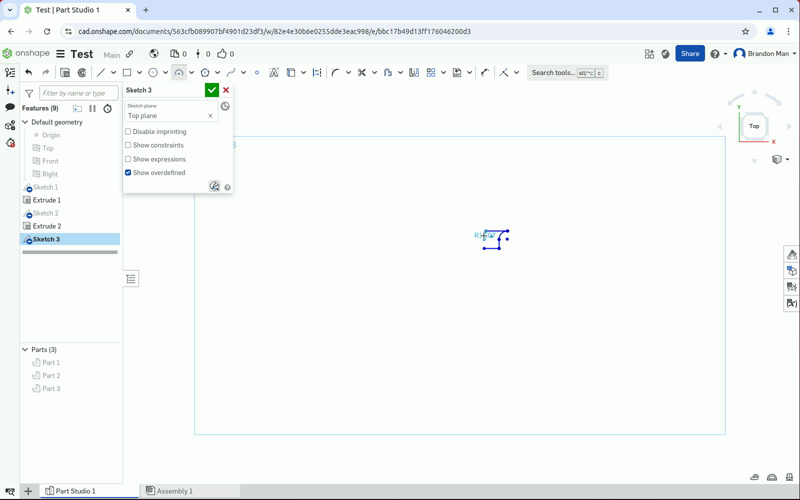
scroll(6)
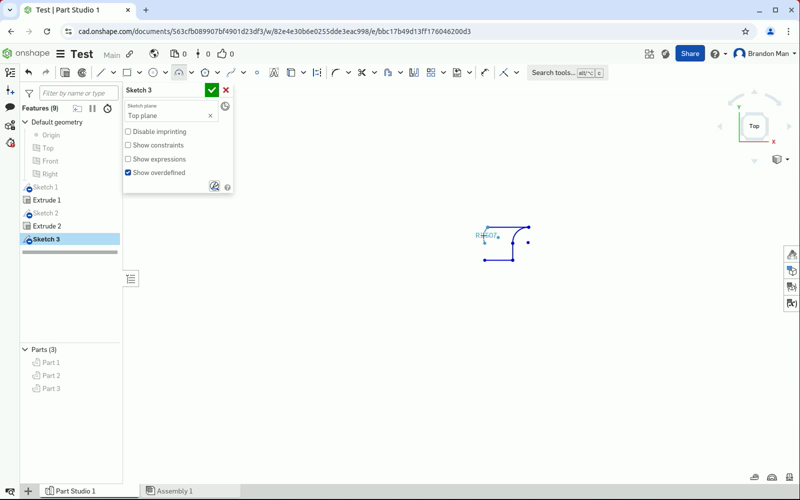
scroll(6)
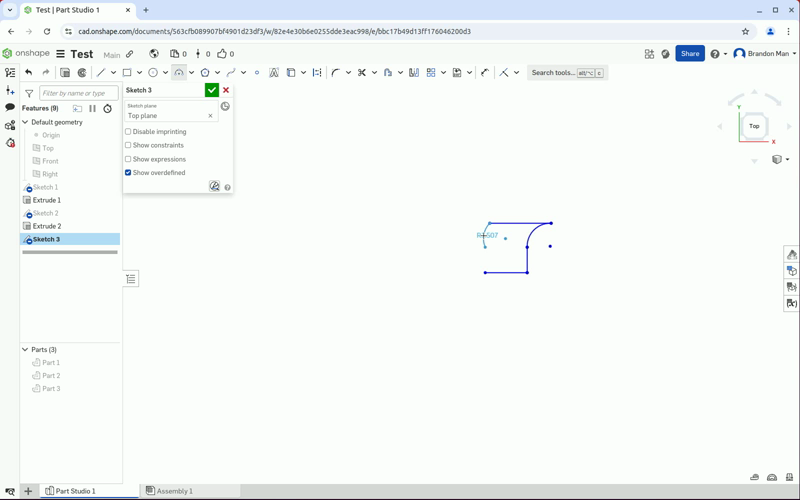
scroll(6)
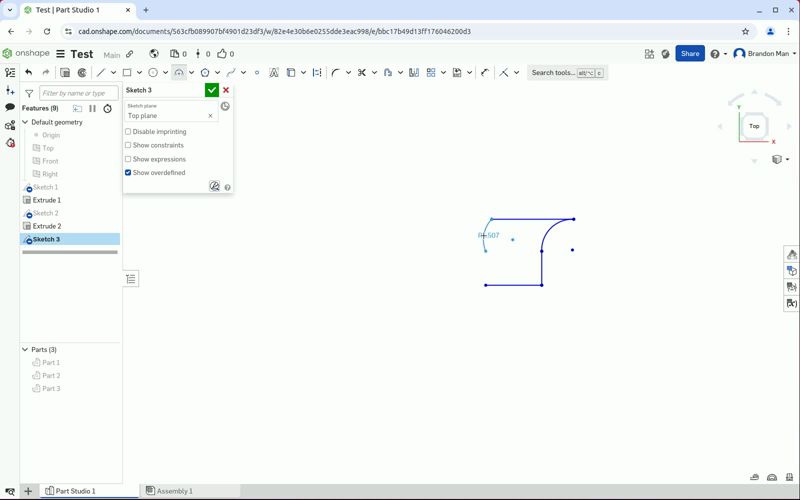
scroll(6)
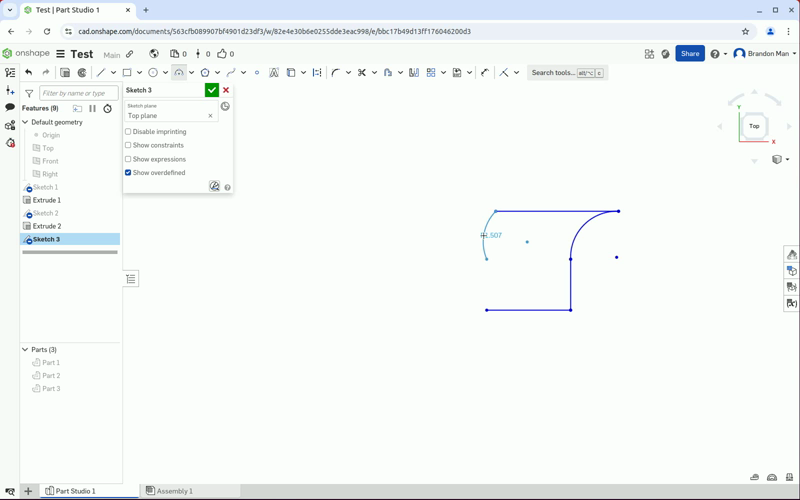
scroll(6)
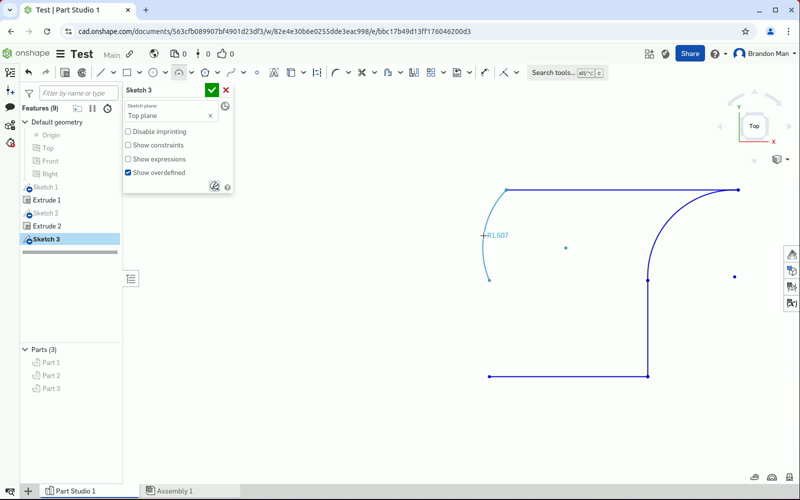
click(483, 235)
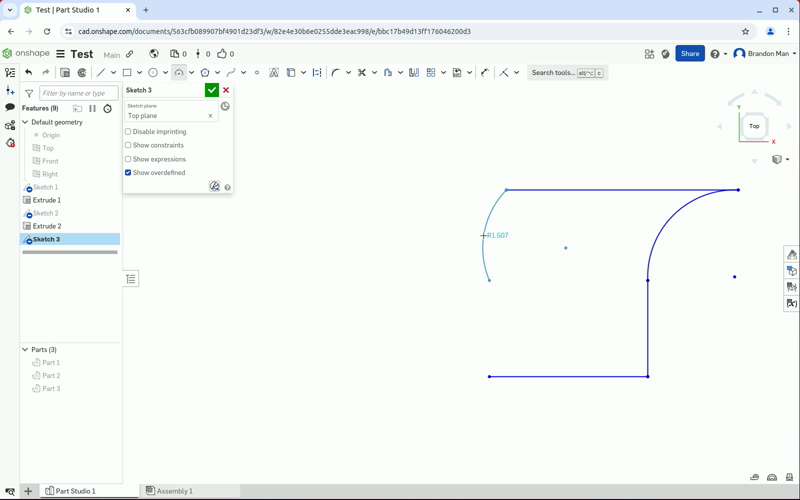
scroll(-6)
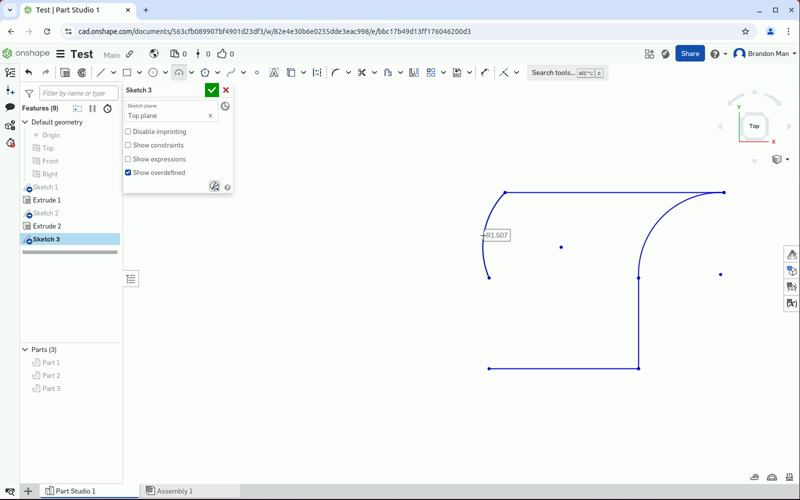
scroll(-6)
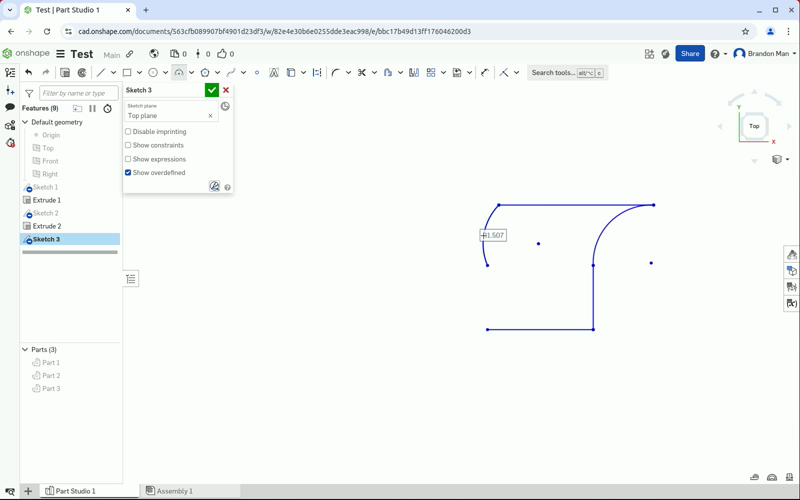
scroll(-6)
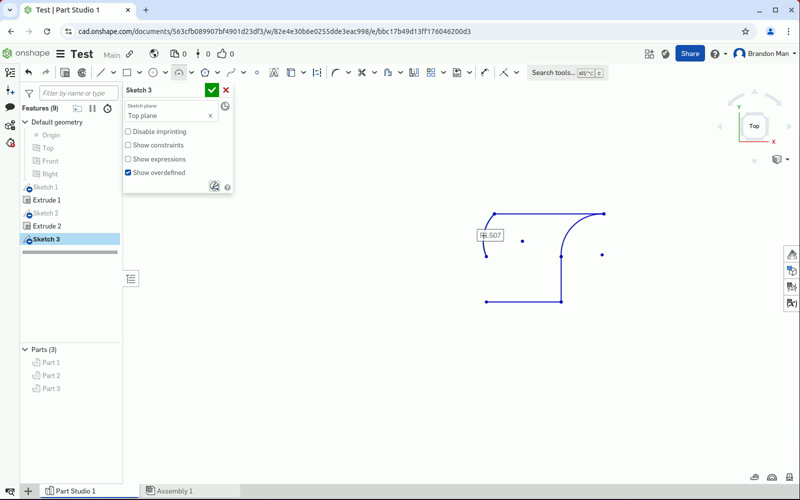
scroll(-6)
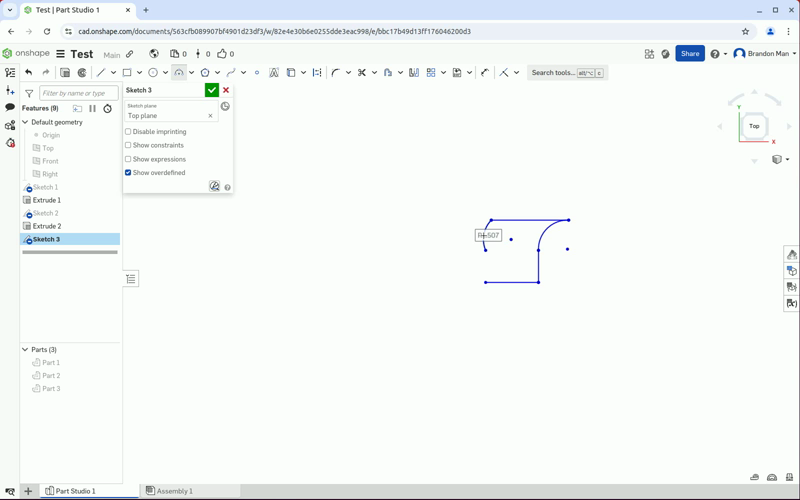
scroll(-6)
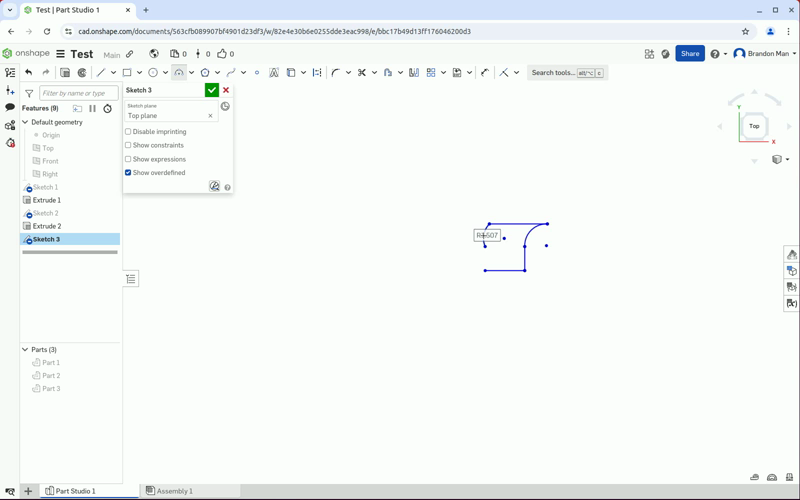
scroll(-6)
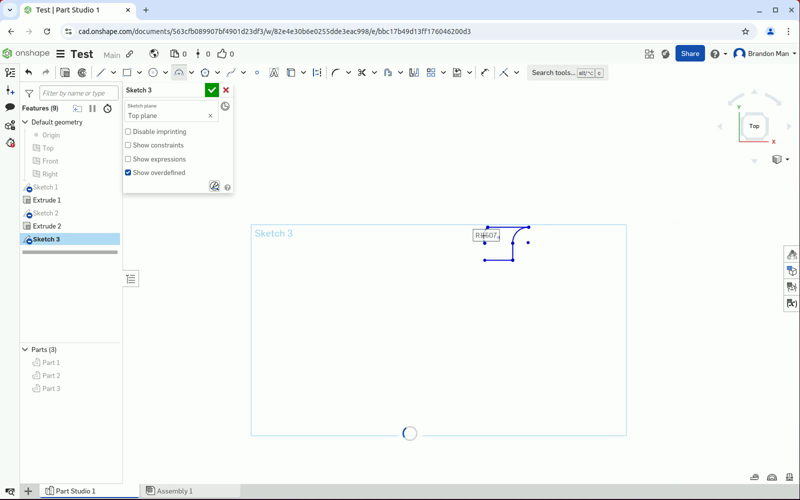
scroll(-6)
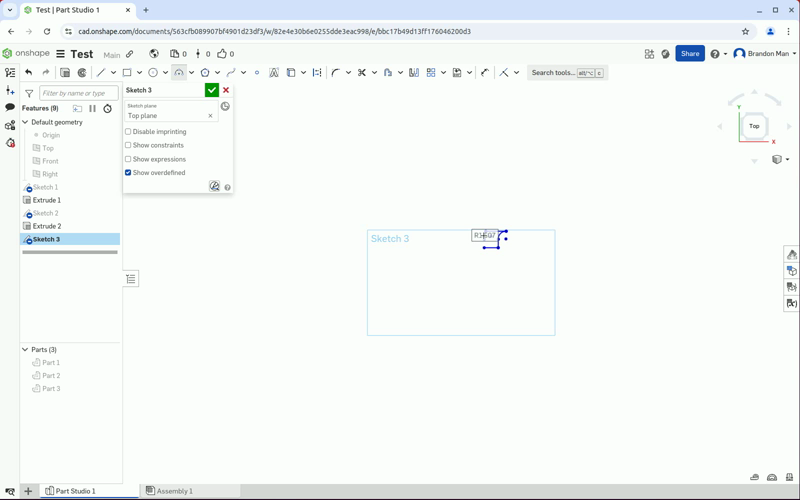
key_up(shift)
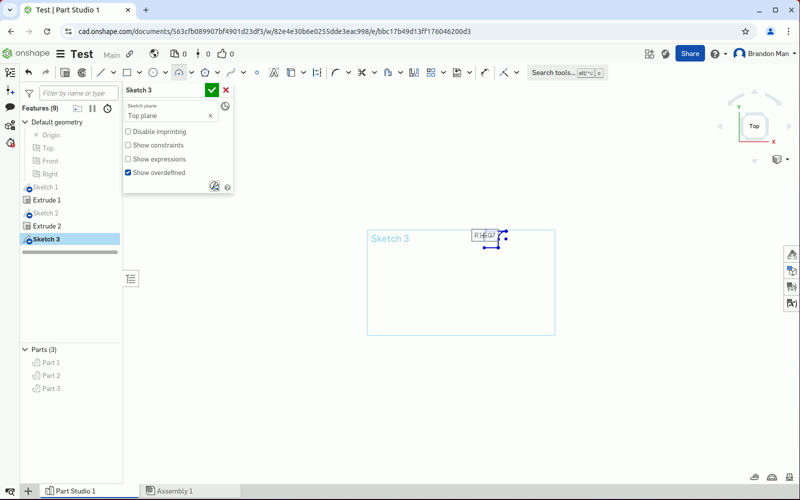
key(esc)
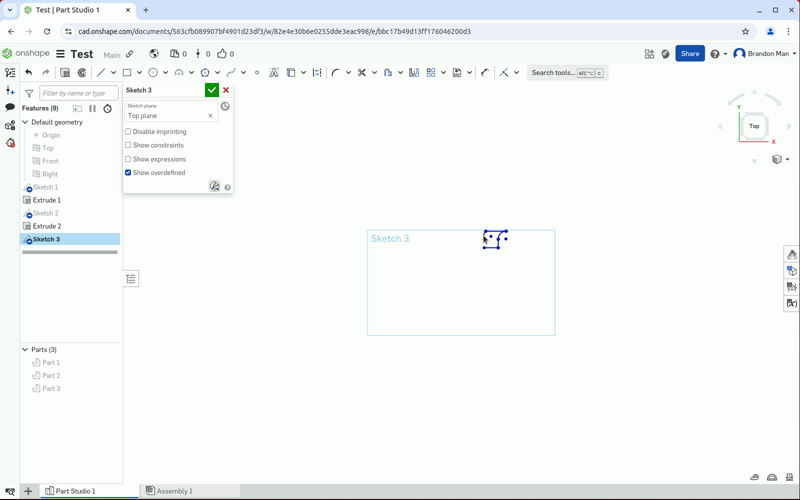
key(l)
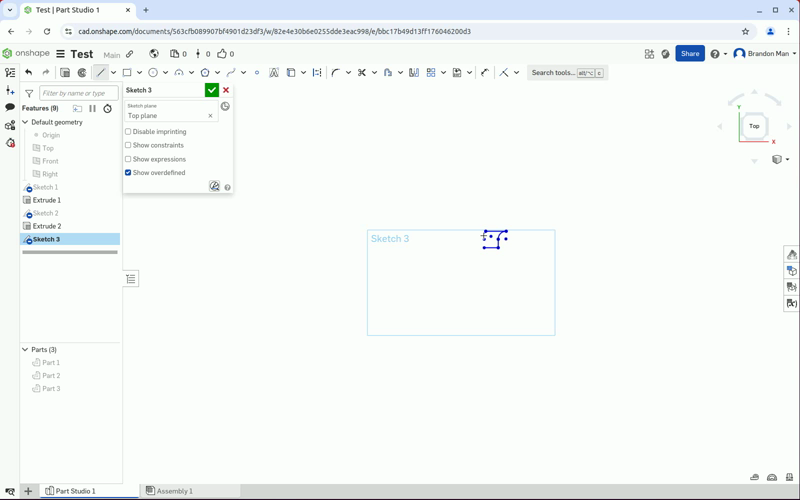
mouse_move(484, 239)
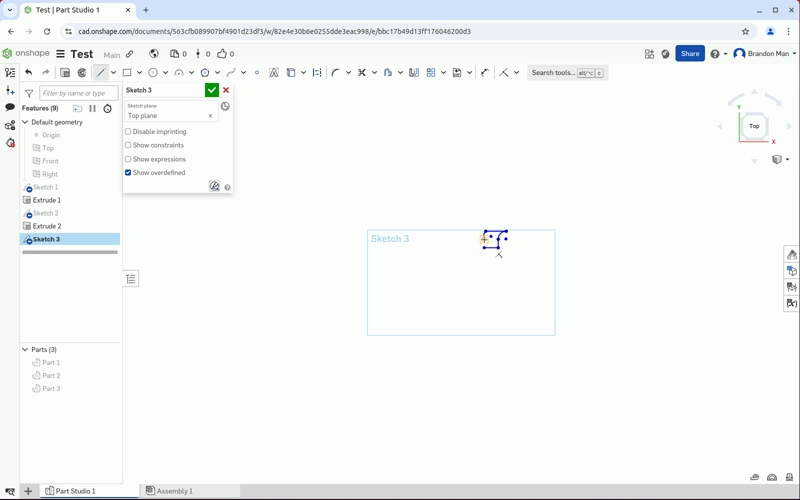
scroll(6)
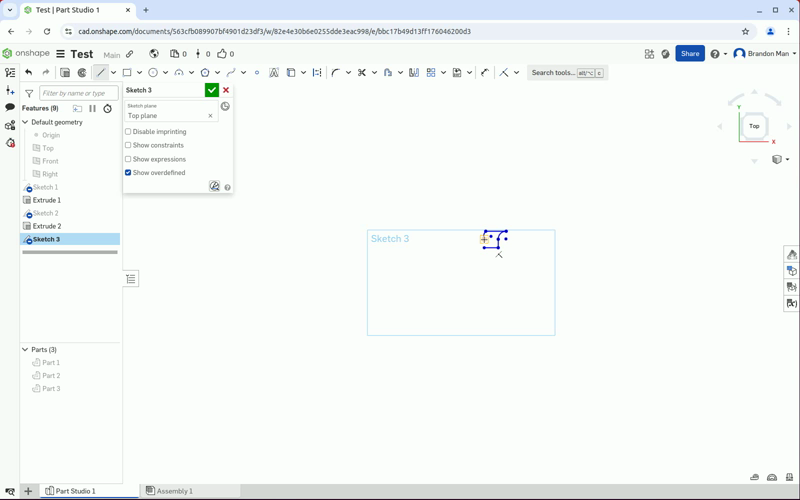
scroll(6)
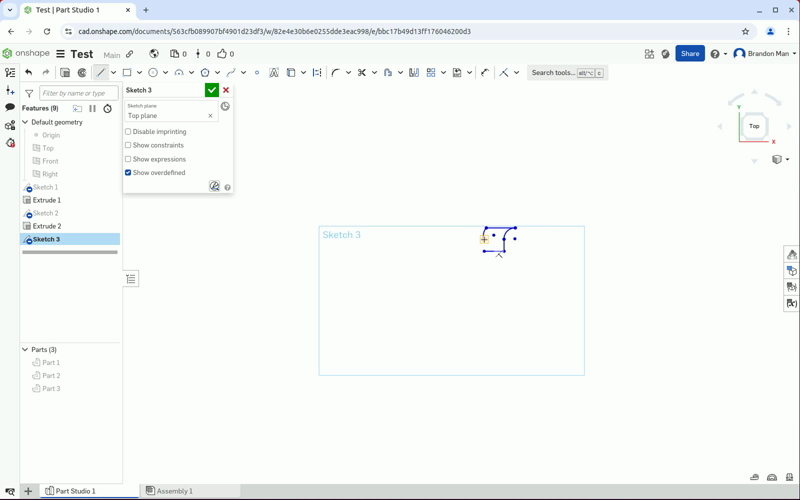
scroll(6)
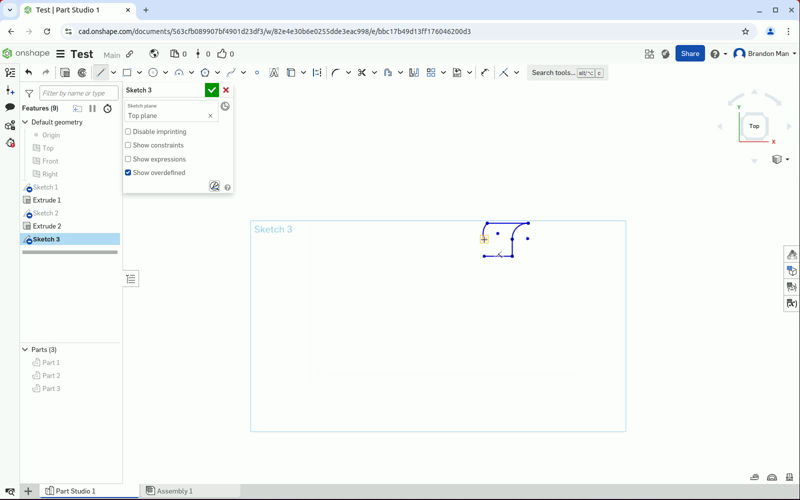
scroll(6)
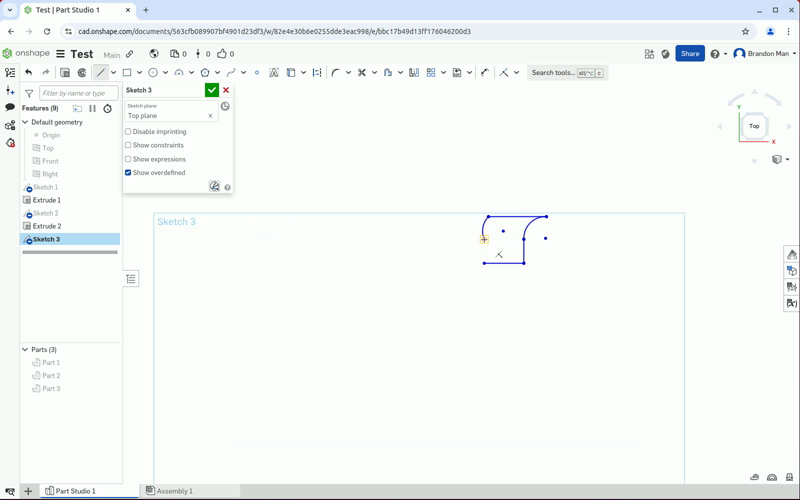
scroll(6)
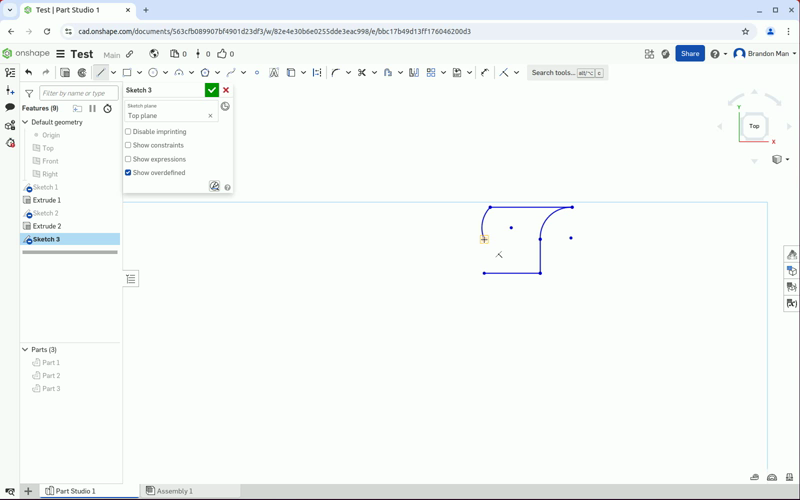
scroll(6)
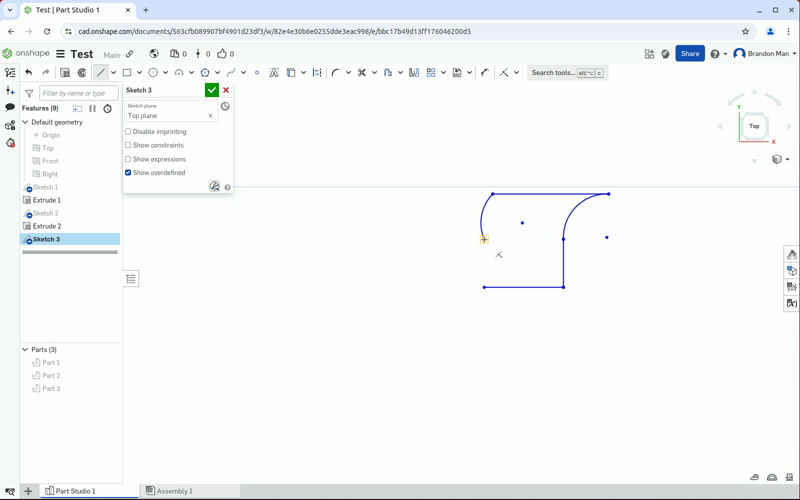
scroll(6)
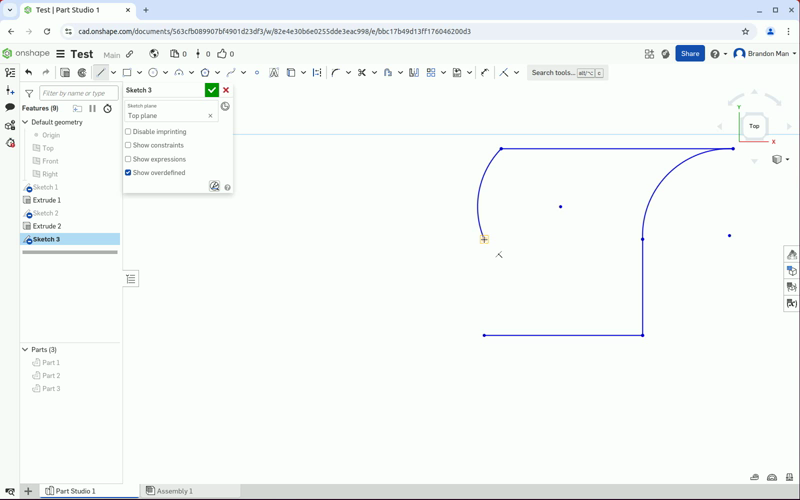
click(484, 239)
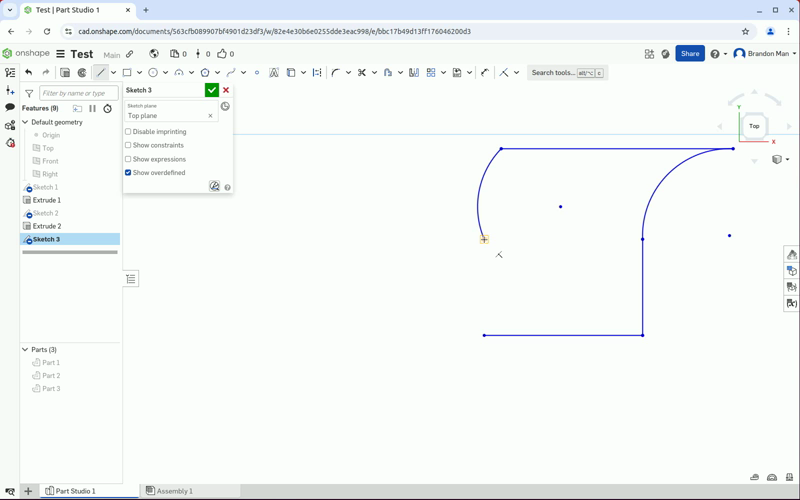
scroll(-6)
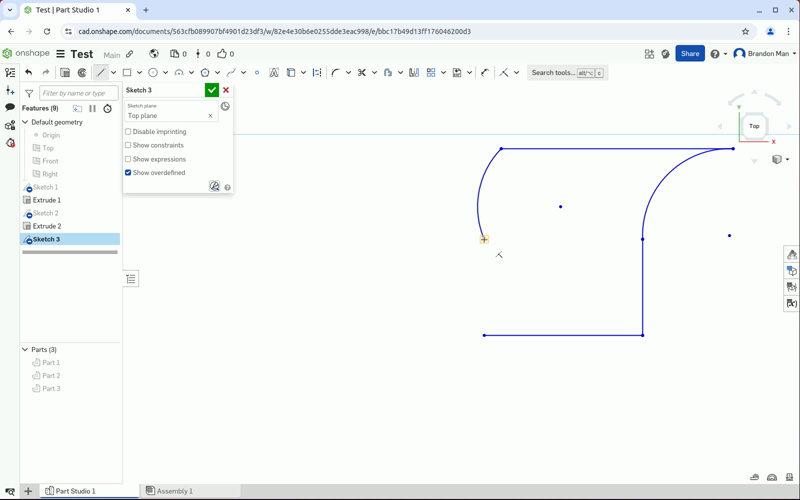
scroll(-6)
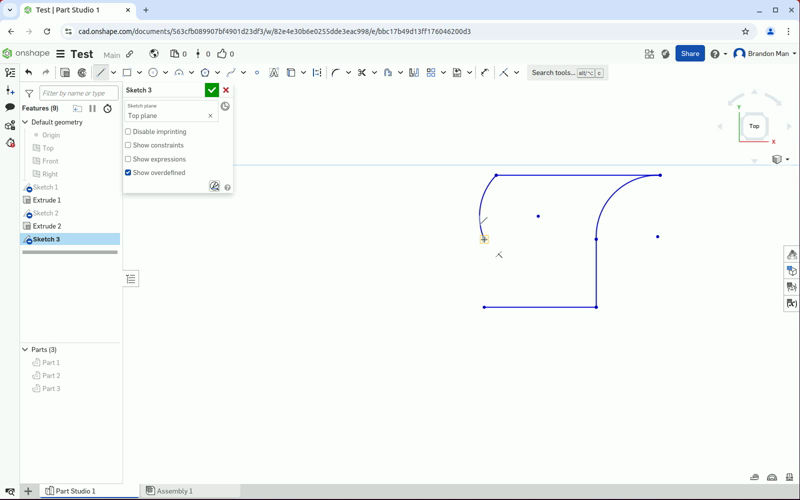
scroll(-6)
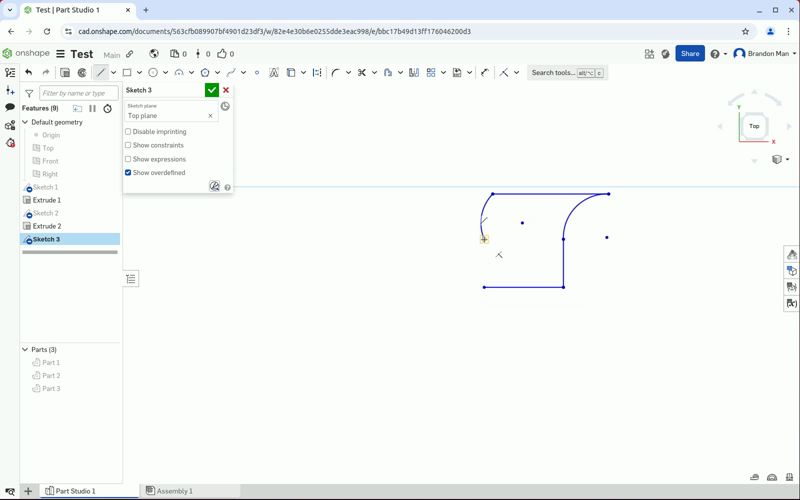
scroll(-6)
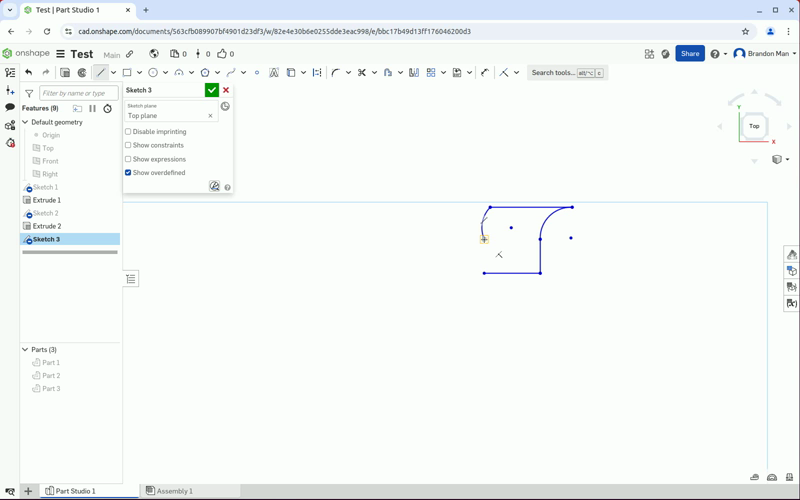
scroll(-6)
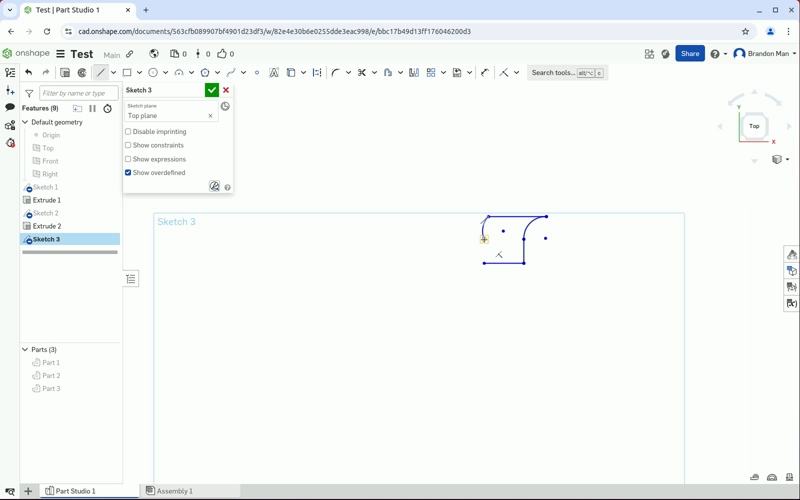
scroll(-6)
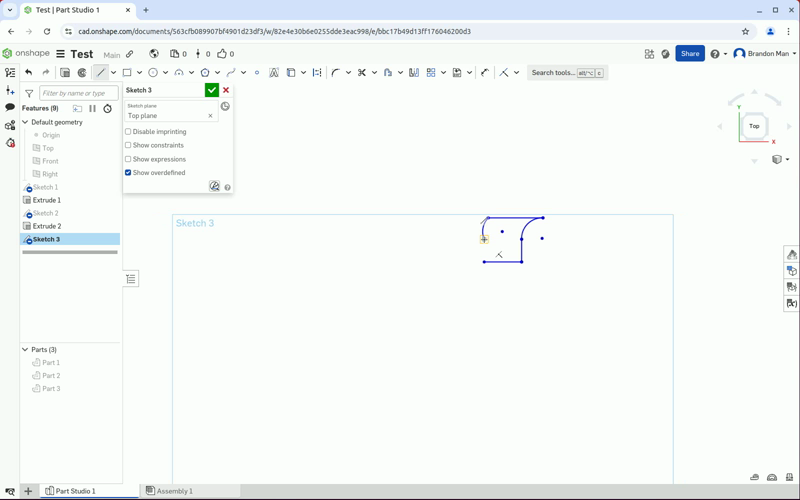
scroll(-6)
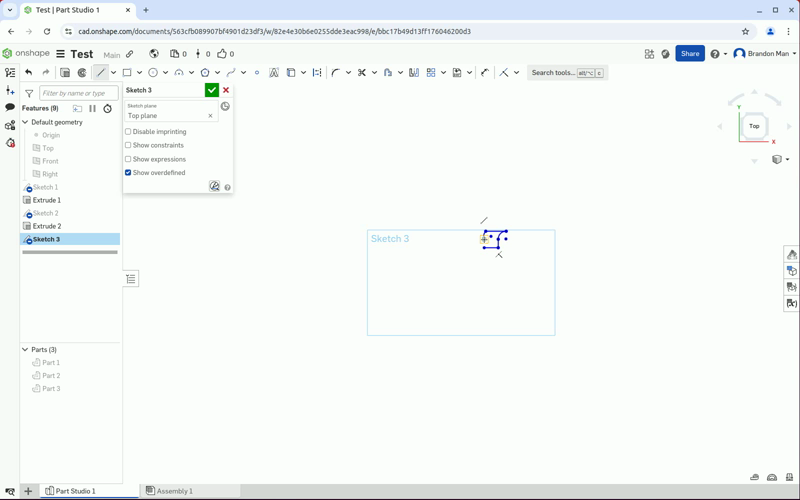
mouse_move(514, 239)
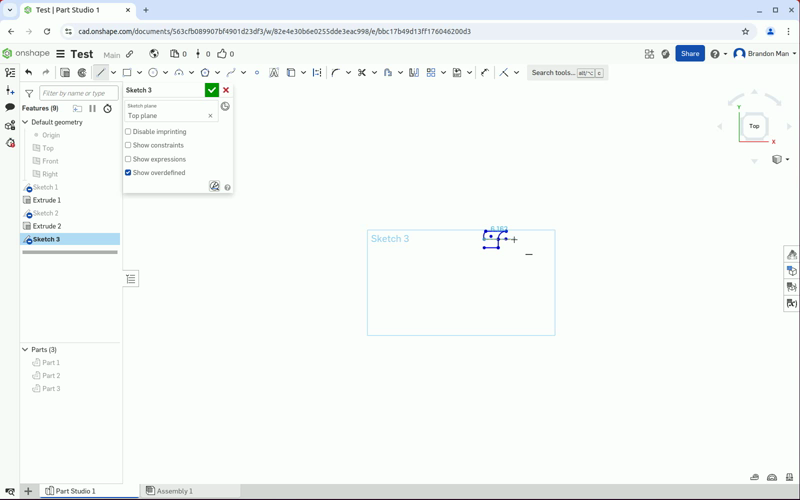
key_down(shift)
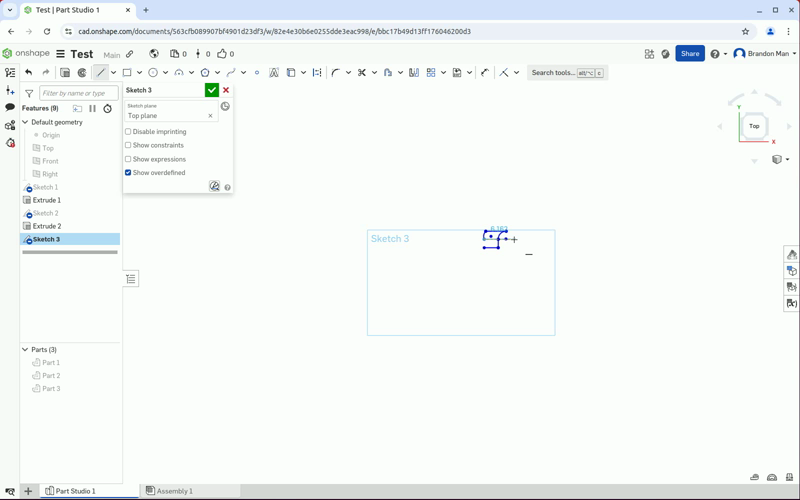
mouse_move(484, 247)
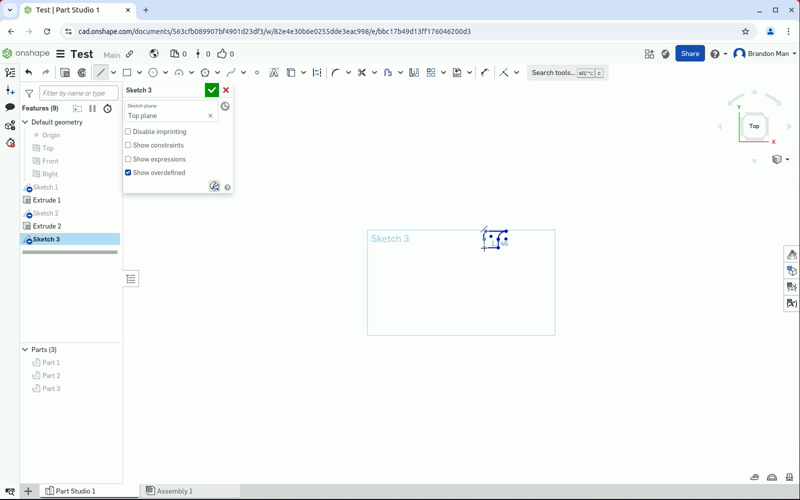
key_up(shift)
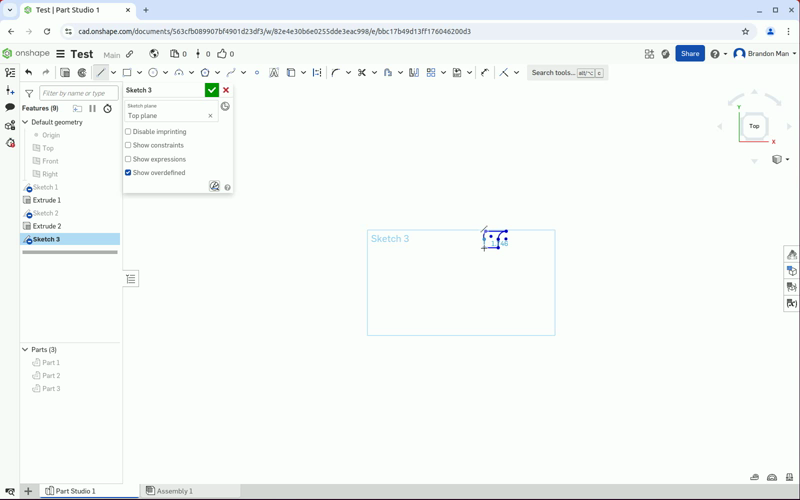
click(484, 247)
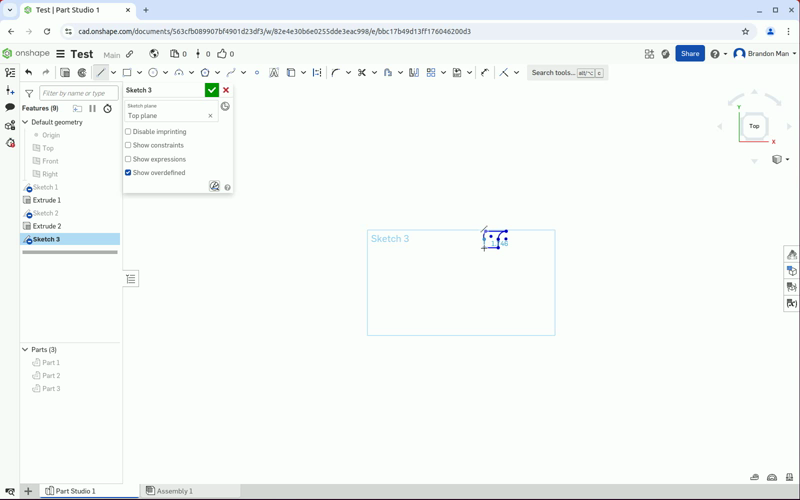
key(esc)
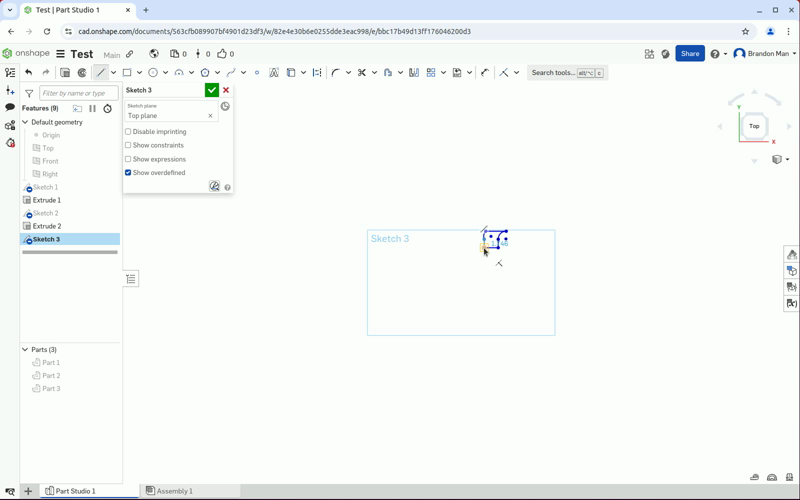
mouse_move(489, 247)
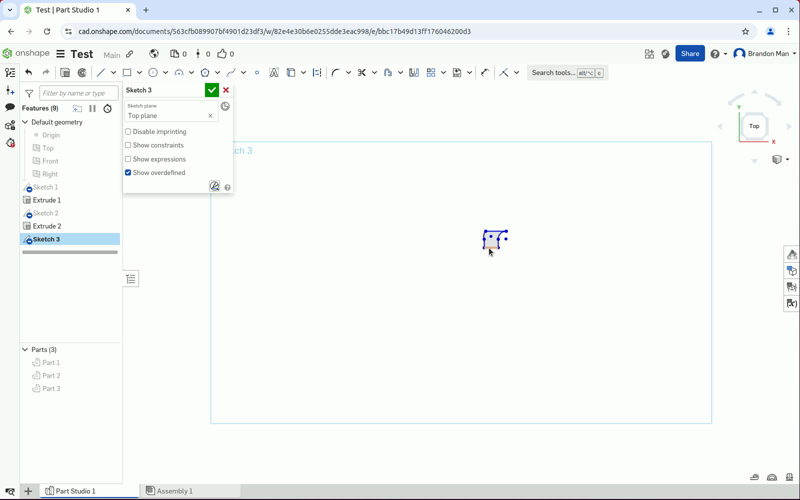
scroll(6)
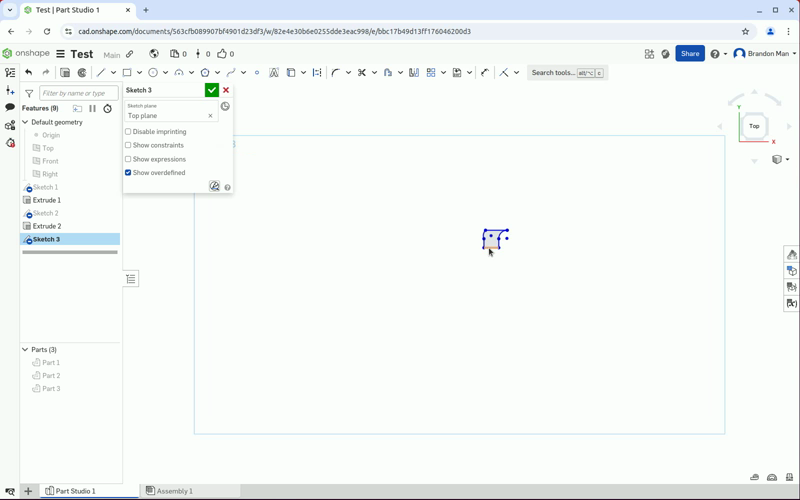
scroll(6)
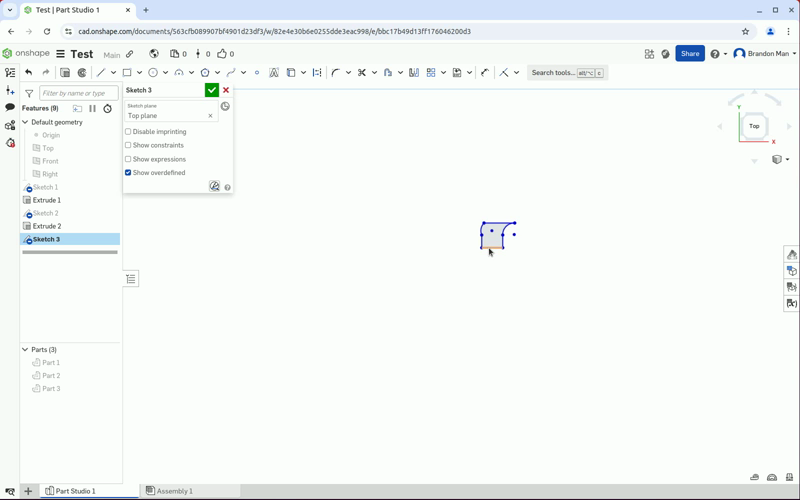
scroll(6)
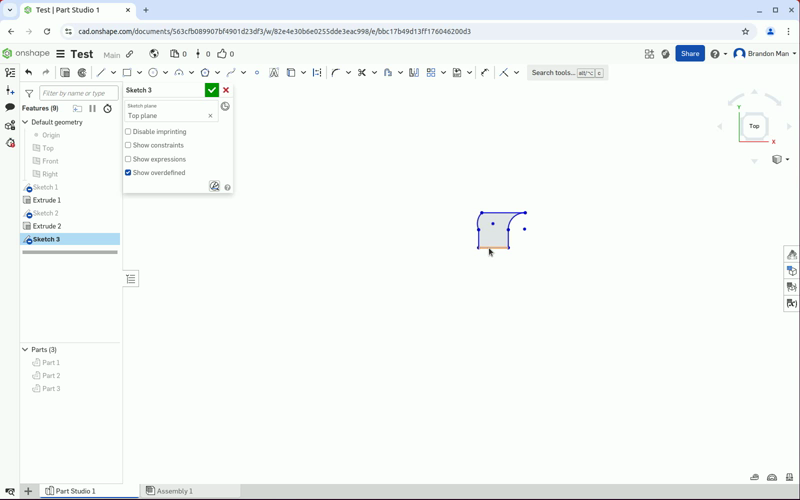
scroll(6)
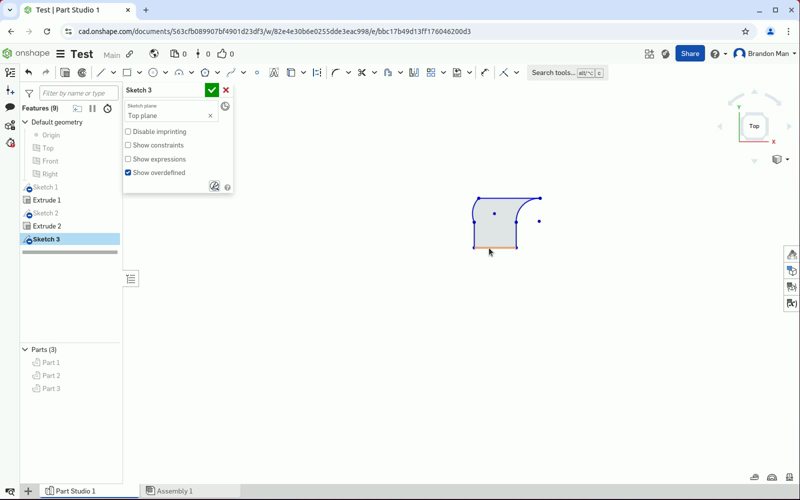
scroll(6)
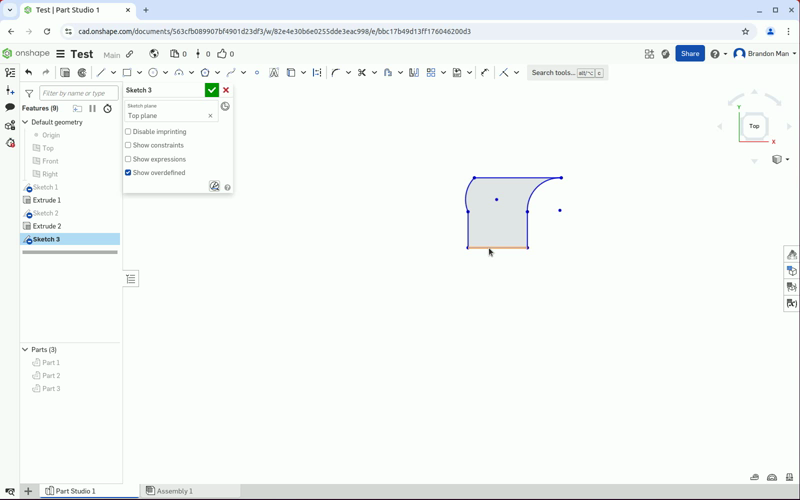
scroll(6)
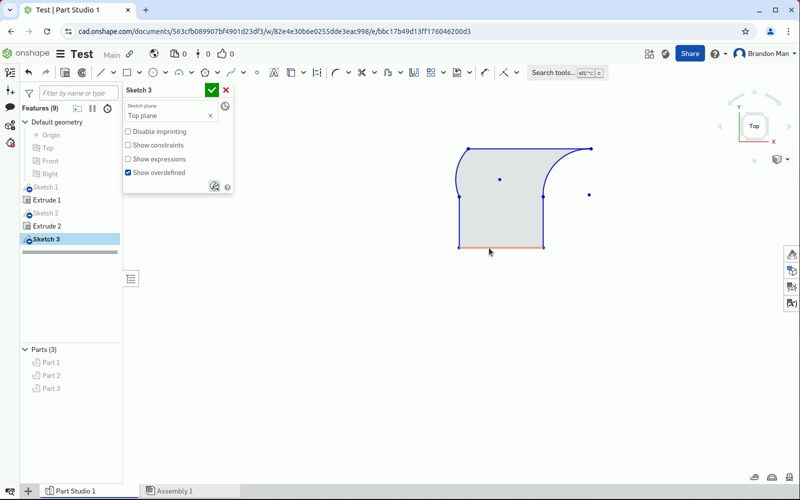
scroll(6)
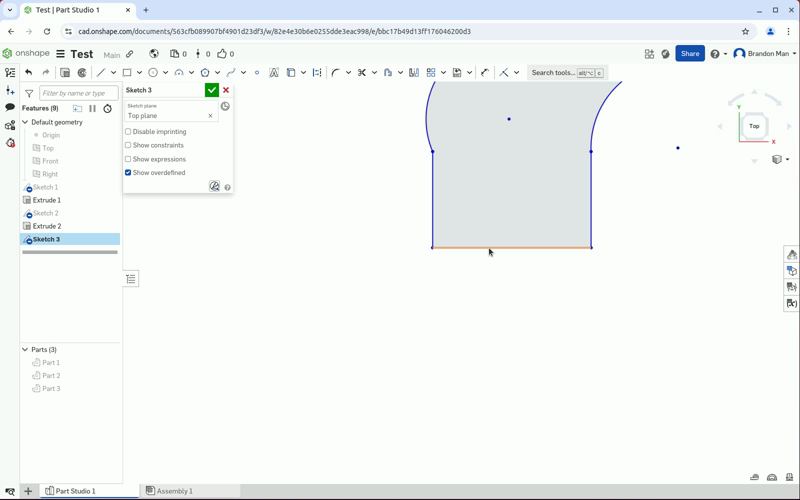
click(489, 247)
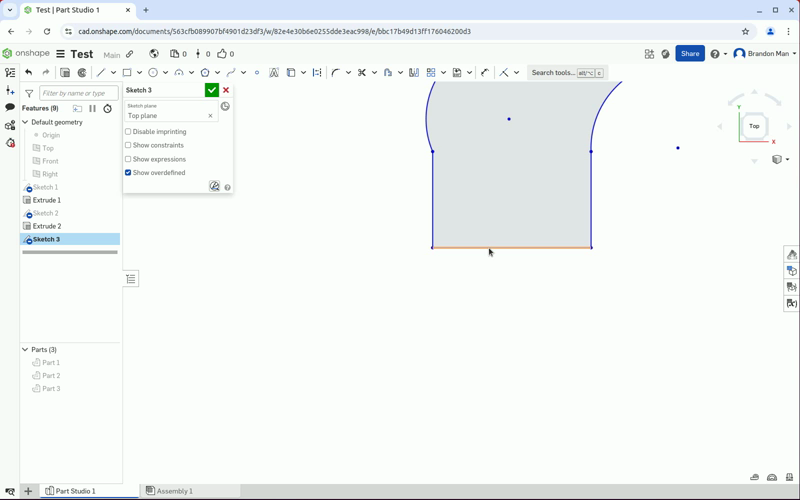
scroll(-6)
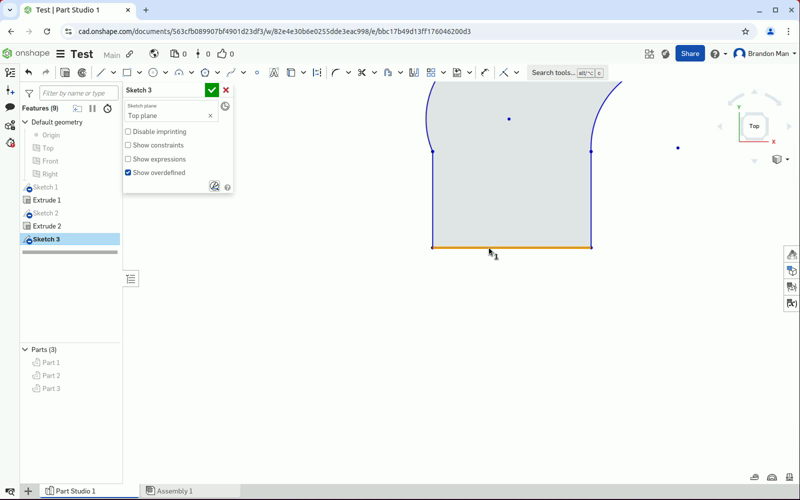
scroll(-6)
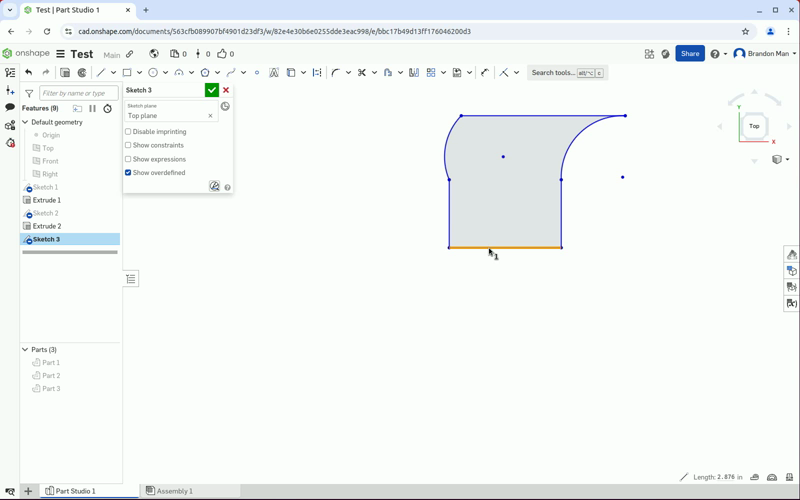
scroll(-6)
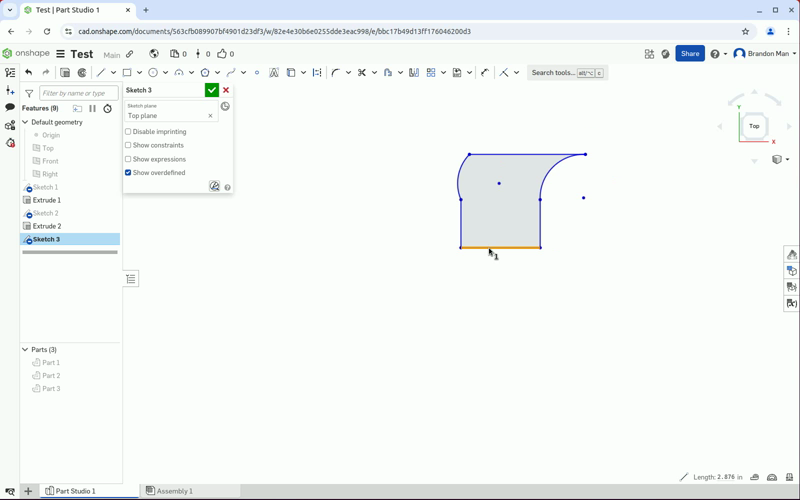
scroll(-6)
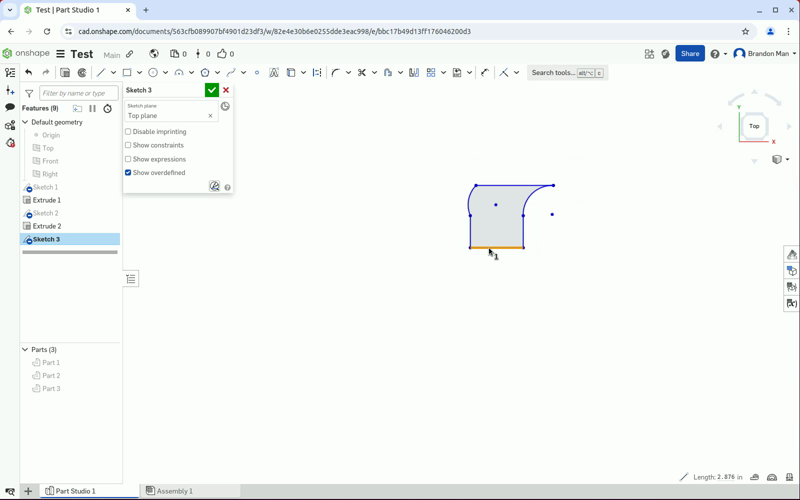
scroll(-6)
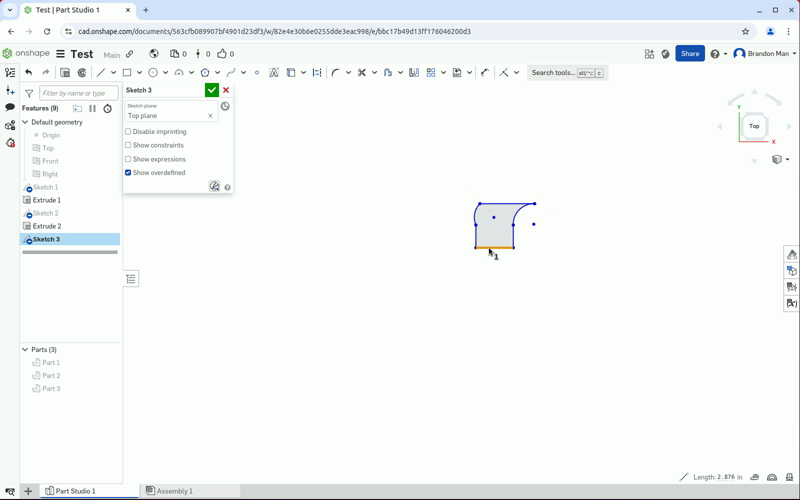
scroll(-6)
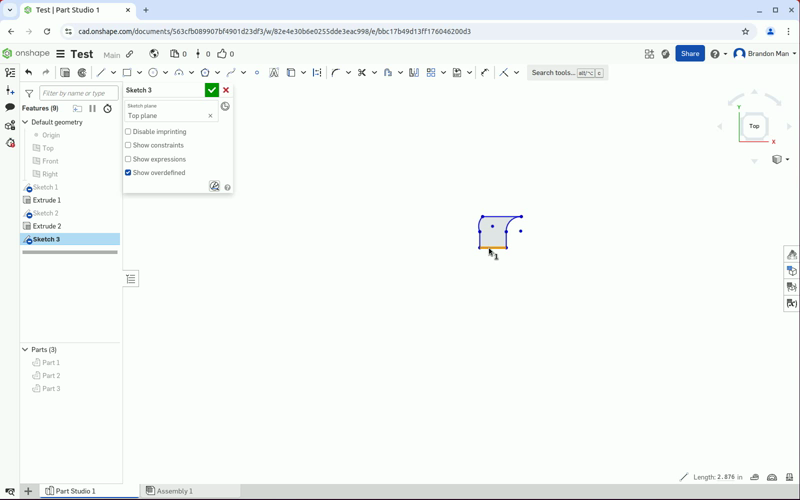
scroll(-6)
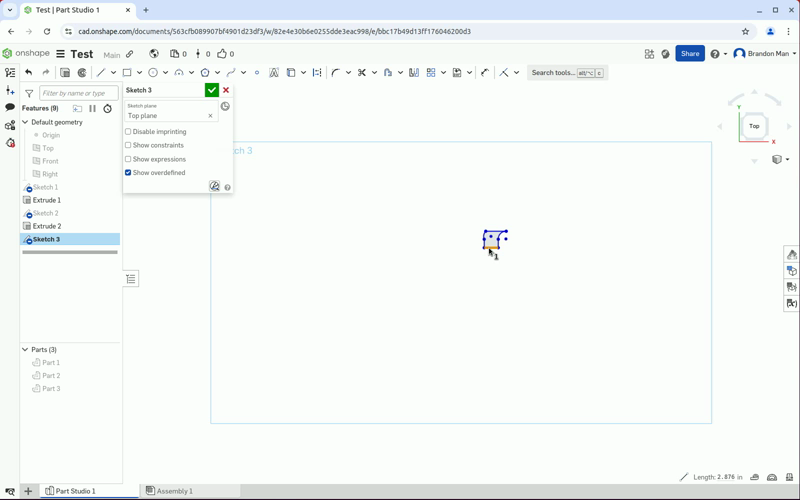
mouse_move(73, 352)
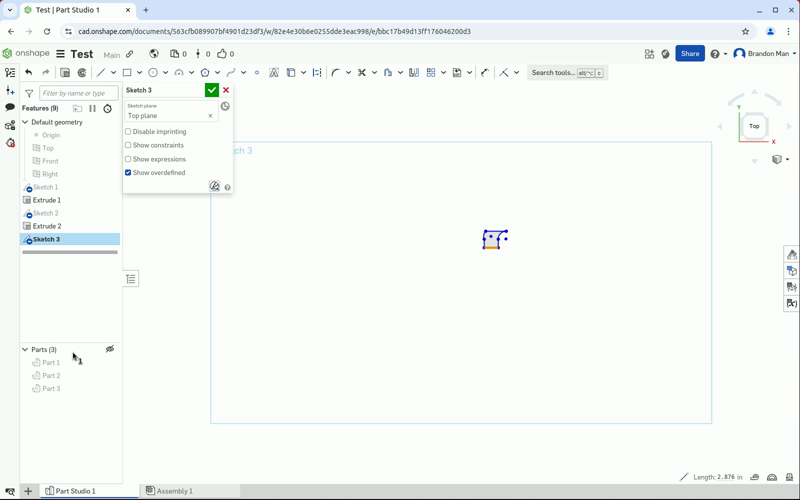
key(shift+y)
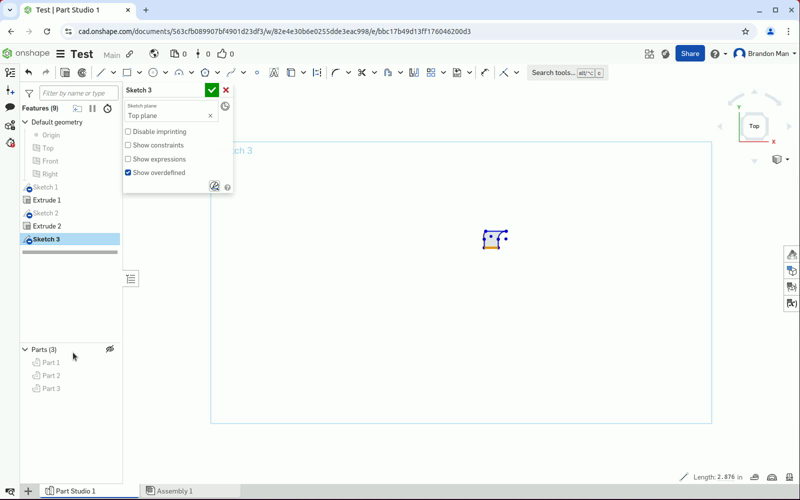
key(shift+e)
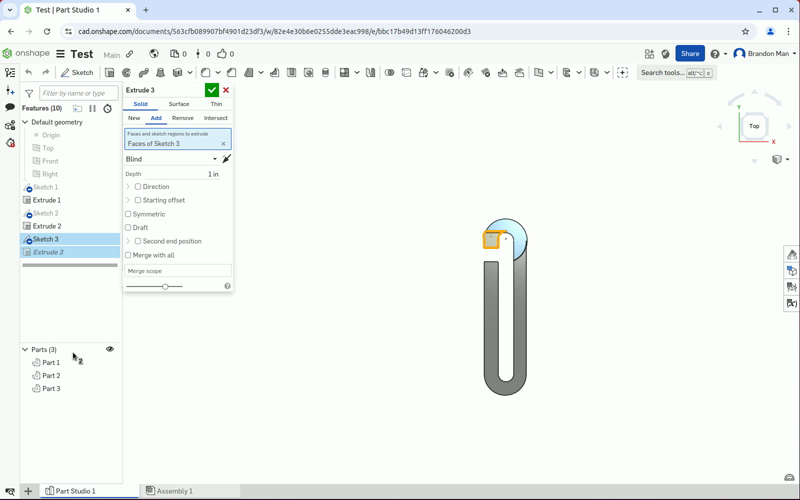
mouse_move(143, 106)
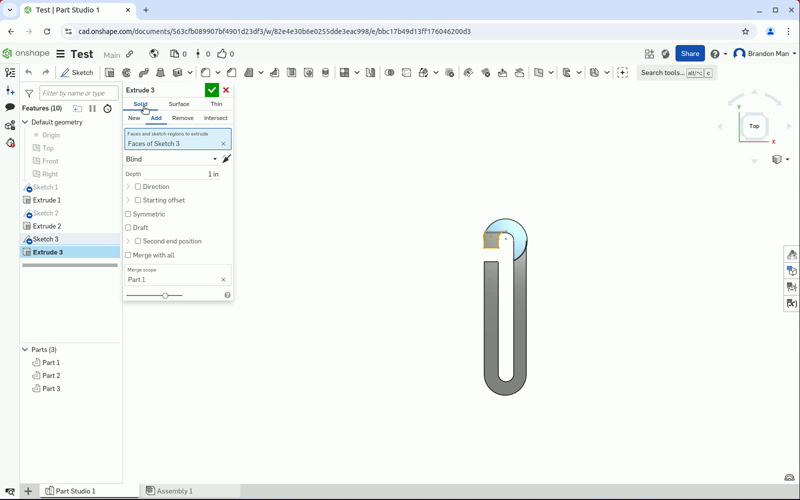
click(143, 106)
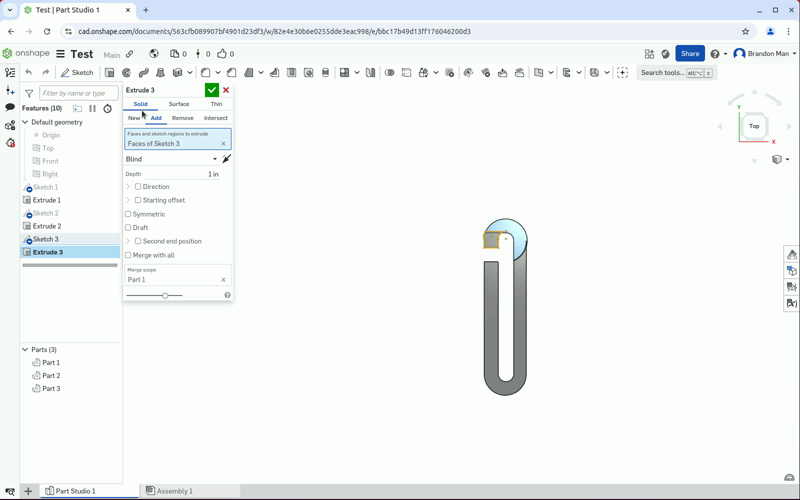
mouse_move(137, 120)
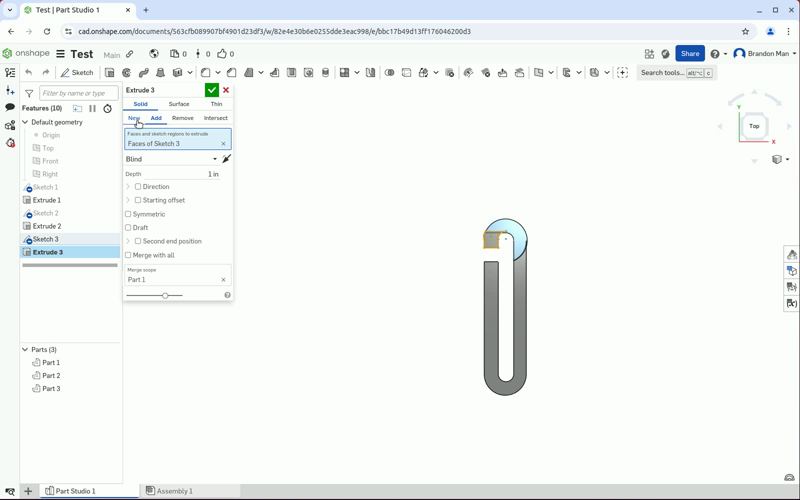
click(137, 120)
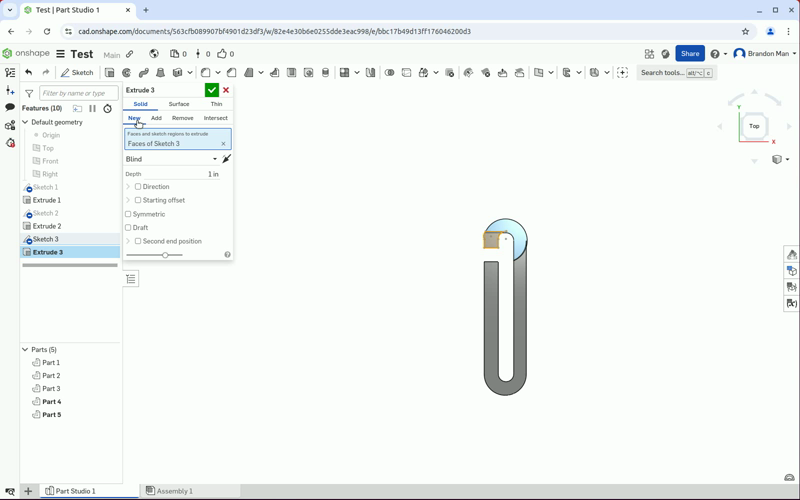
key(tab, 4)
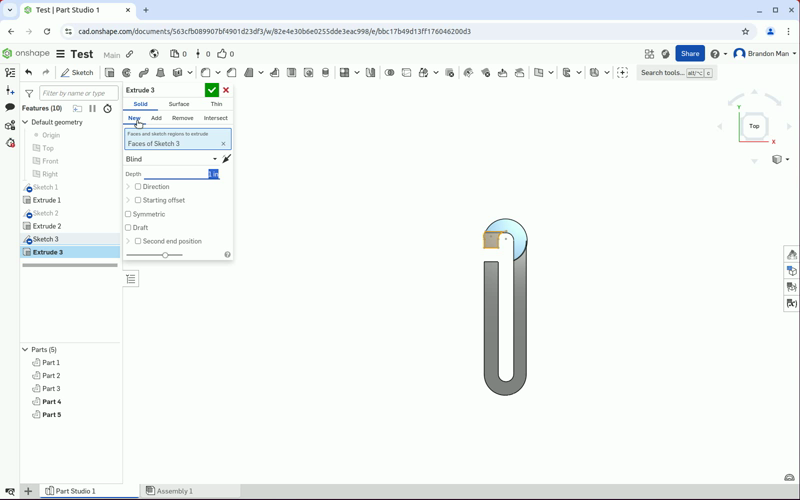
text(3.37)
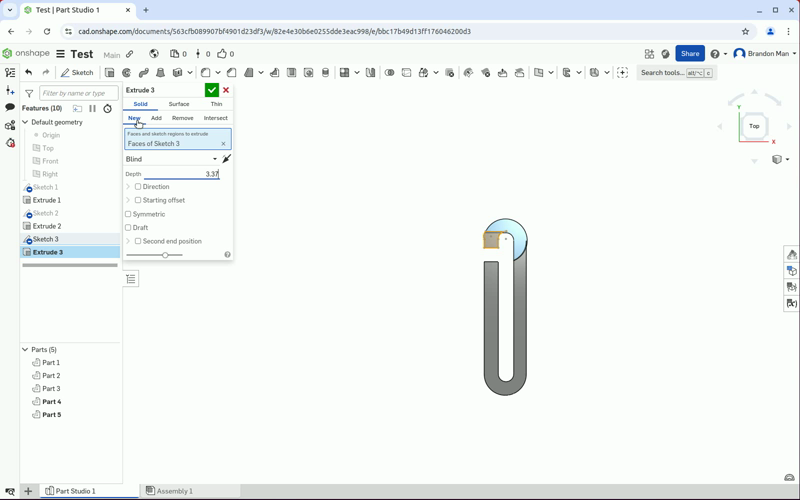
key(enter)
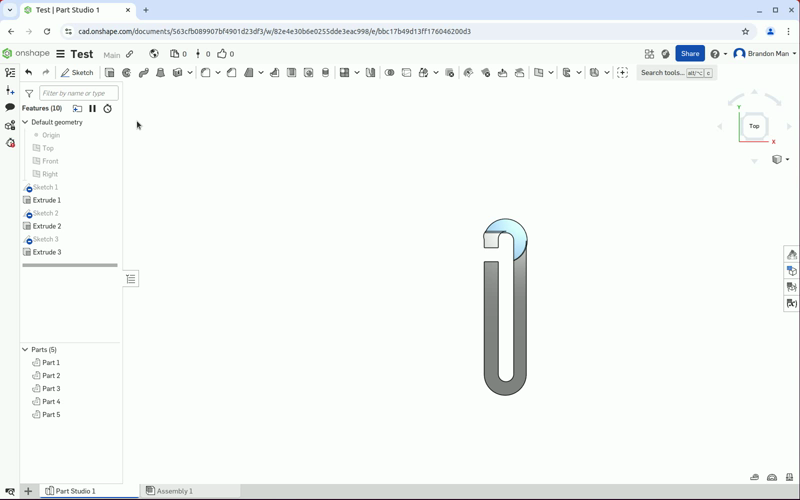
key(shift+h)
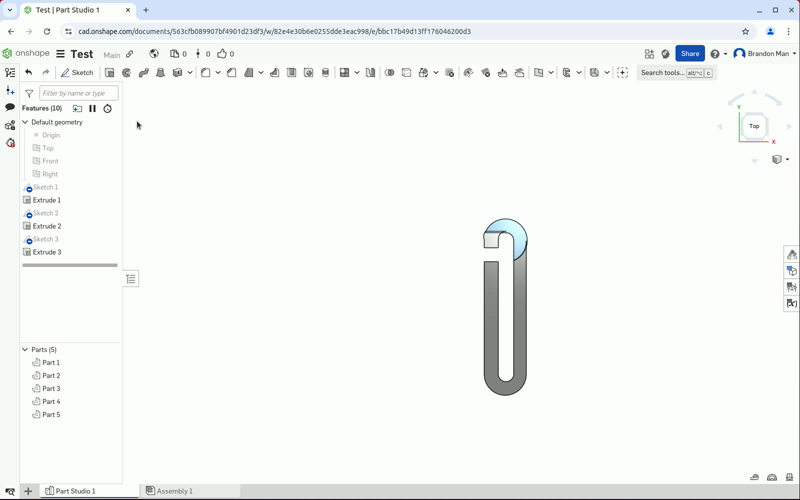
key(shift+h)
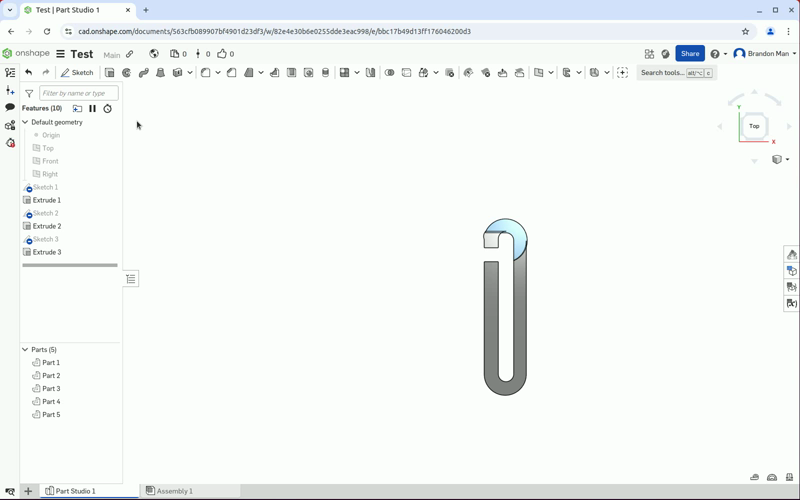
mouse_move(73, 189)
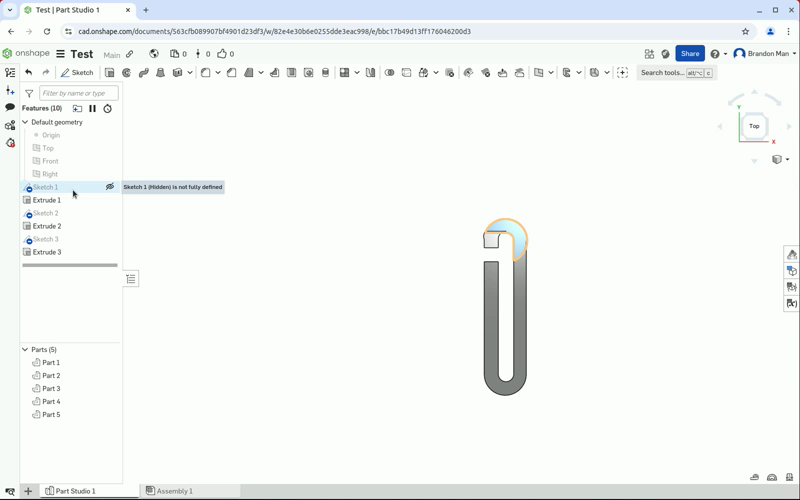
click(73, 189)
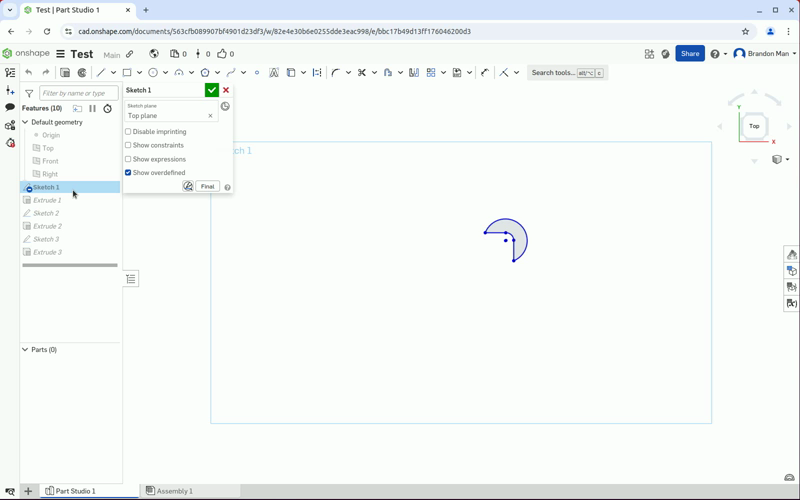
mouse_move(229, 92)
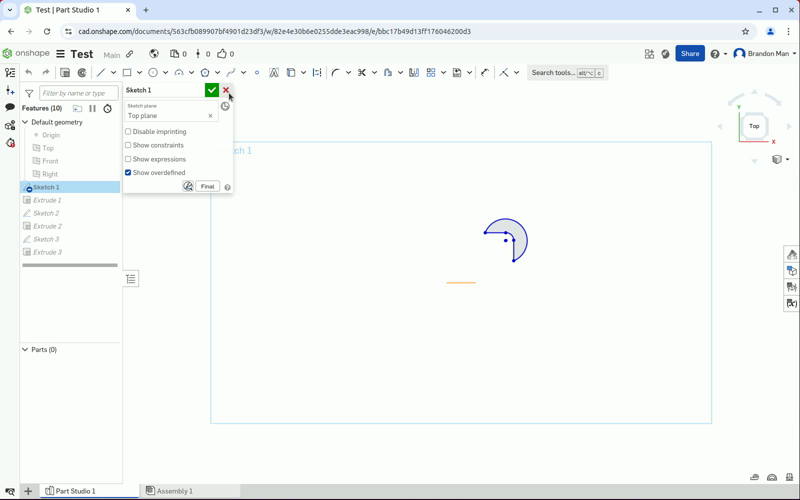
click(229, 92)
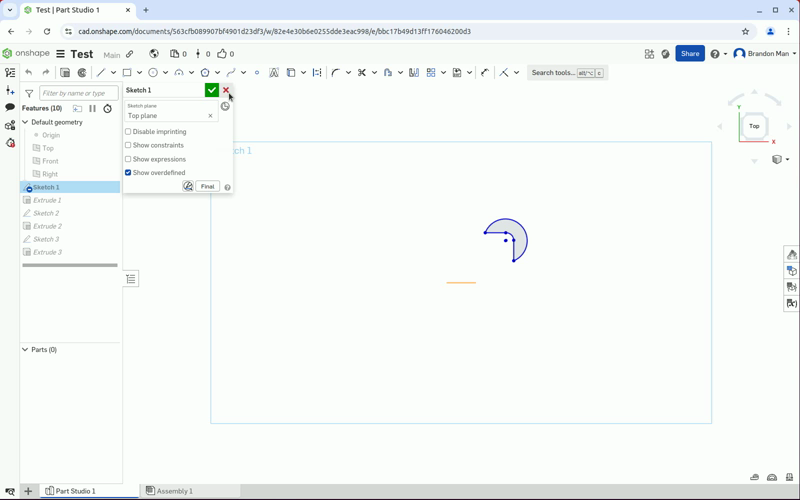
key(shift+s)
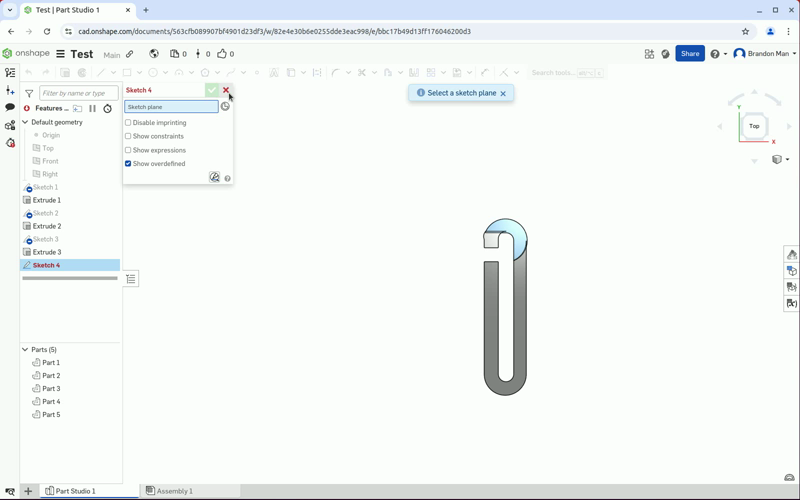
mouse_move(73, 150)
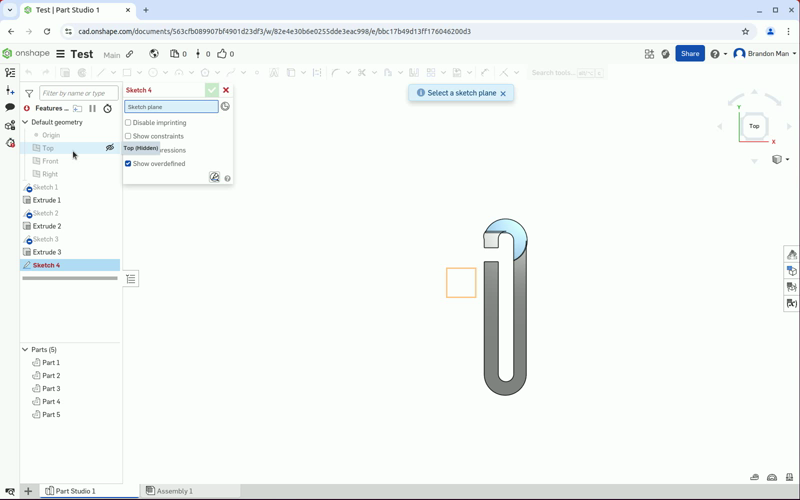
click(73, 150)
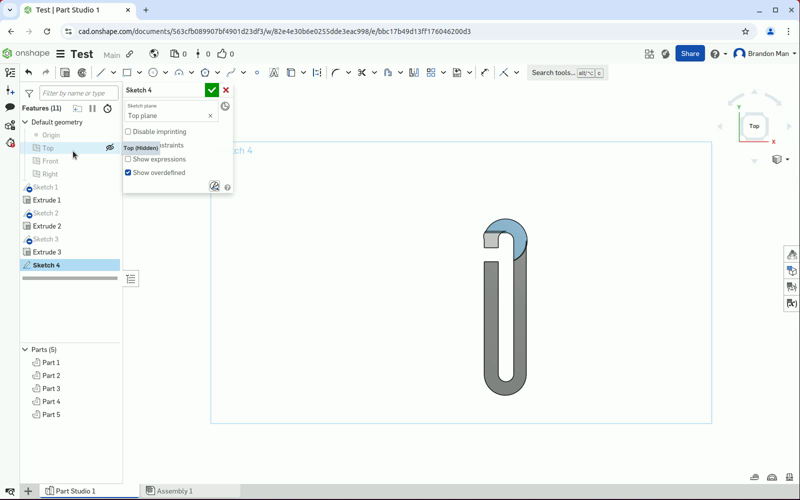
mouse_move(73, 352)
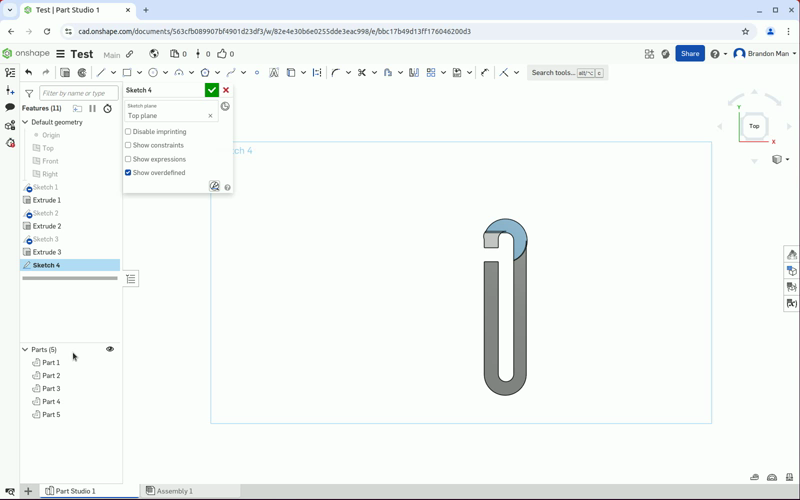
key(y)
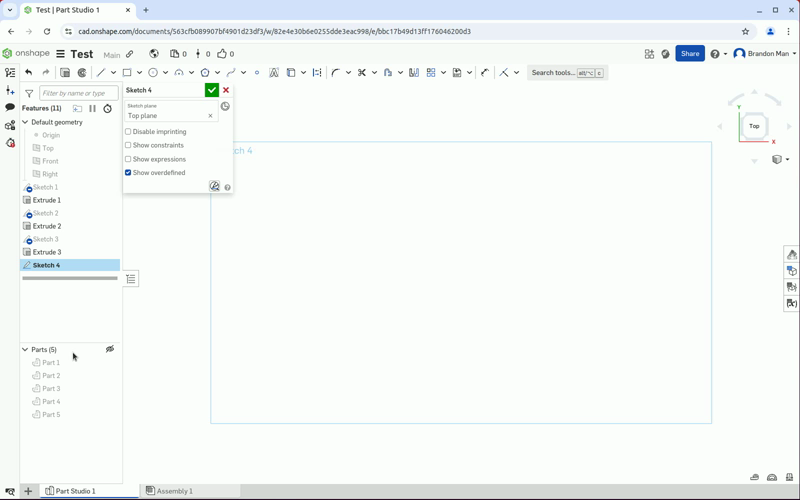
key(l)
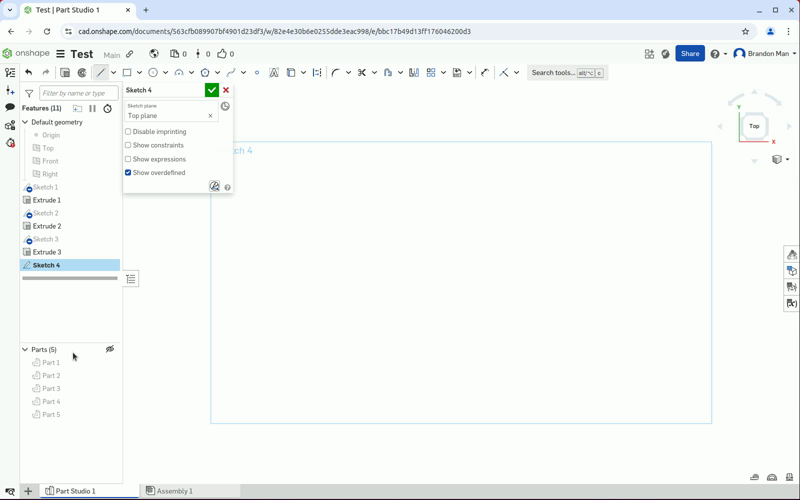
key_down(shift)
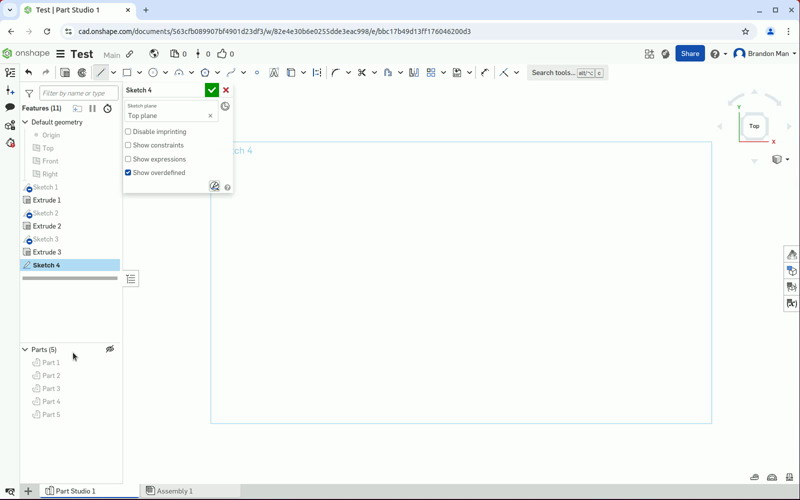
mouse_move(484, 261)
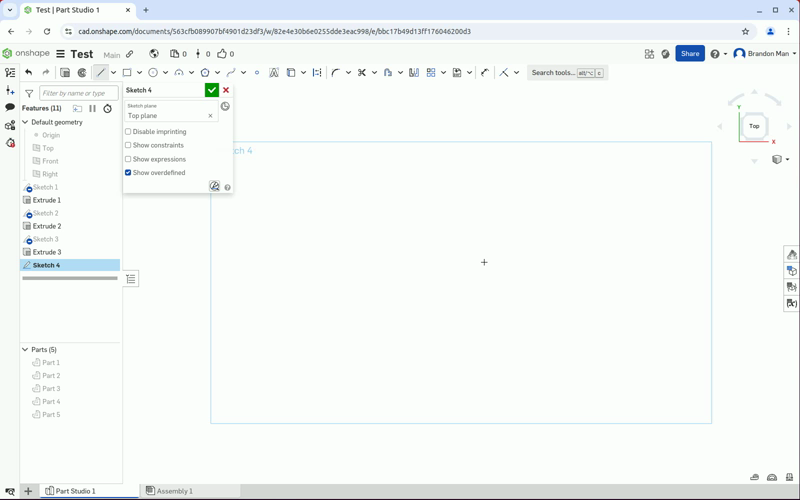
click(484, 261)
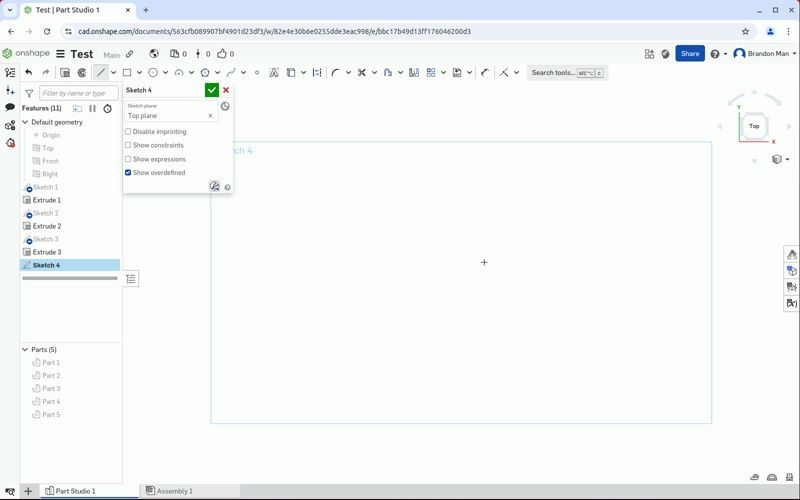
key_up(shift)
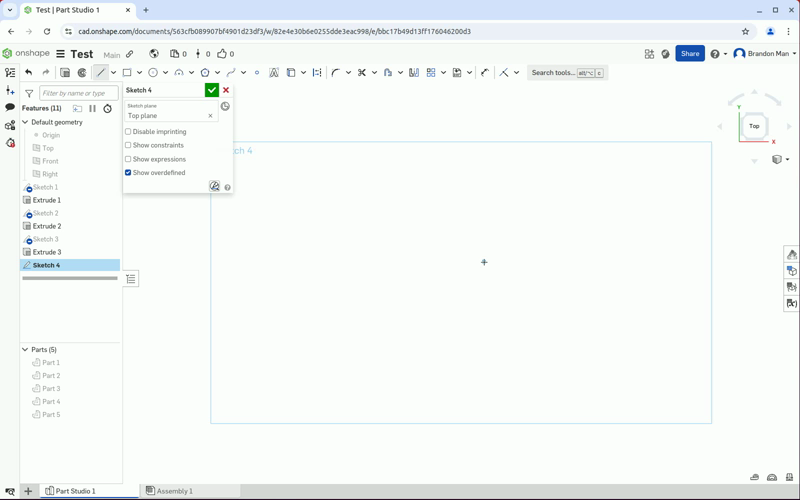
key_down(shift)
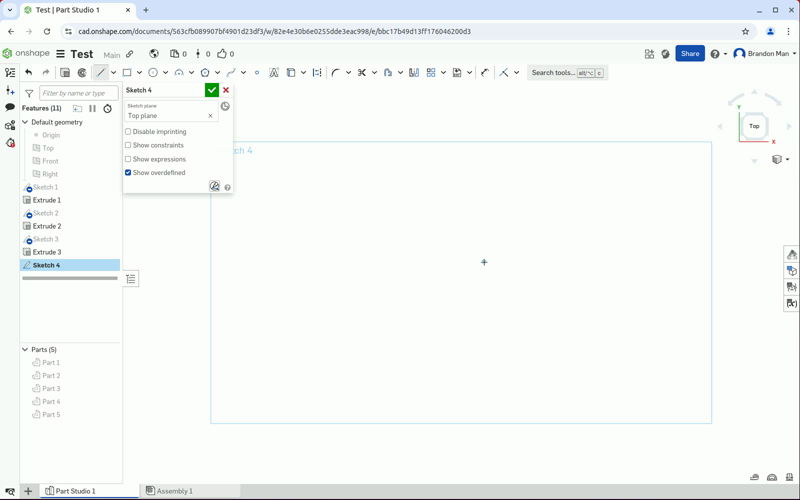
mouse_move(514, 261)
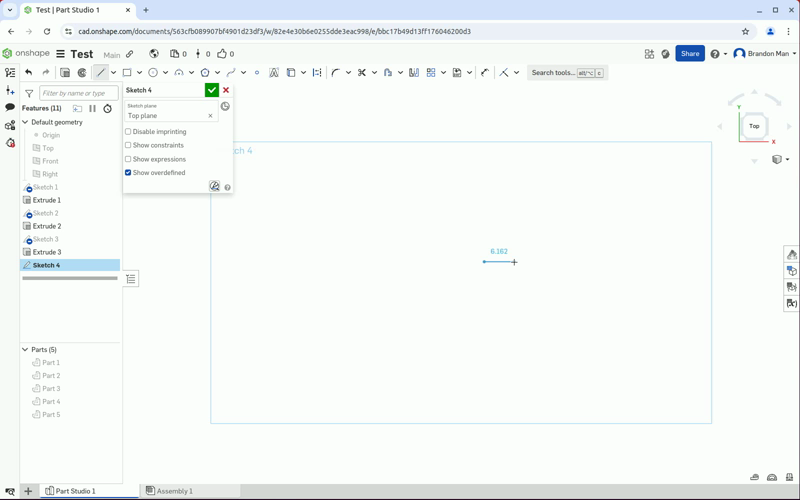
mouse_move(498, 261)
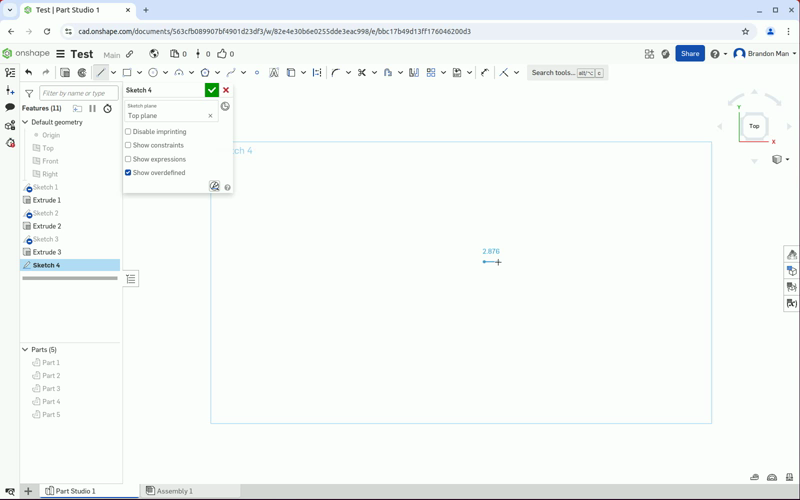
click(498, 261)
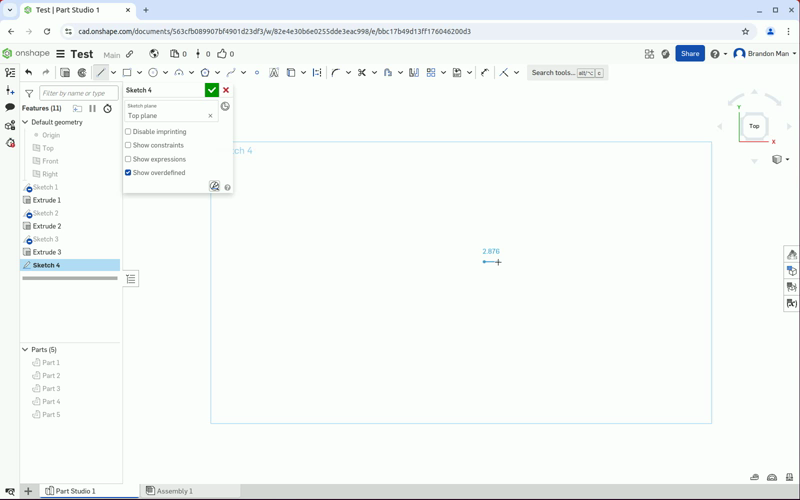
key_up(shift)
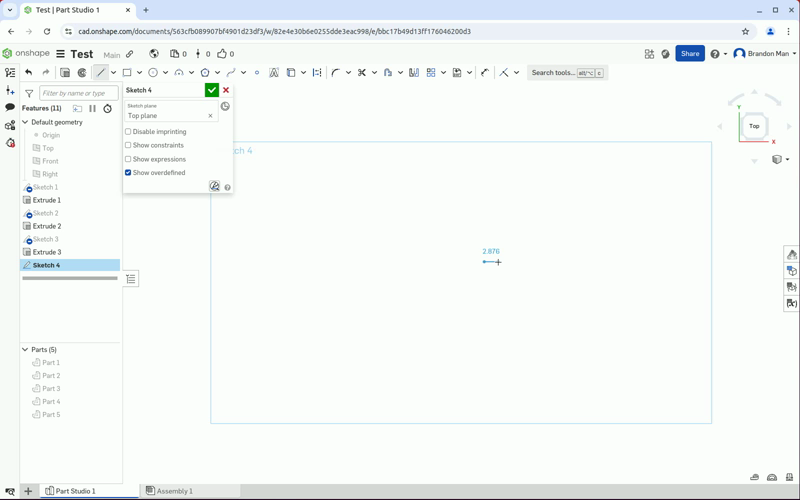
key_down(shift)
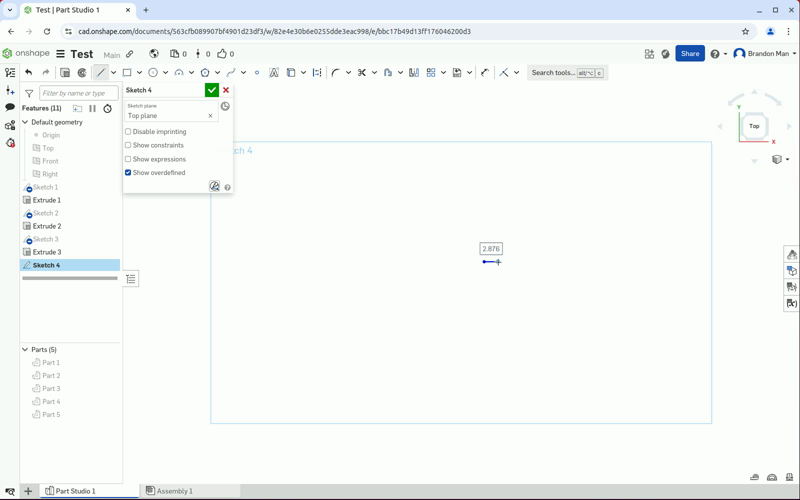
mouse_move(528, 261)
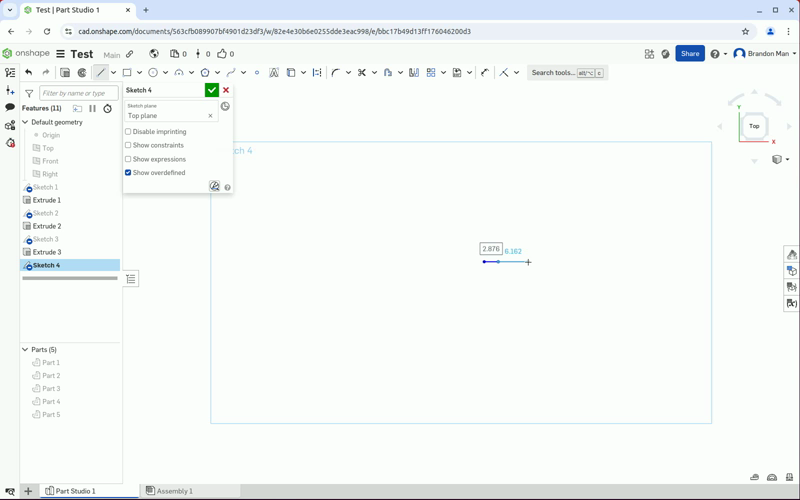
mouse_move(498, 247)
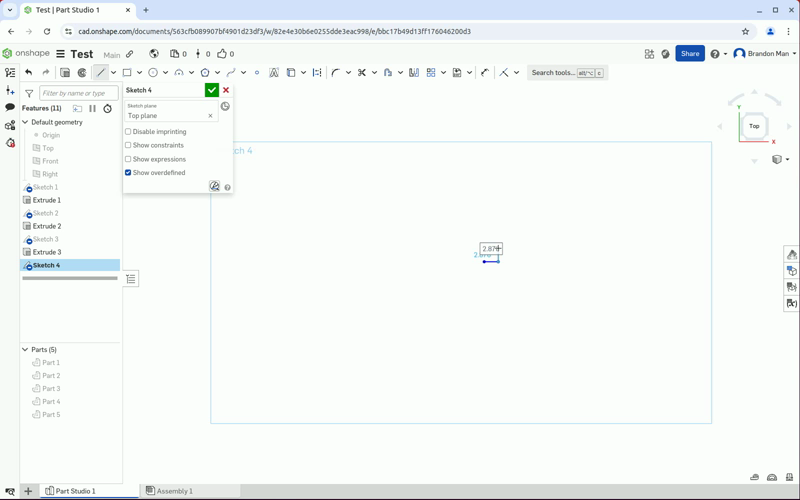
click(498, 247)
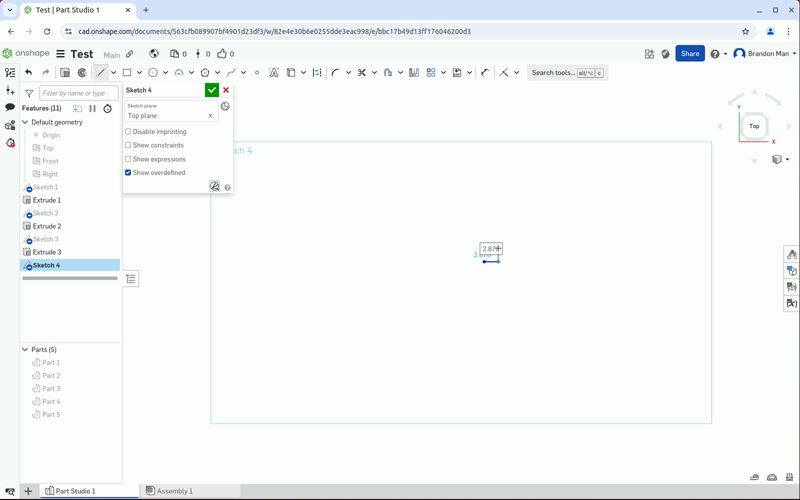
key_up(shift)
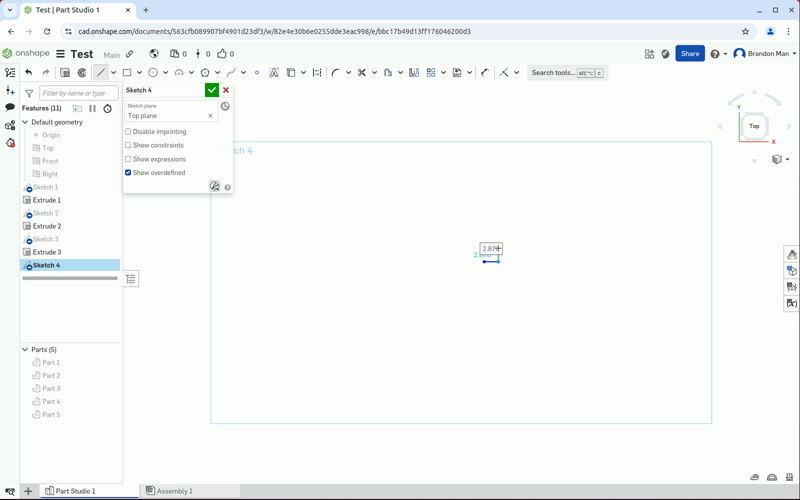
key_down(shift)
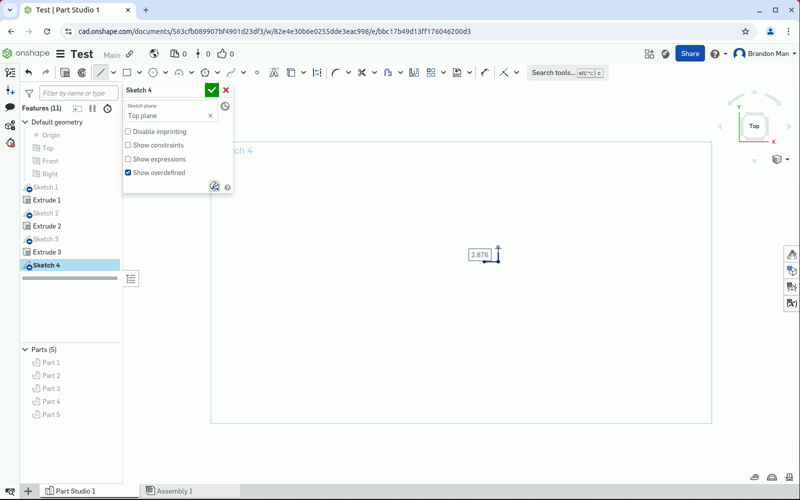
mouse_move(528, 247)
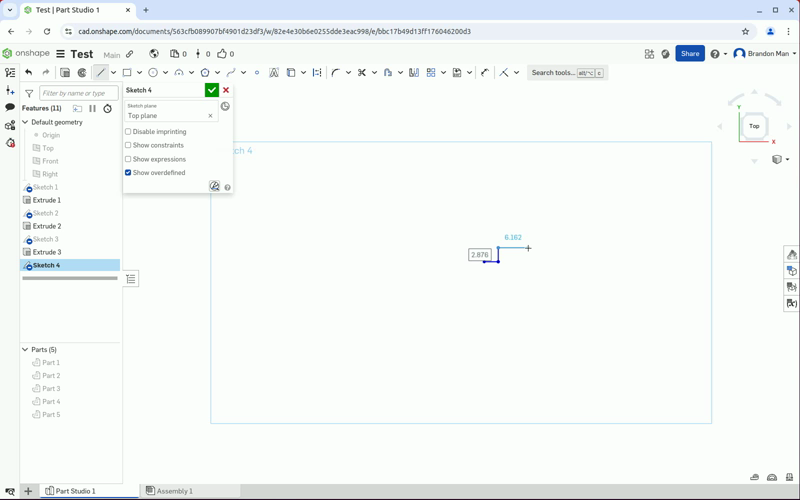
mouse_move(484, 247)
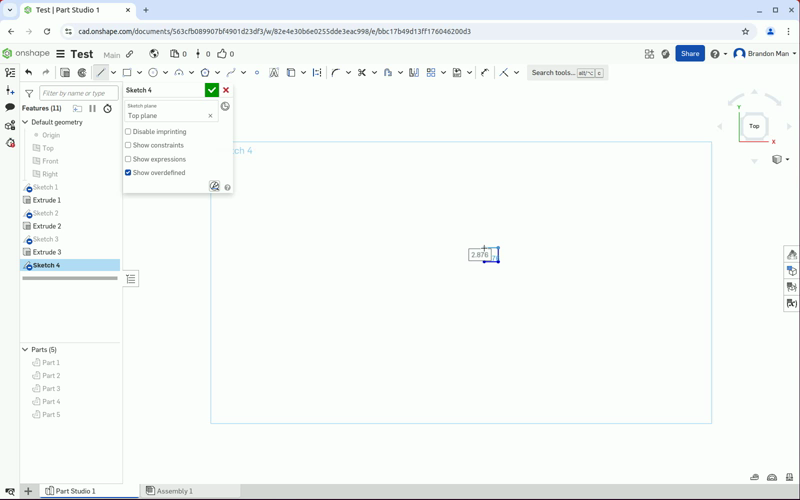
click(484, 247)
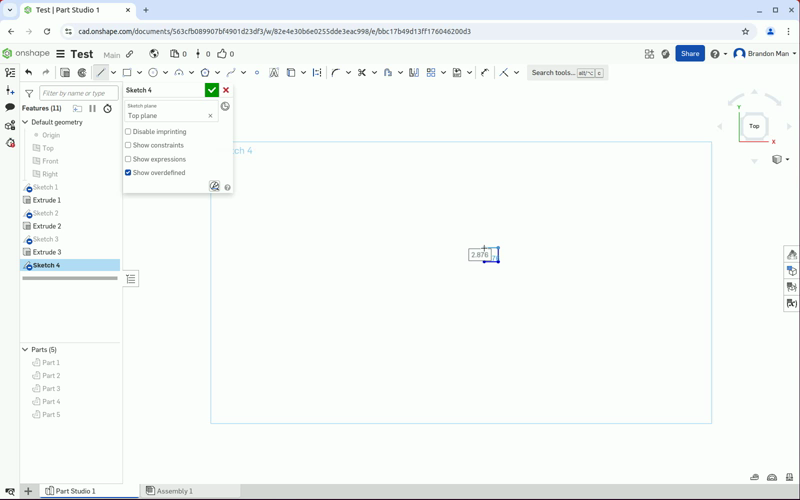
key_up(shift)
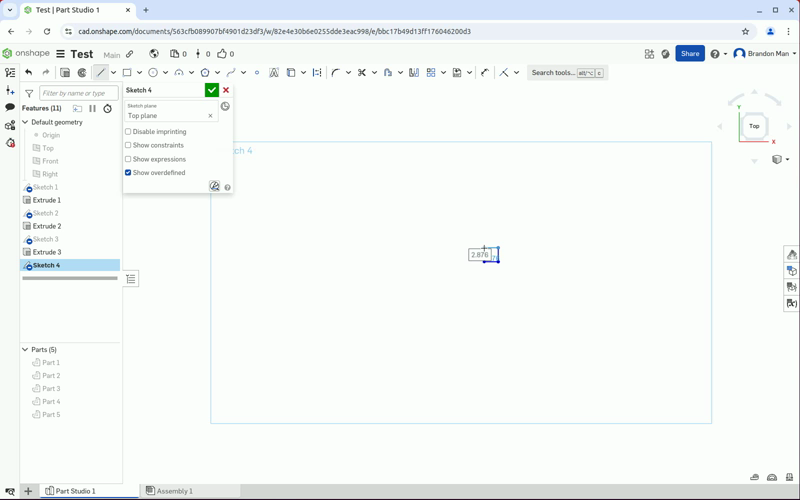
mouse_move(514, 247)
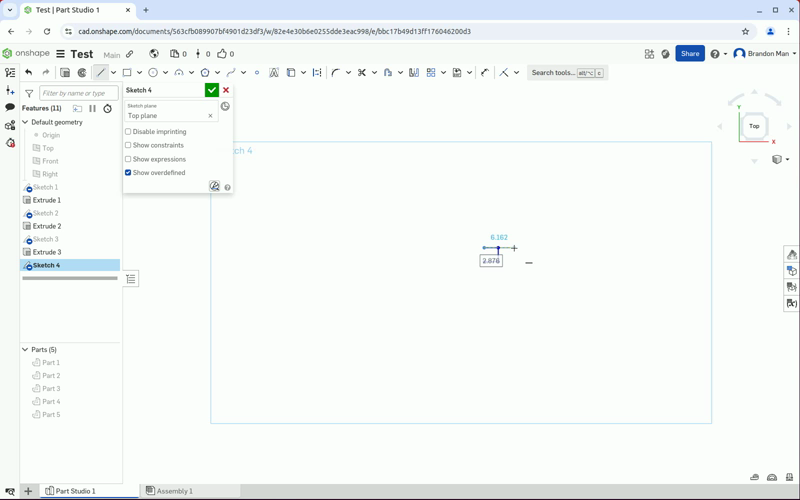
key_down(shift)
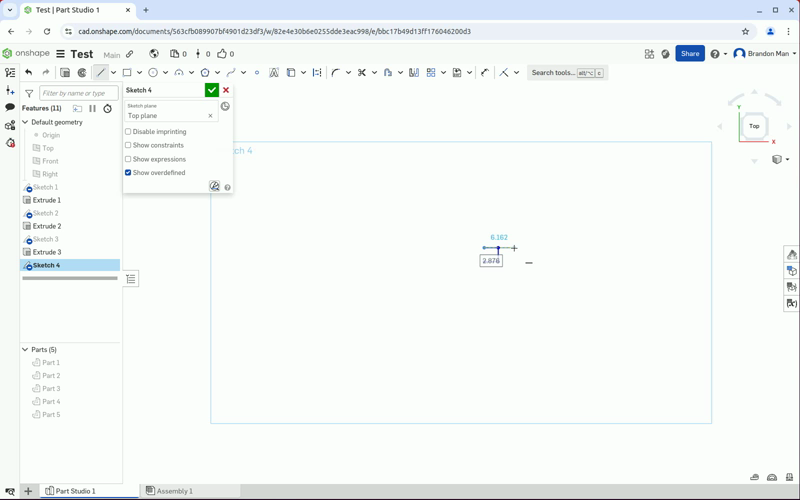
mouse_move(484, 261)
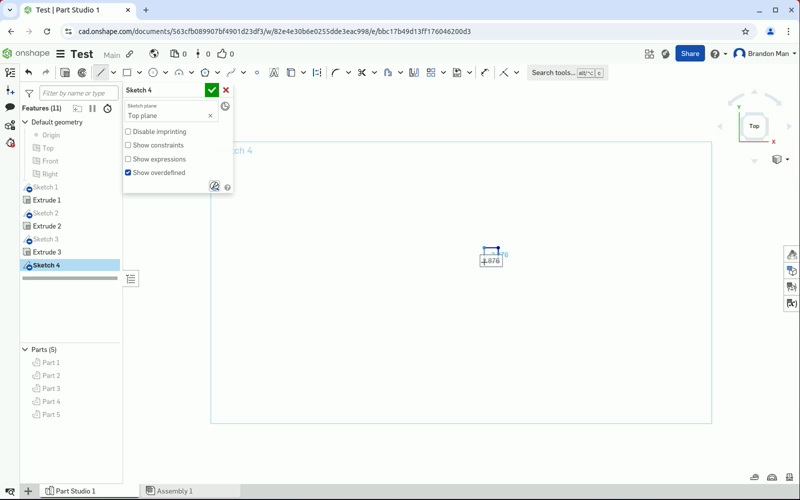
key_up(shift)
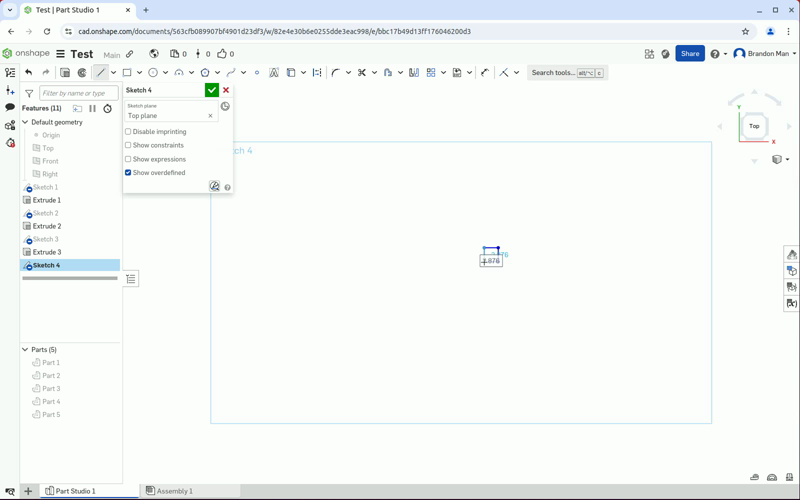
click(484, 261)
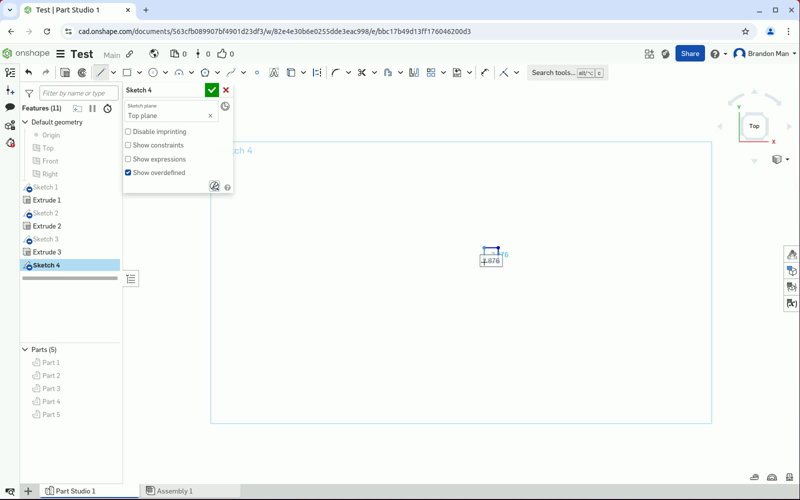
key(esc)
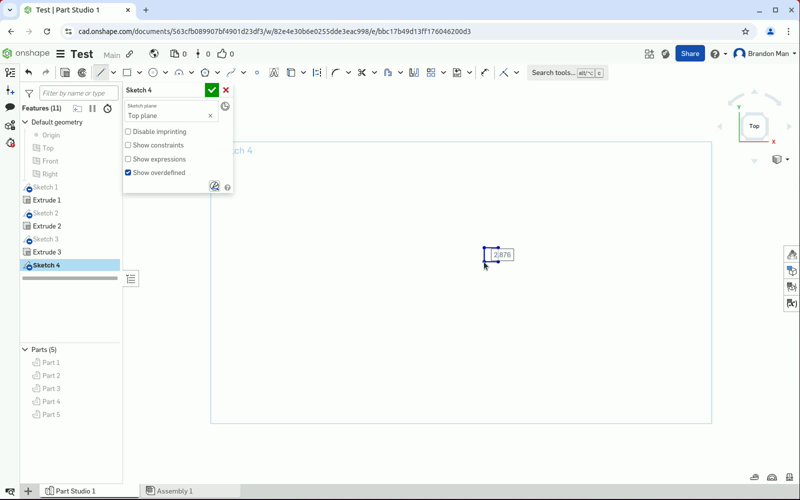
mouse_move(488, 258)
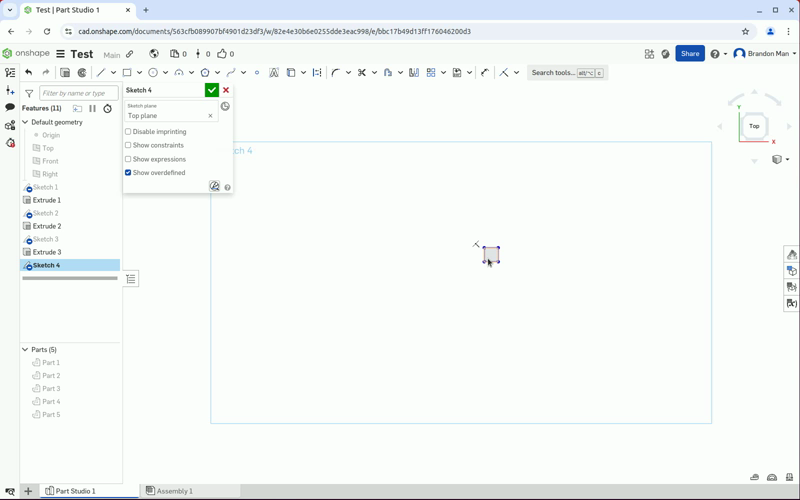
scroll(6)
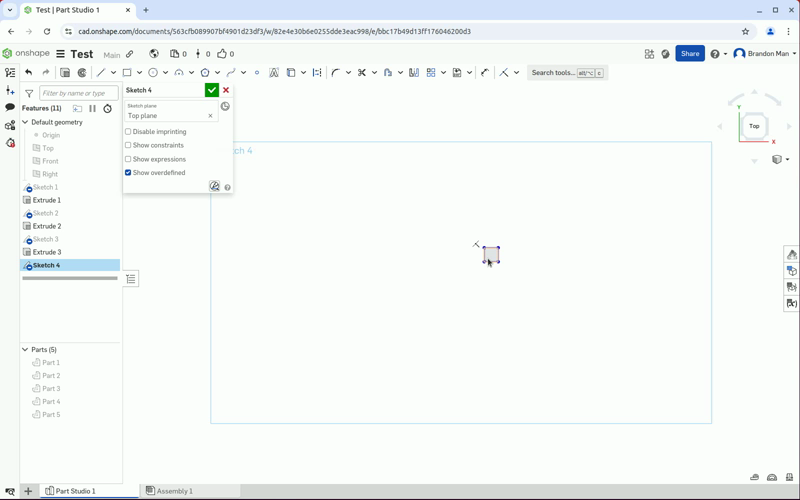
scroll(6)
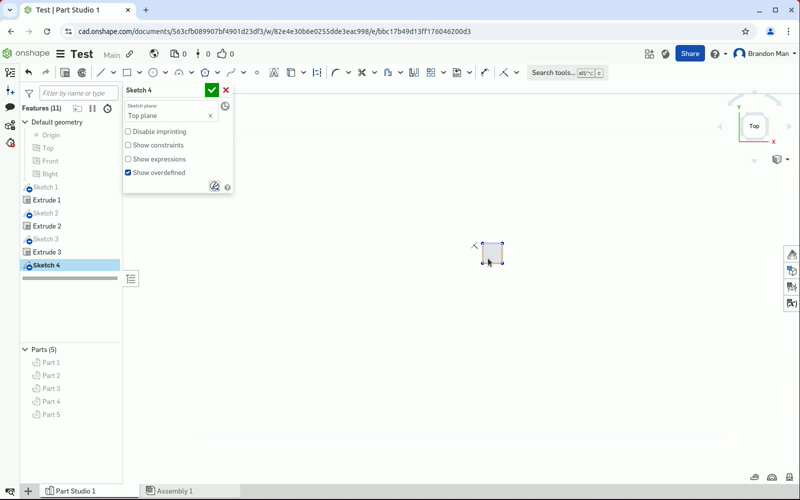
scroll(6)
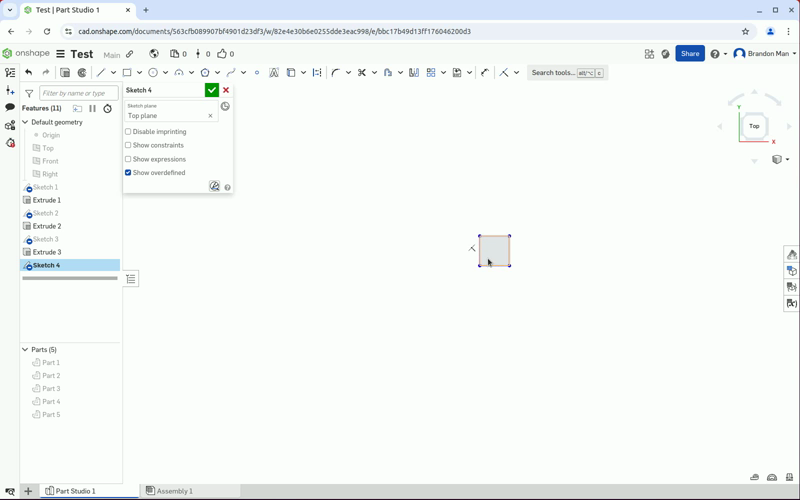
scroll(6)
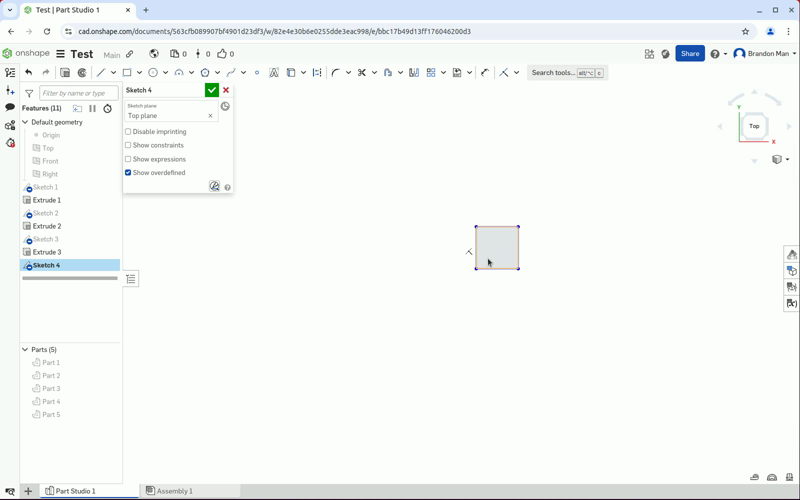
scroll(6)
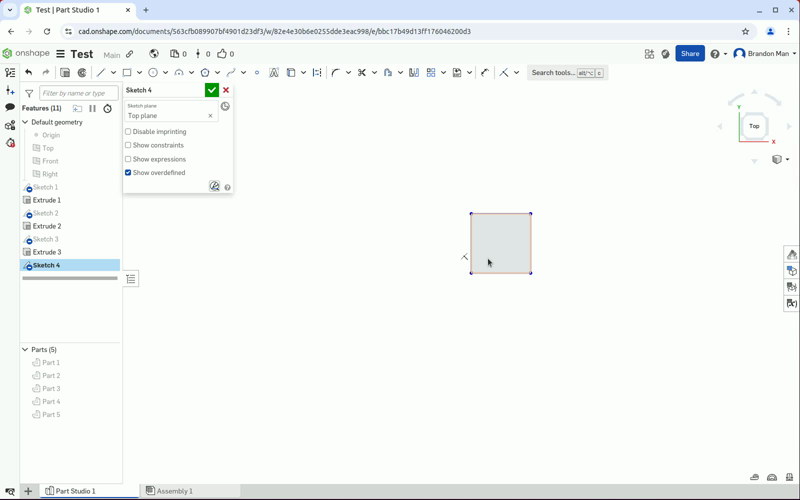
scroll(6)
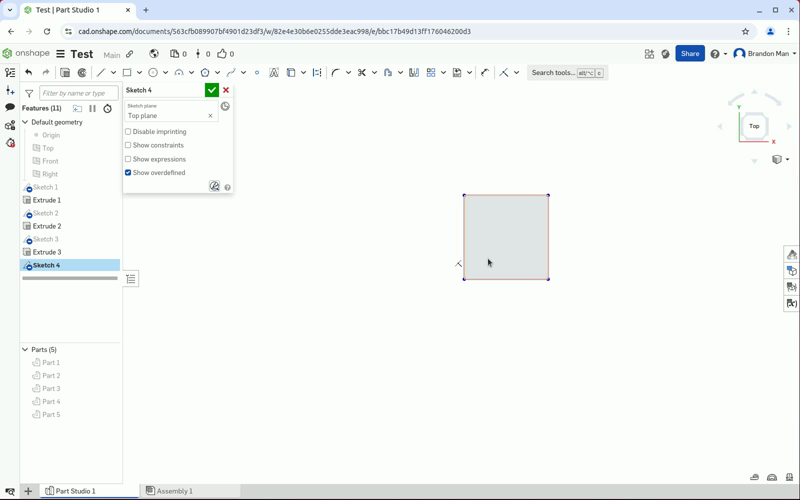
scroll(6)
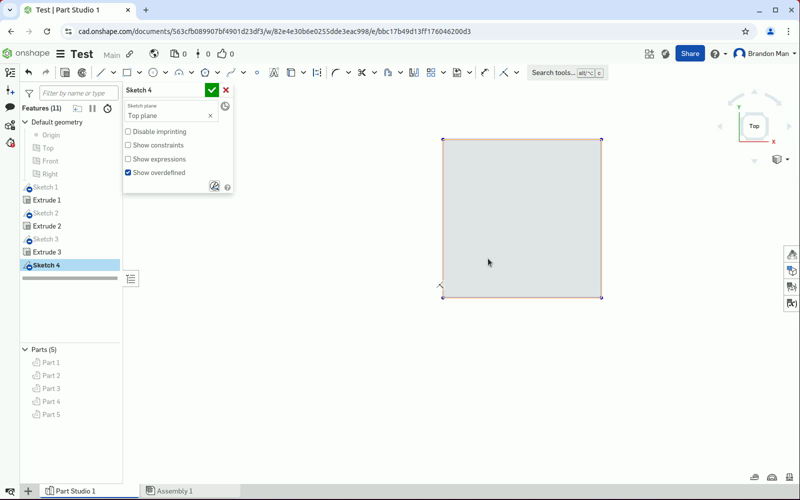
click(488, 258)
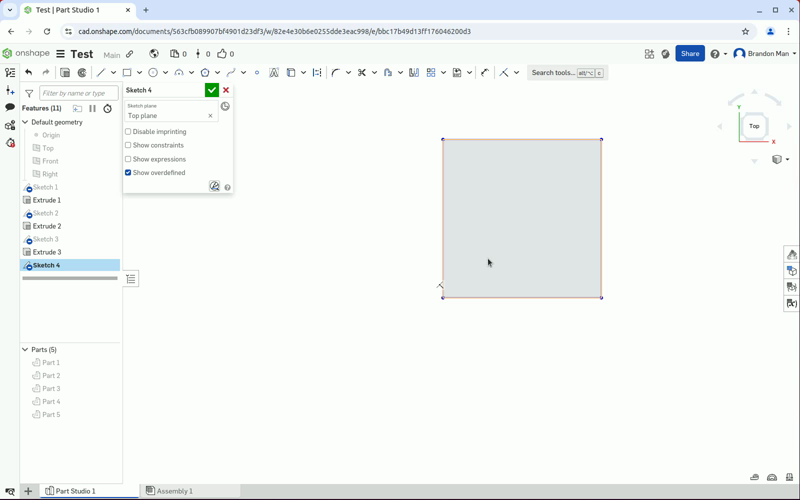
scroll(-6)
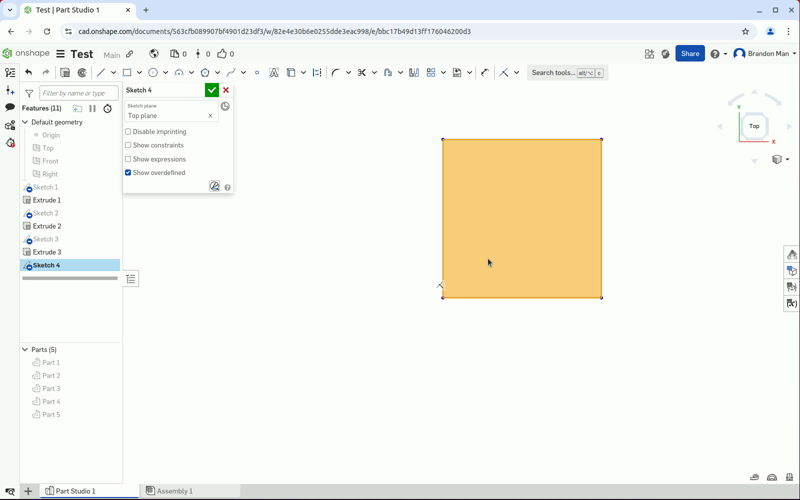
scroll(-6)
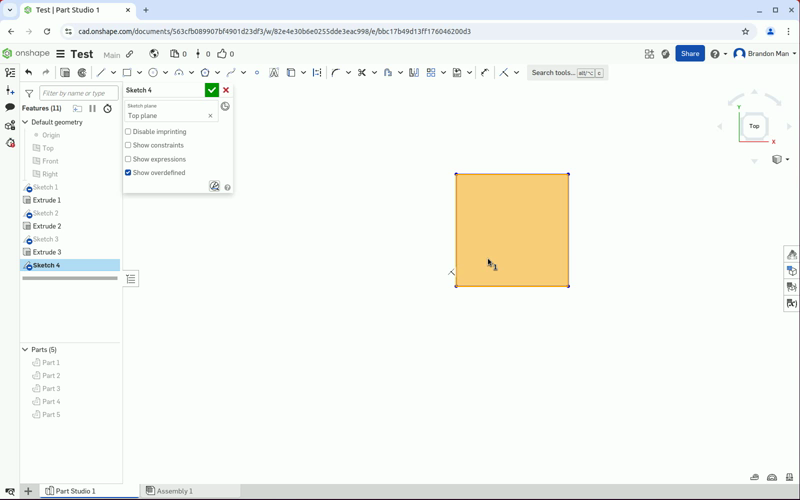
scroll(-6)
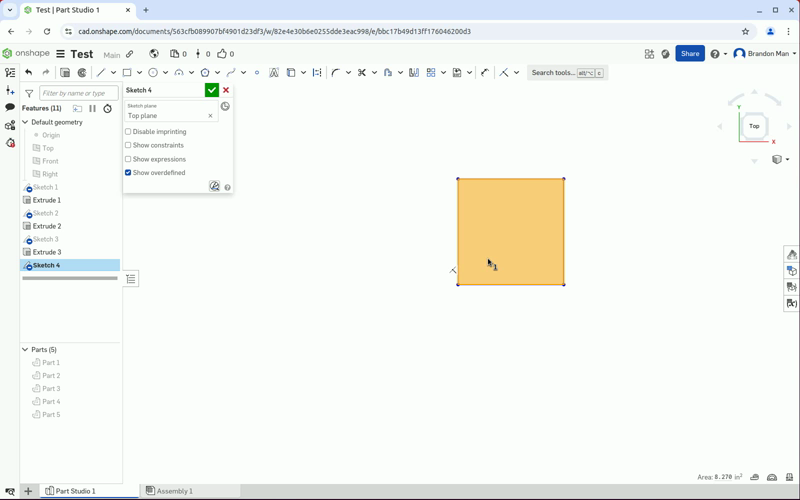
scroll(-6)
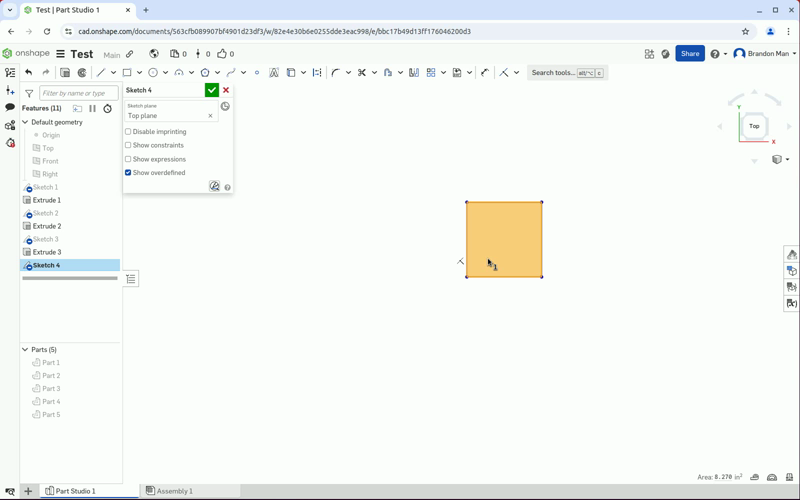
scroll(-6)
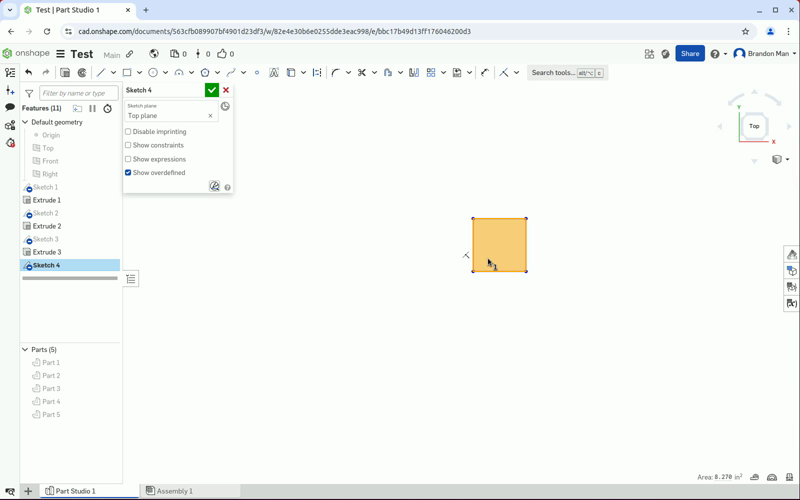
scroll(-6)
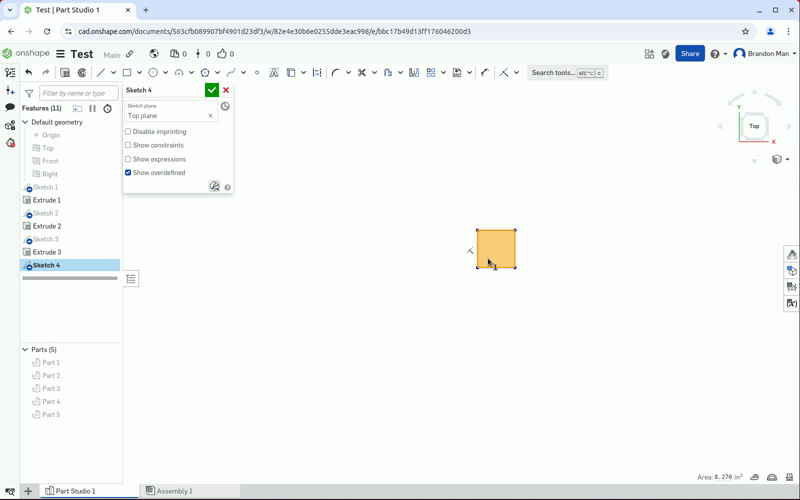
scroll(-6)
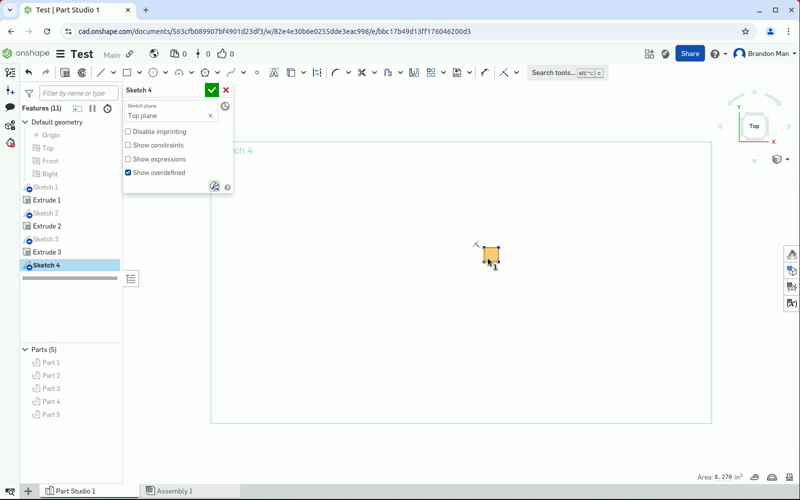
mouse_move(73, 352)
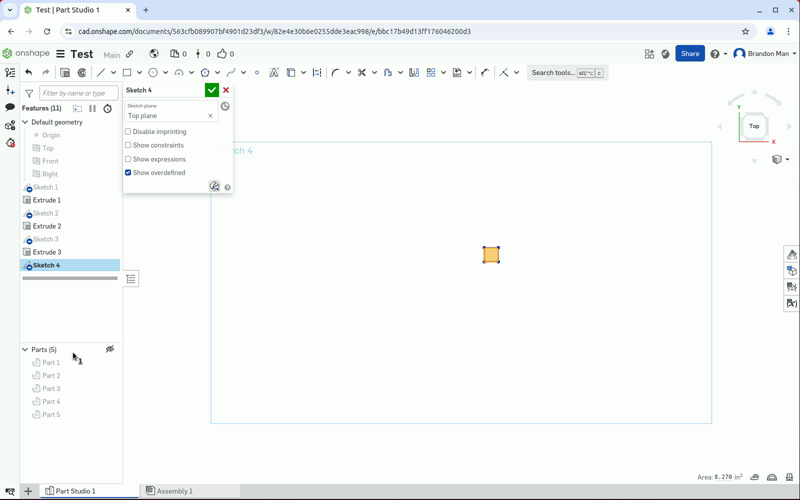
key(shift+y)
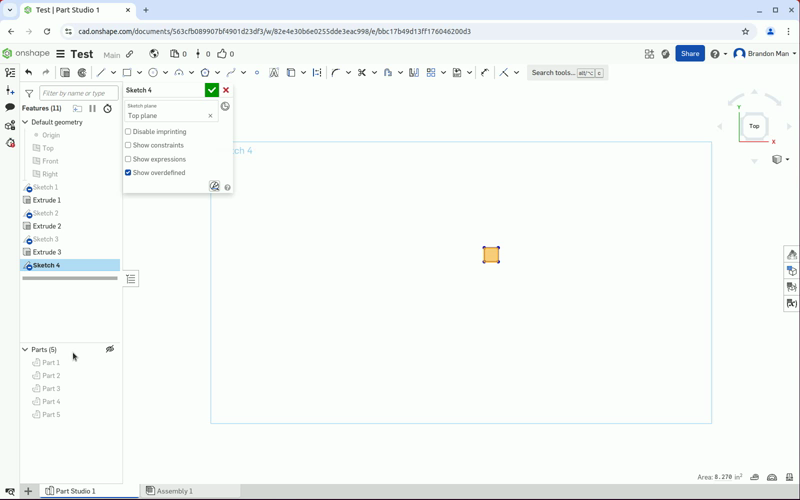
key(shift+e)
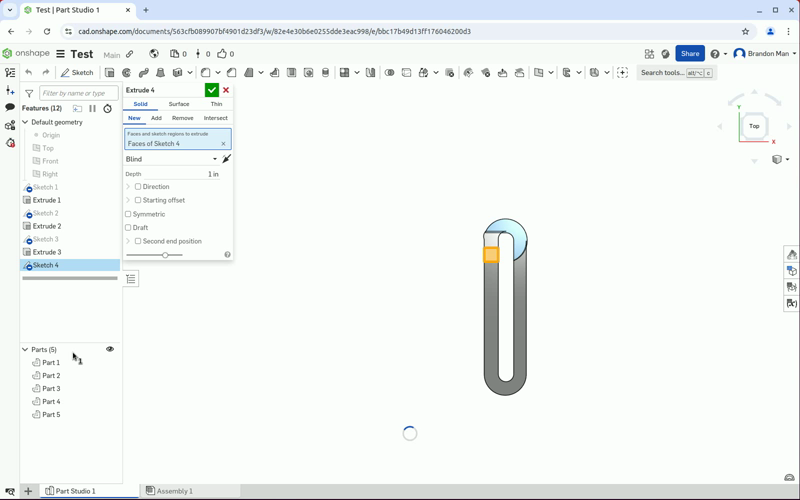
mouse_move(143, 106)
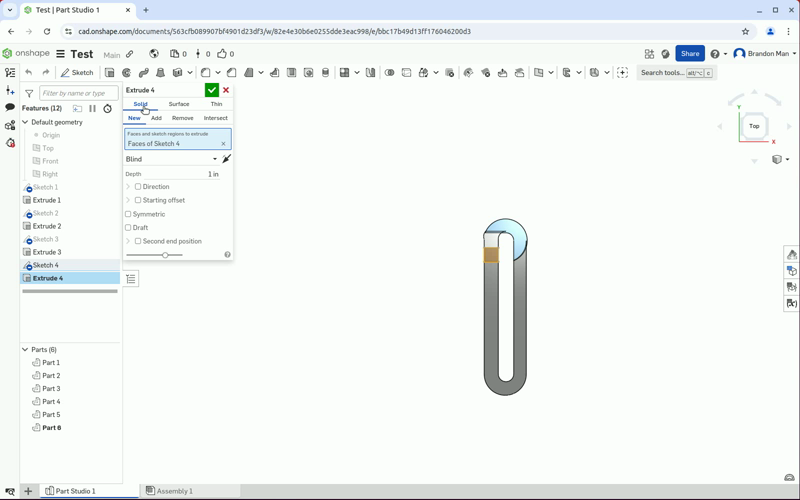
click(143, 106)
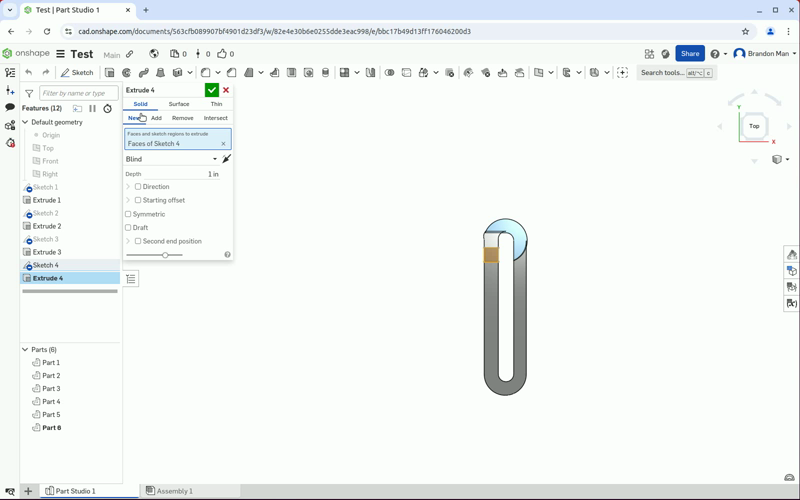
mouse_move(137, 120)
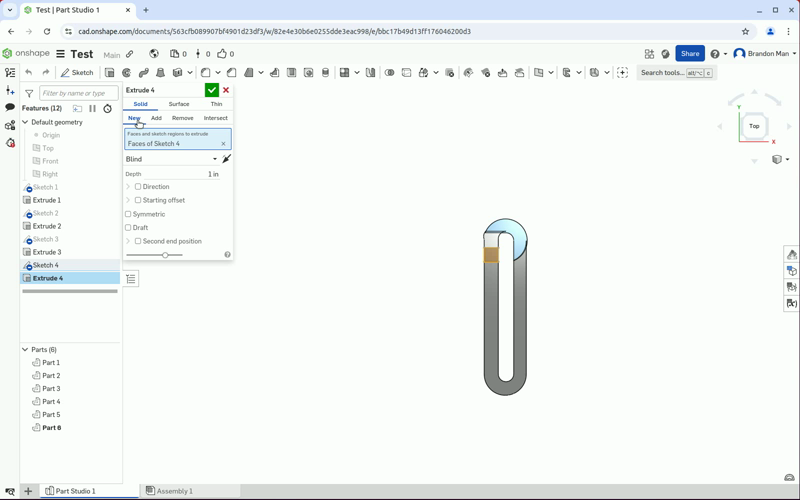
click(137, 120)
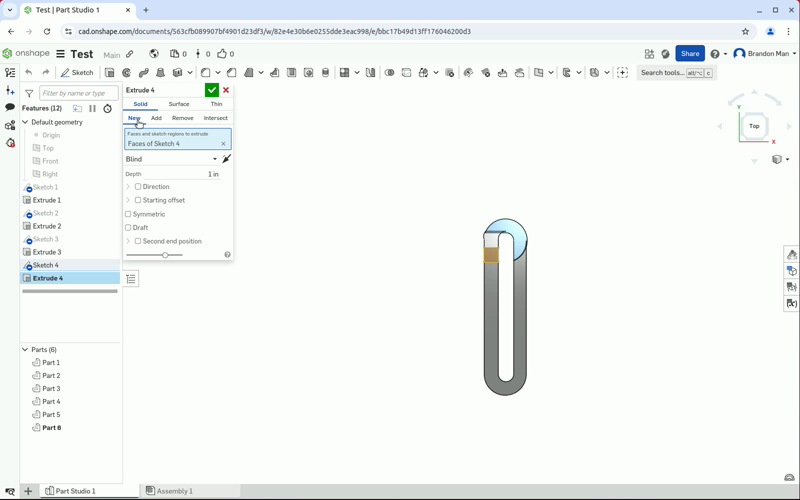
key(tab, 4)
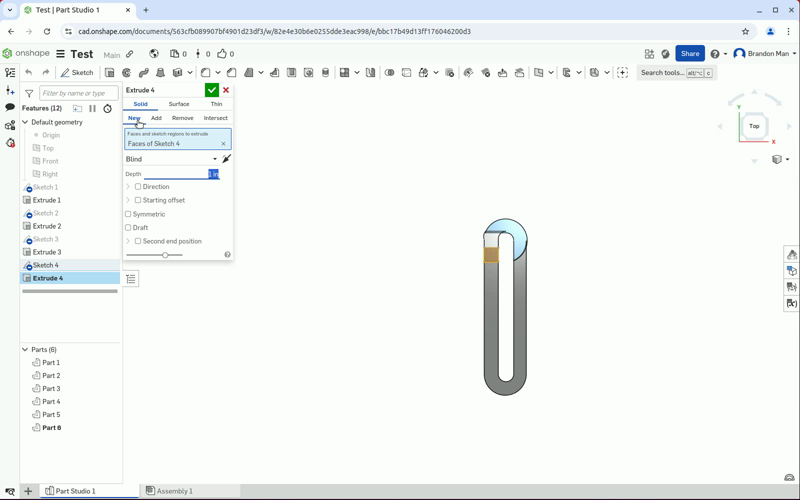
text(3.37)
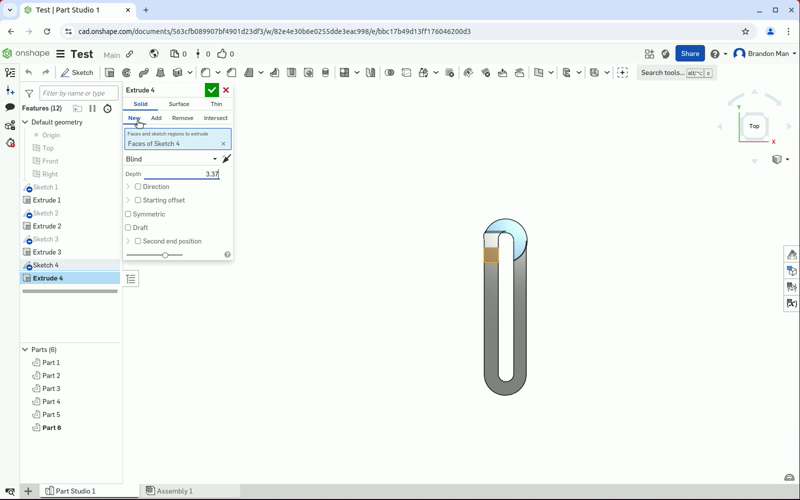
key(enter)
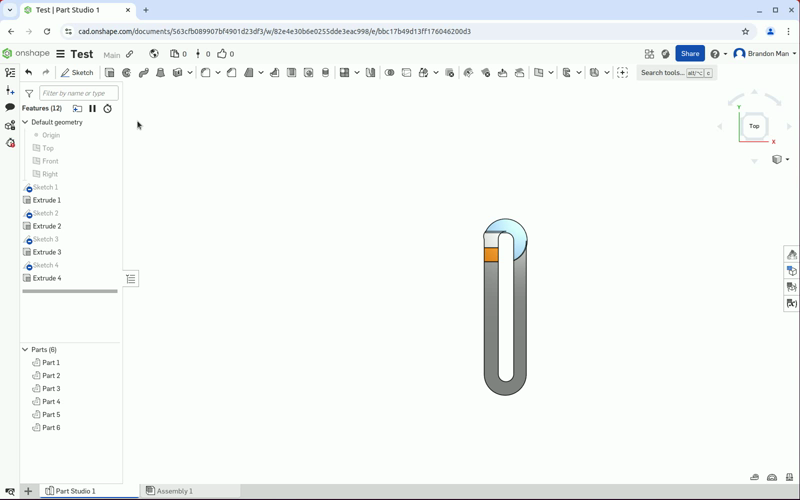
key(shift+h)
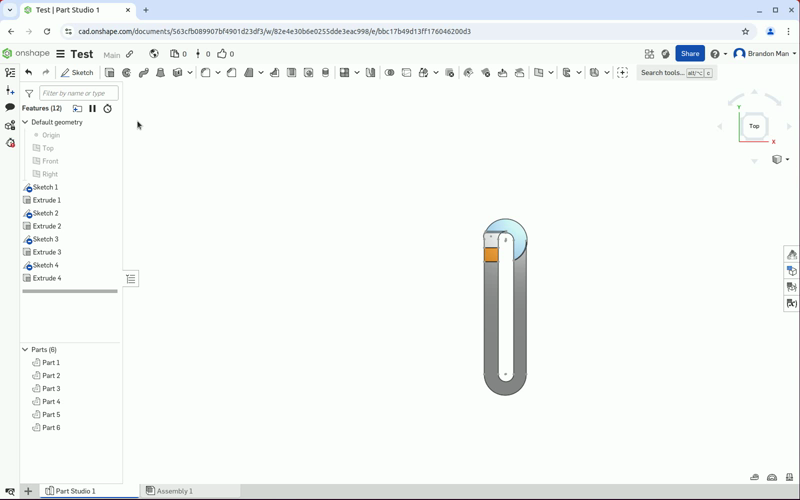
key(shift+h)
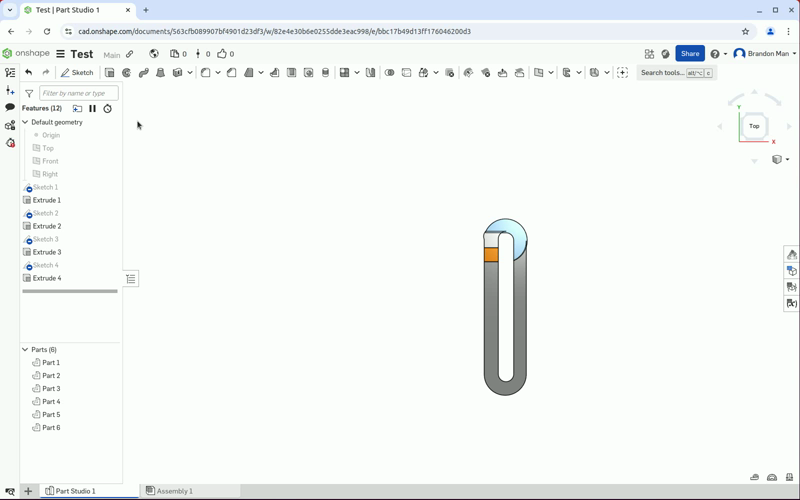
mouse_move(73, 189)
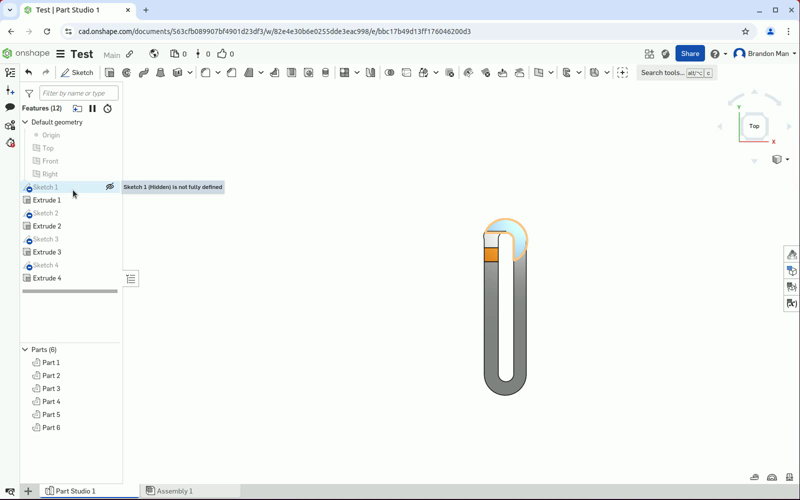
click(73, 189)
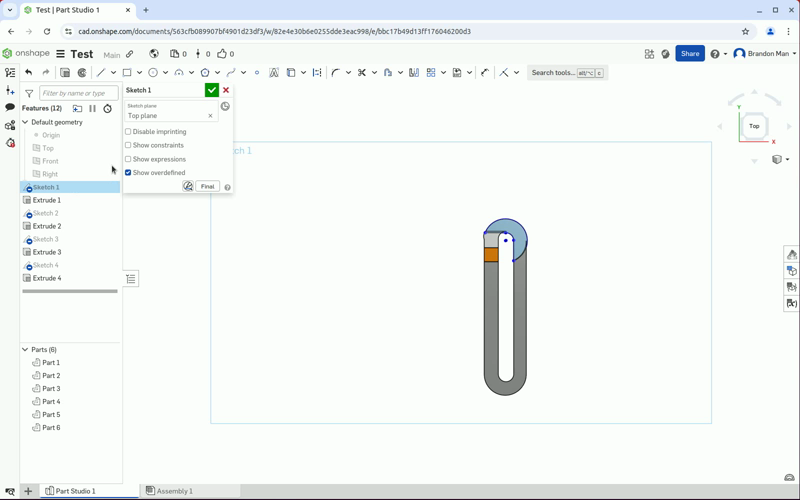
mouse_move(229, 92)
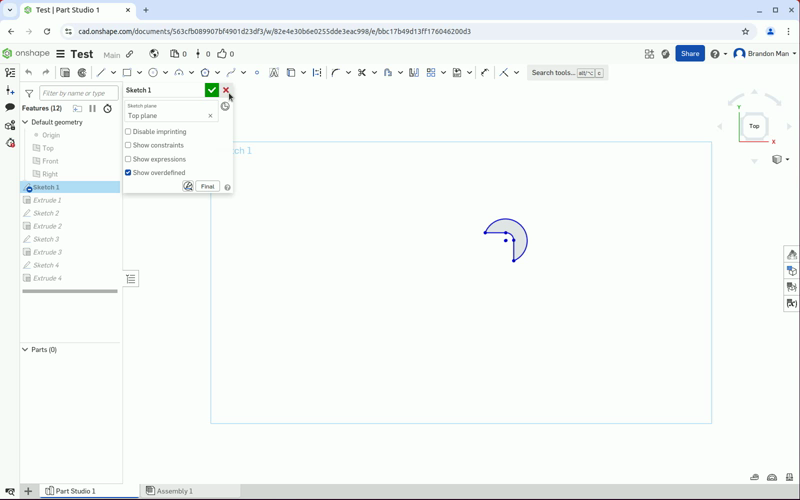
click(229, 92)
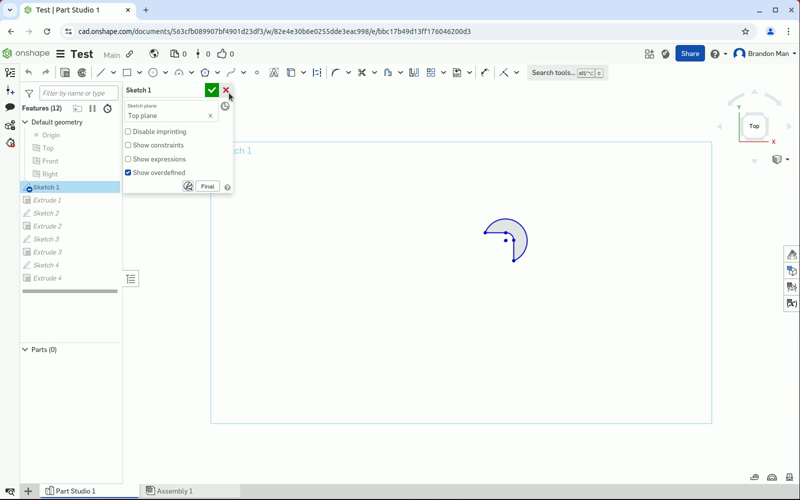
key(shift+s)
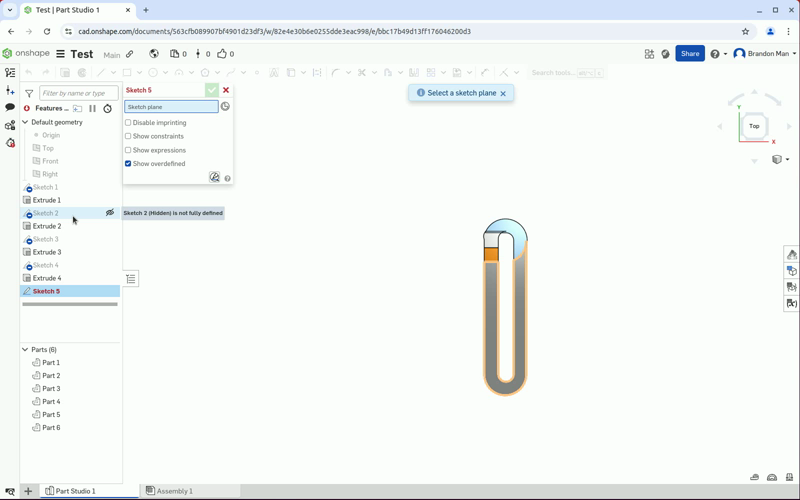
scroll(3)
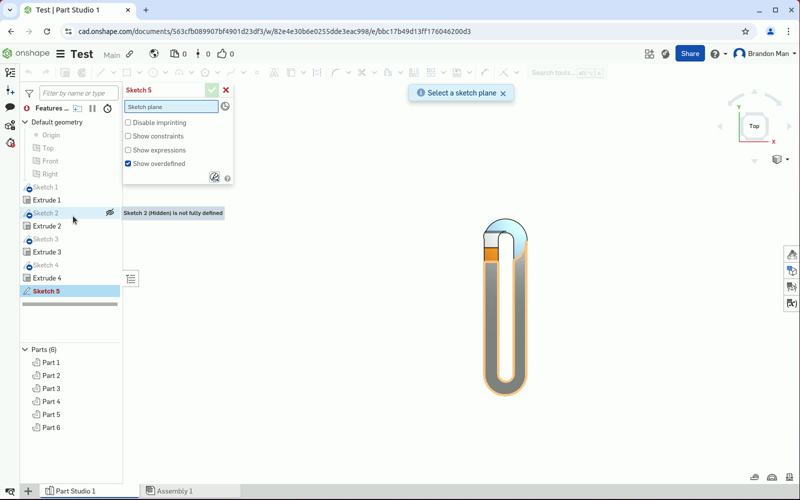
mouse_move(73, 150)
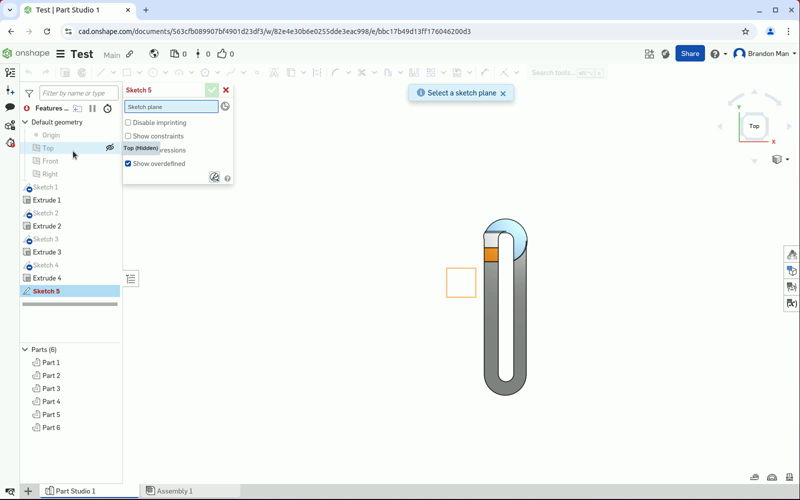
click(73, 150)
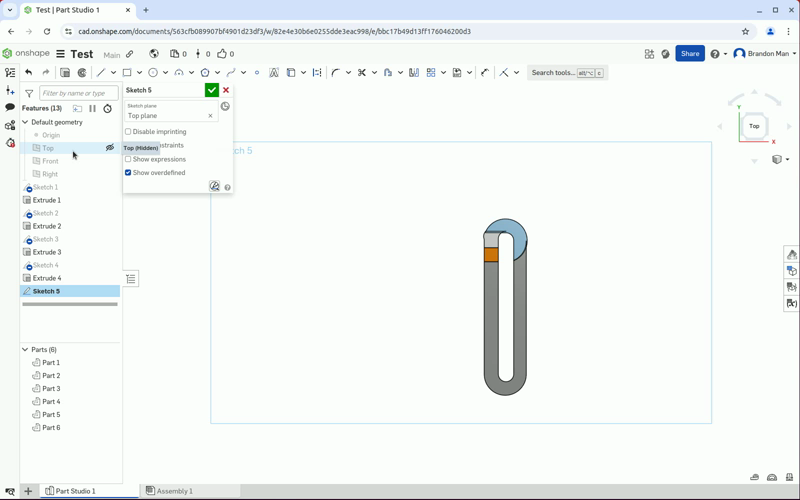
mouse_move(73, 352)
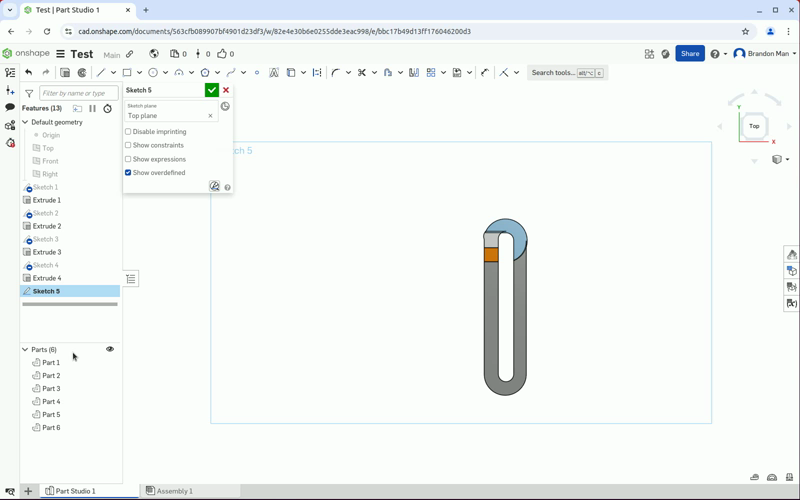
key(y)
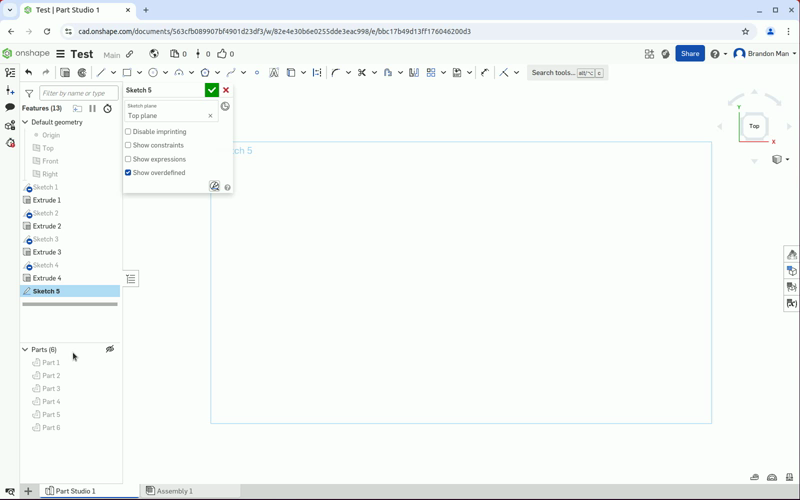
key(l)
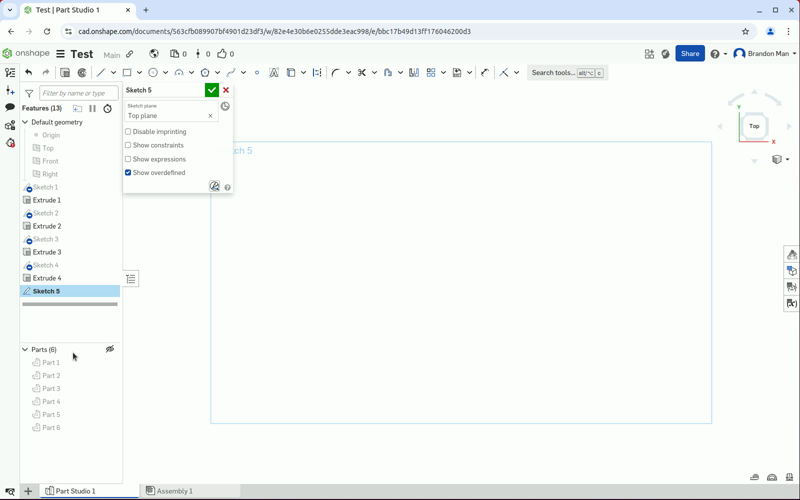
key_down(shift)
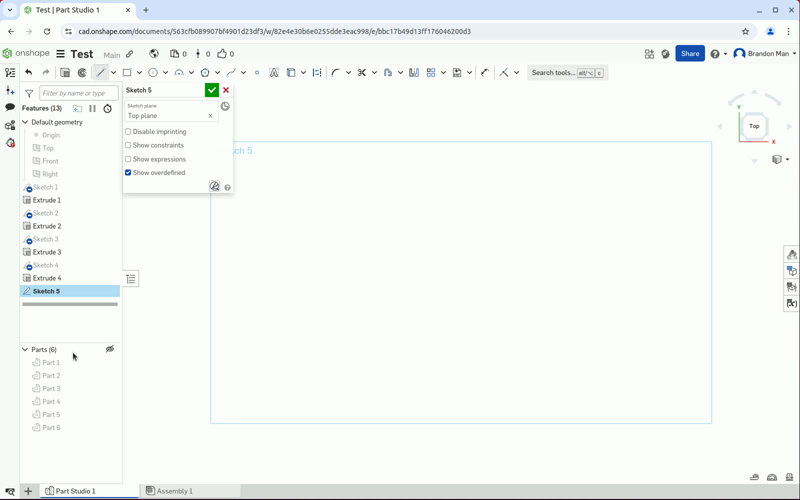
mouse_move(398, 261)
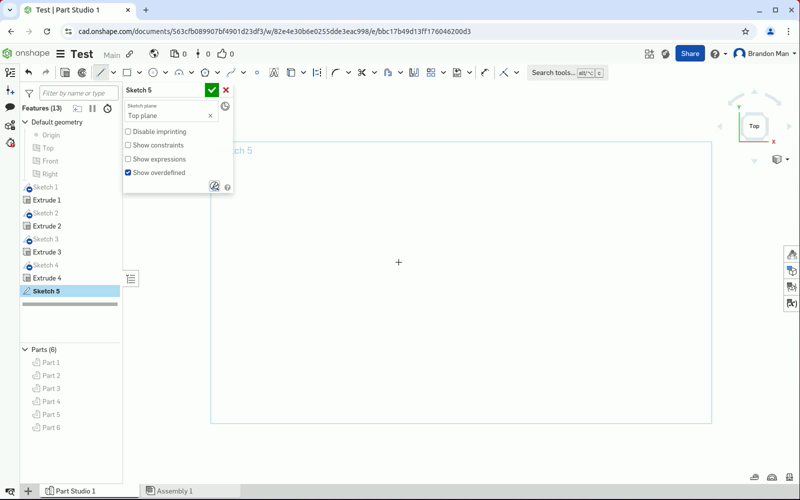
click(398, 261)
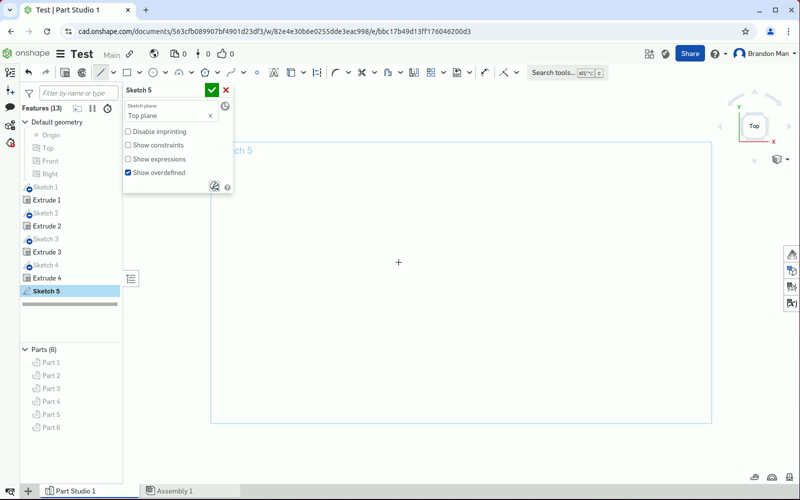
key_up(shift)
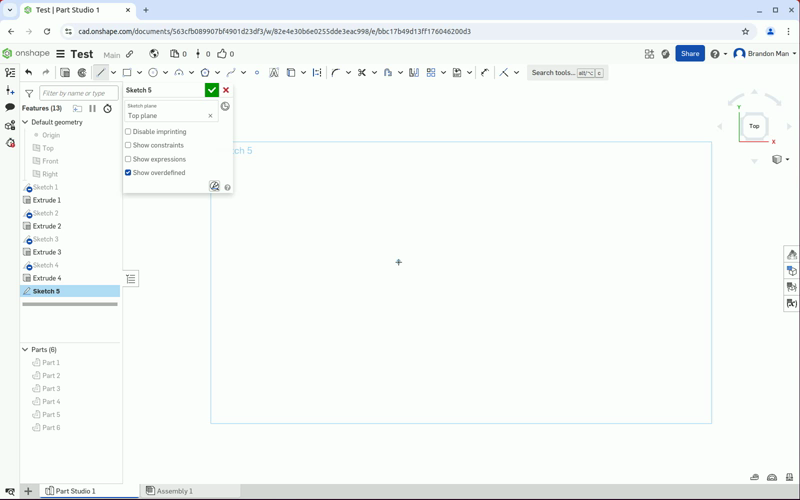
key_down(shift)
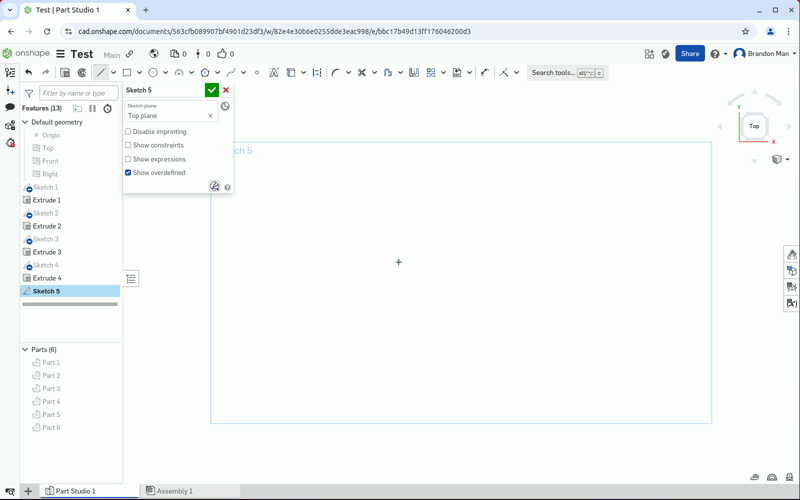
mouse_move(484, 261)
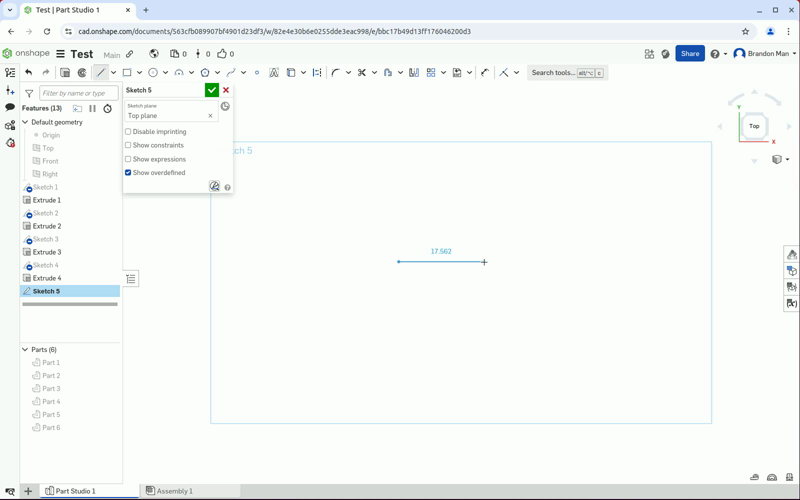
click(484, 261)
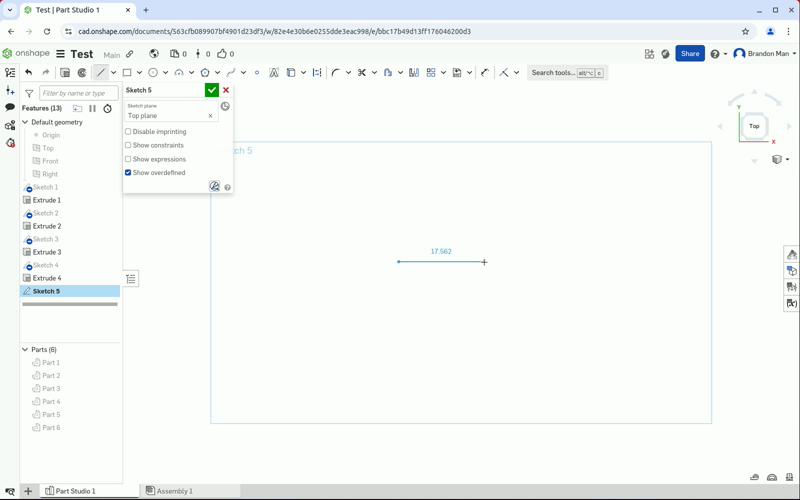
key_up(shift)
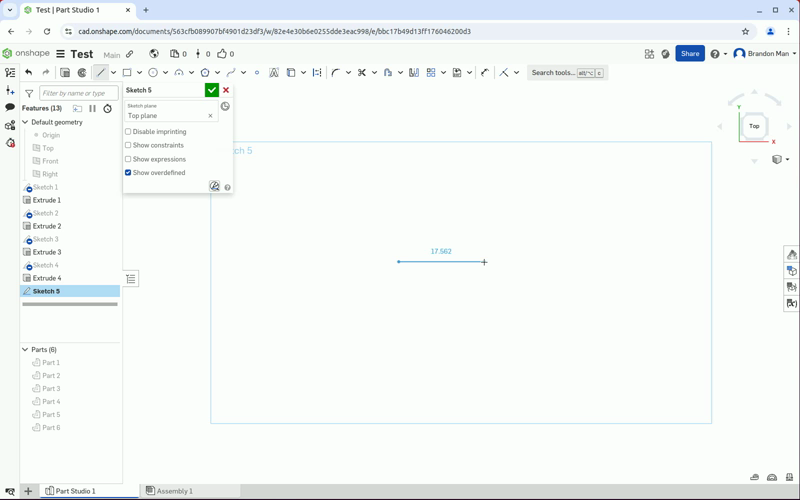
key_down(shift)
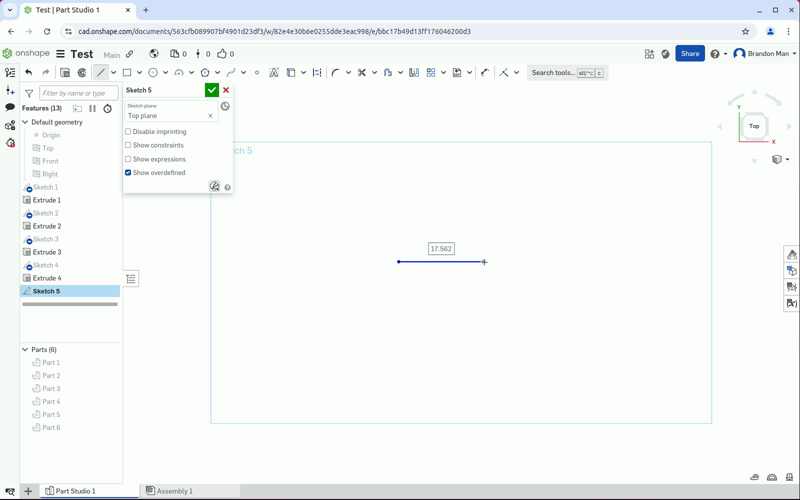
mouse_move(514, 261)
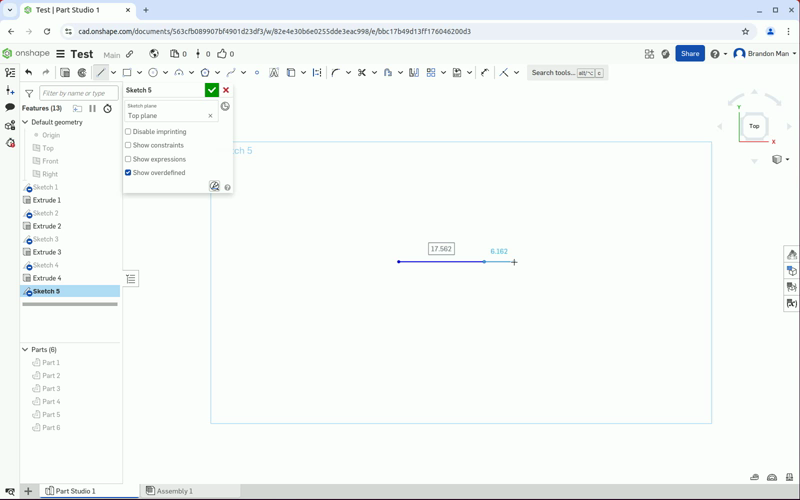
mouse_move(484, 248)
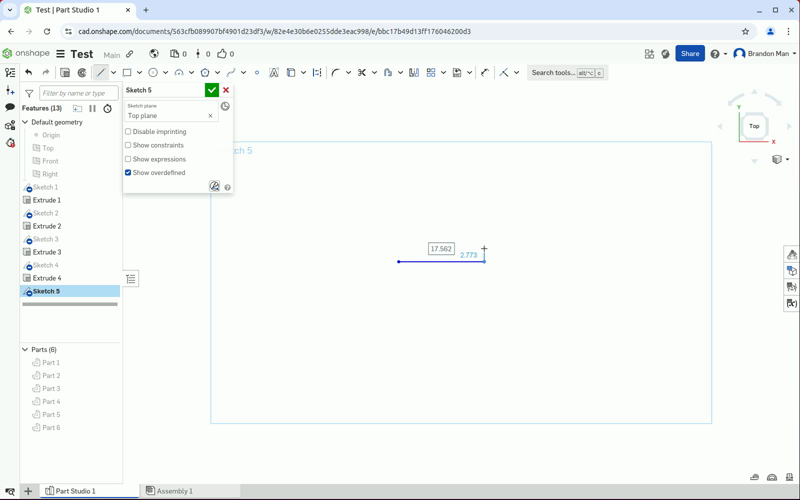
click(484, 248)
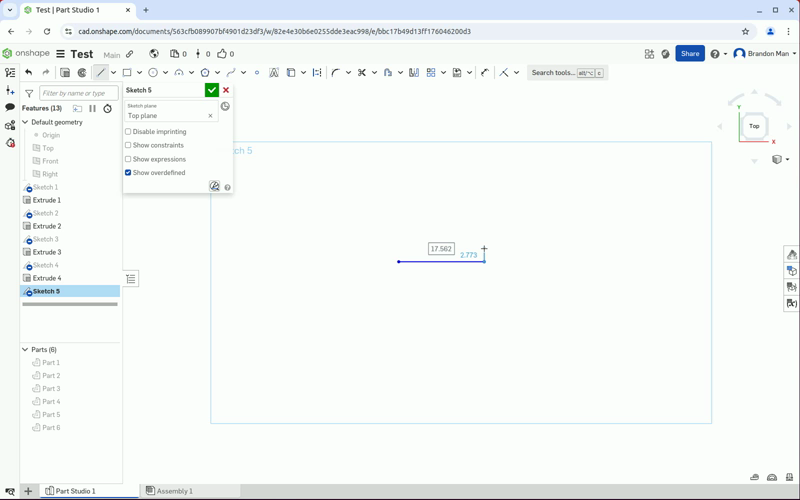
key_up(shift)
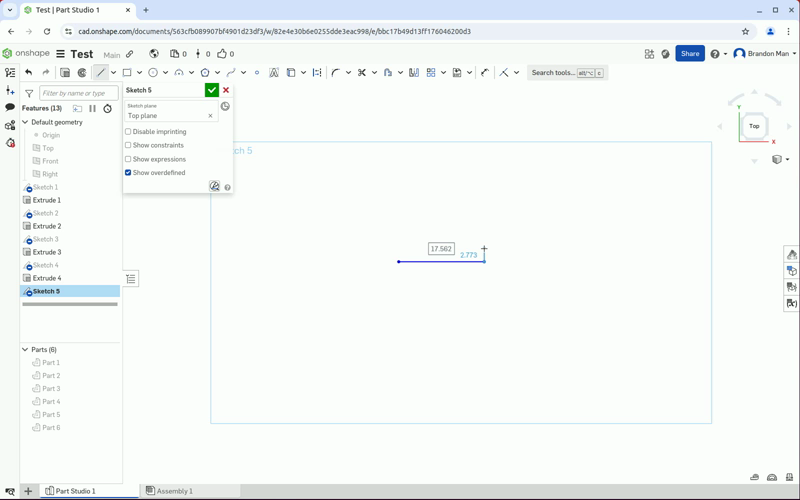
key_down(shift)
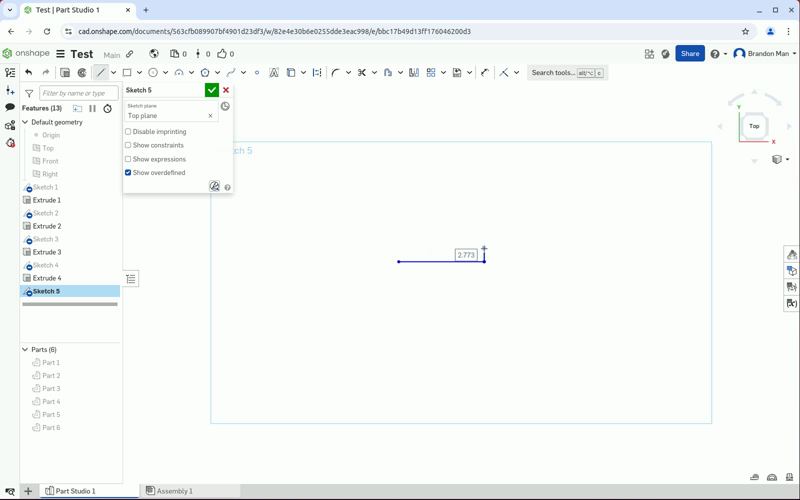
mouse_move(398, 248)
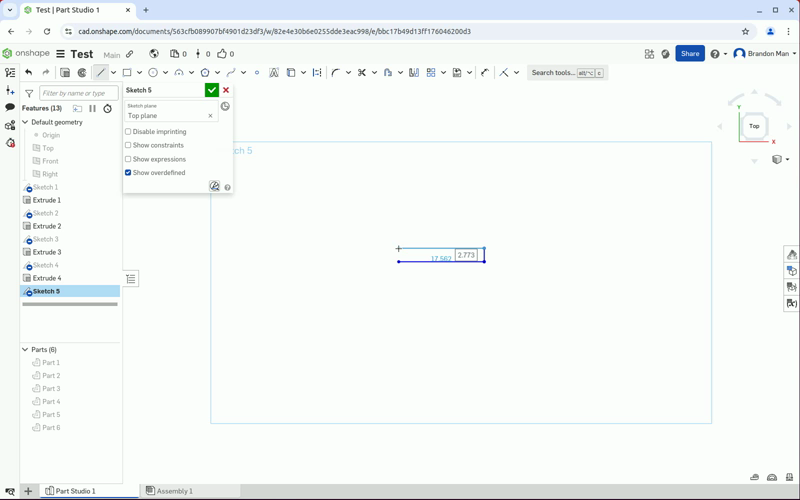
click(398, 248)
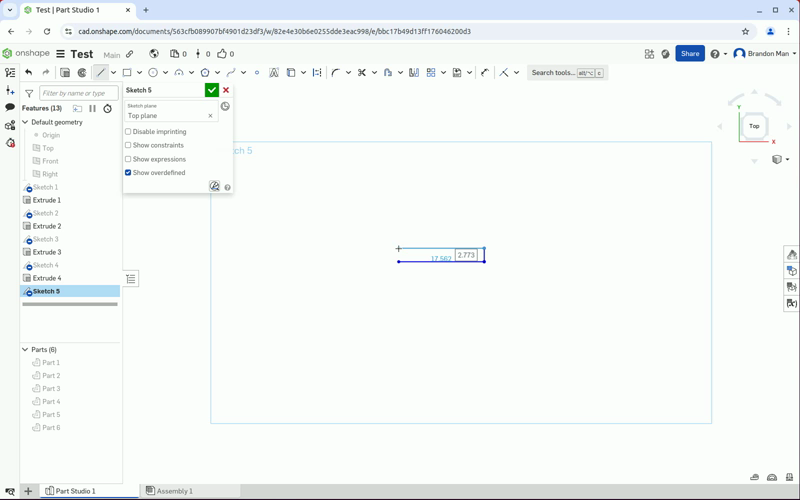
key_up(shift)
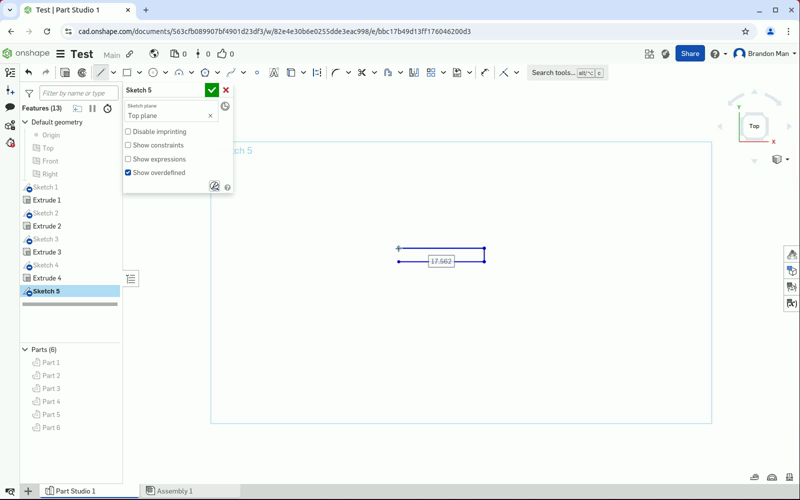
key(esc)
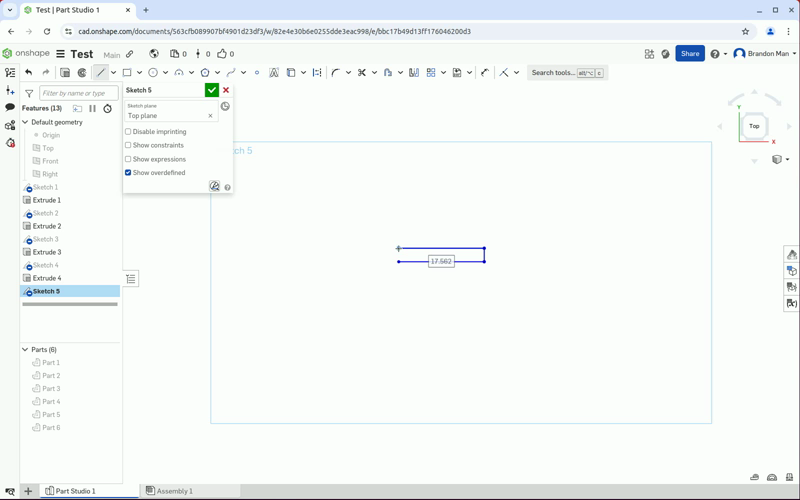
key(a)
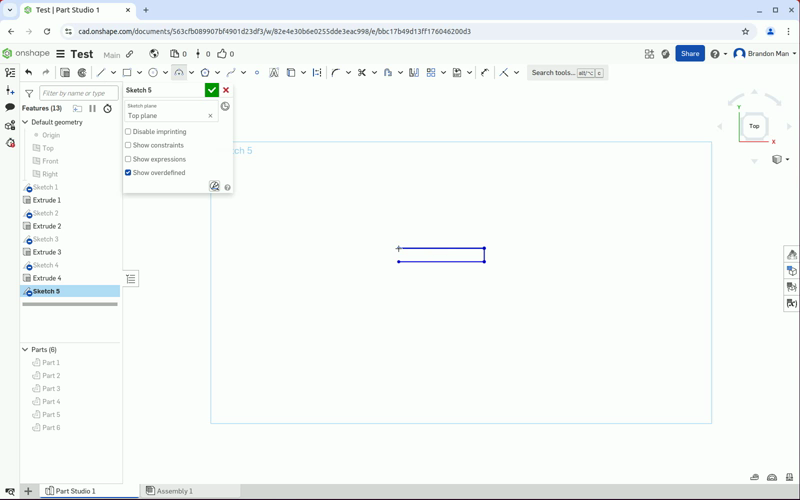
mouse_move(398, 248)
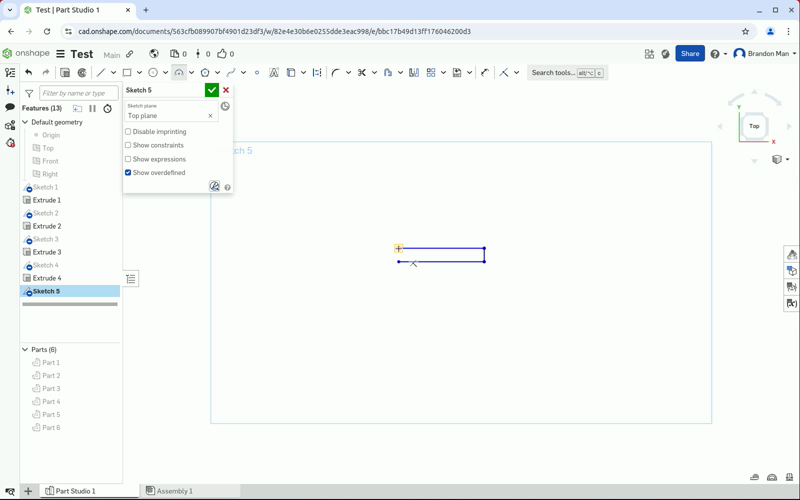
click(398, 248)
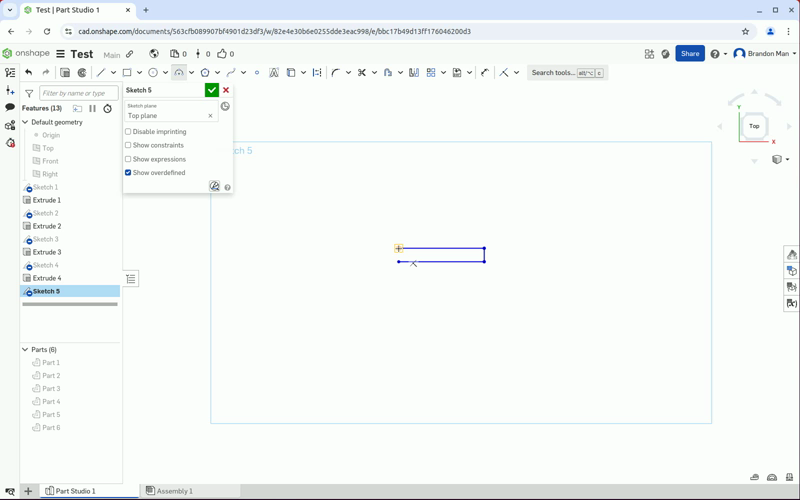
key_down(shift)
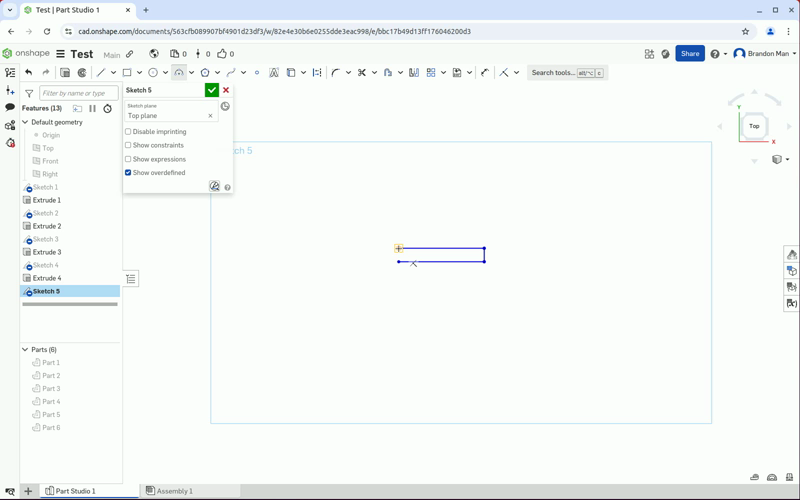
mouse_move(398, 232)
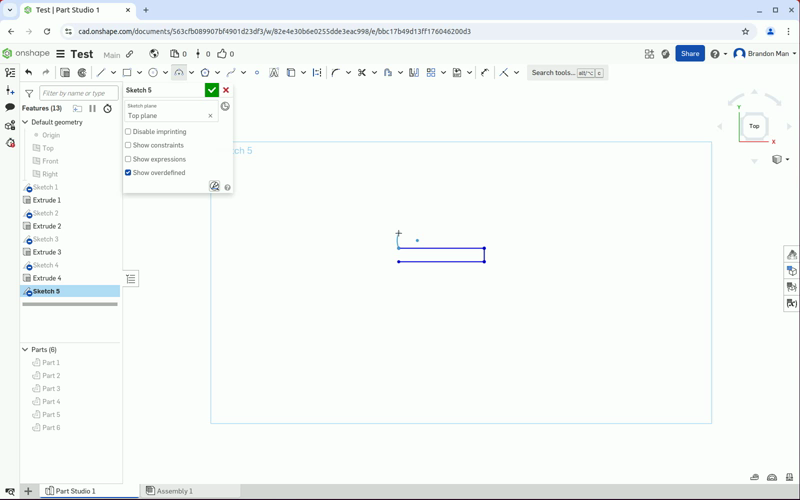
click(398, 232)
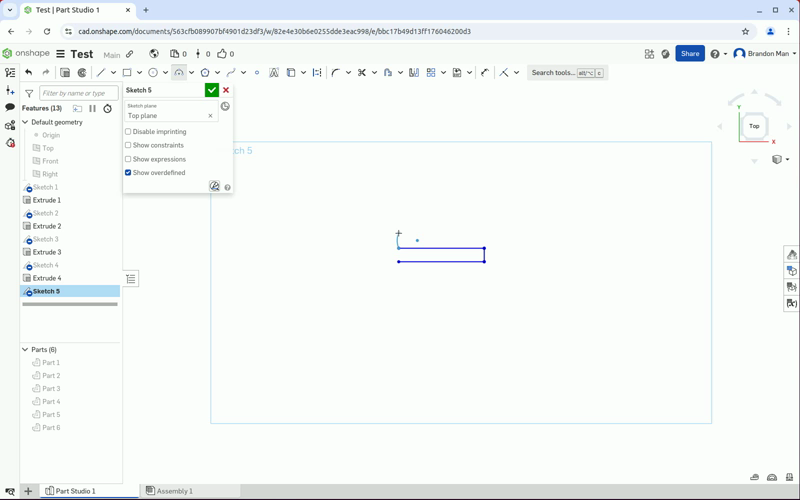
mouse_move(406, 240)
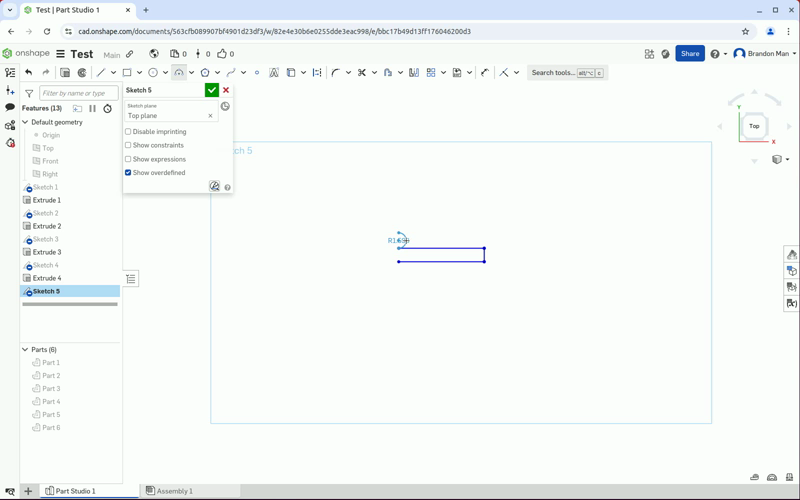
click(406, 240)
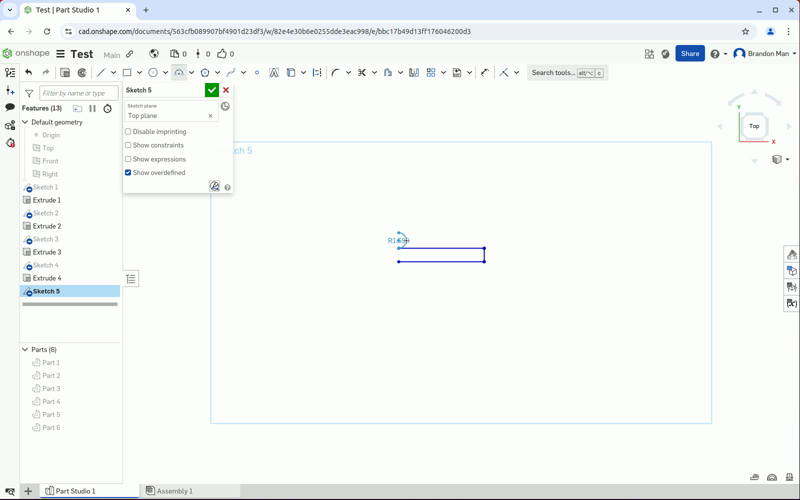
key_up(shift)
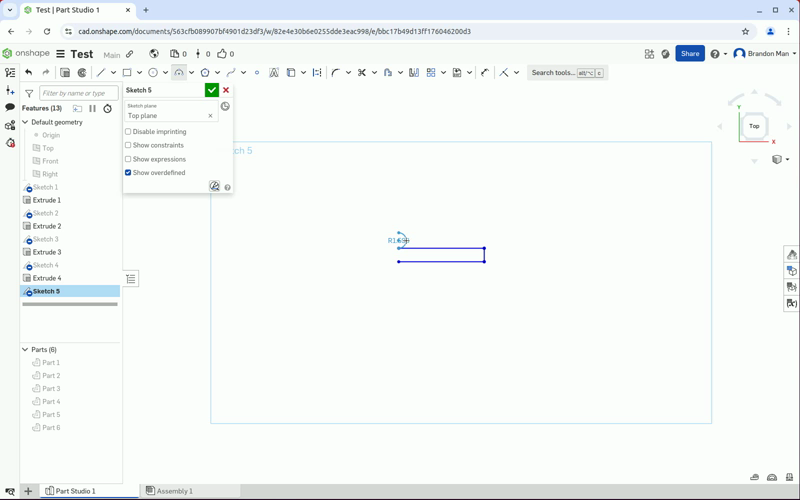
key(esc)
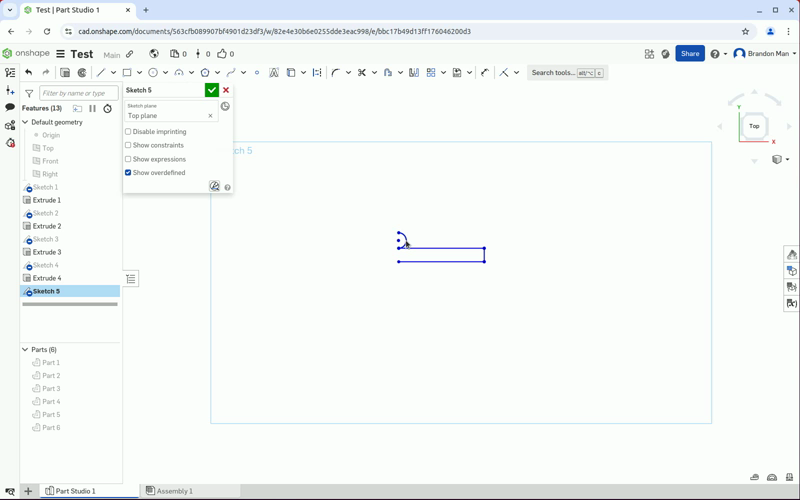
key(l)
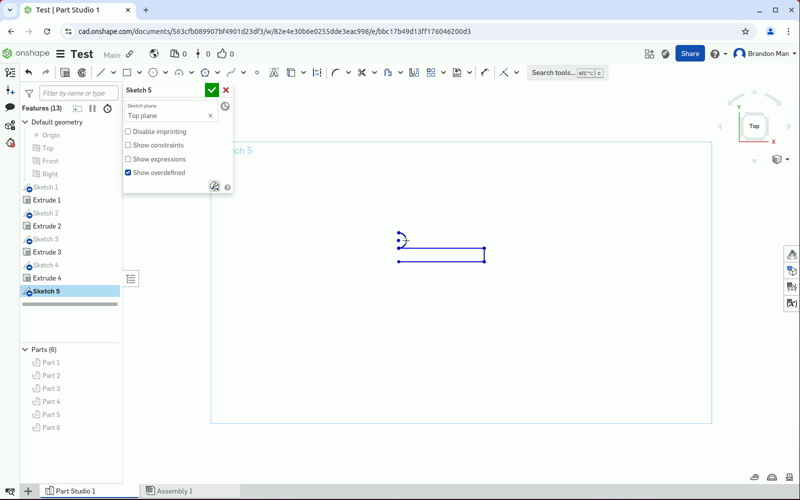
mouse_move(398, 232)
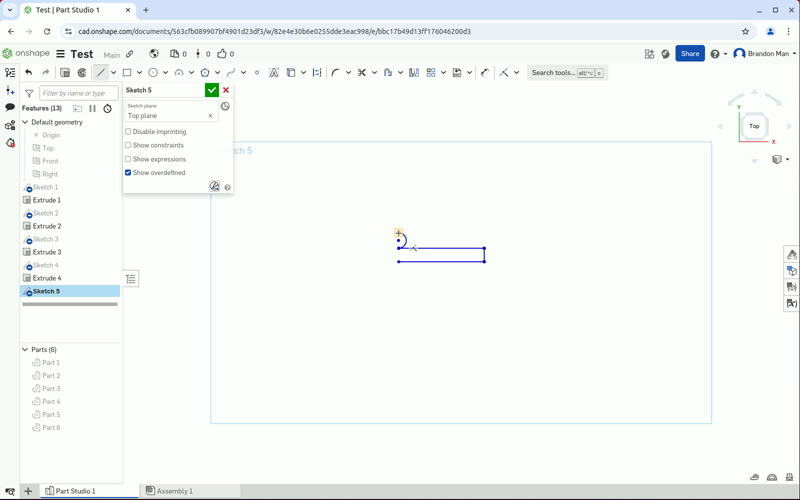
click(398, 232)
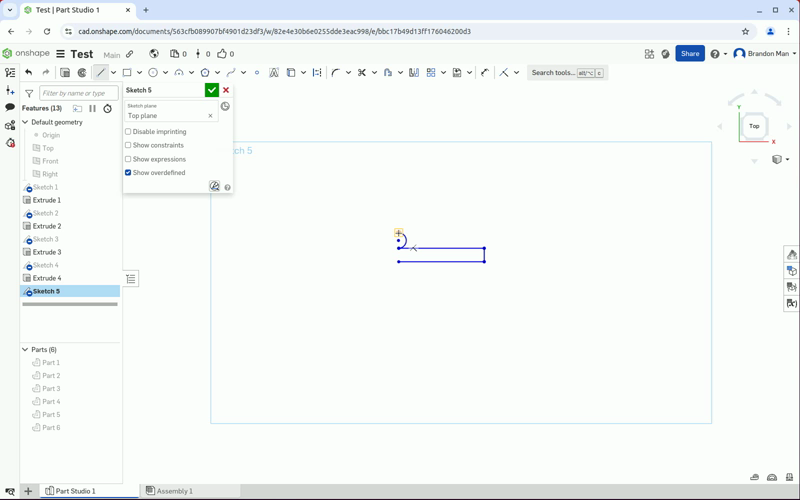
key_down(shift)
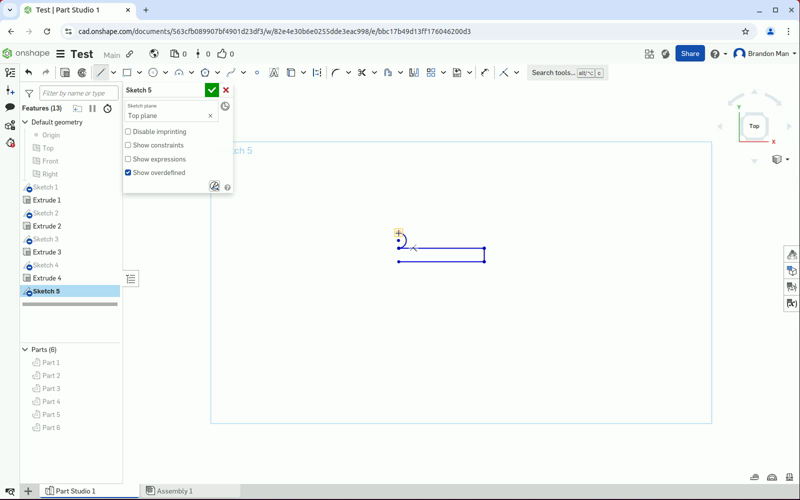
mouse_move(485, 232)
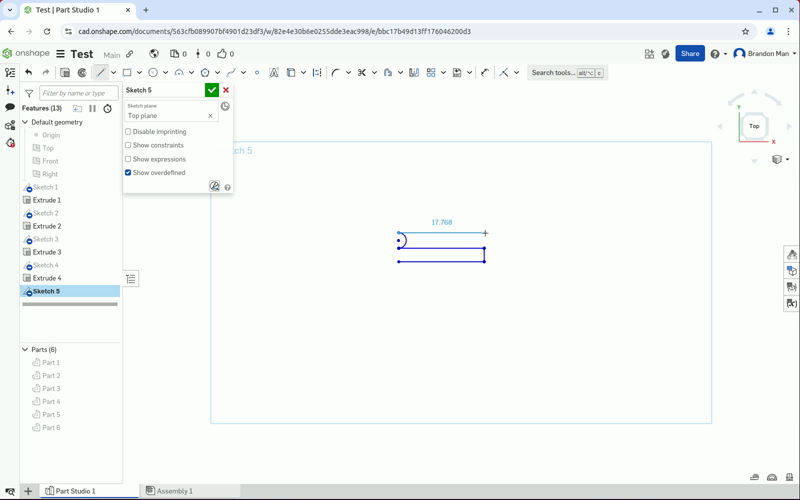
click(485, 232)
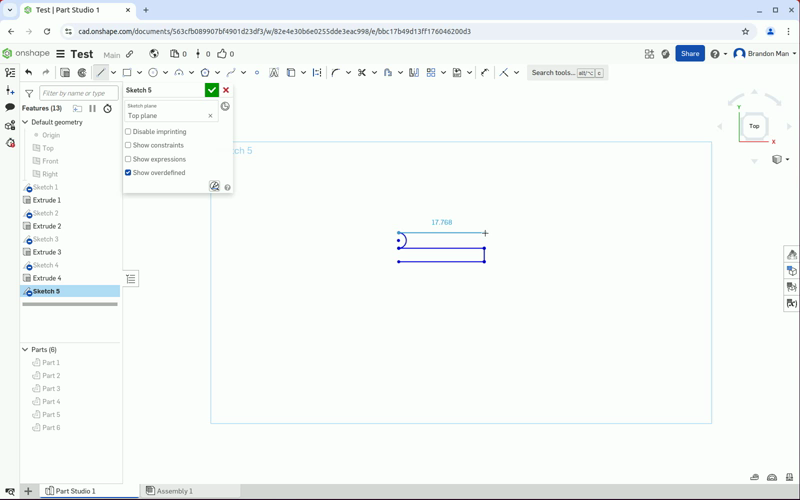
key_up(shift)
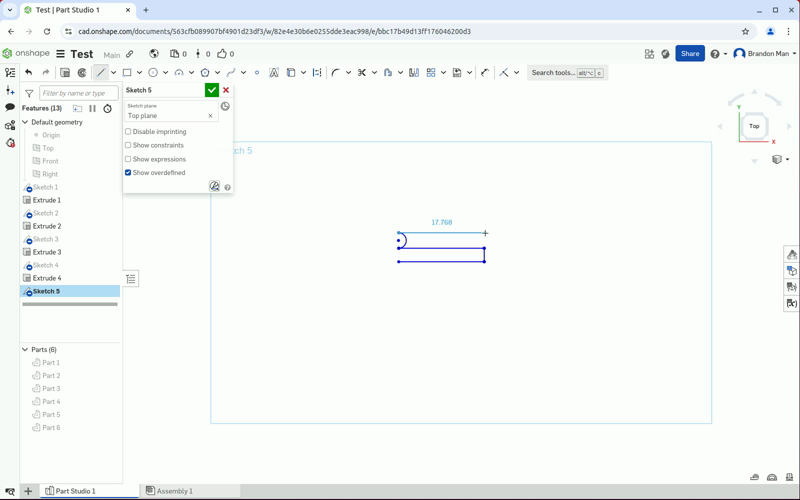
key(esc)
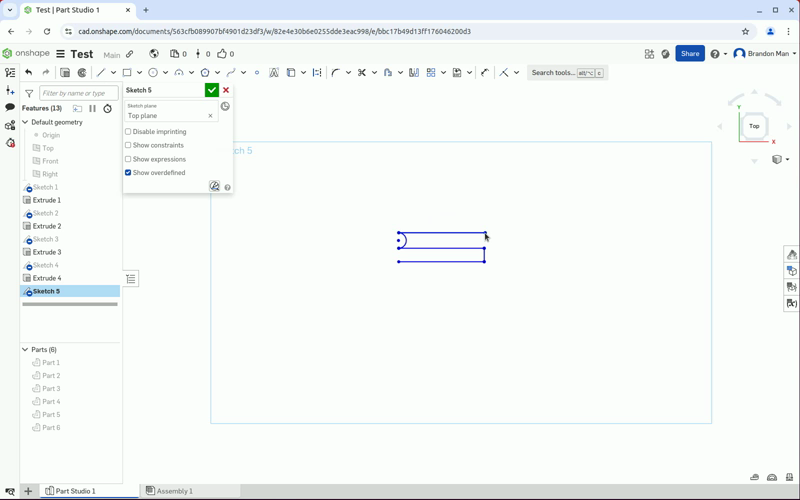
key(a)
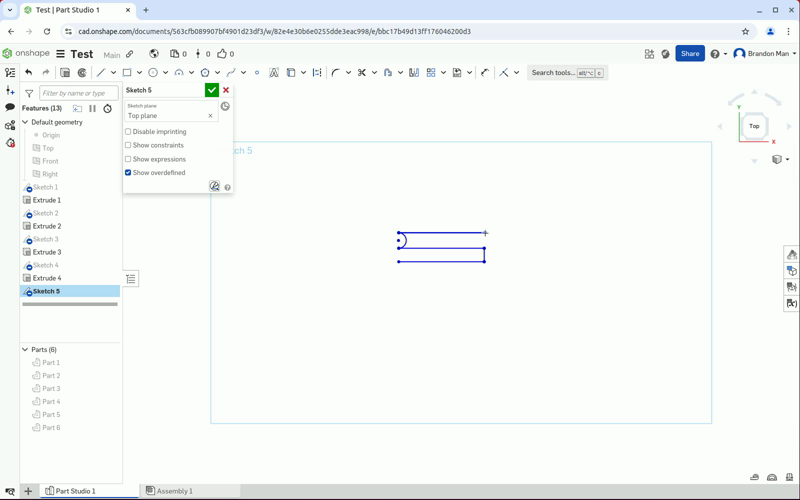
mouse_move(485, 232)
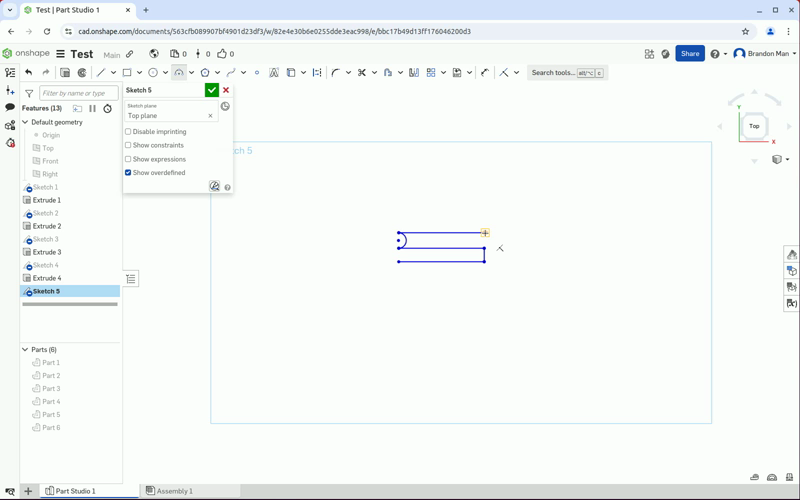
click(485, 232)
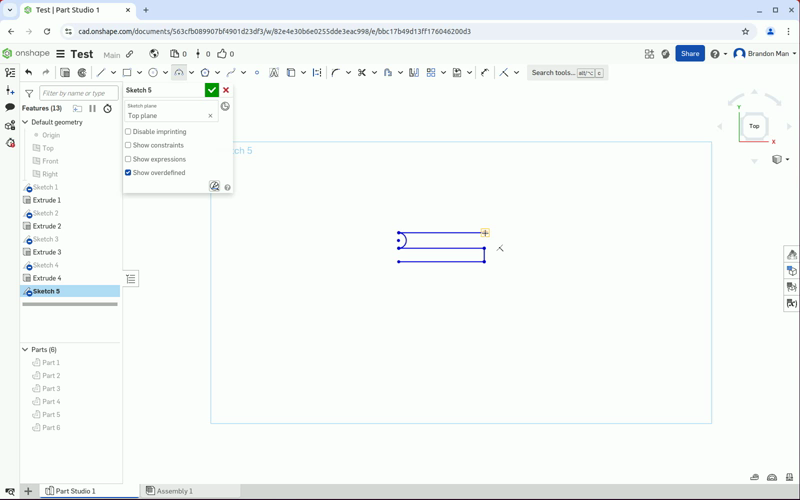
key_down(shift)
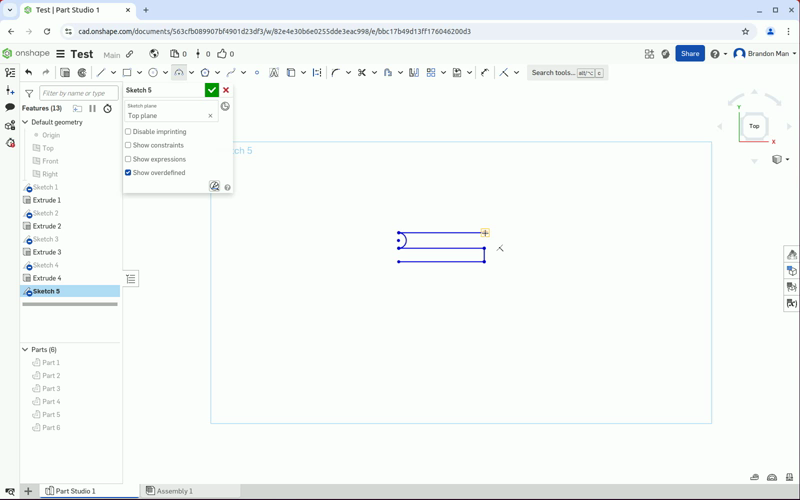
mouse_move(505, 219)
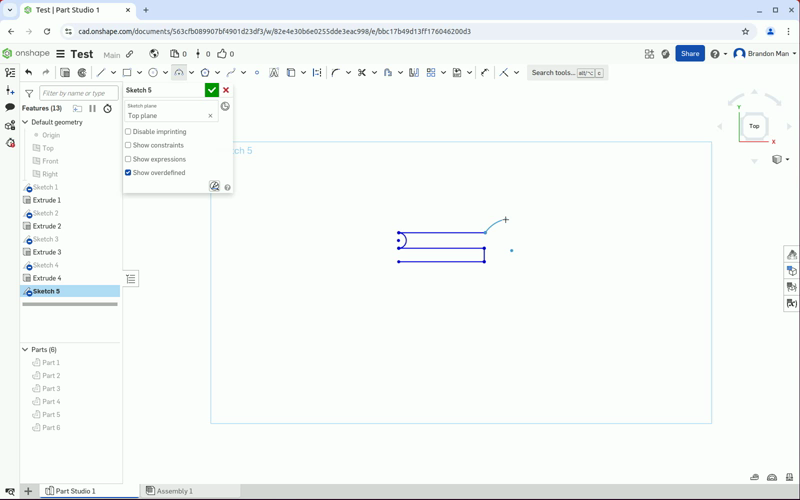
click(505, 219)
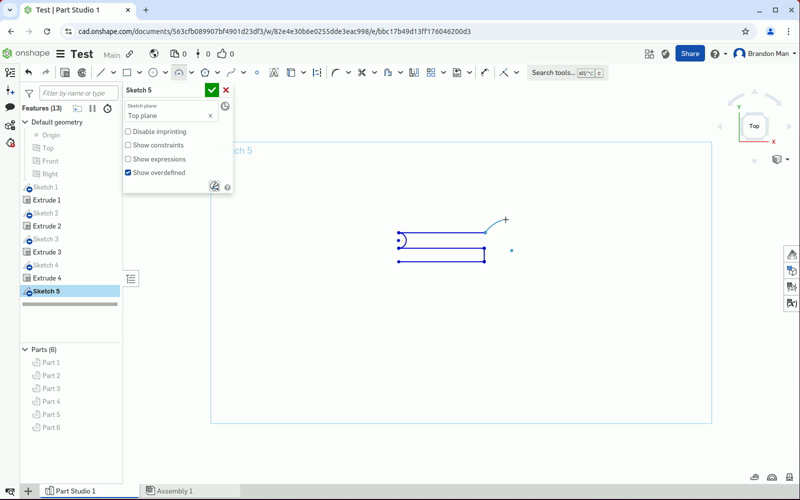
mouse_move(493, 222)
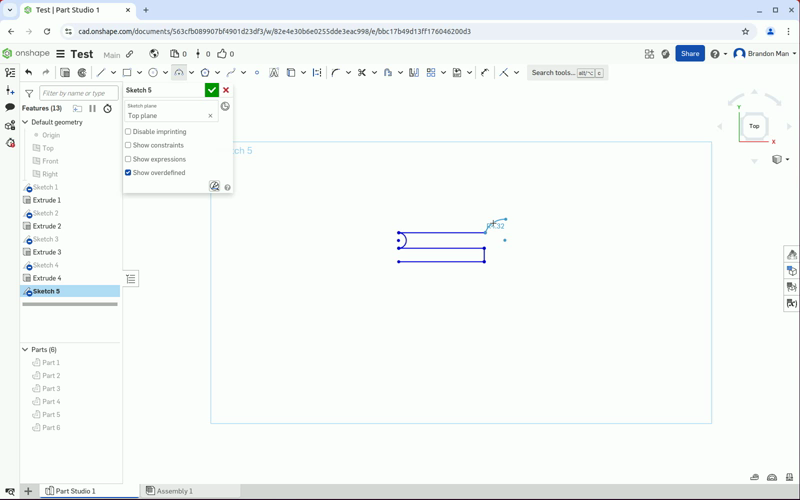
click(493, 222)
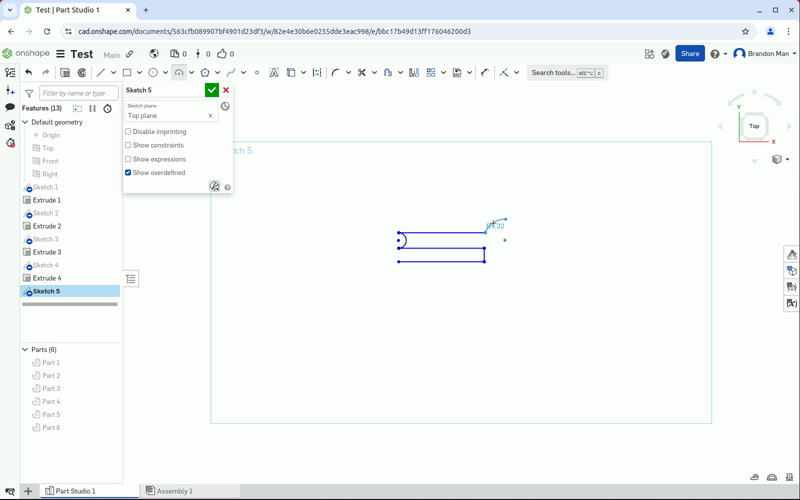
key_up(shift)
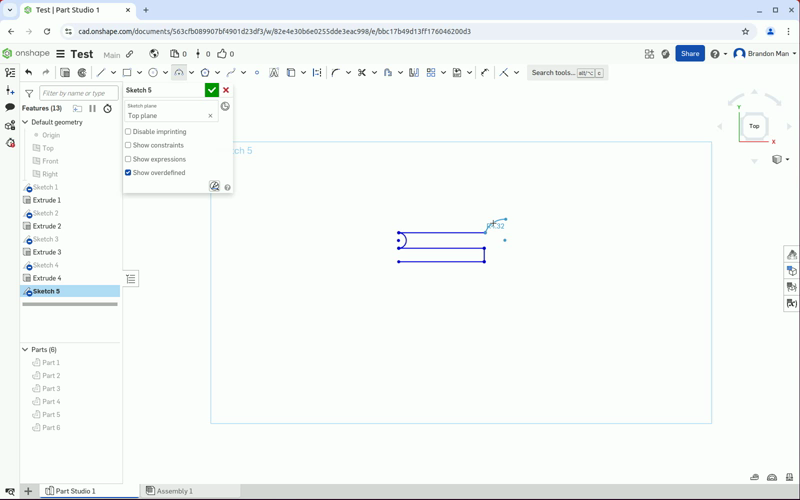
key(esc)
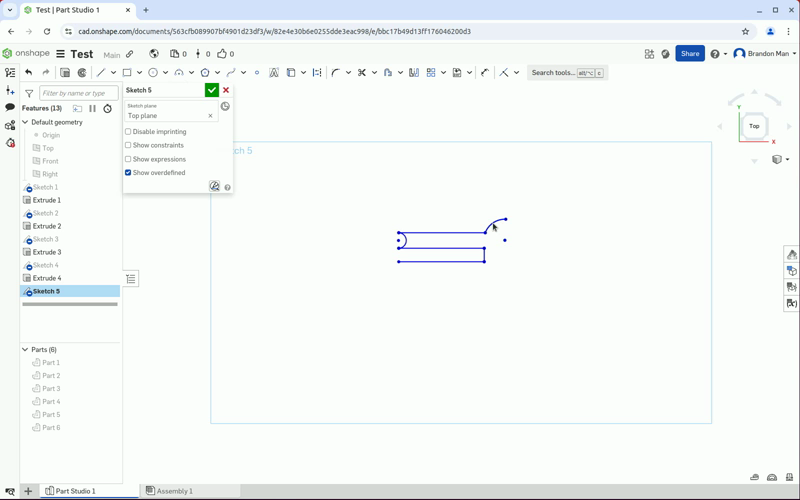
key(l)
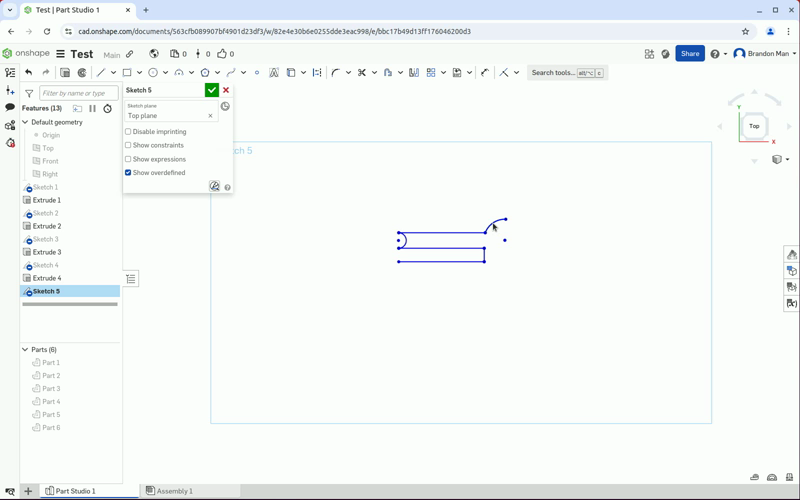
mouse_move(505, 219)
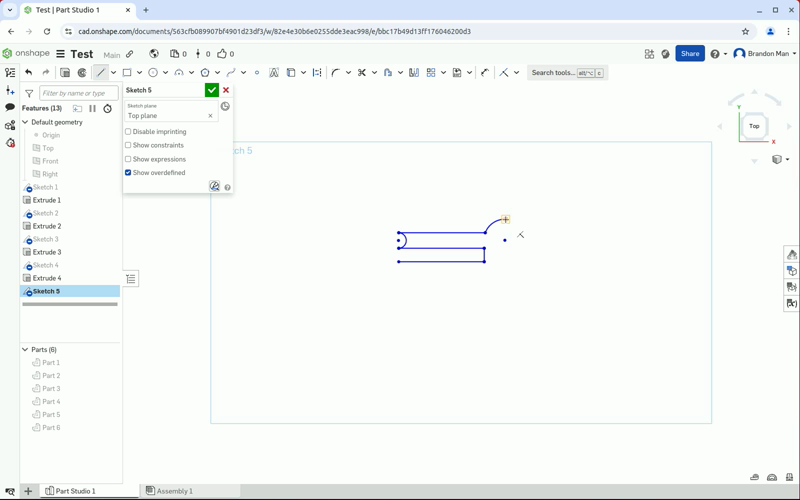
click(505, 219)
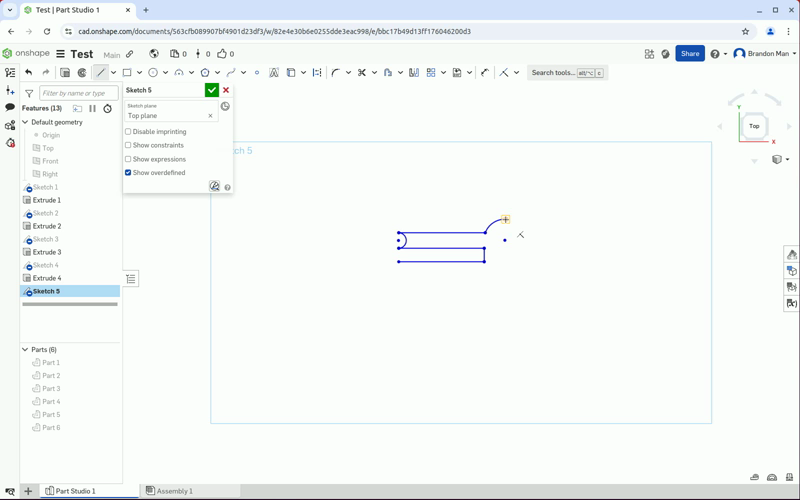
key_down(shift)
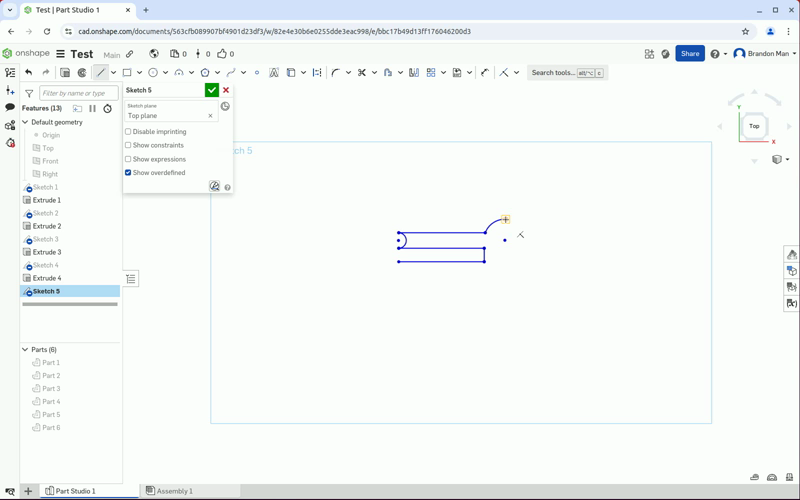
mouse_move(398, 219)
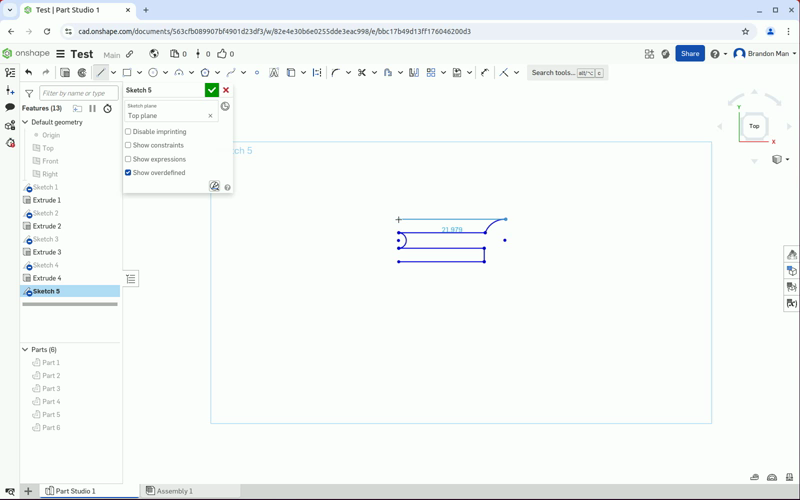
click(398, 219)
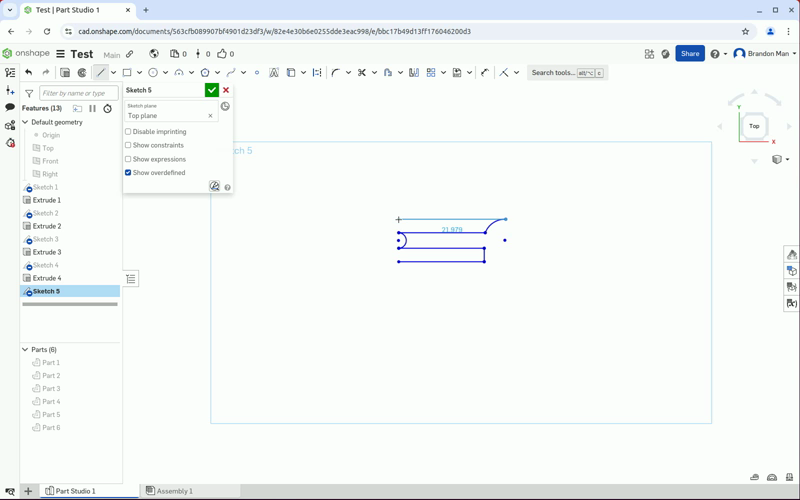
key_up(shift)
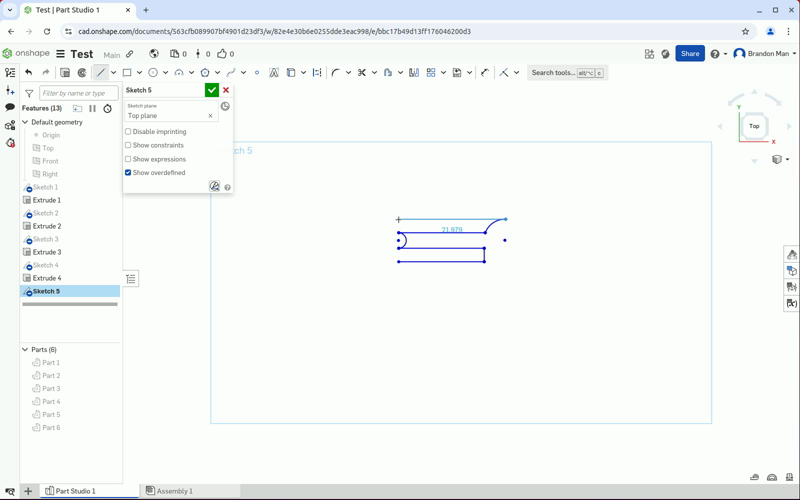
key(esc)
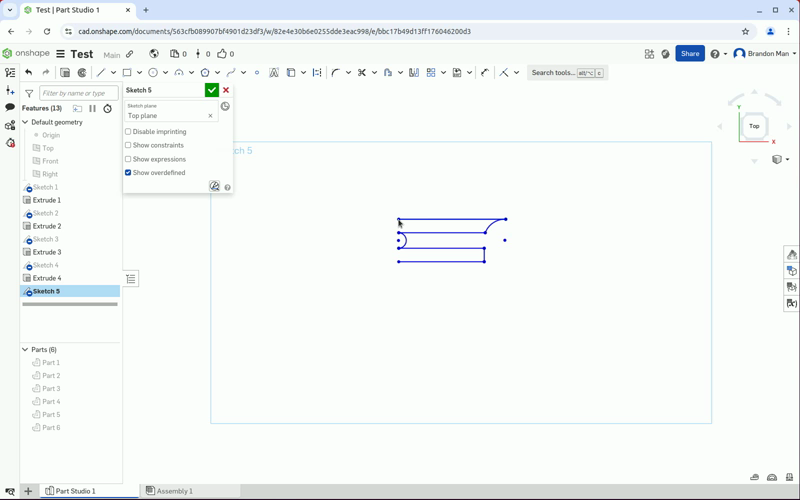
key(a)
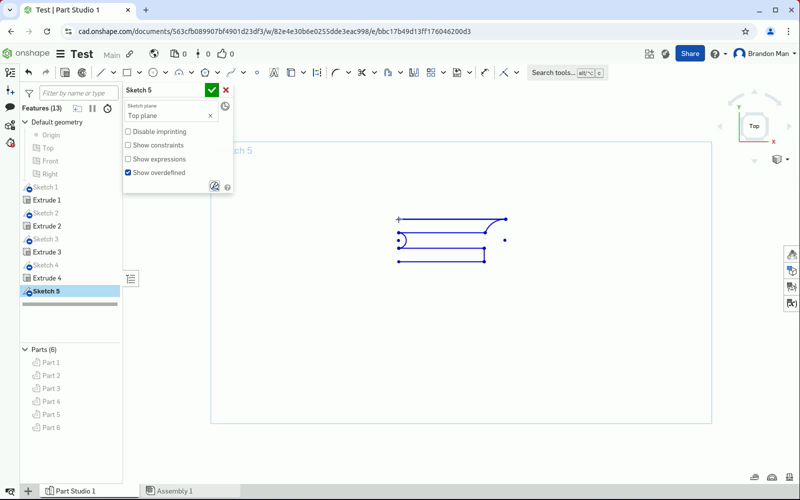
mouse_move(398, 219)
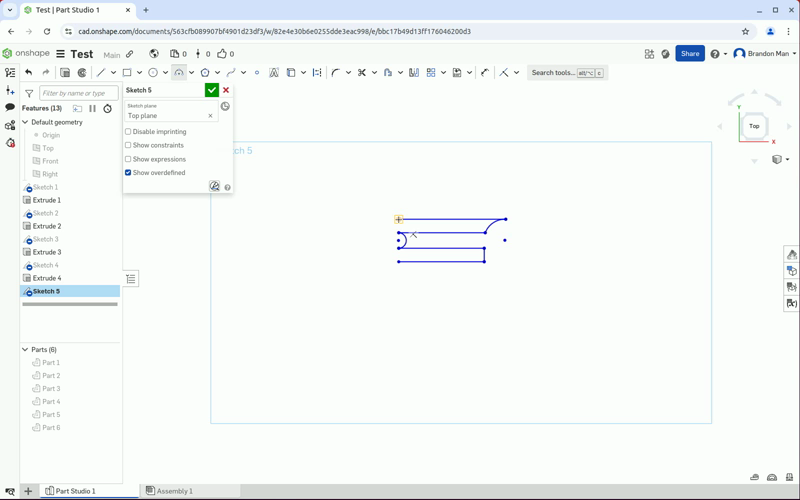
click(398, 219)
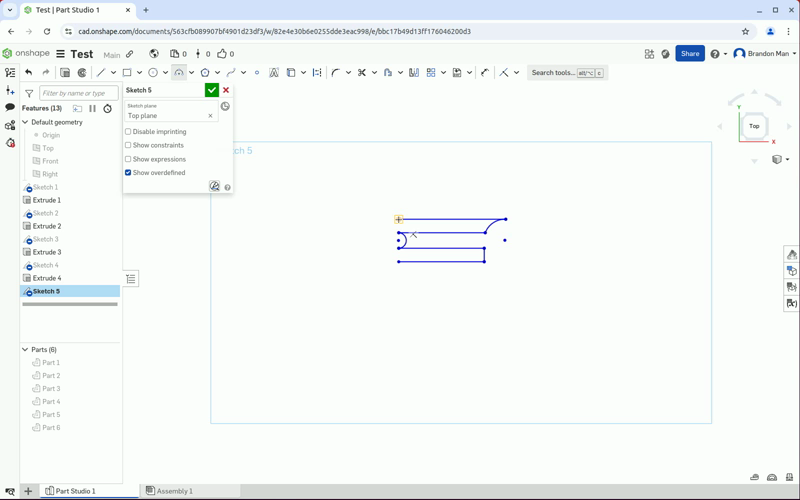
mouse_move(398, 261)
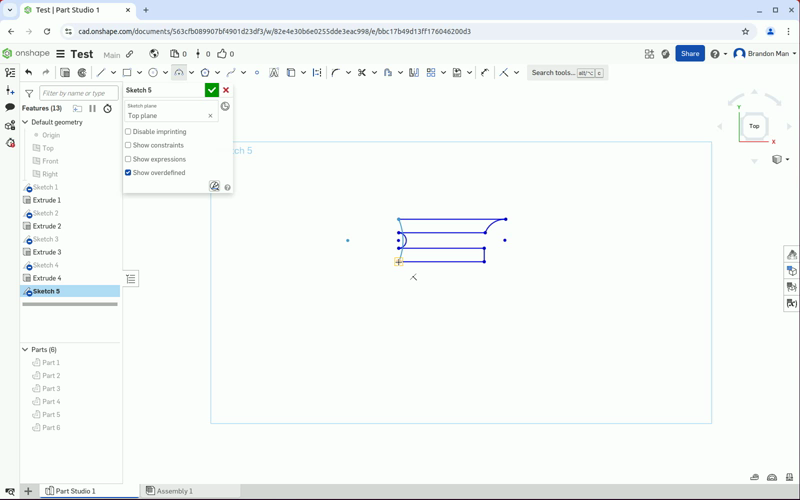
click(398, 261)
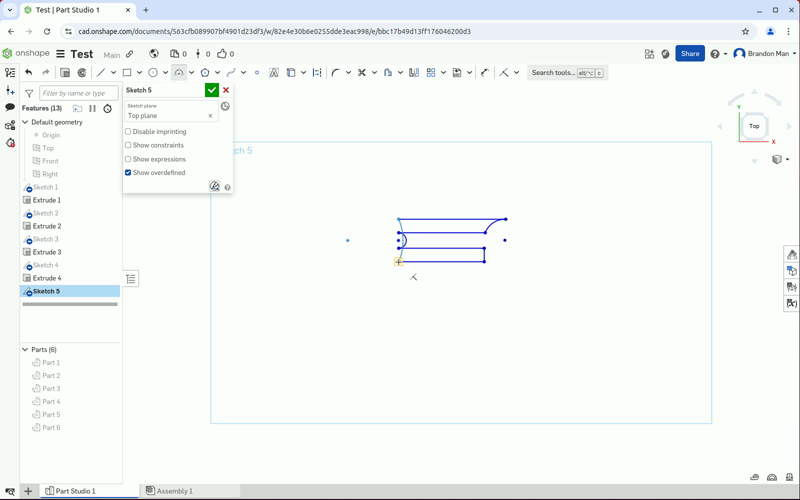
key_down(shift)
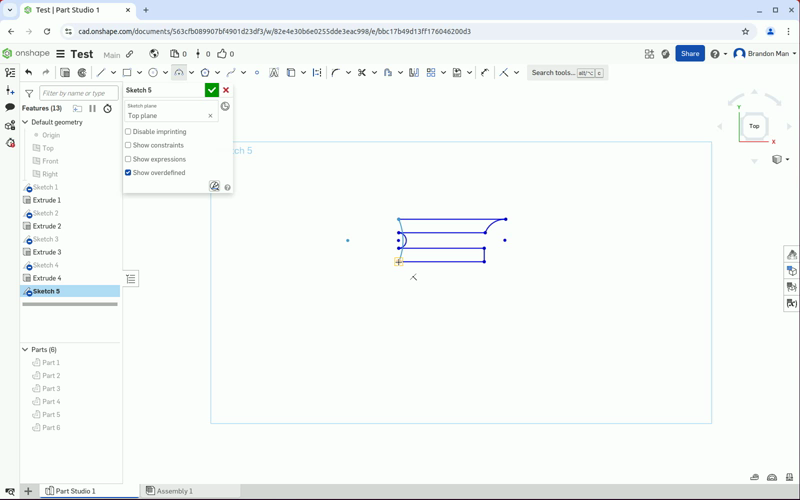
mouse_move(419, 240)
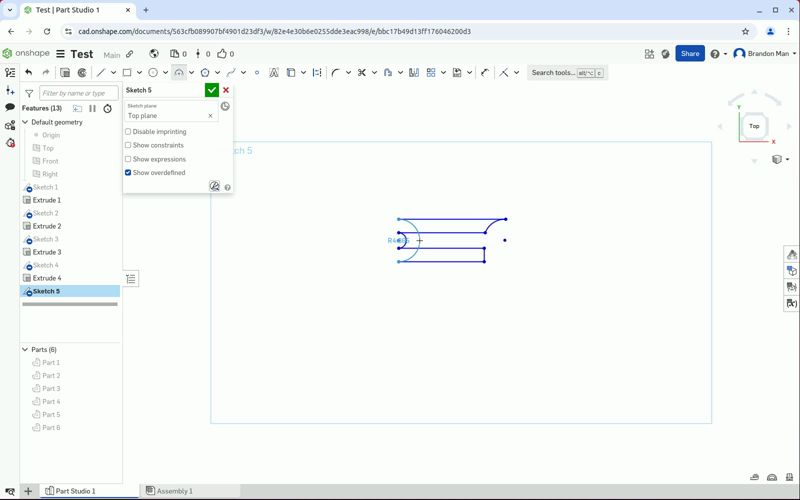
click(419, 240)
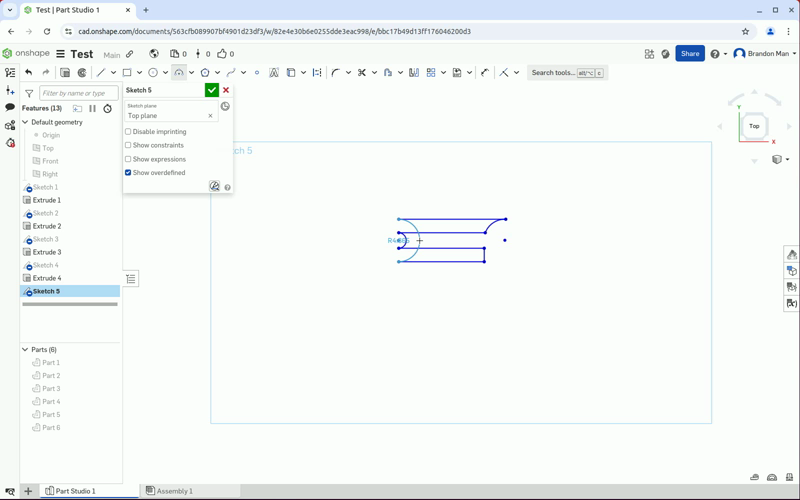
key_up(shift)
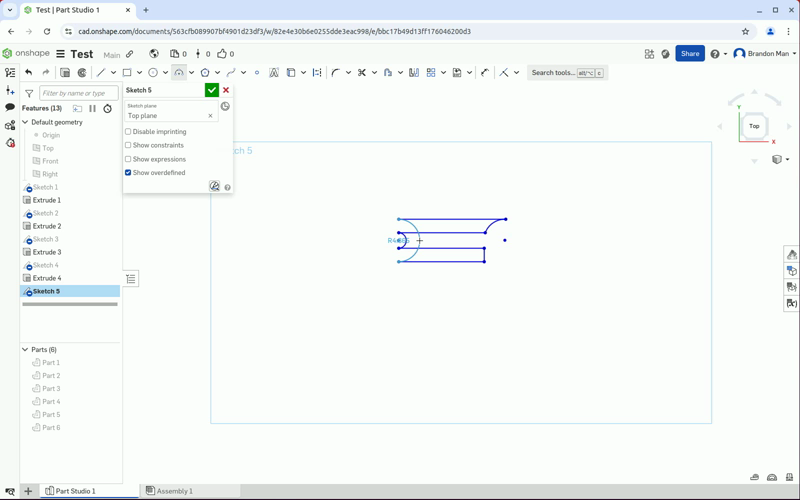
key(esc)
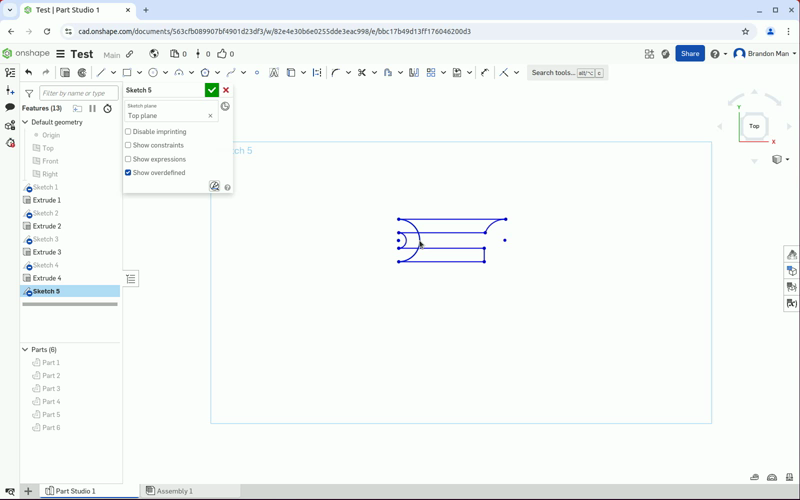
mouse_move(409, 245)
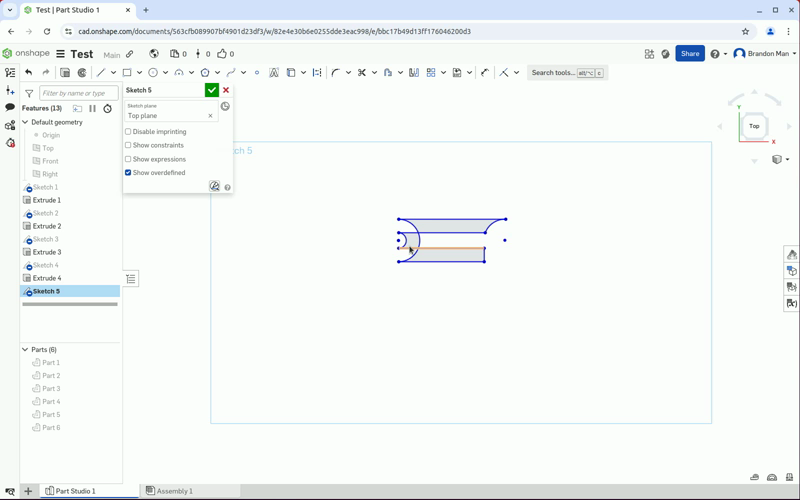
scroll(6)
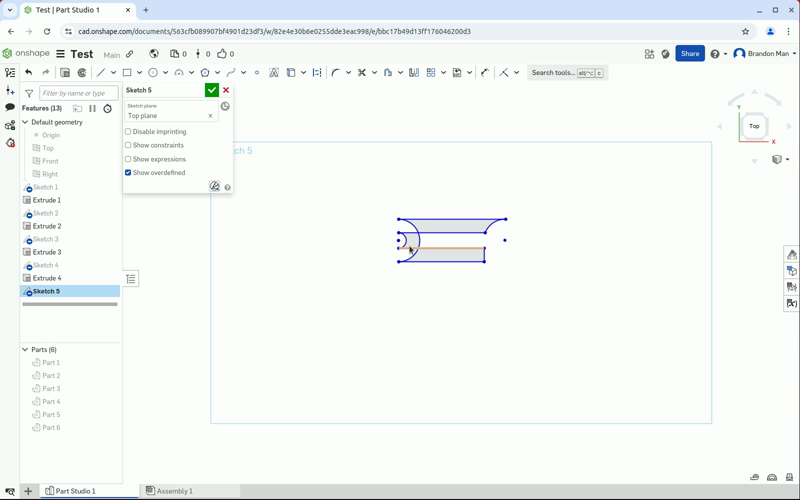
scroll(6)
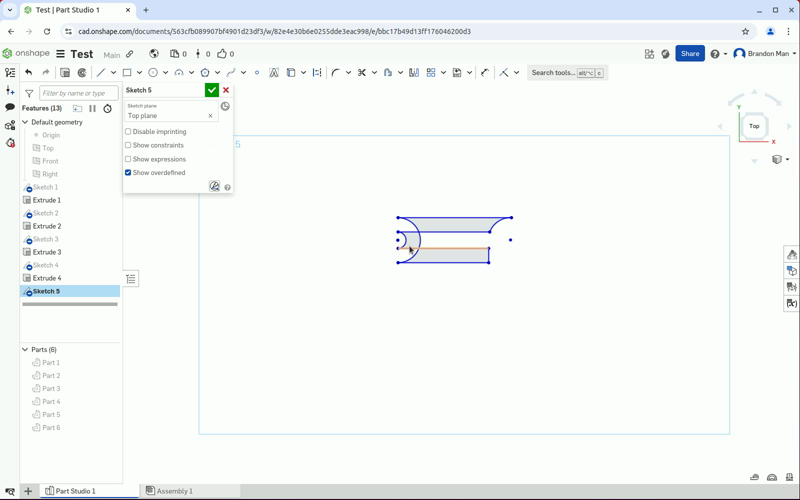
scroll(6)
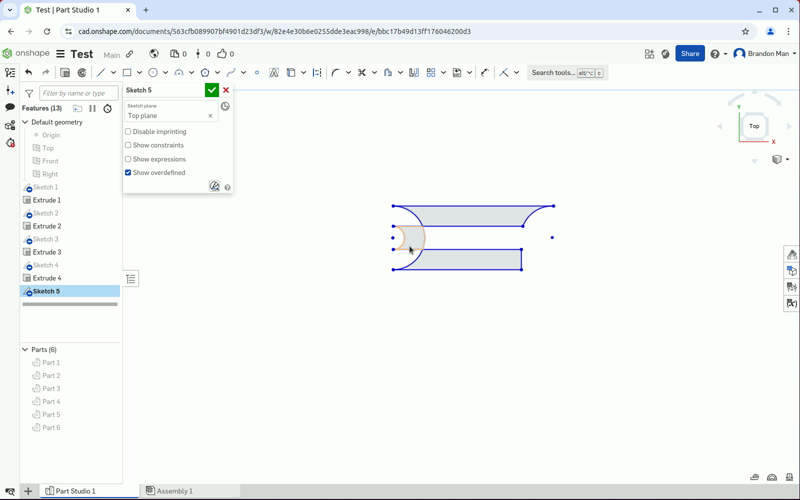
scroll(6)
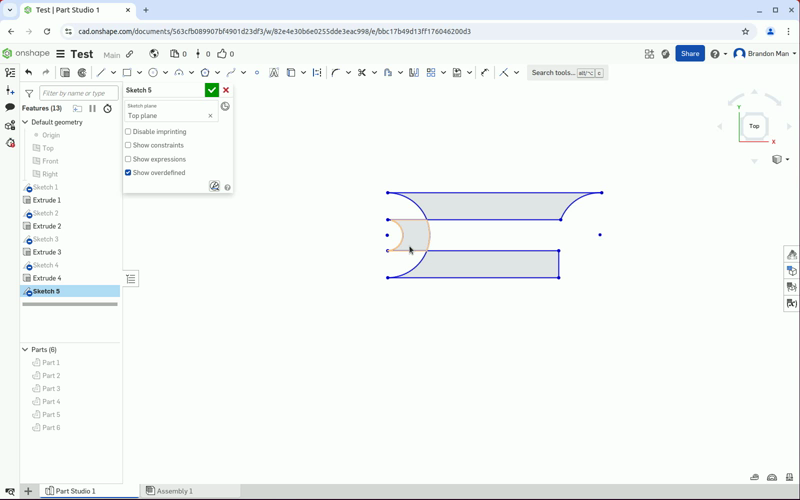
scroll(6)
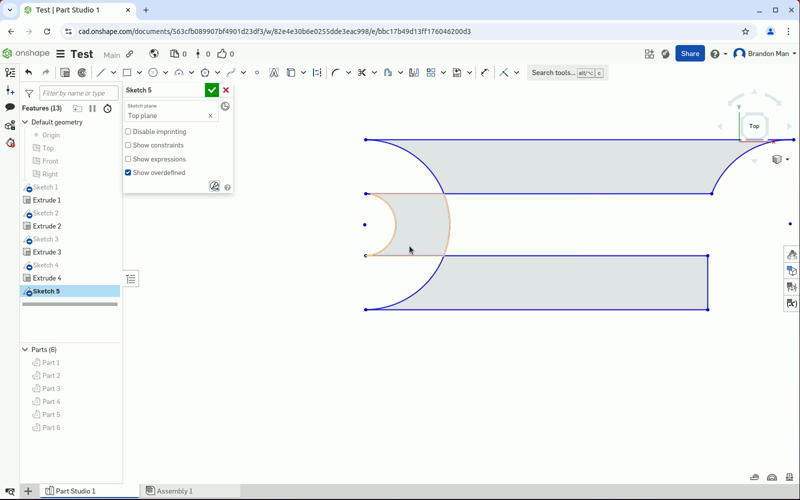
scroll(6)
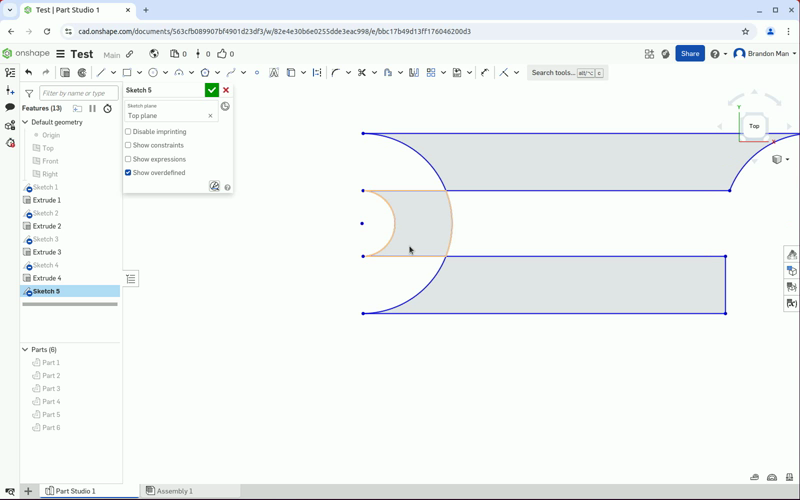
scroll(6)
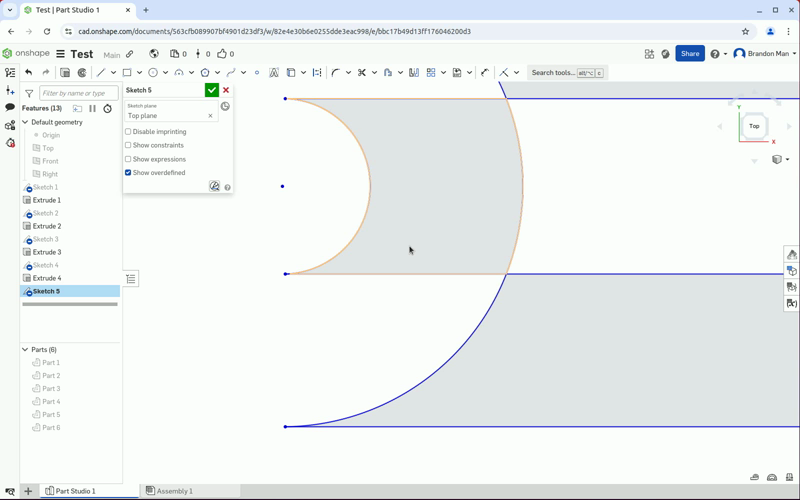
click(409, 245)
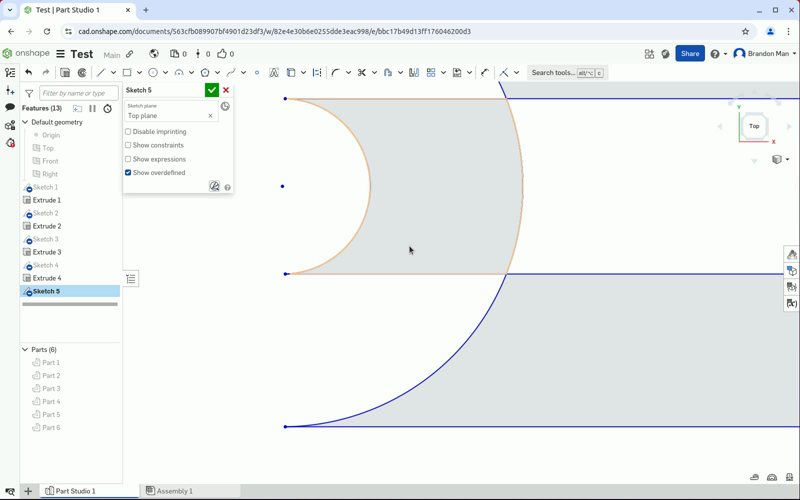
scroll(-6)
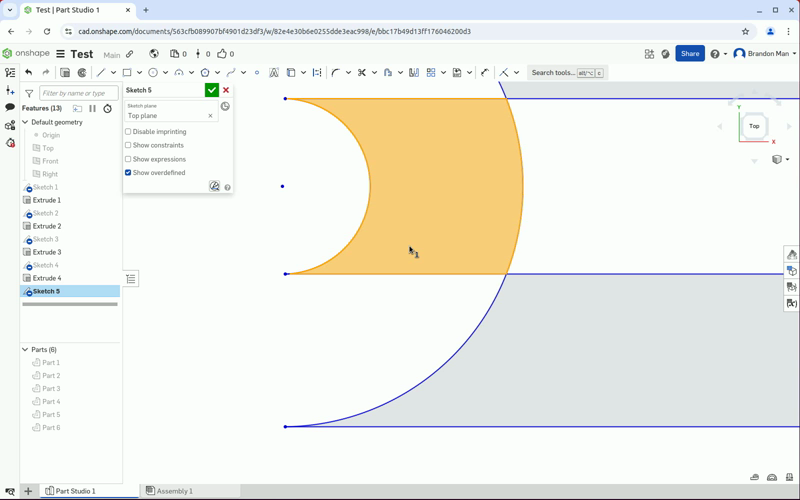
scroll(-6)
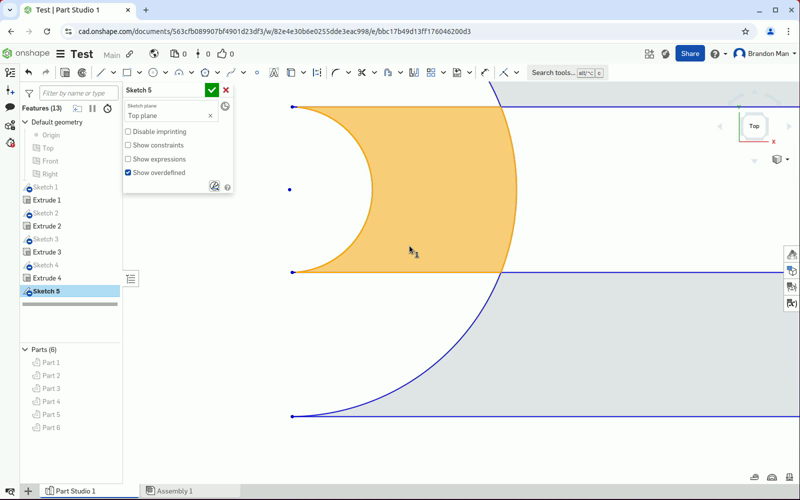
scroll(-6)
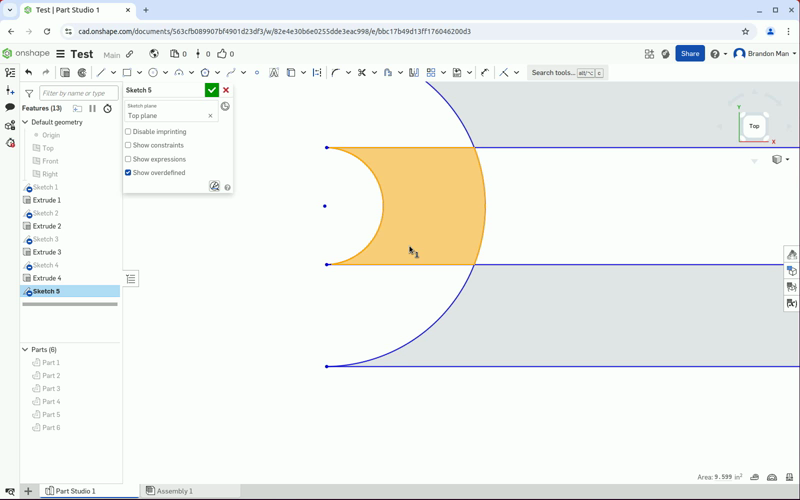
scroll(-6)
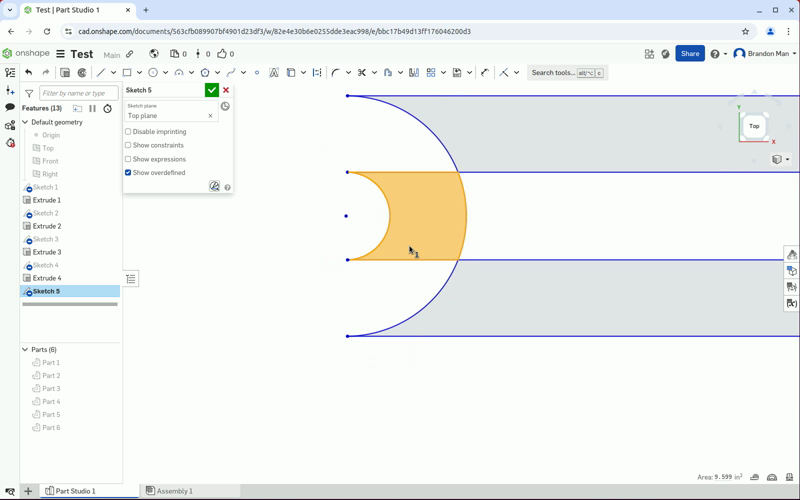
scroll(-6)
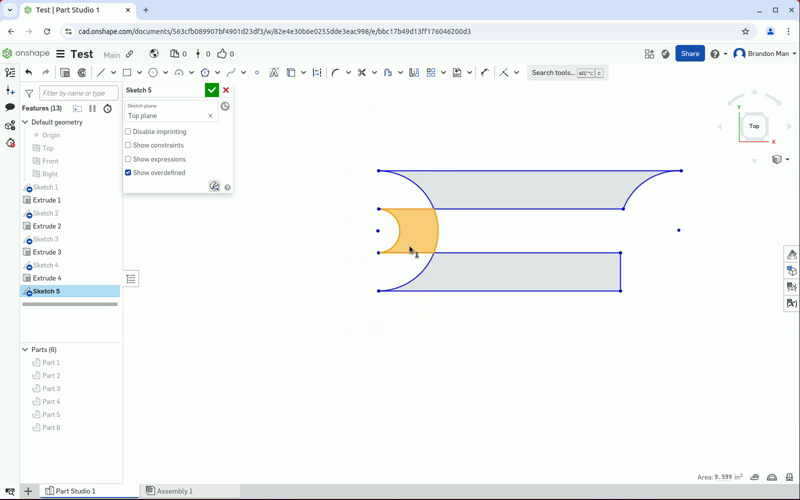
scroll(-6)
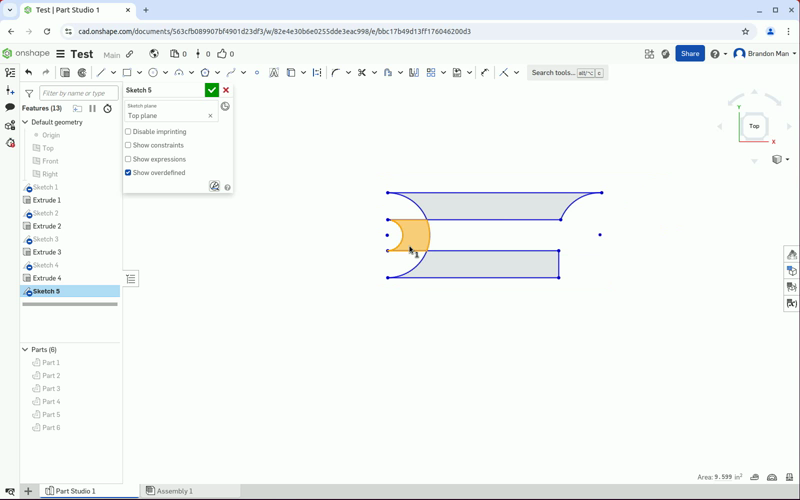
scroll(-6)
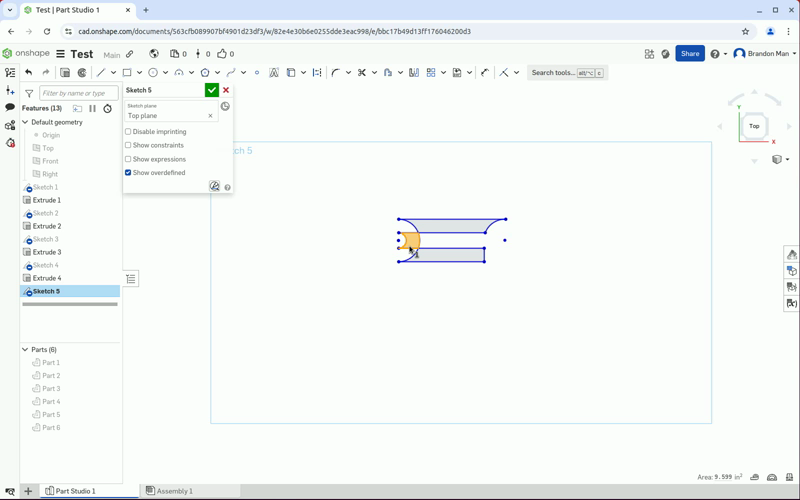
mouse_move(73, 352)
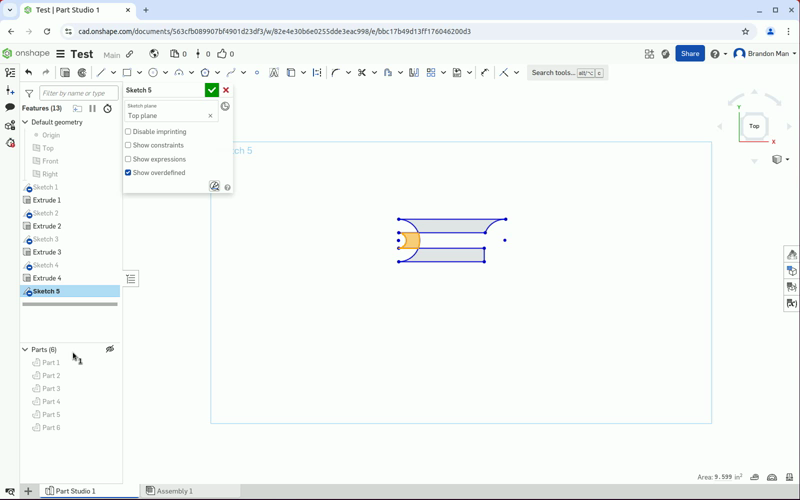
key(shift+y)
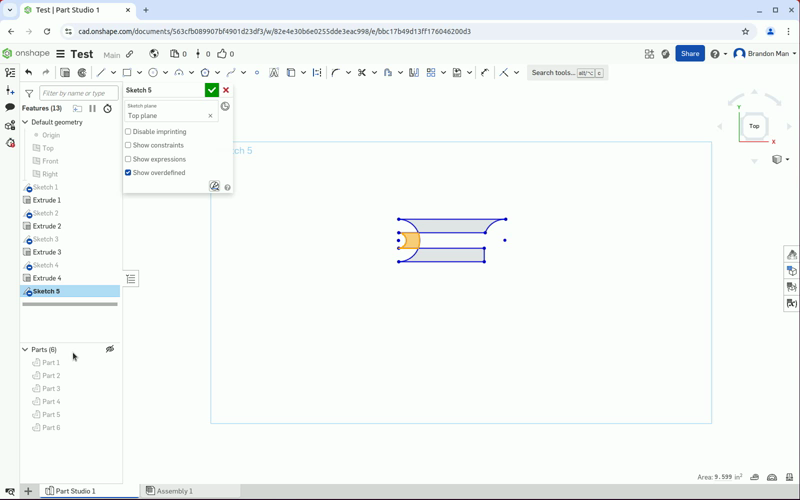
key(shift+e)
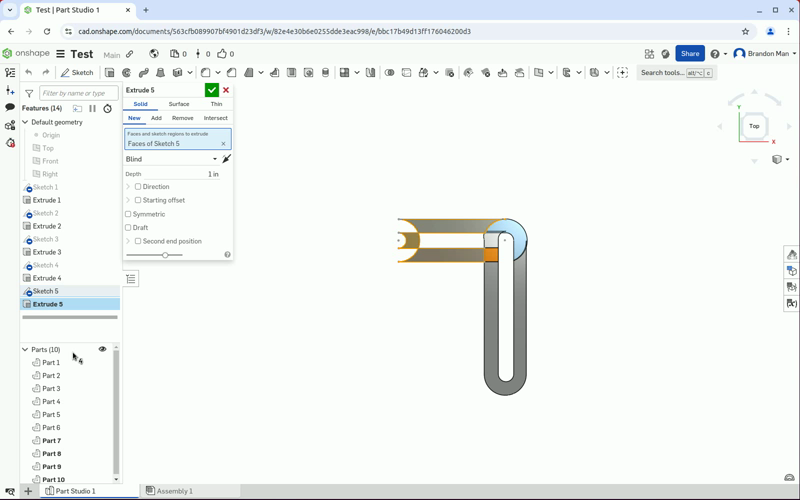
mouse_move(143, 106)
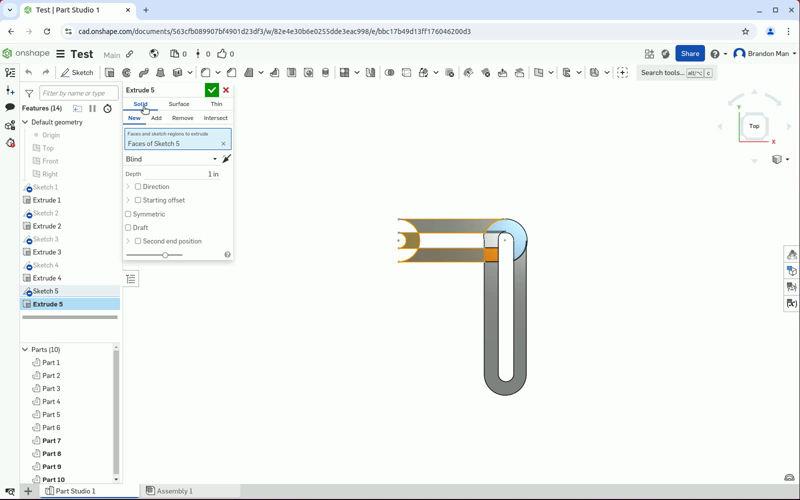
click(143, 106)
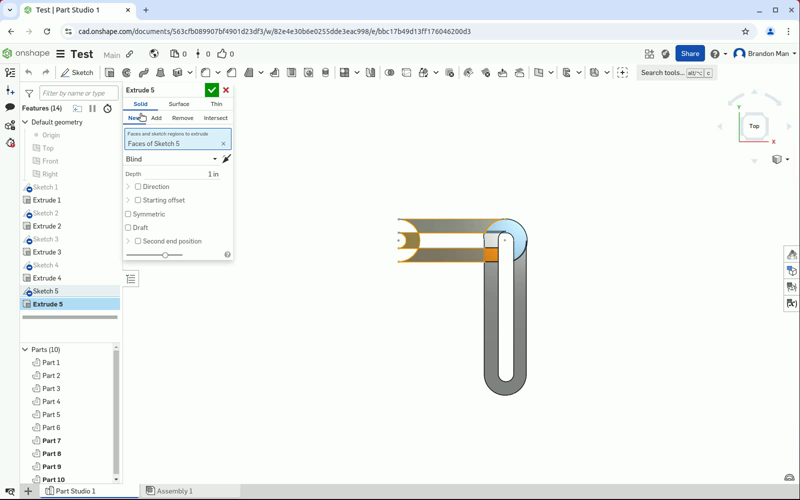
mouse_move(137, 120)
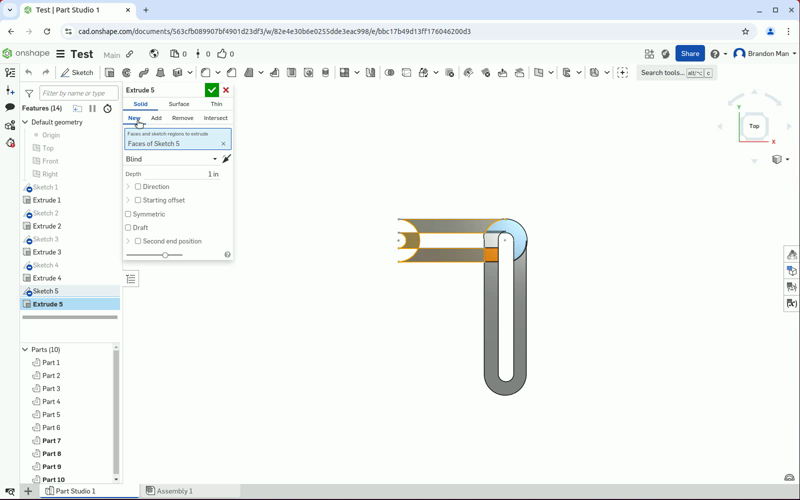
click(137, 120)
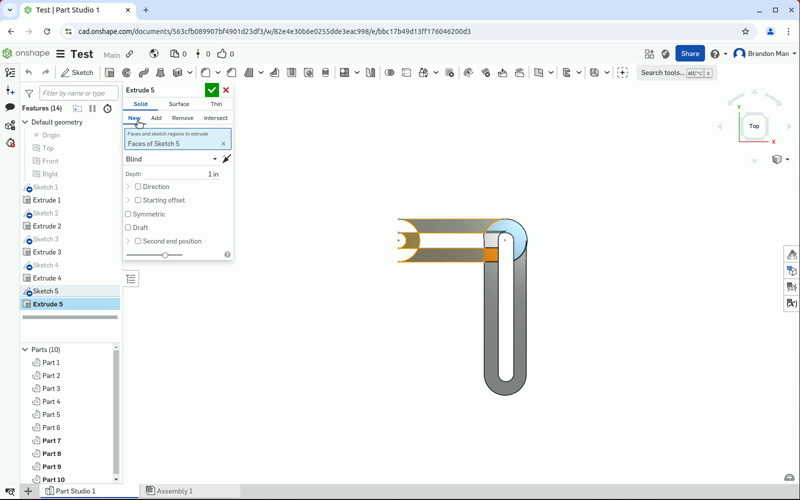
key(tab, 4)
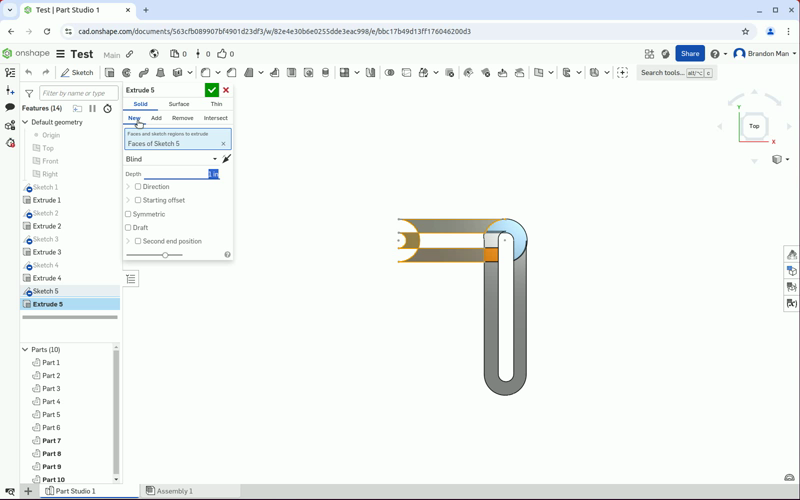
text(3.37)
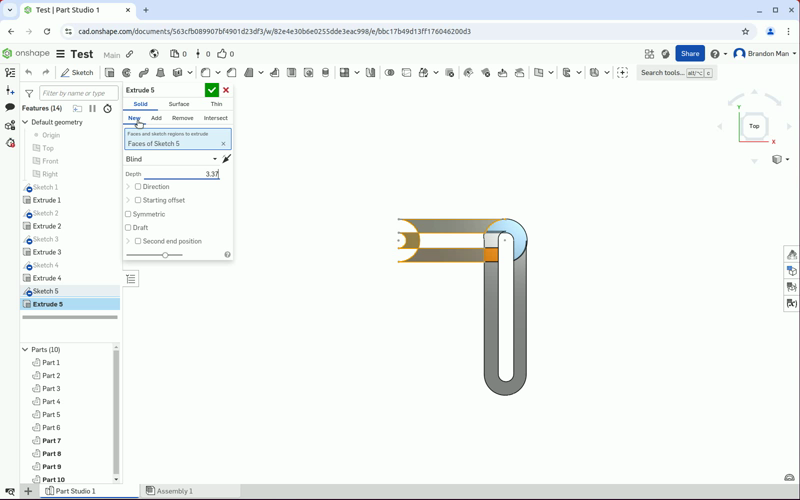
key(enter)
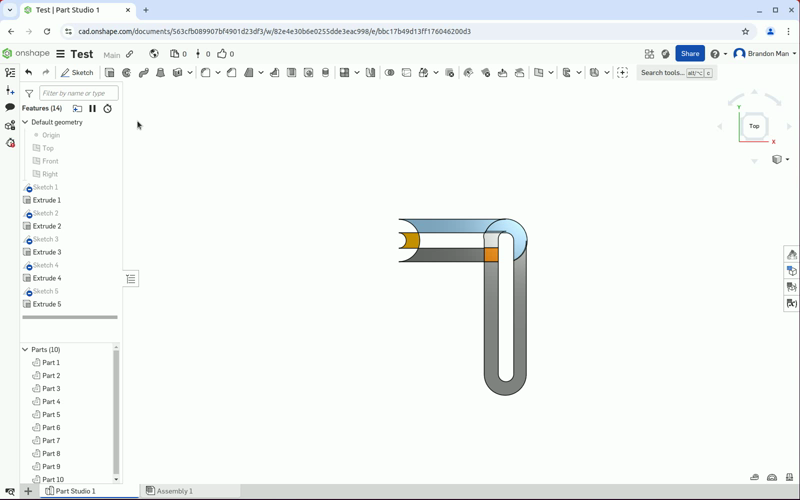
key(shift+h)
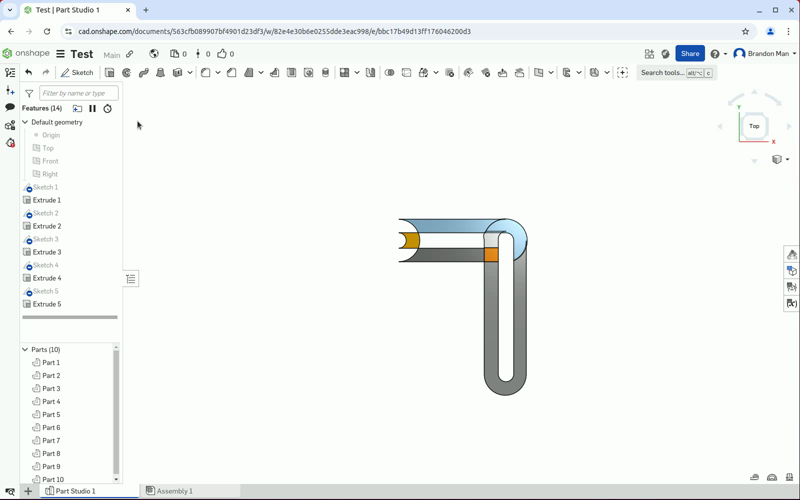
key(shift+h)
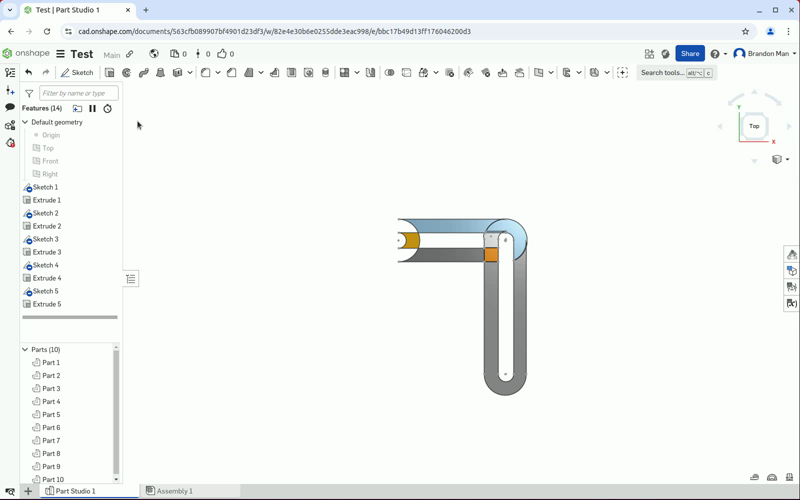
key(shift+7)
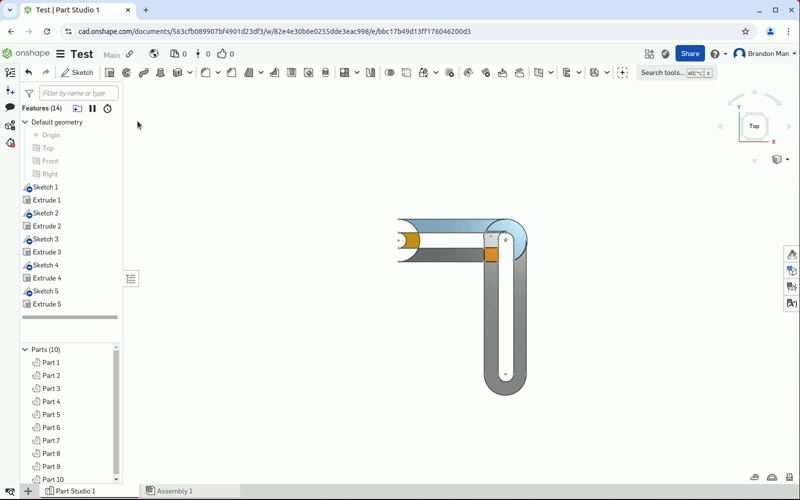
key(up, 3)
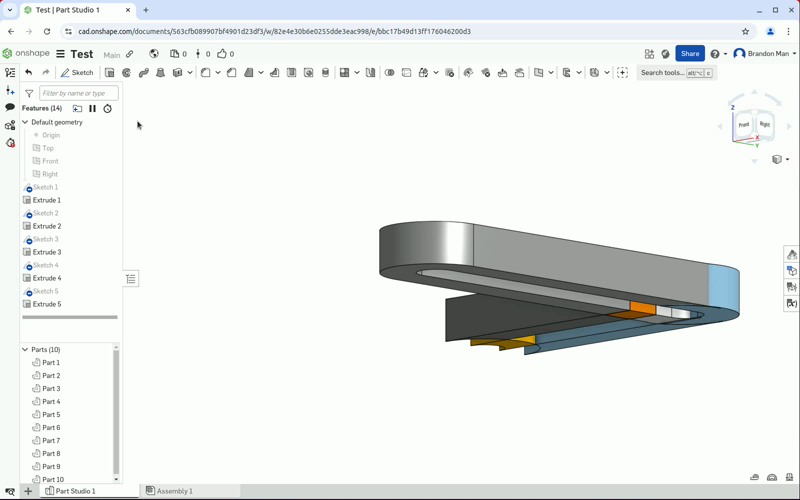
key(left, 3)
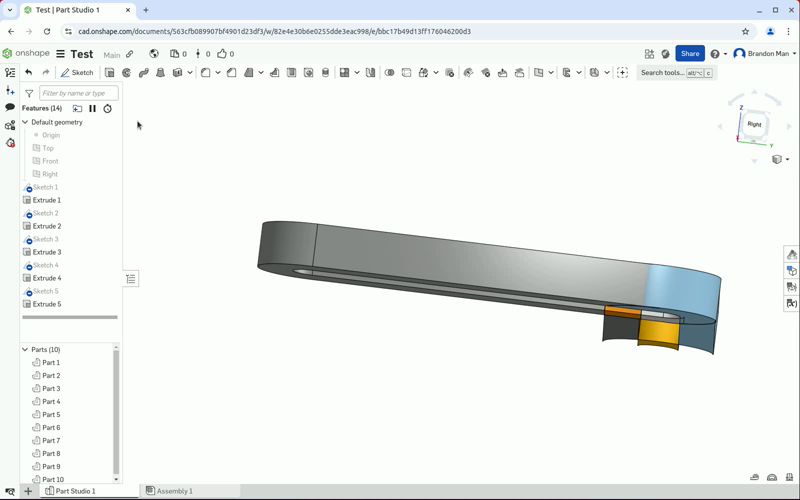
key(right, 3)
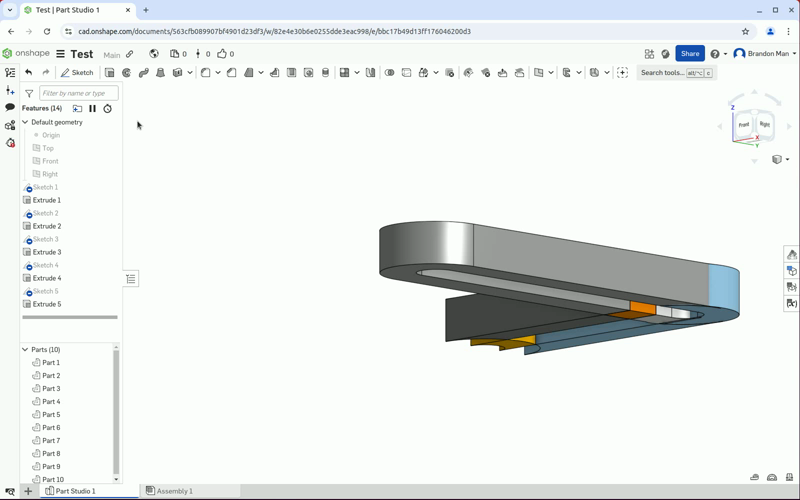
key(down, 3)
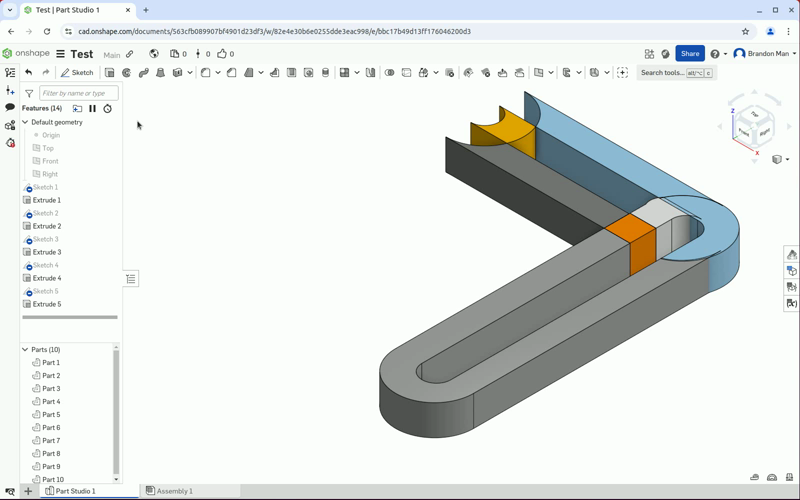
mouse_move(73, 189)
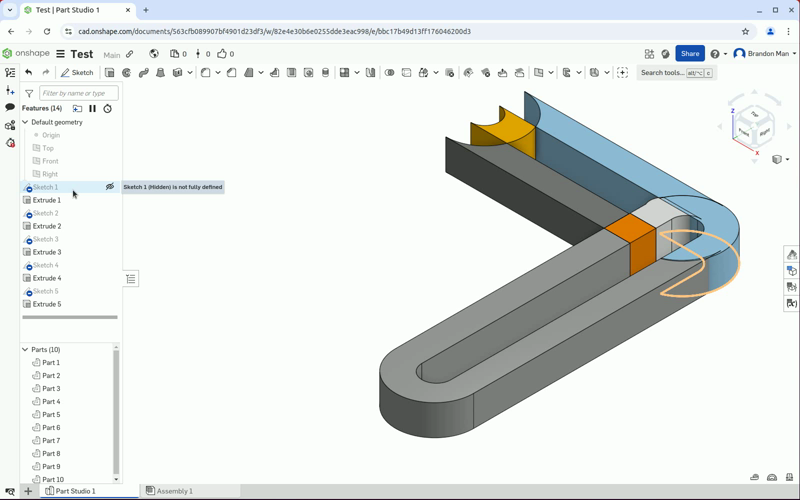
click(73, 189)